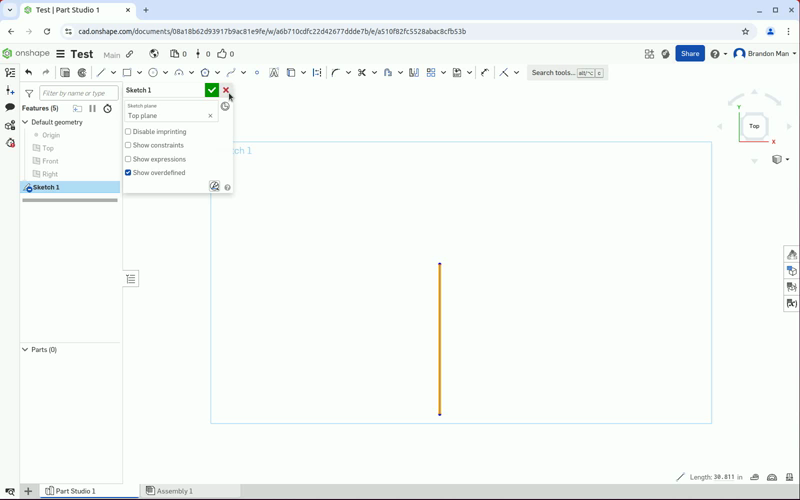
key(shift+h)
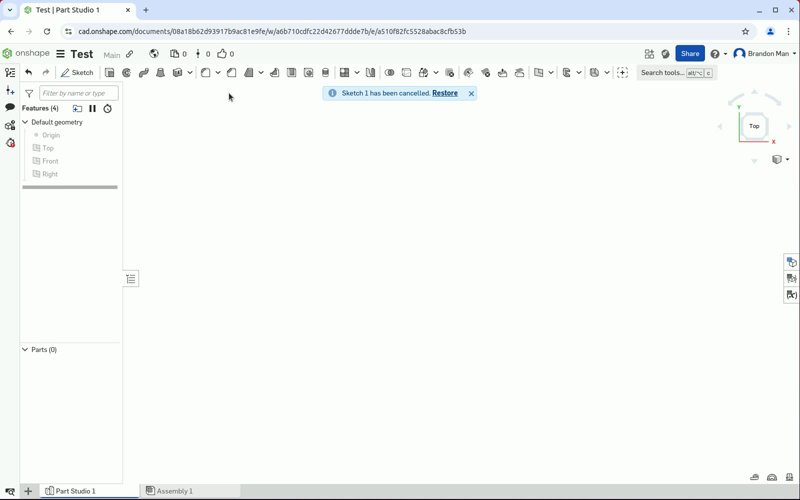
mouse_move(73, 352)
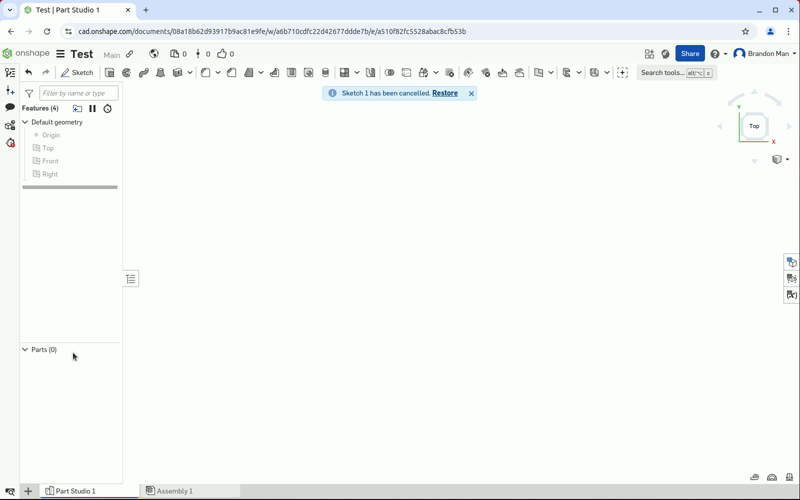
key(y)
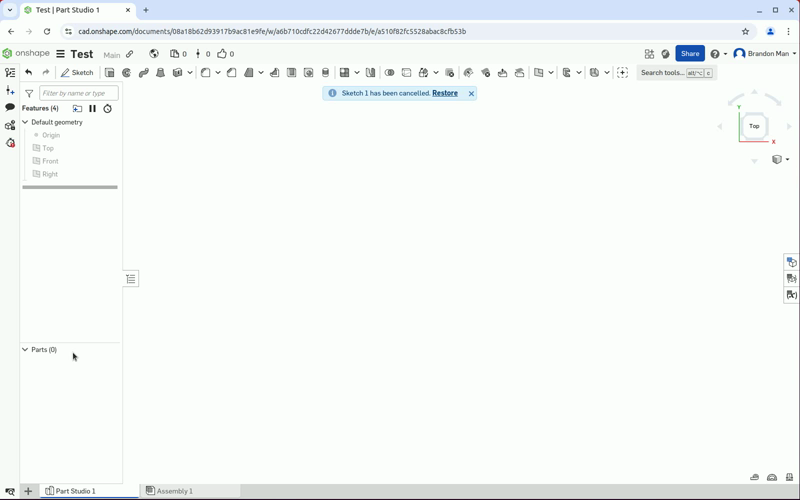
key(shift+p)
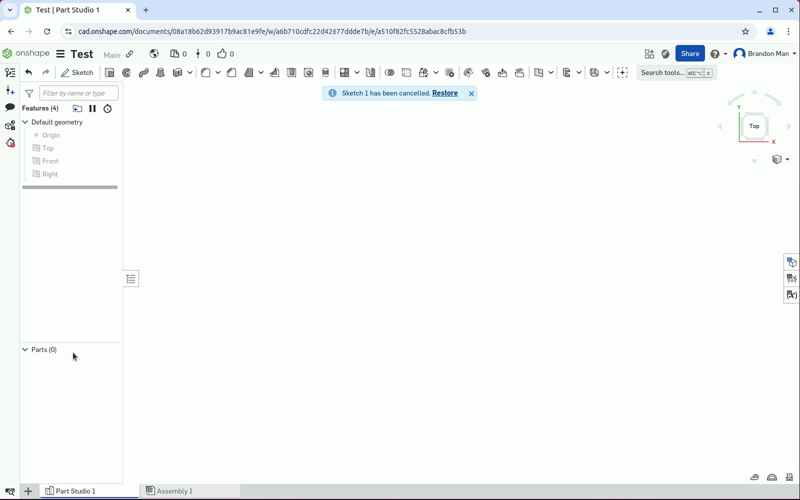
key(space)
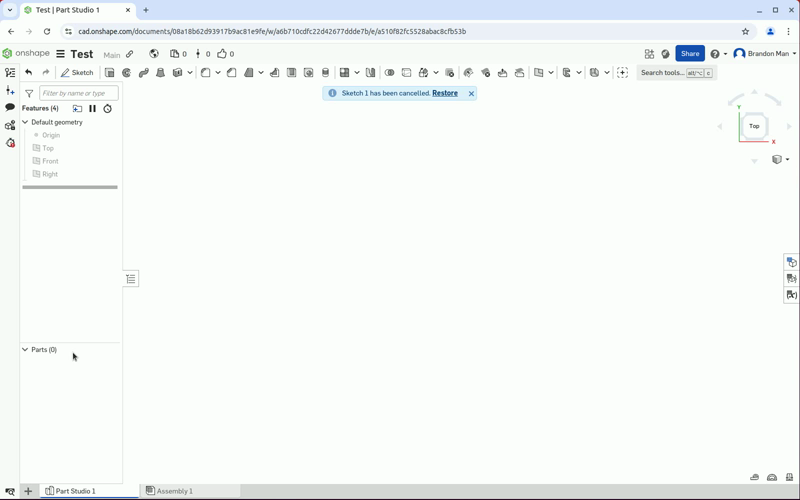
key_down(shift)
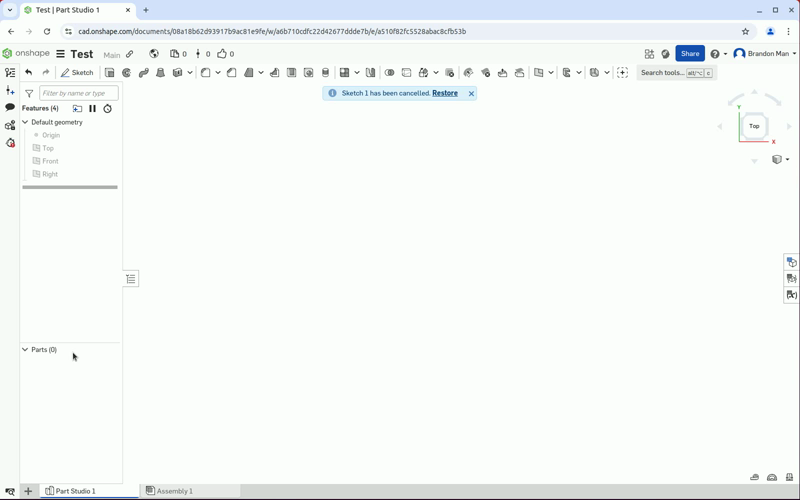
key(up)
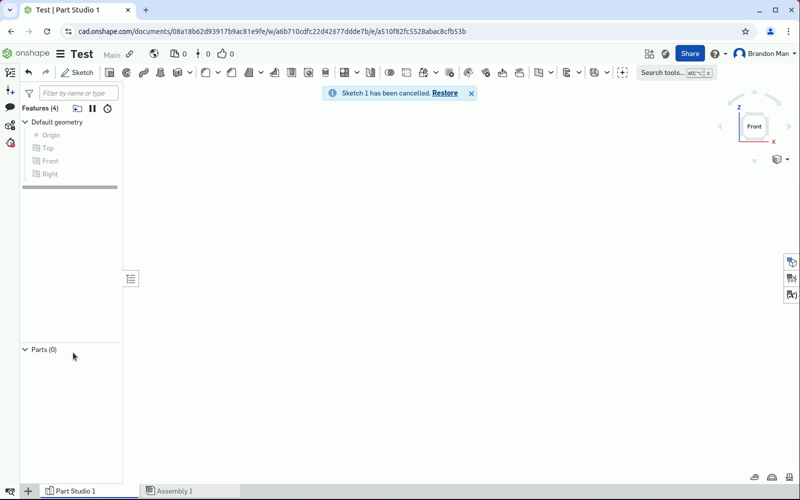
key_up(shift)
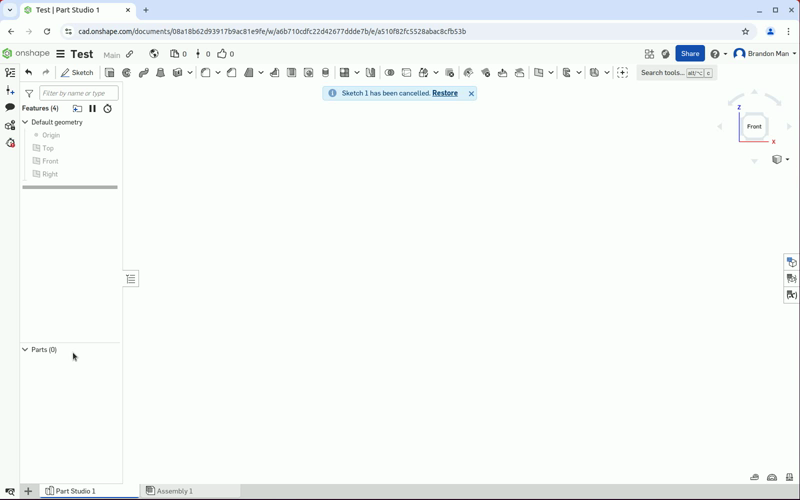
mouse_move(73, 352)
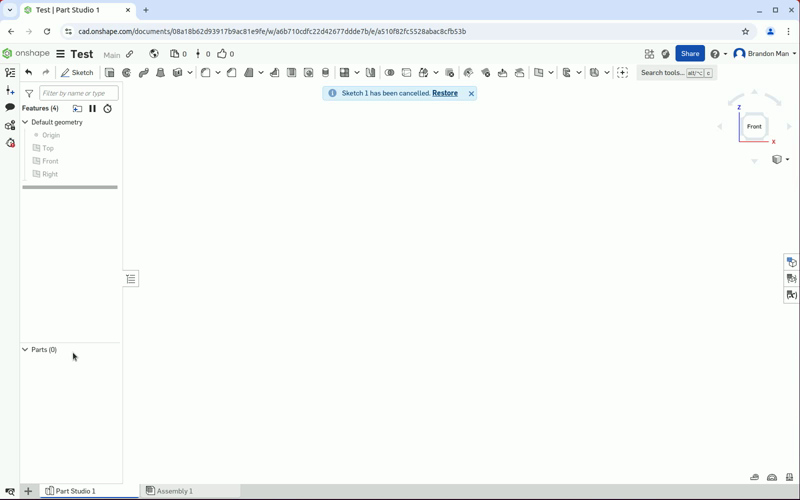
key(shift+y)
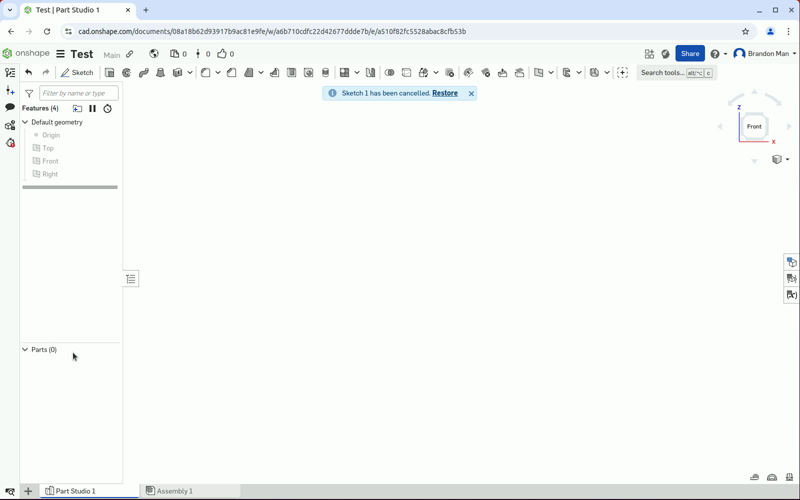
key(shift+s)
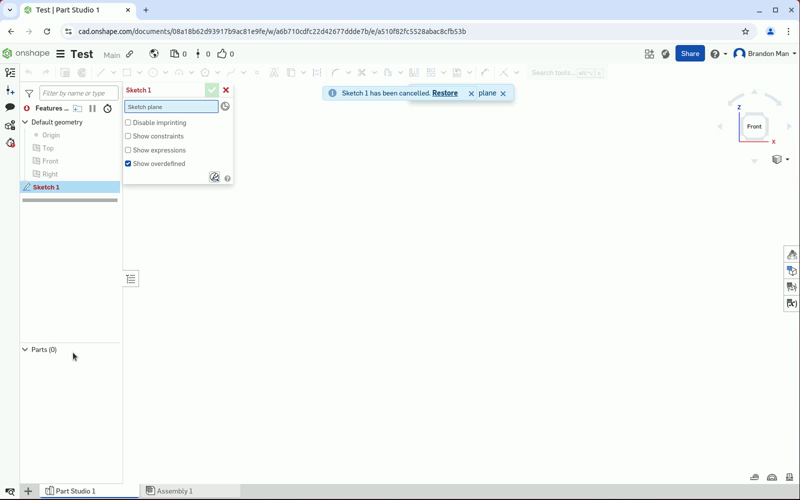
mouse_move(73, 163)
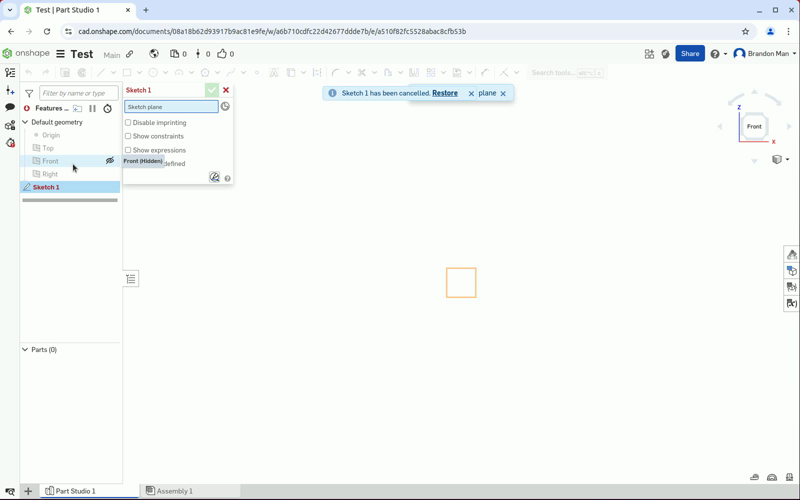
click(73, 163)
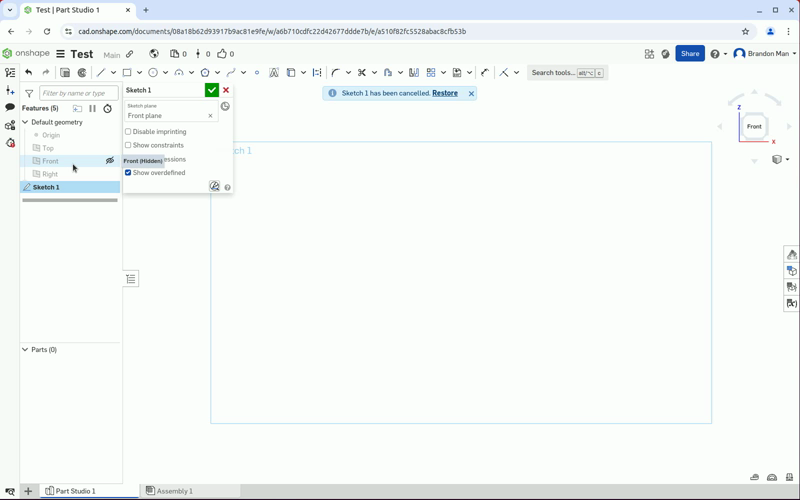
mouse_move(73, 352)
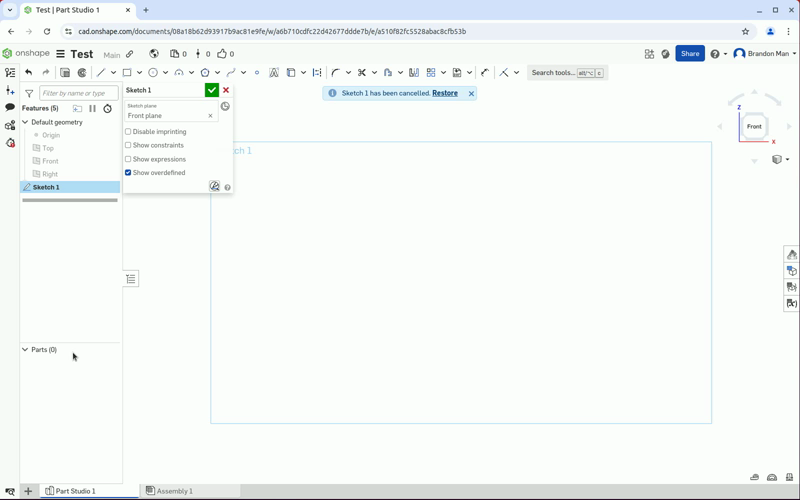
key(y)
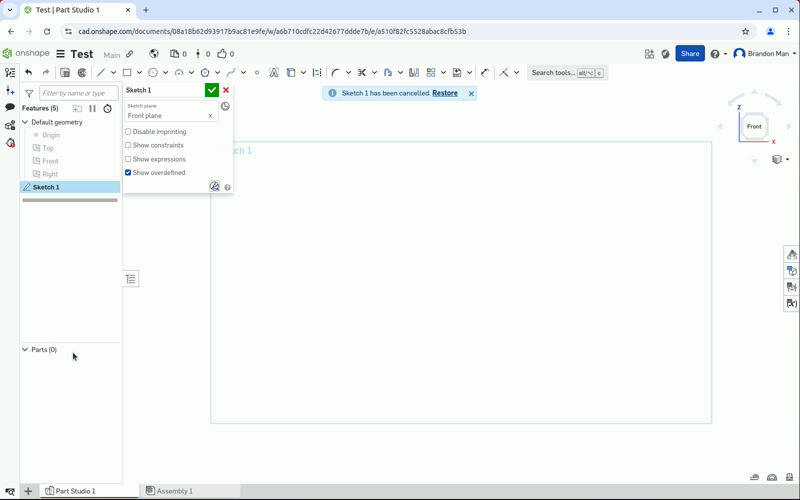
key(l)
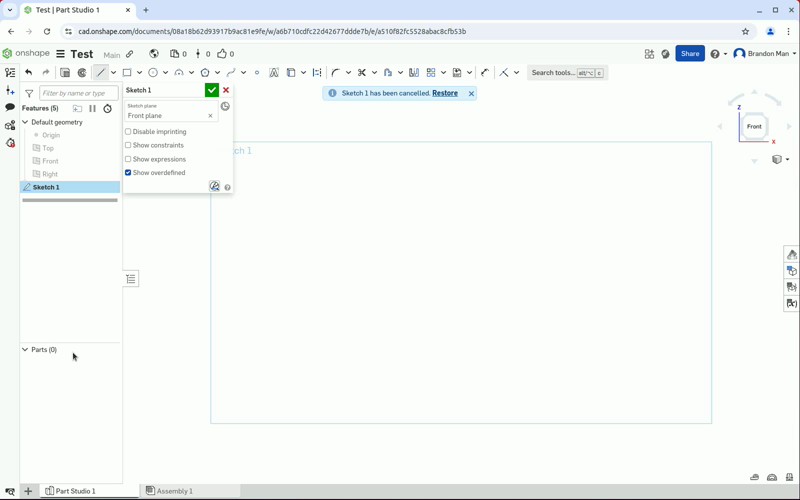
key_down(shift)
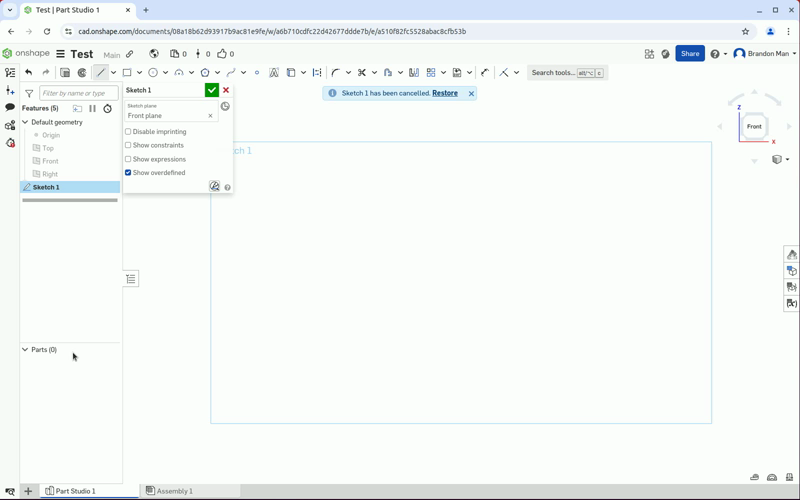
mouse_move(376, 395)
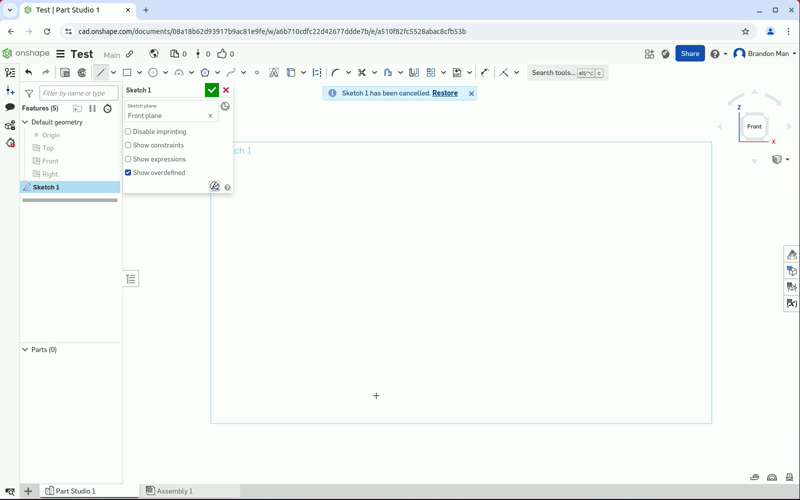
click(376, 395)
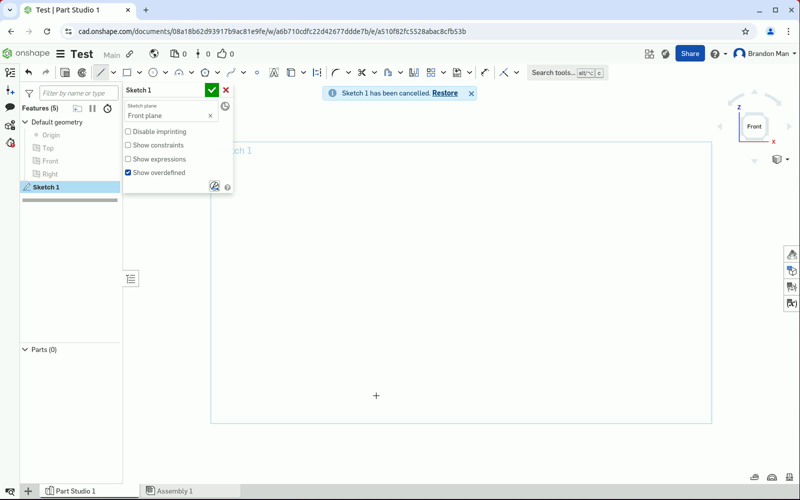
key_up(shift)
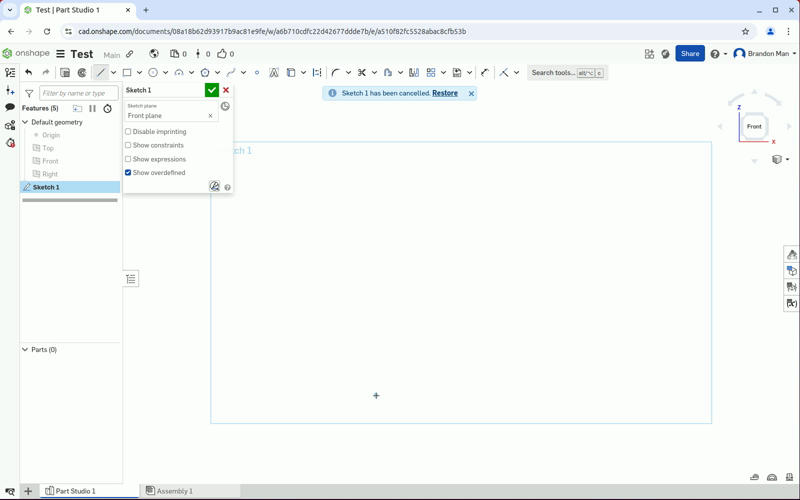
key_down(shift)
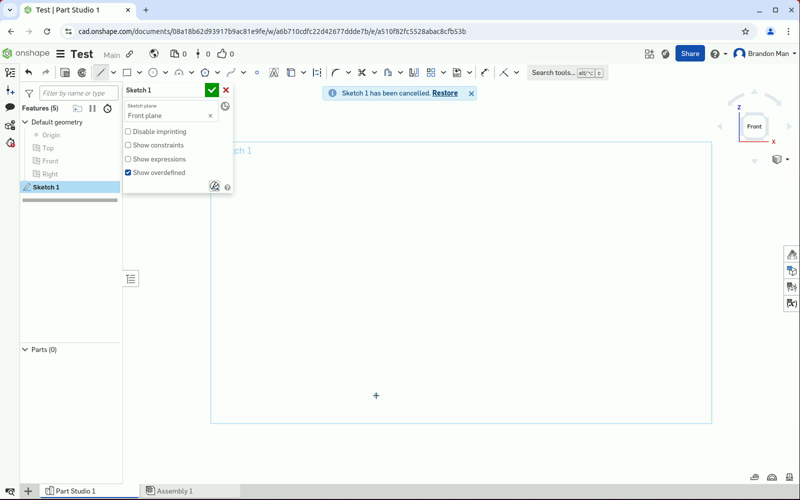
mouse_move(543, 395)
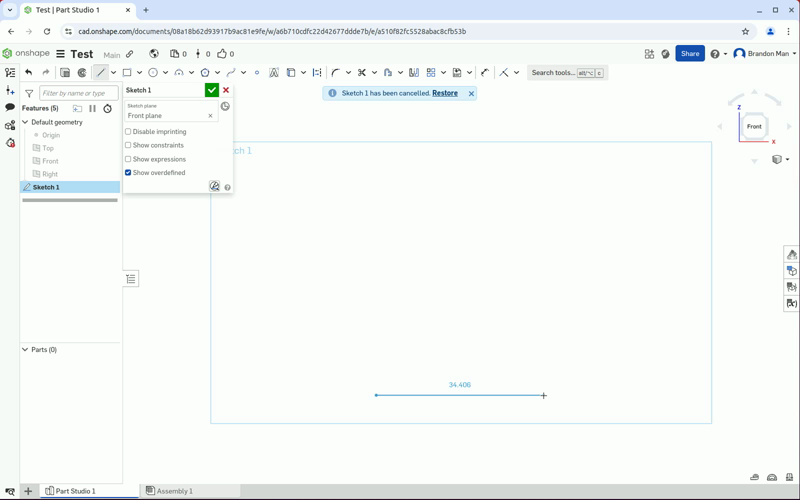
click(543, 395)
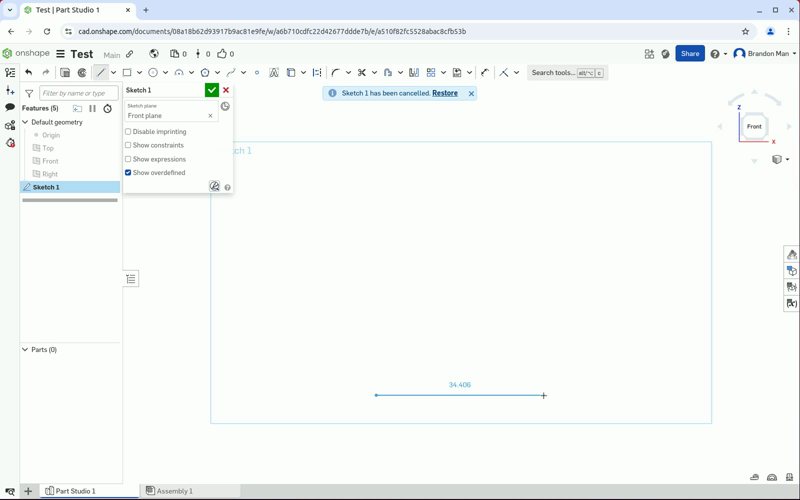
key_up(shift)
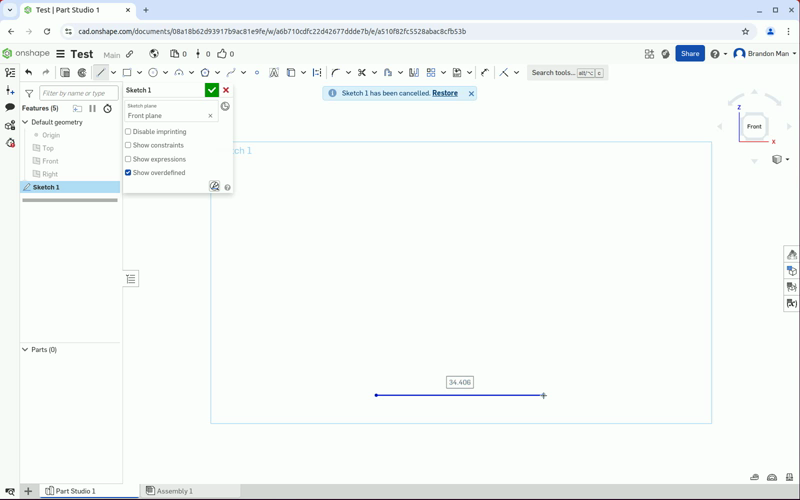
key_down(shift)
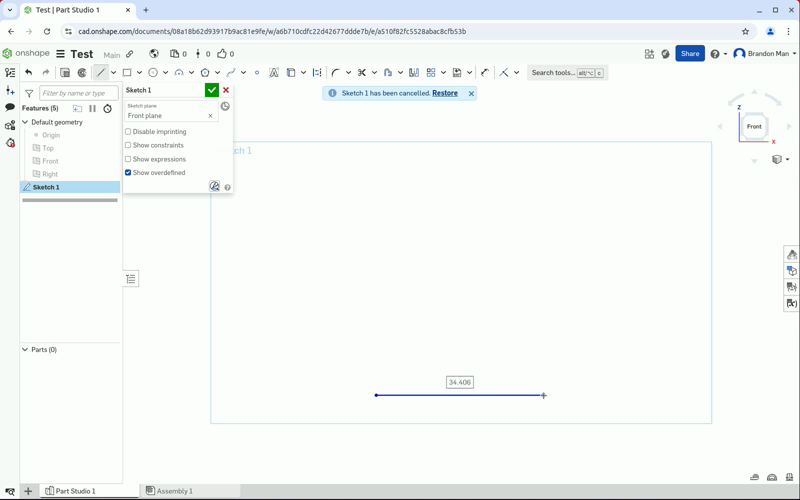
mouse_move(543, 171)
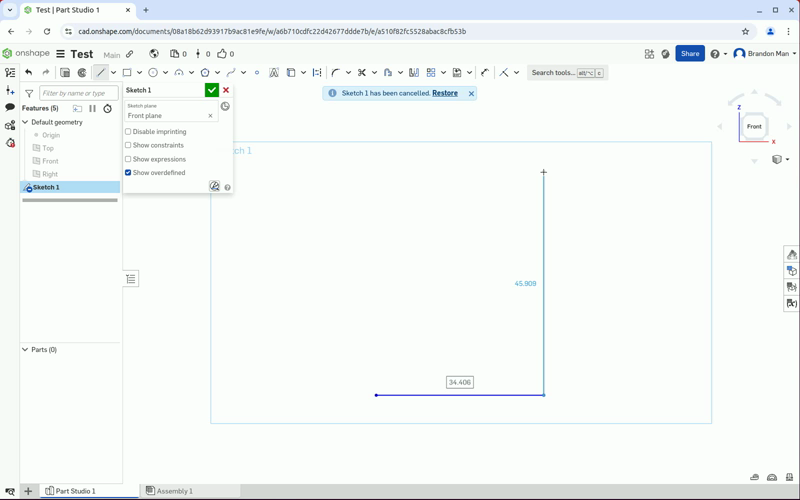
click(543, 171)
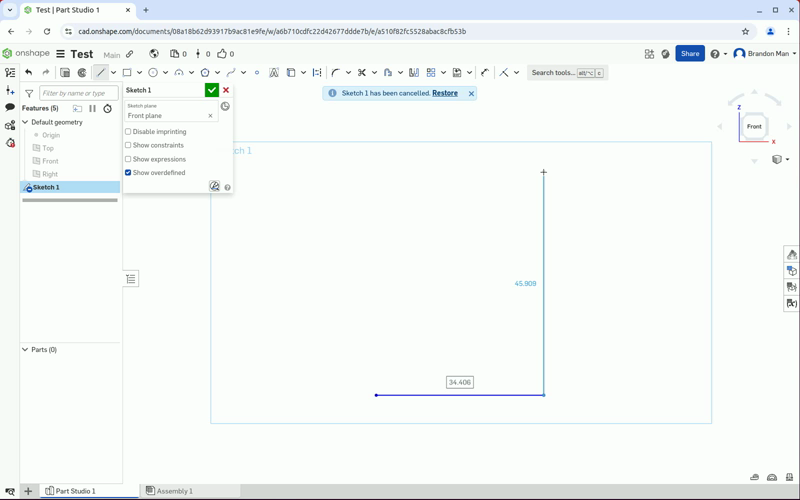
key_up(shift)
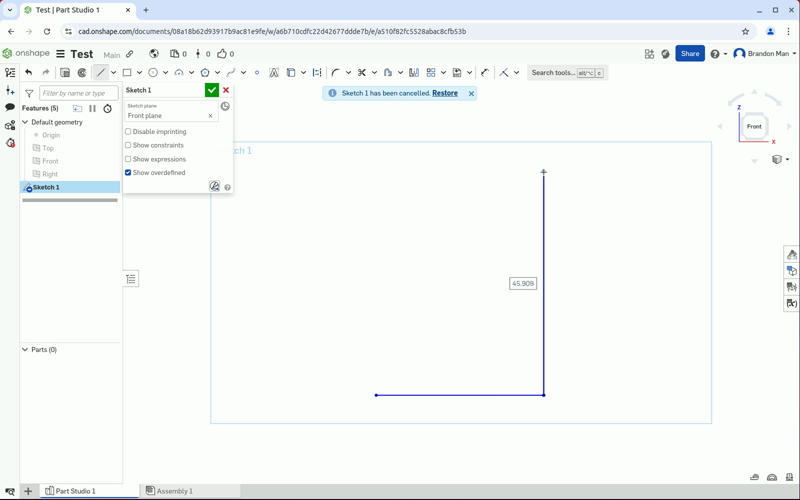
key_down(shift)
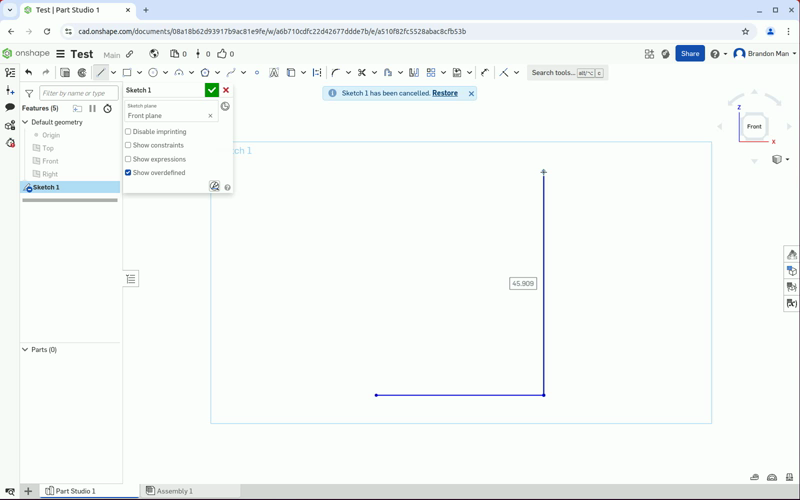
mouse_move(376, 171)
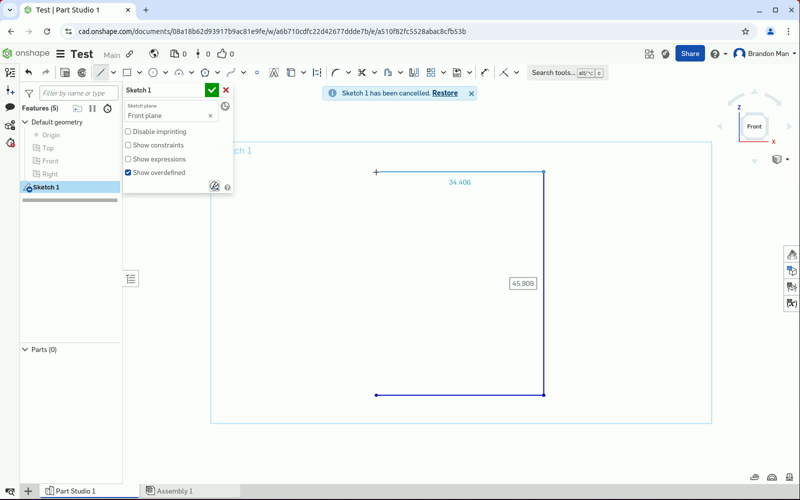
click(376, 171)
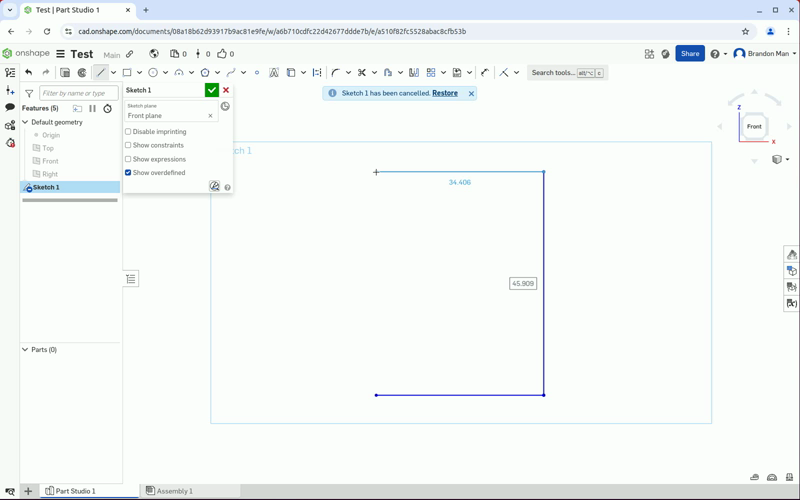
key_up(shift)
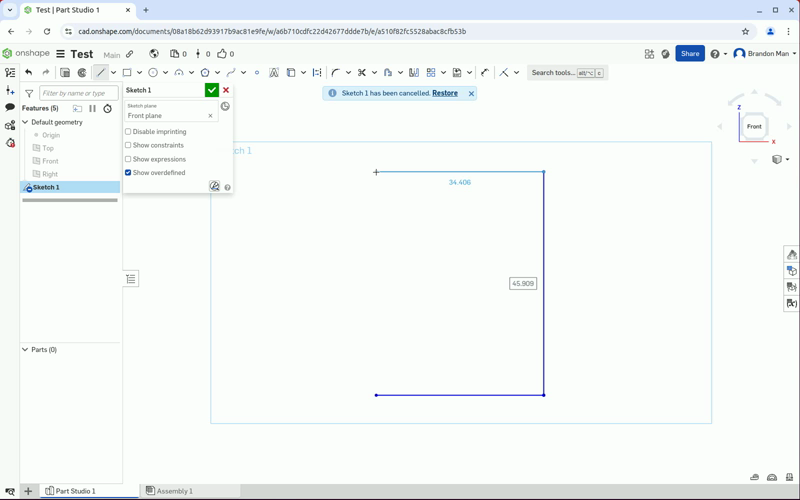
key_down(shift)
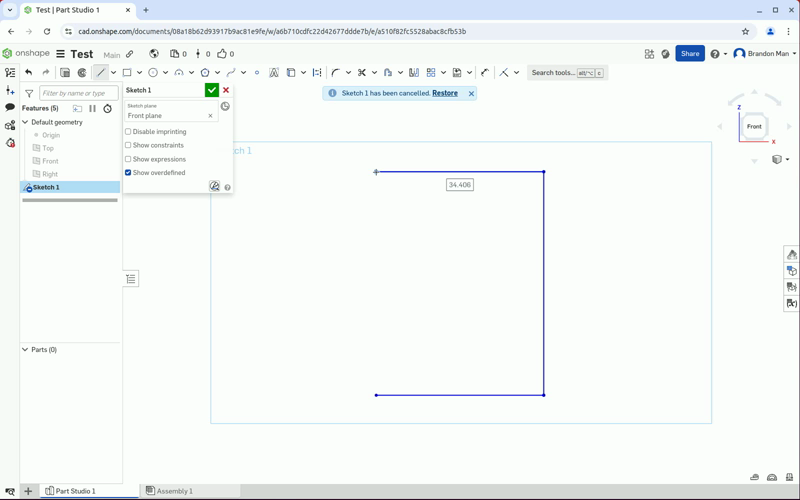
mouse_move(376, 395)
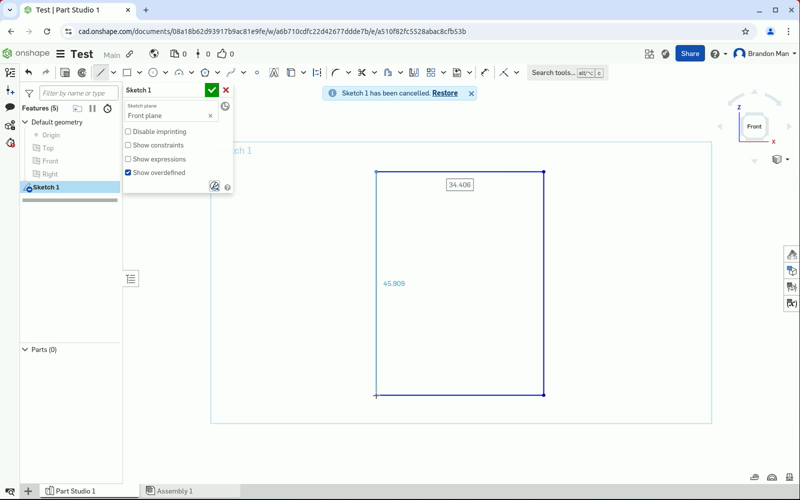
key_up(shift)
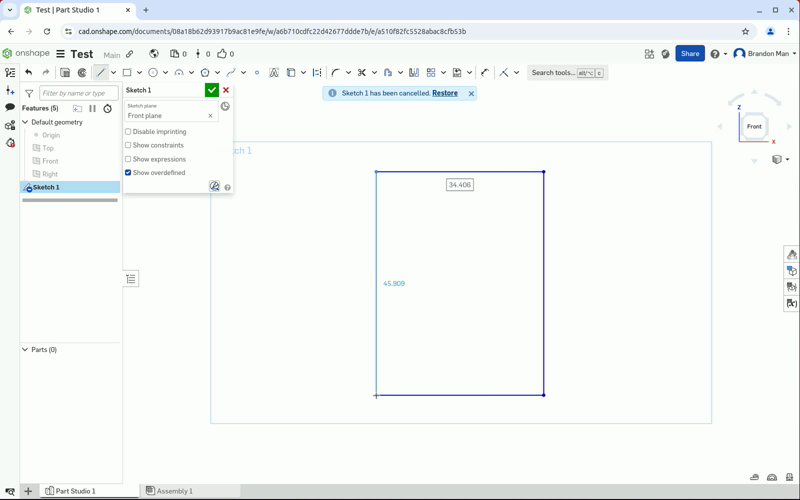
click(376, 395)
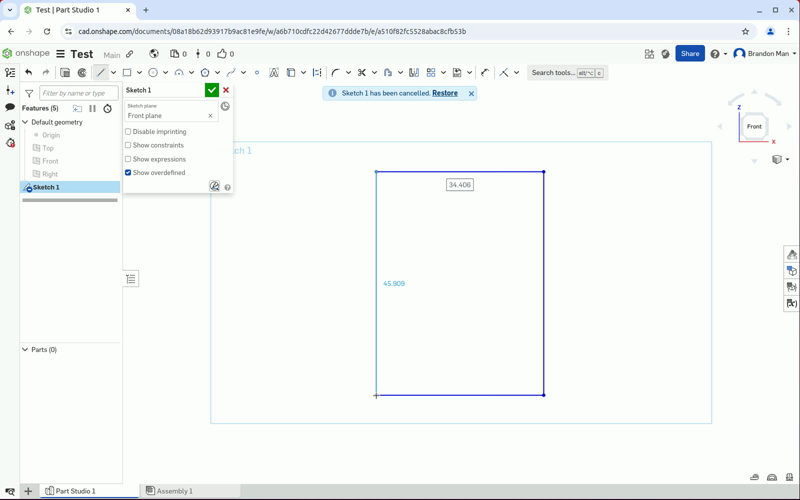
key(esc)
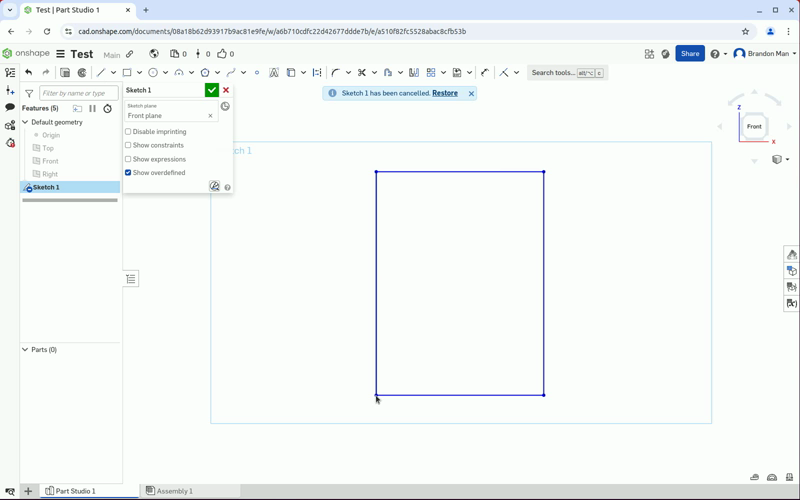
key(l)
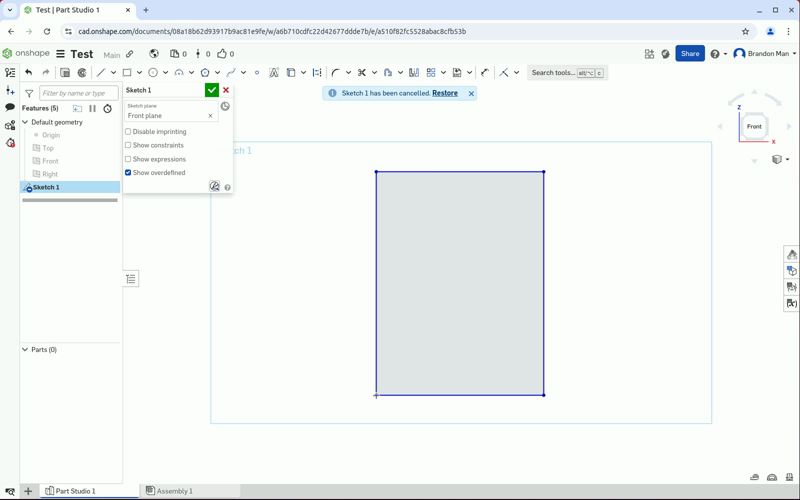
key_down(shift)
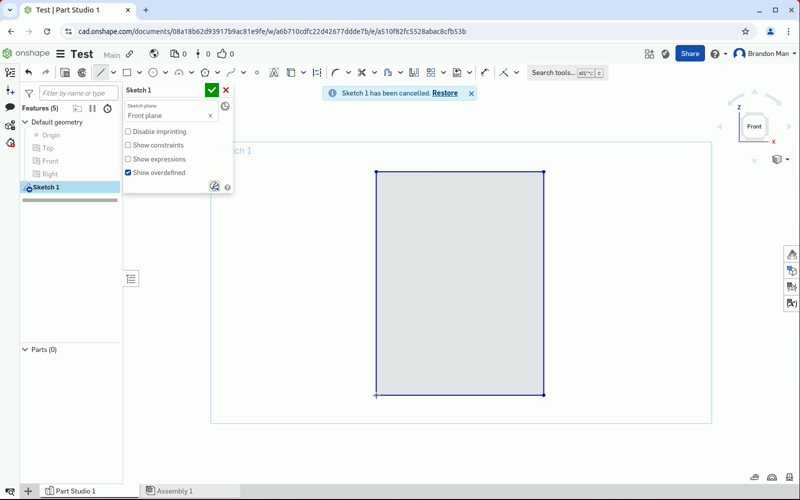
mouse_move(381, 390)
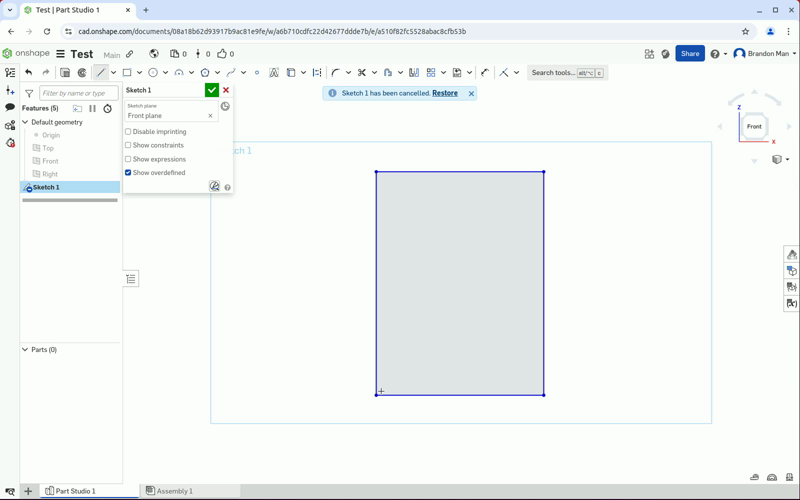
click(381, 390)
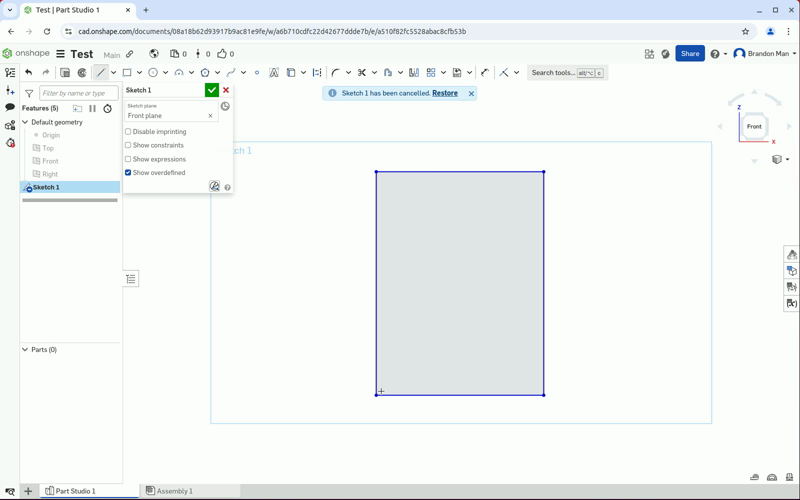
key_up(shift)
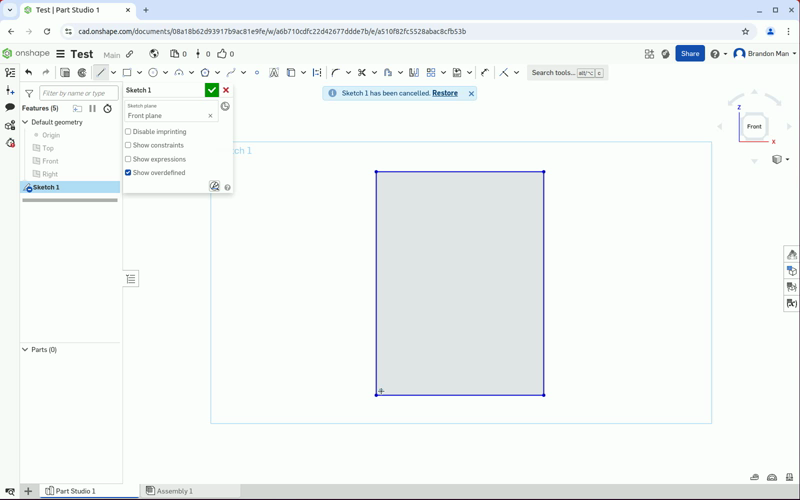
key_down(shift)
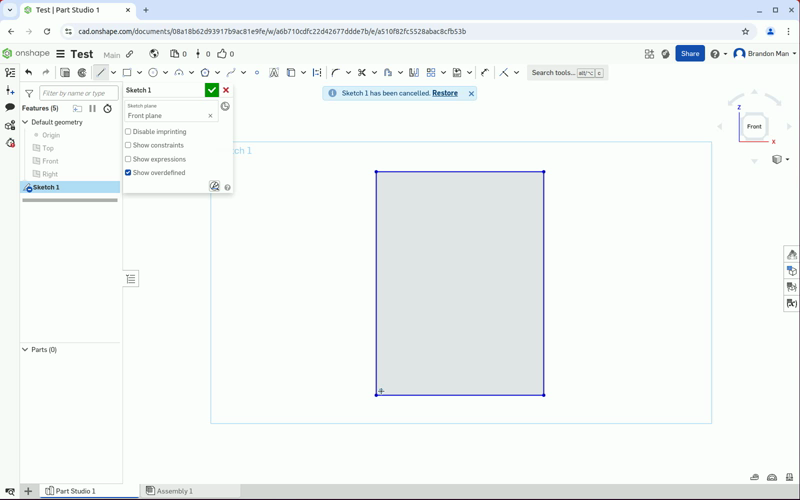
mouse_move(539, 390)
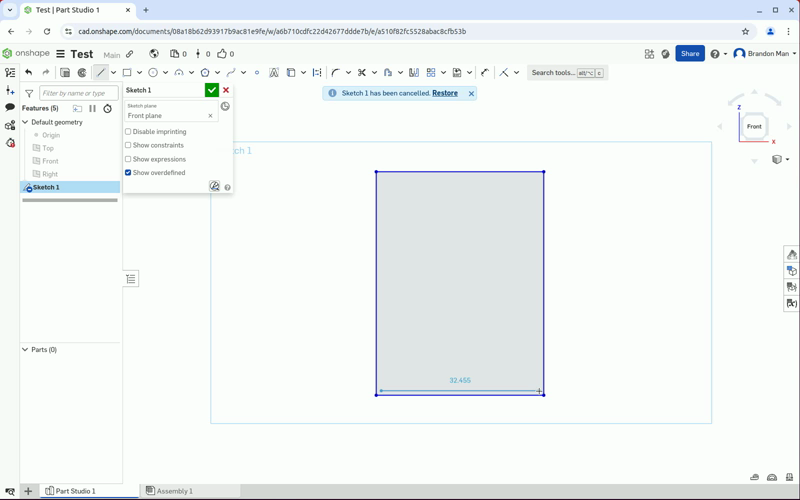
click(539, 390)
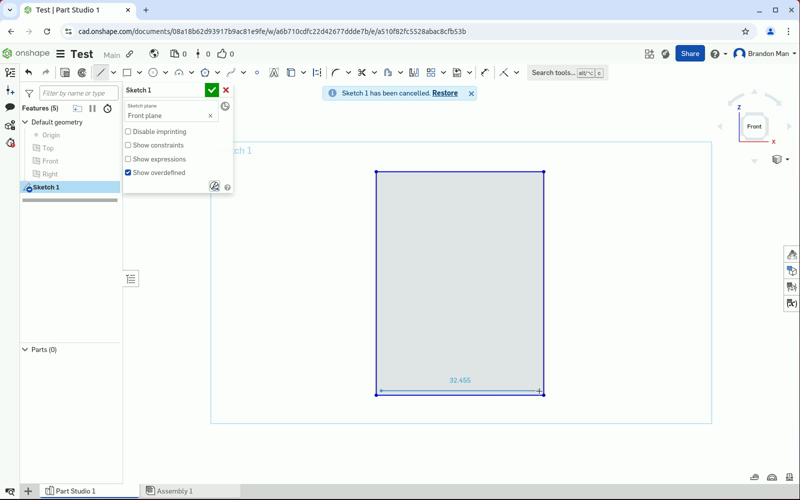
key_up(shift)
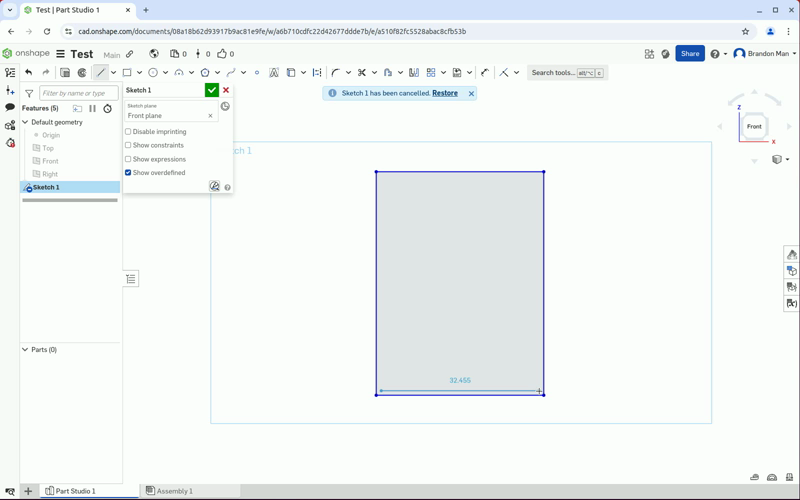
key_down(shift)
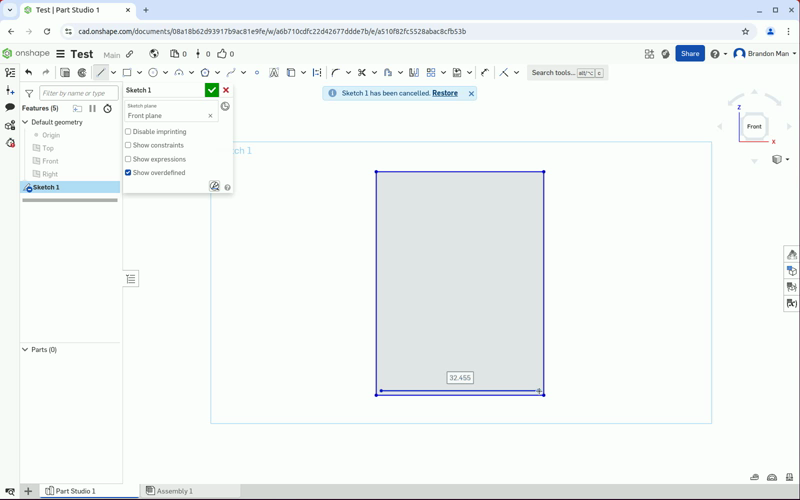
mouse_move(539, 176)
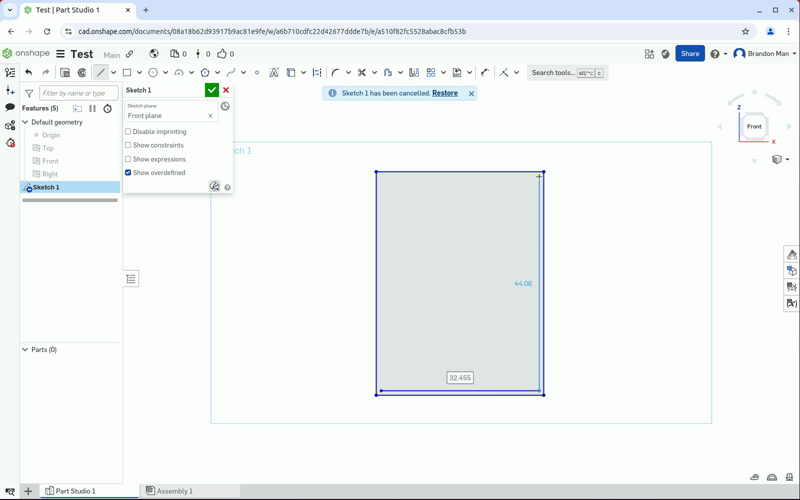
click(539, 176)
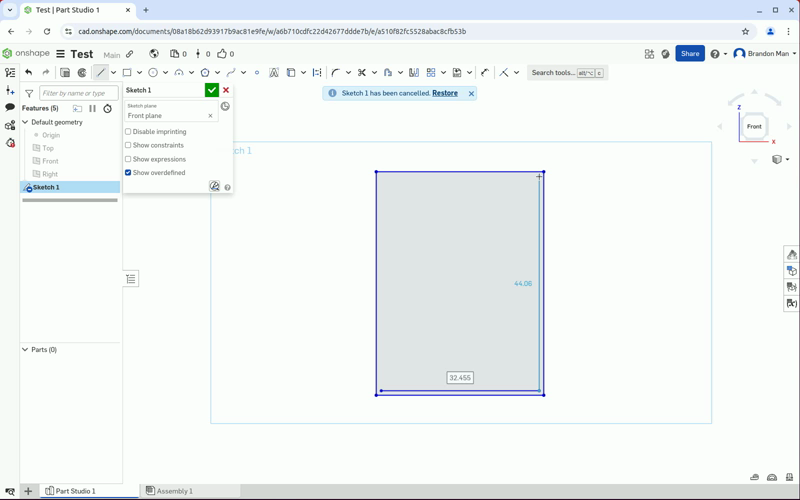
key_up(shift)
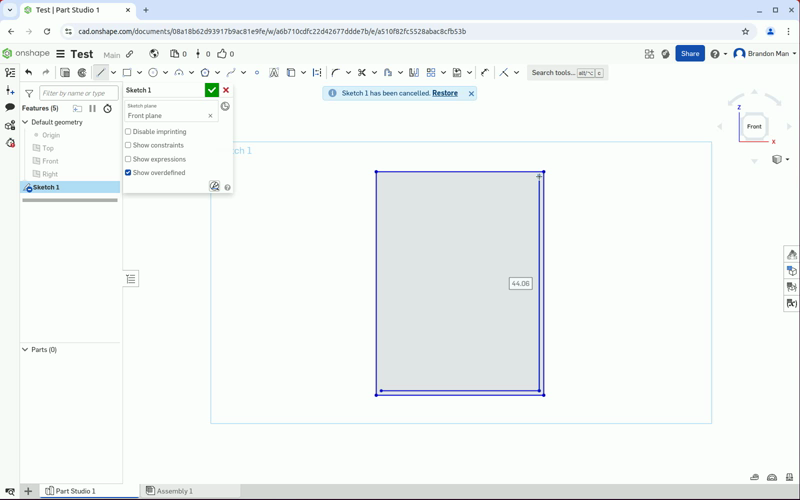
key_down(shift)
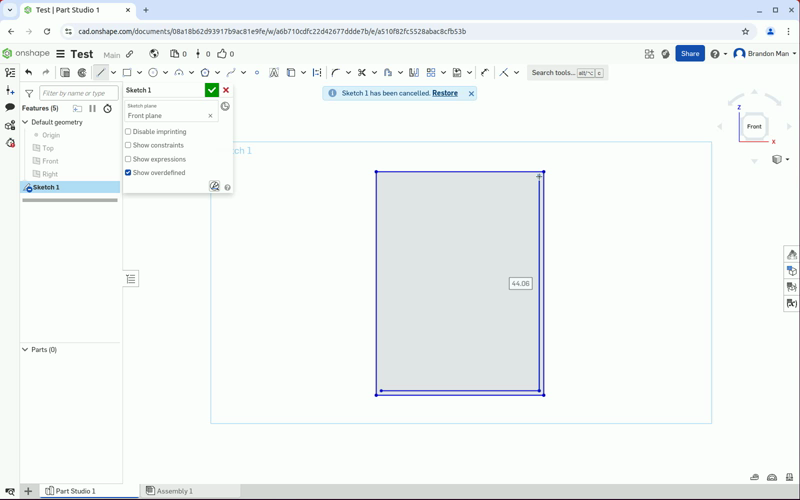
mouse_move(381, 176)
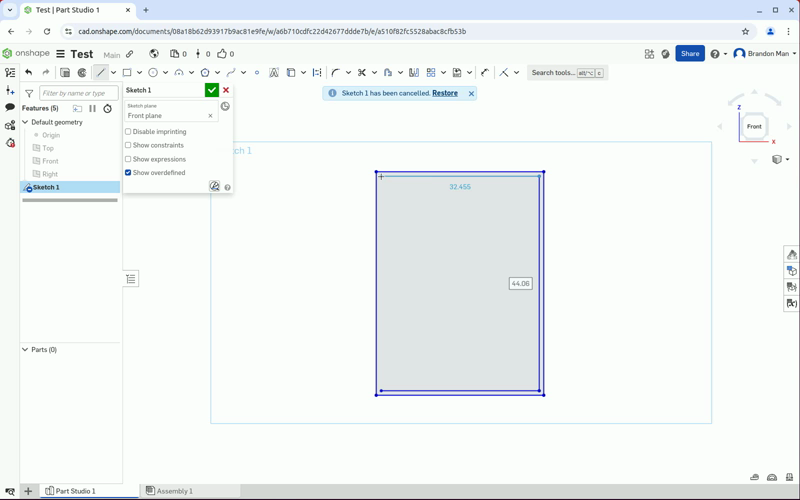
click(381, 176)
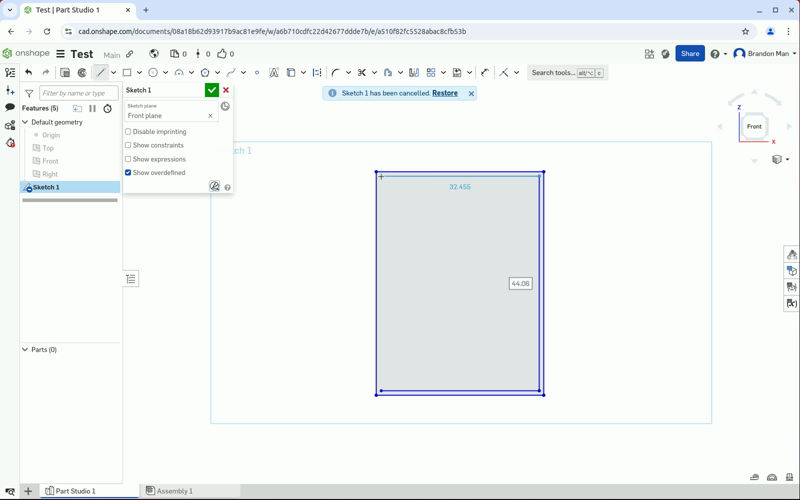
key_up(shift)
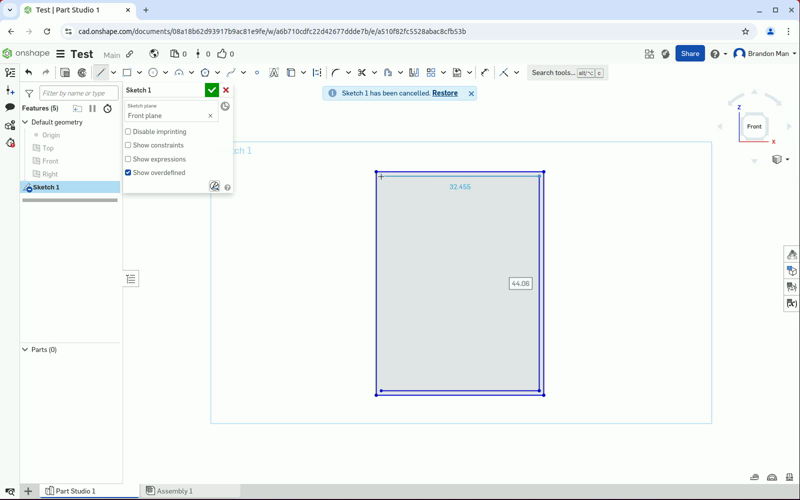
key_down(shift)
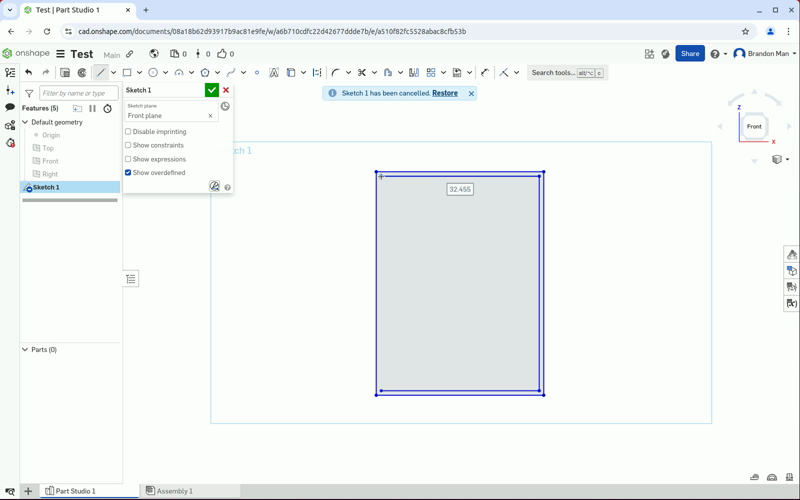
mouse_move(381, 390)
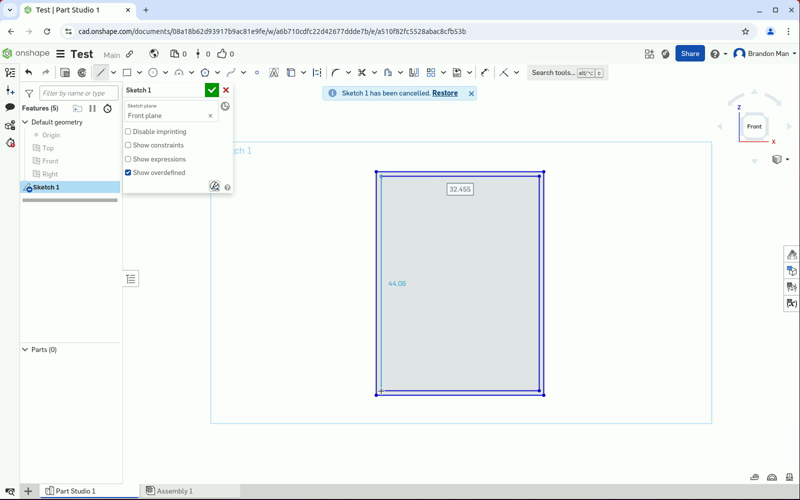
key_up(shift)
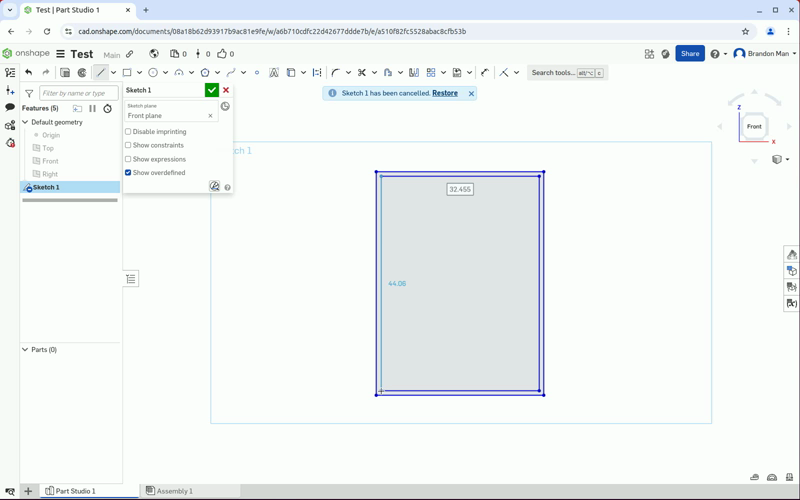
click(381, 390)
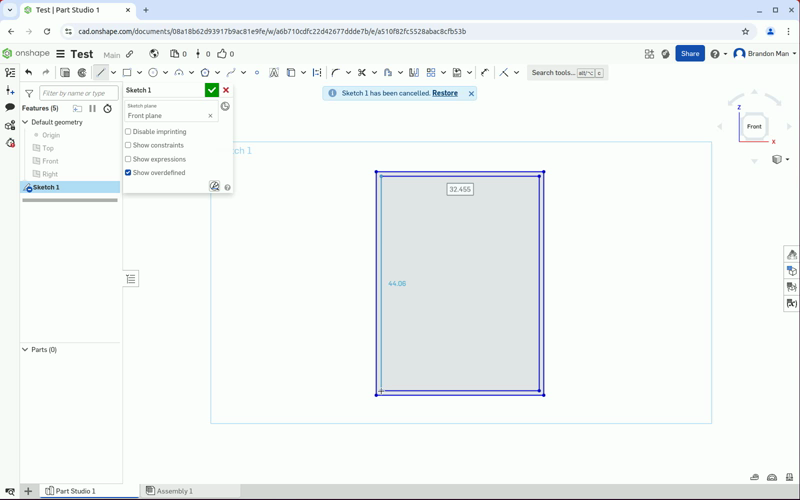
key(esc)
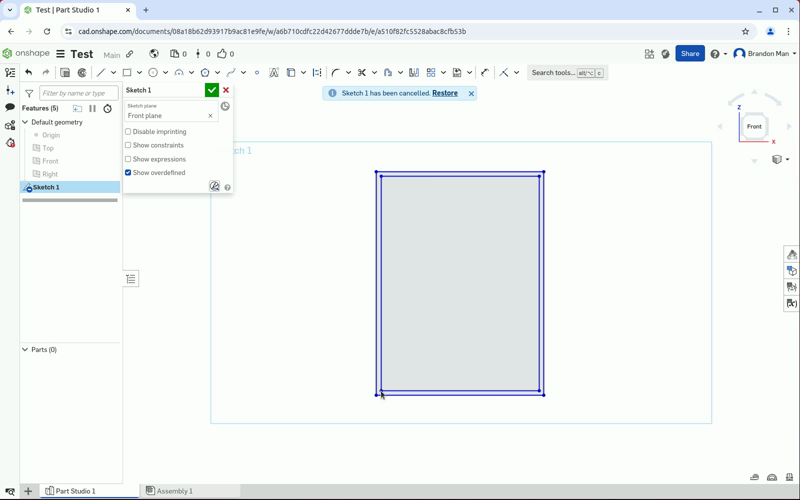
mouse_move(379, 392)
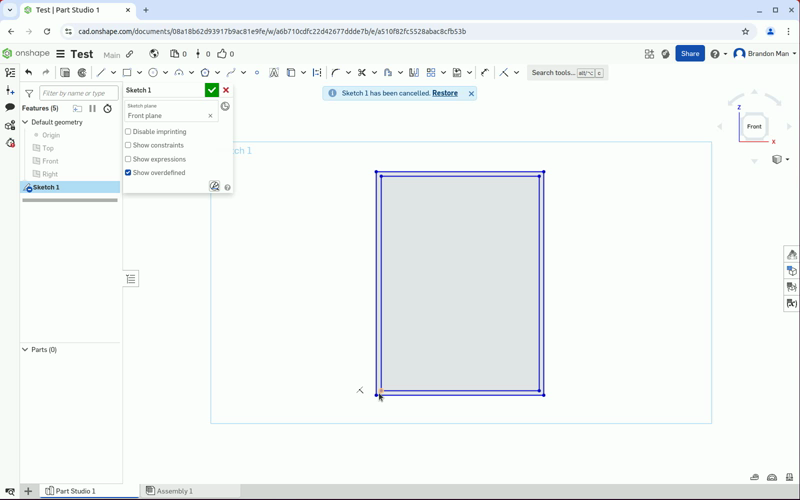
click(379, 392)
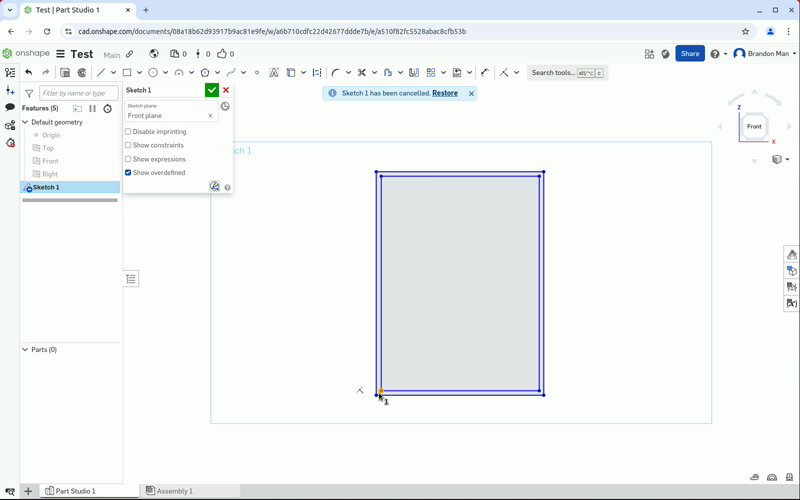
mouse_move(73, 352)
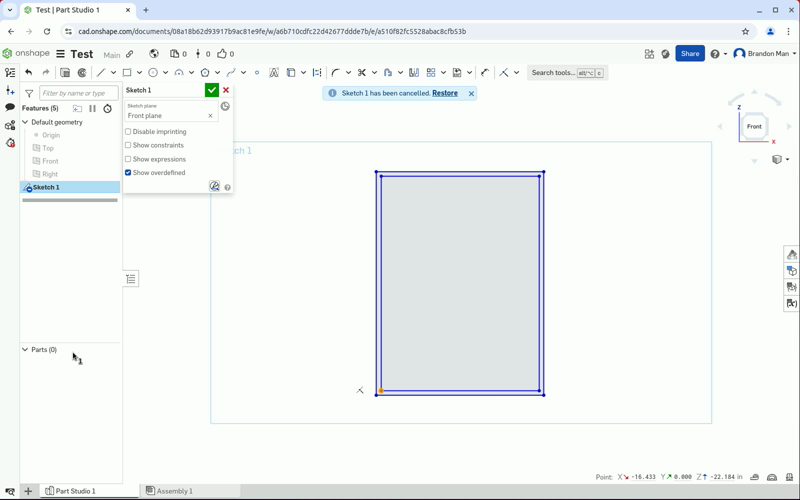
key(shift+y)
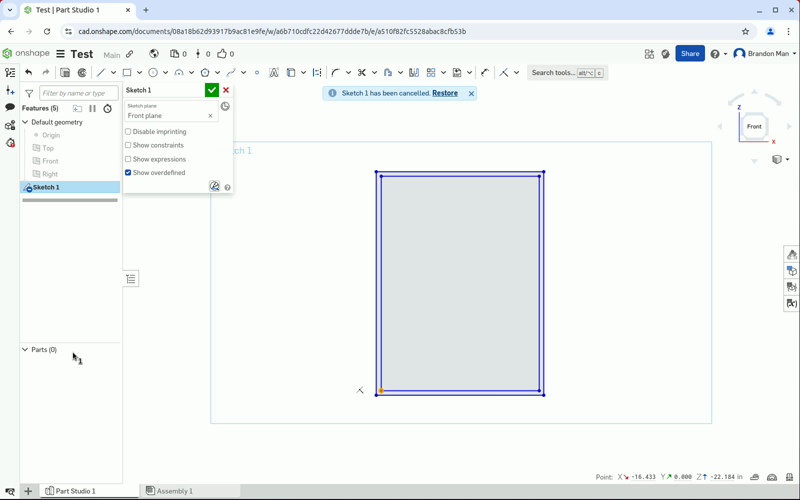
key(shift+e)
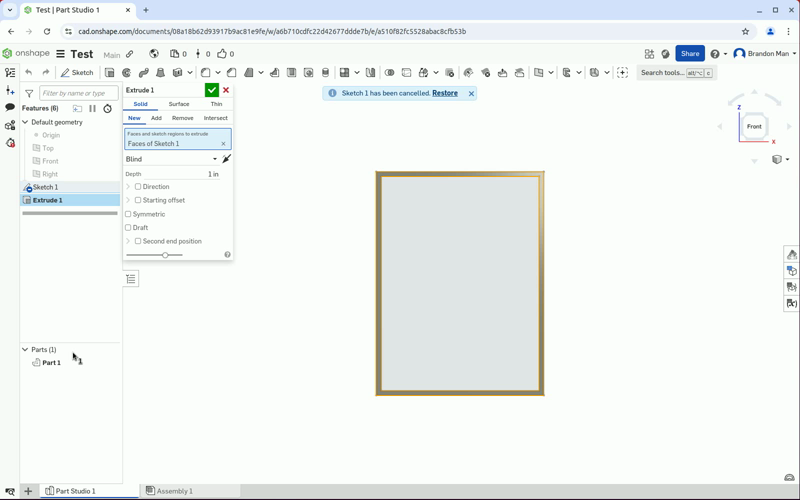
mouse_move(143, 106)
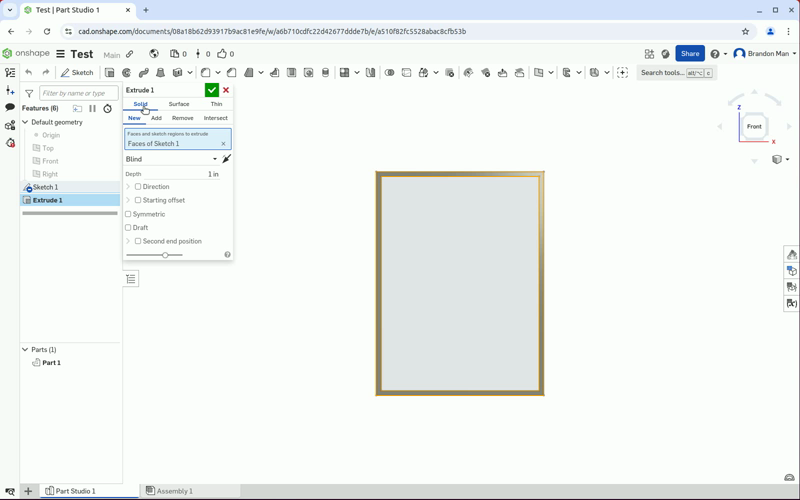
click(143, 106)
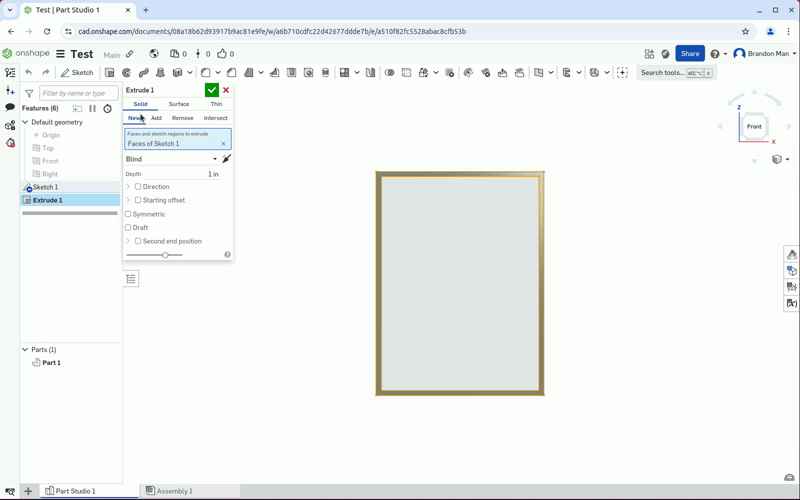
mouse_move(137, 120)
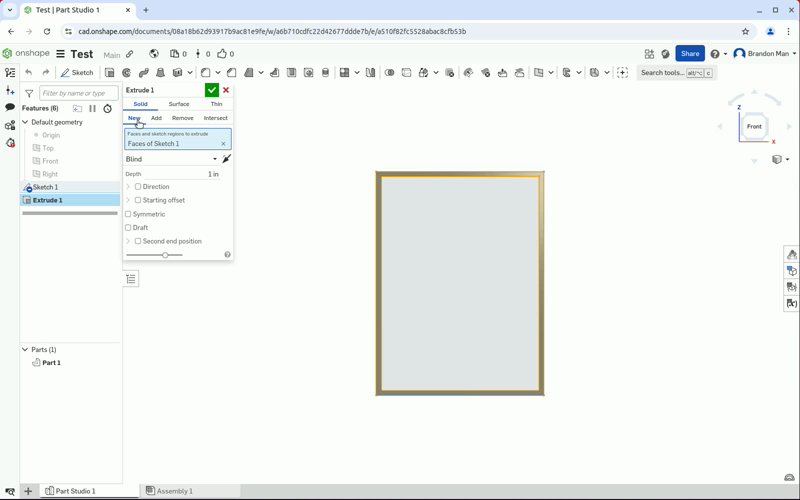
click(137, 120)
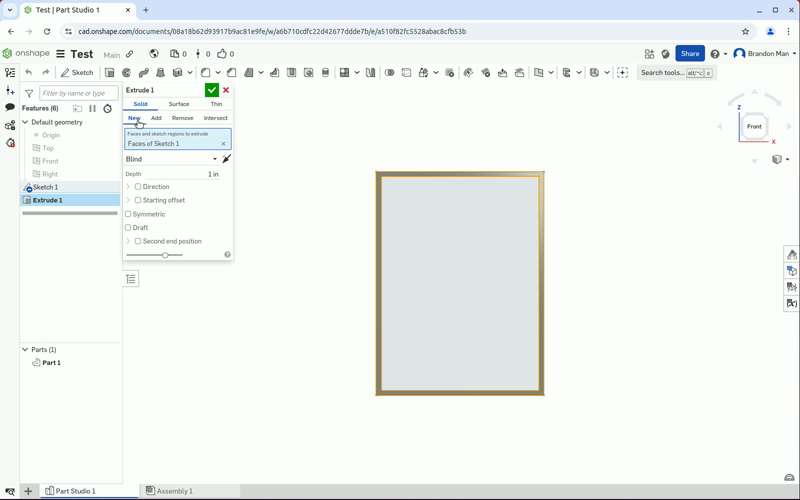
key(tab, 4)
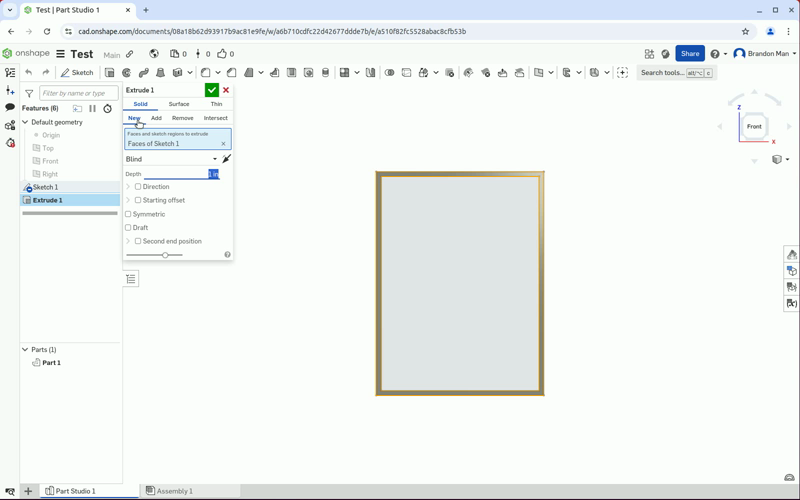
text(10.832)
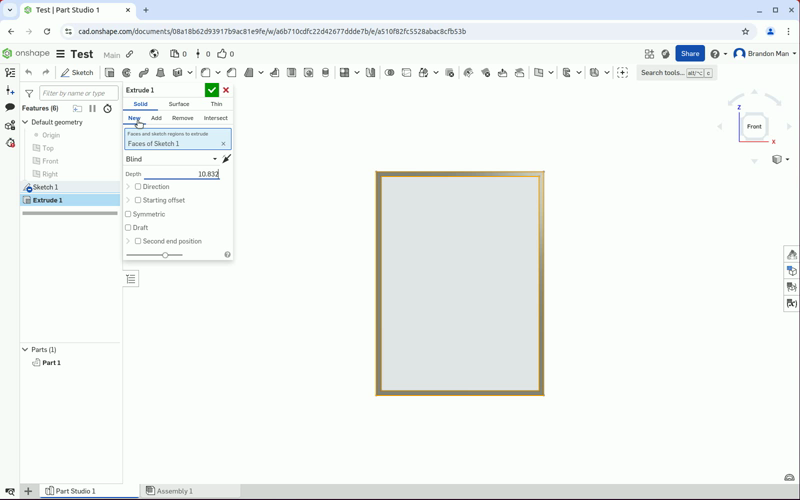
key(enter)
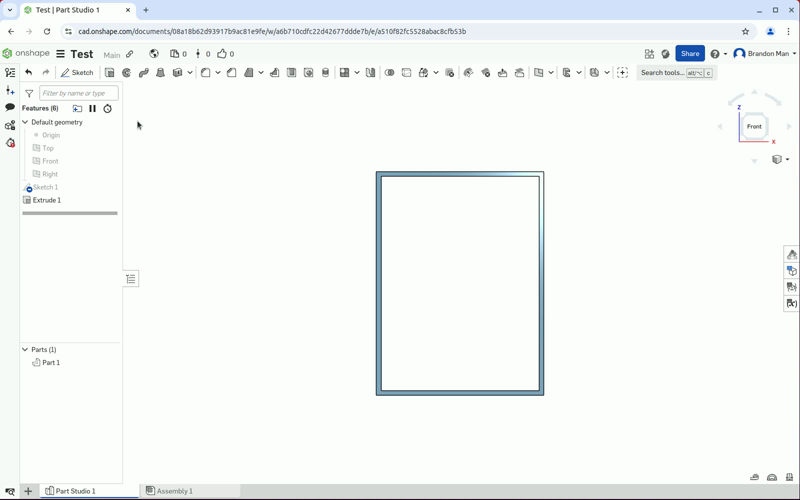
key(shift+h)
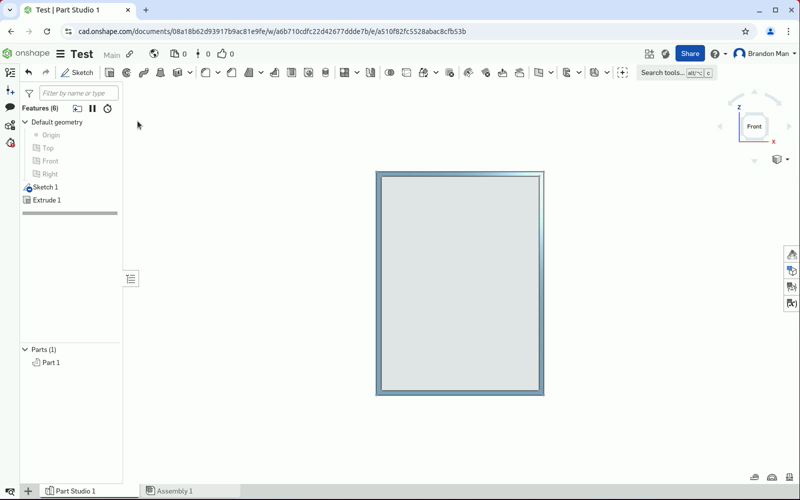
key(shift+h)
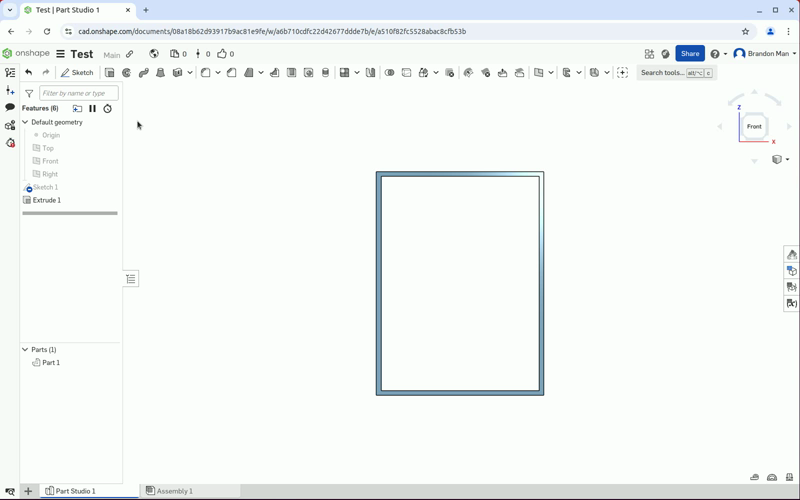
mouse_move(73, 189)
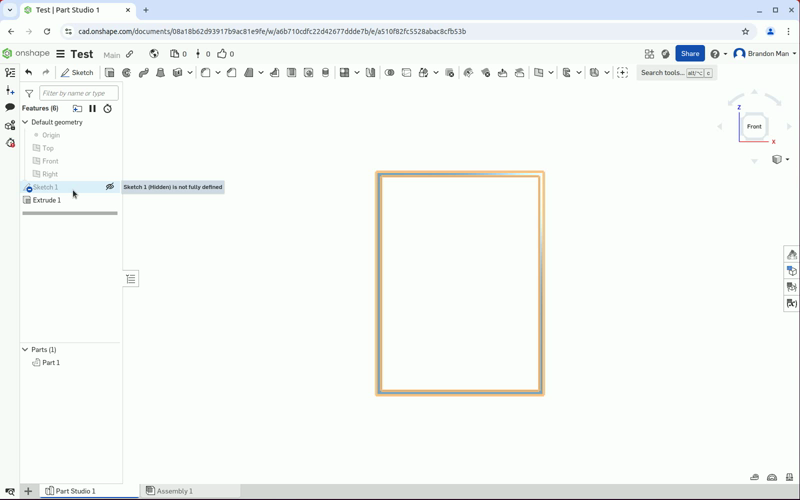
click(73, 189)
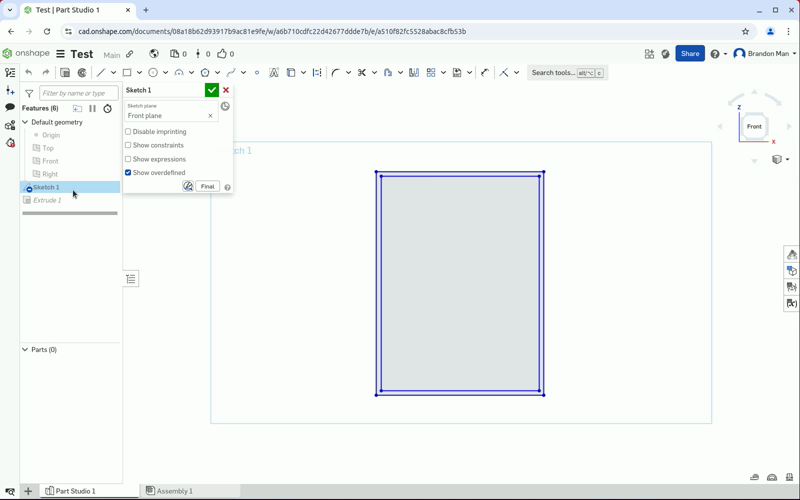
mouse_move(229, 92)
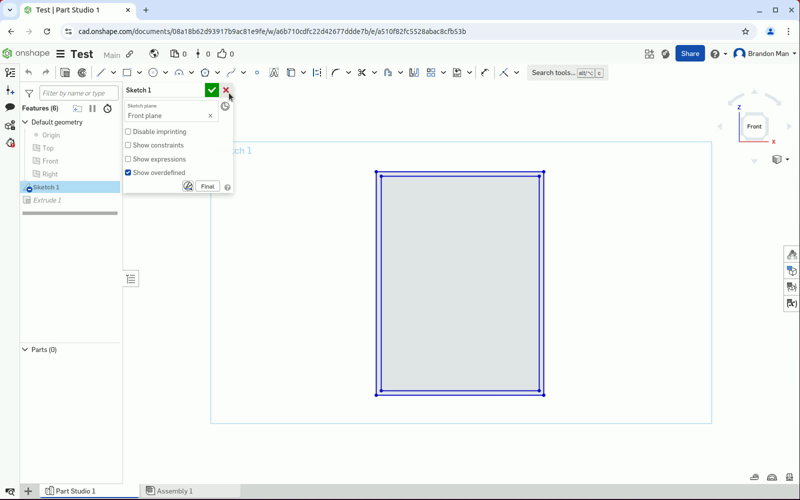
click(229, 92)
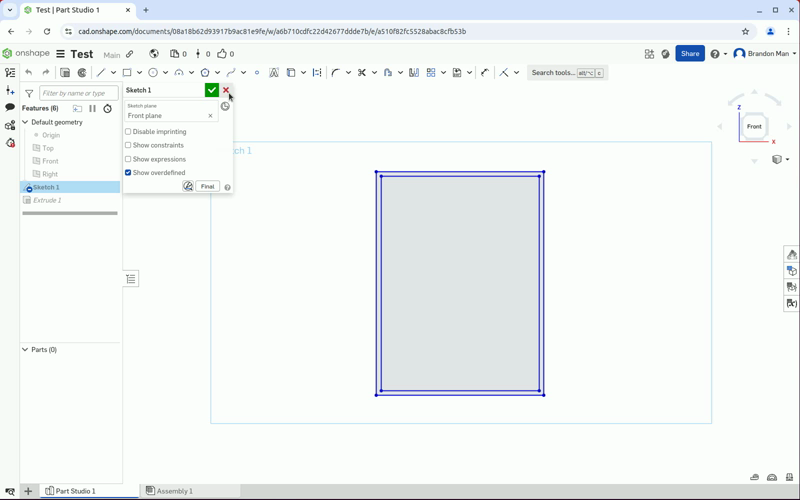
key(shift+s)
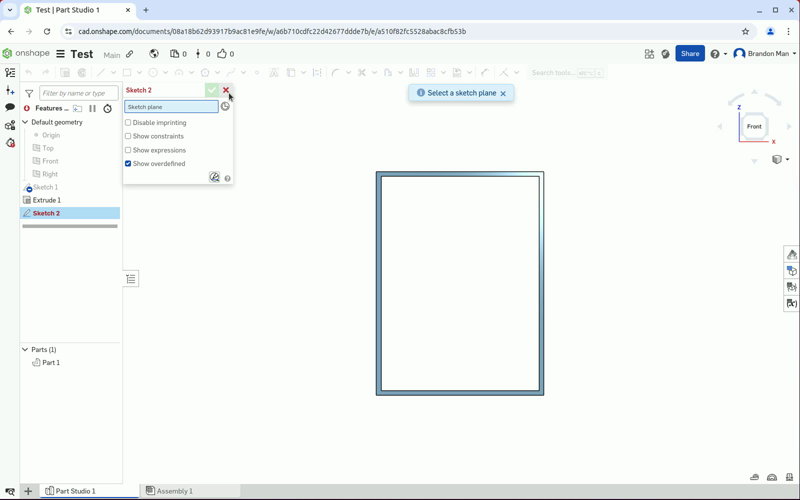
mouse_move(73, 163)
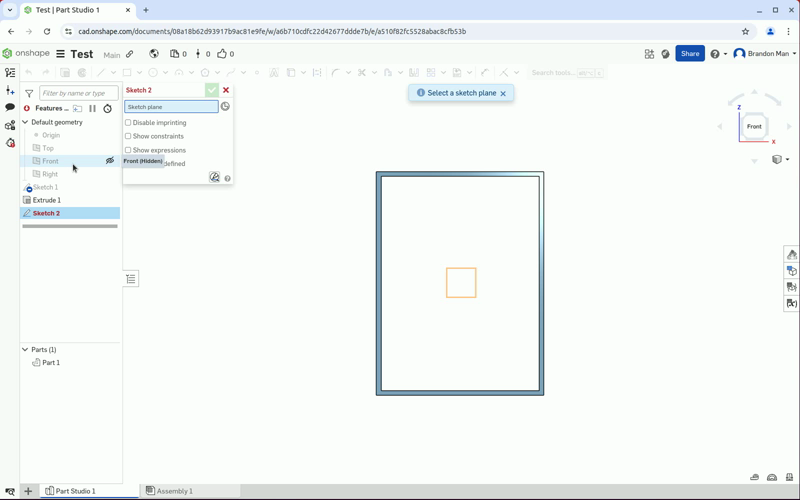
click(73, 163)
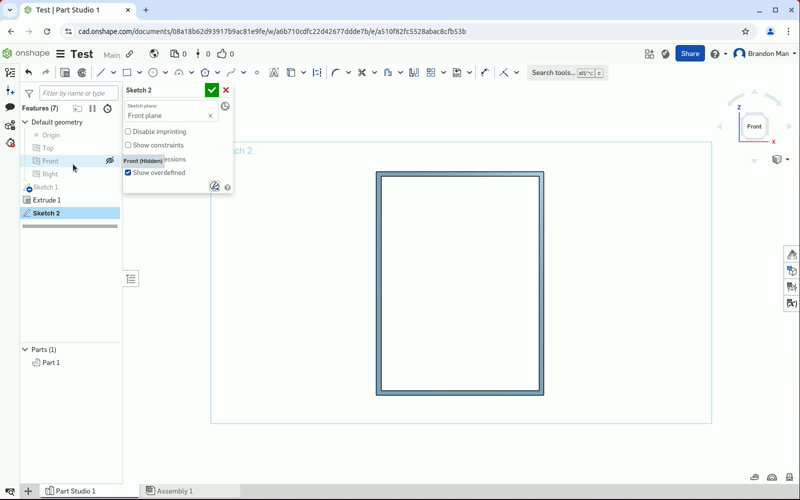
mouse_move(73, 352)
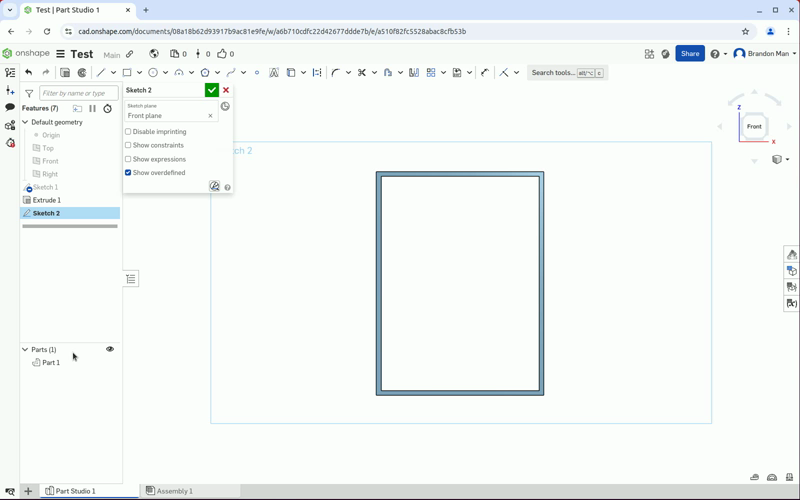
key(y)
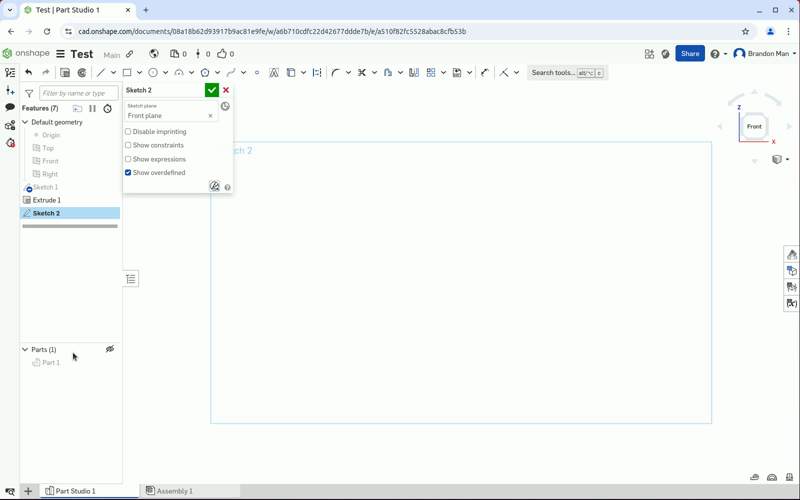
key(l)
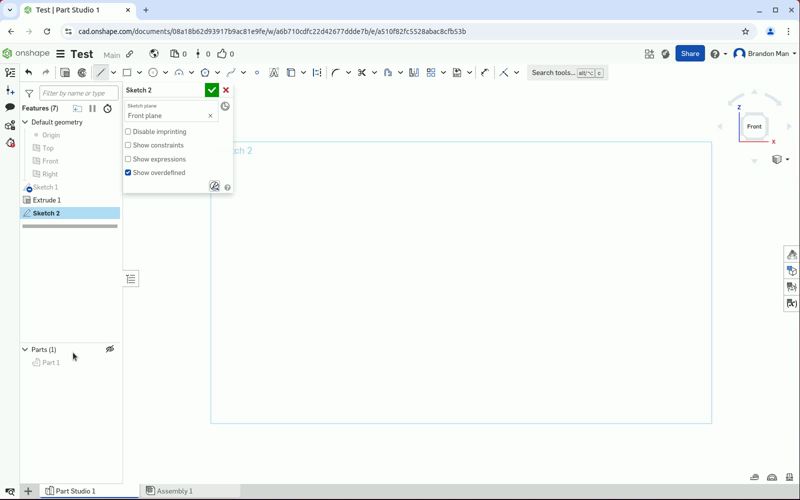
key_down(shift)
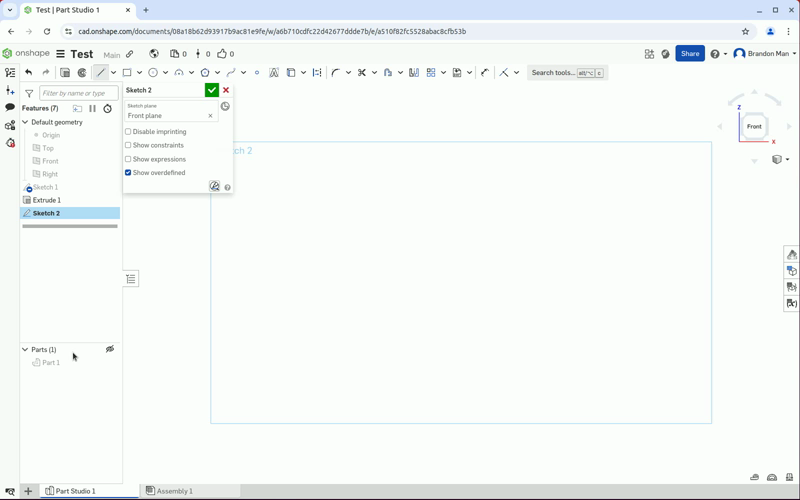
mouse_move(432, 389)
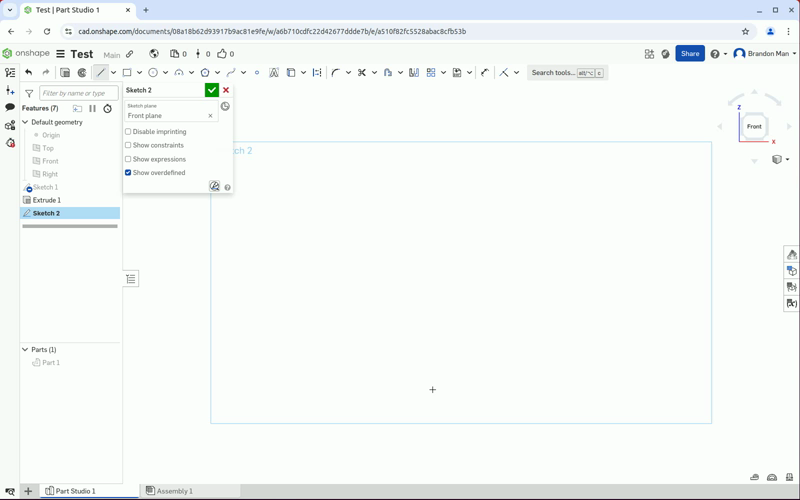
click(432, 389)
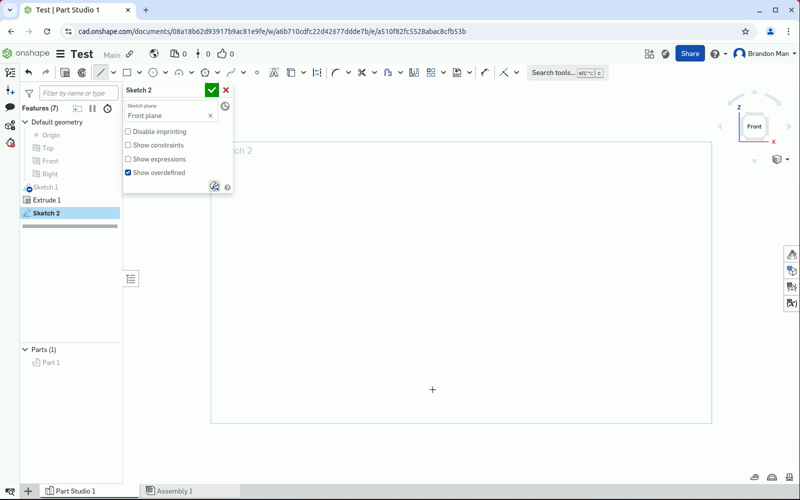
key_up(shift)
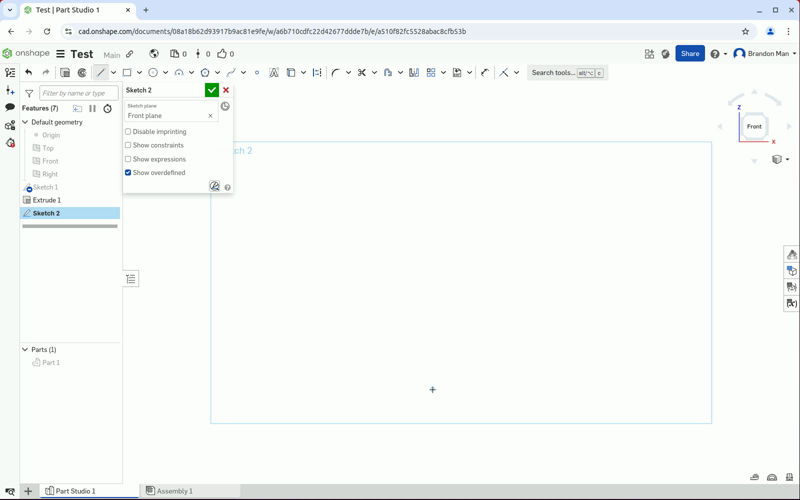
key_down(shift)
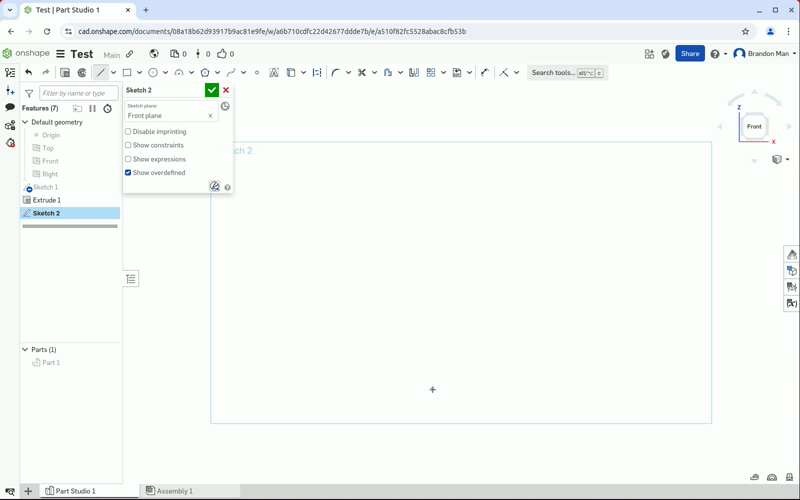
mouse_move(462, 389)
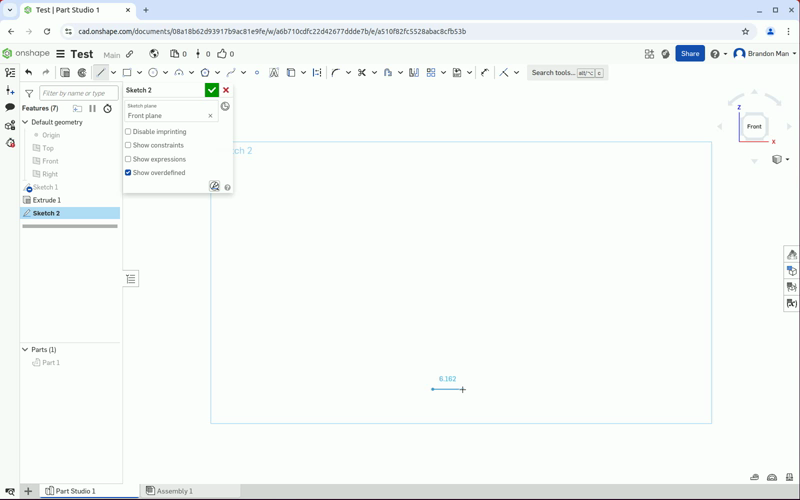
mouse_move(434, 389)
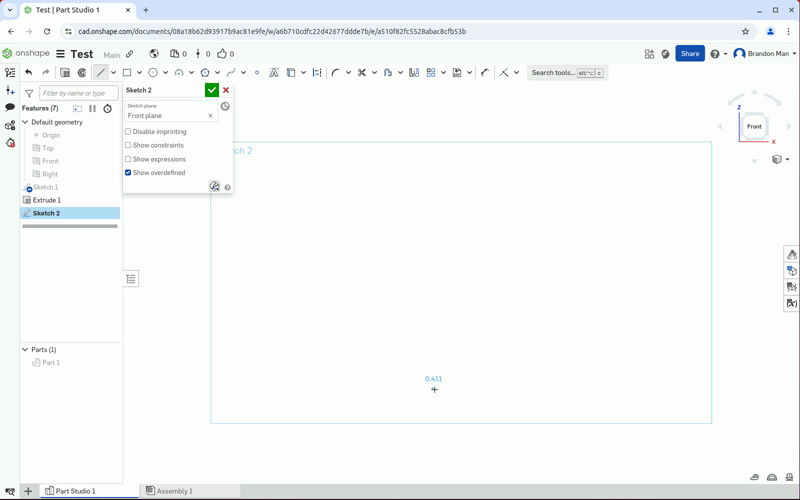
scroll(6)
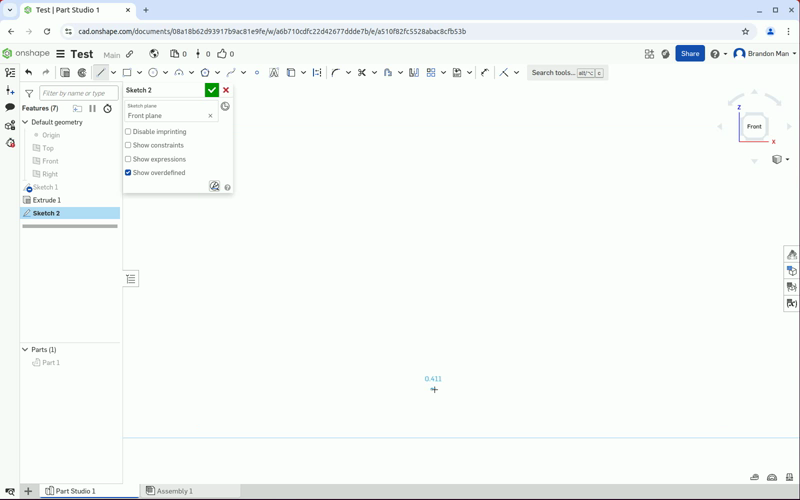
scroll(6)
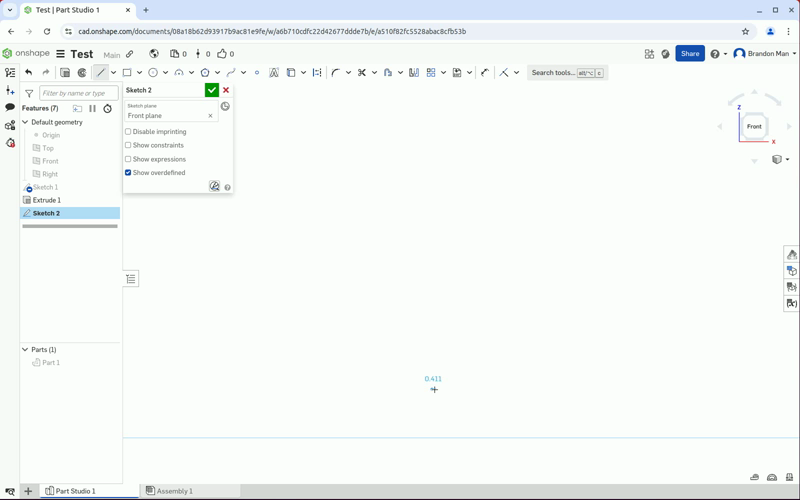
scroll(6)
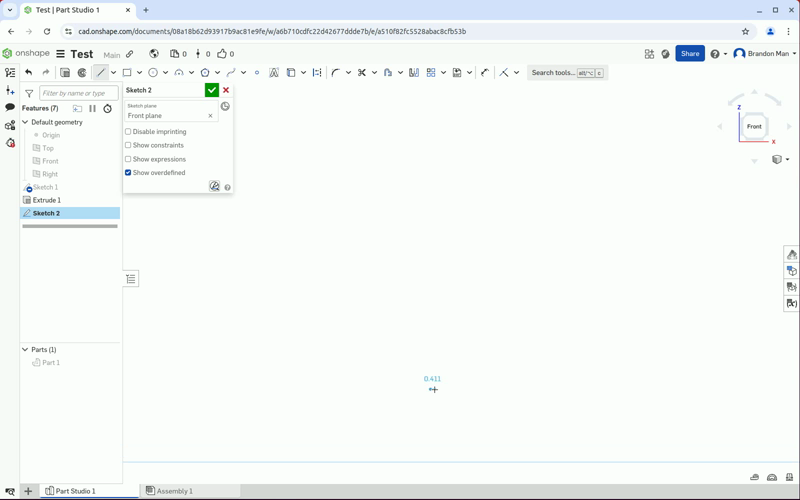
scroll(6)
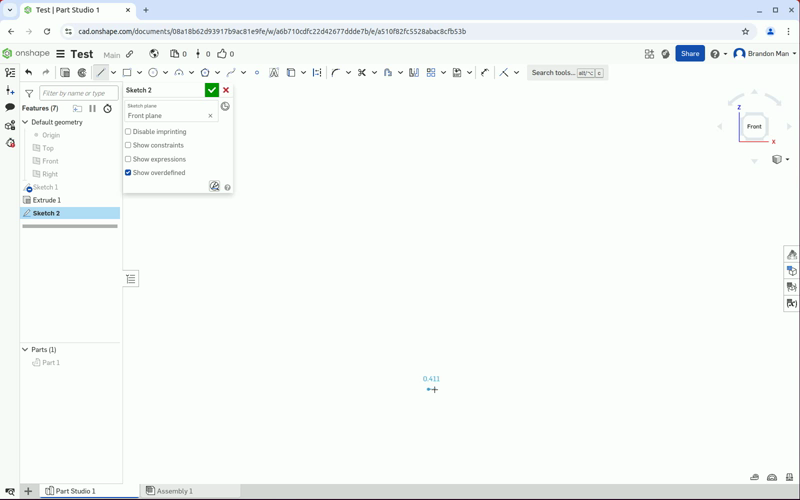
scroll(6)
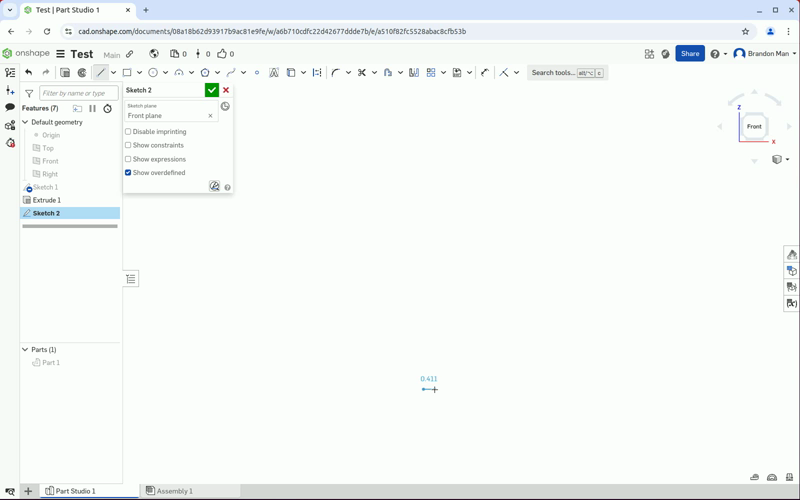
scroll(6)
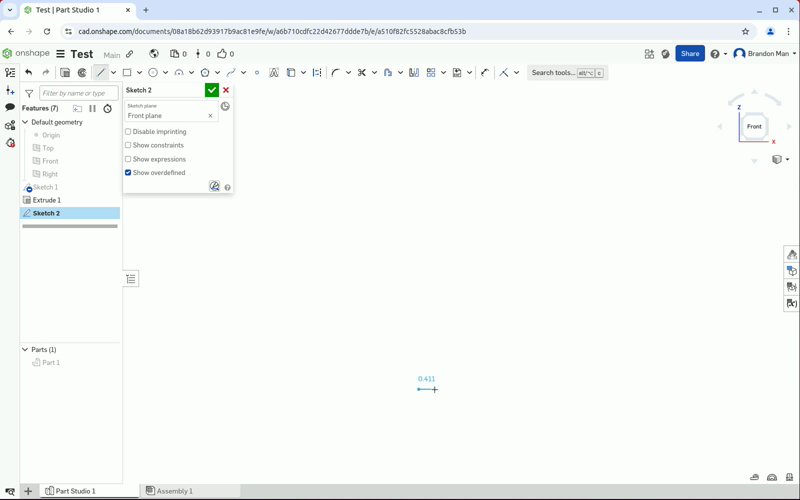
scroll(6)
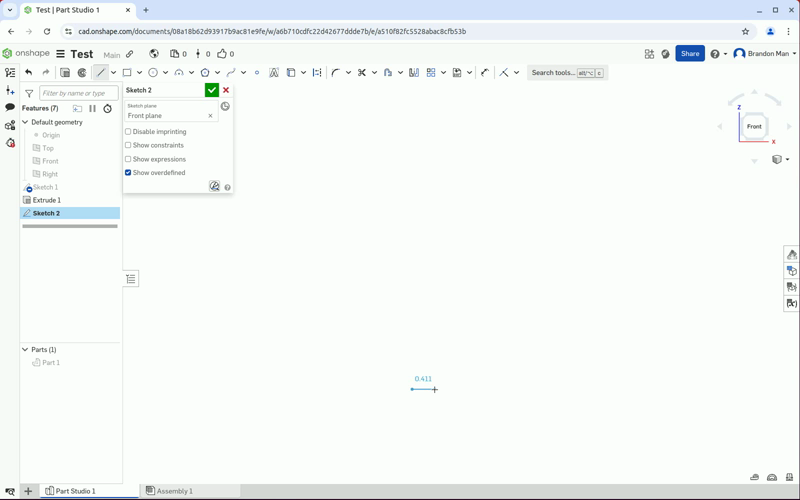
click(434, 389)
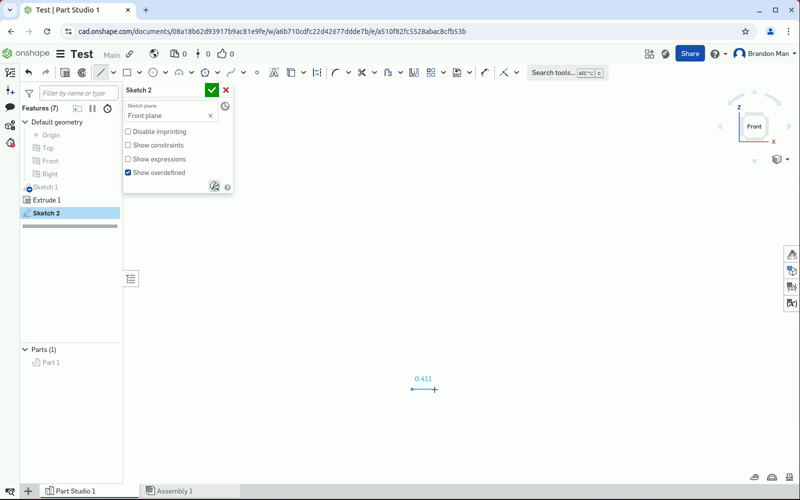
scroll(-6)
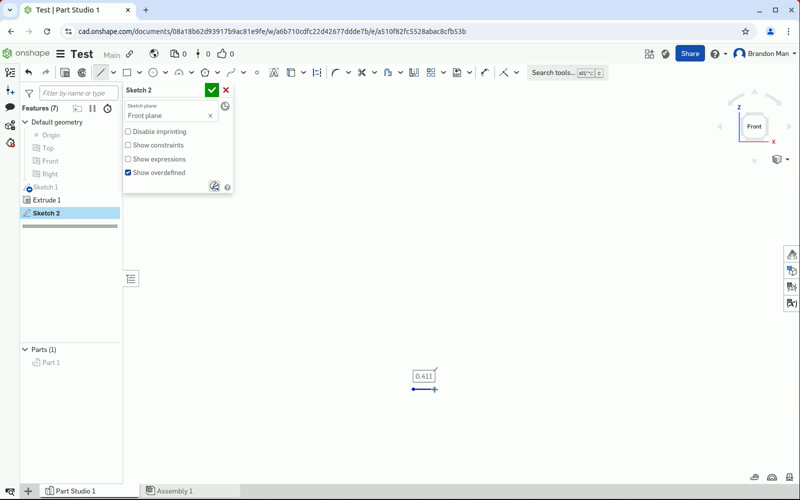
scroll(-6)
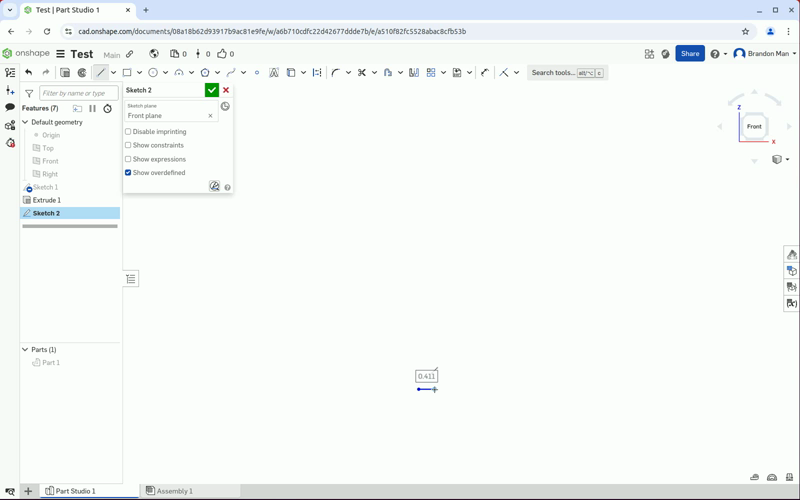
scroll(-6)
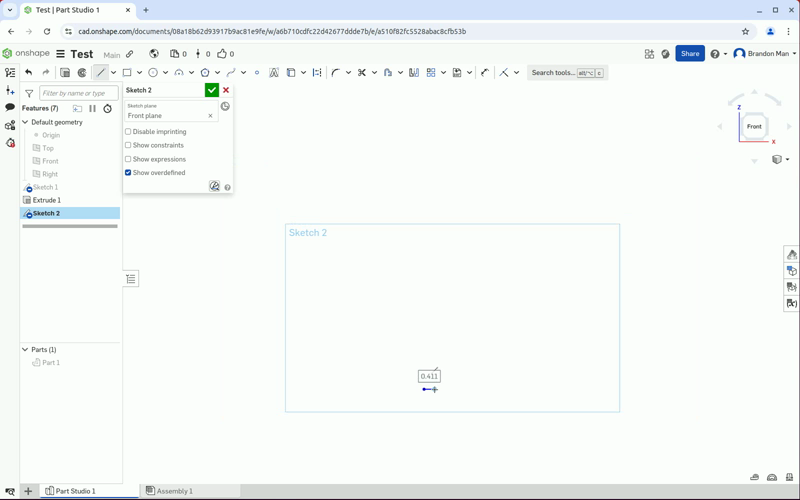
scroll(-6)
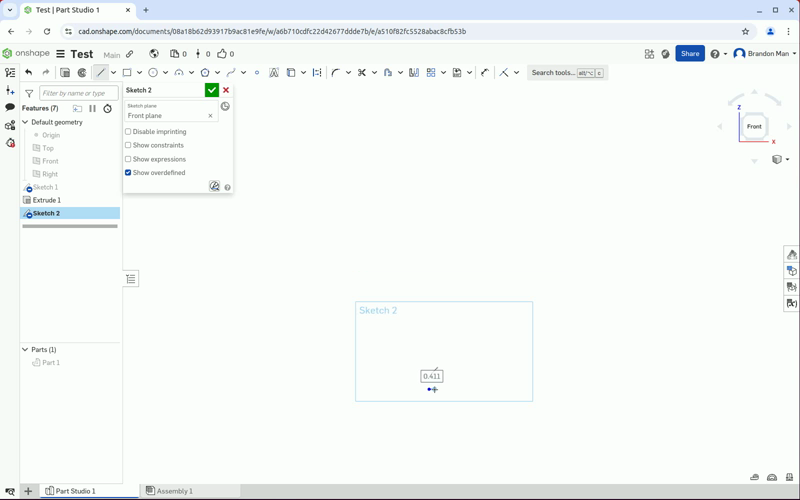
scroll(-6)
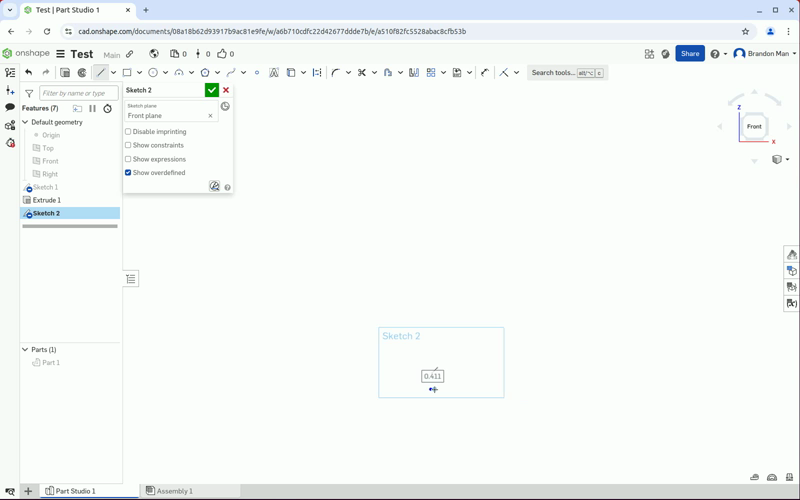
scroll(-6)
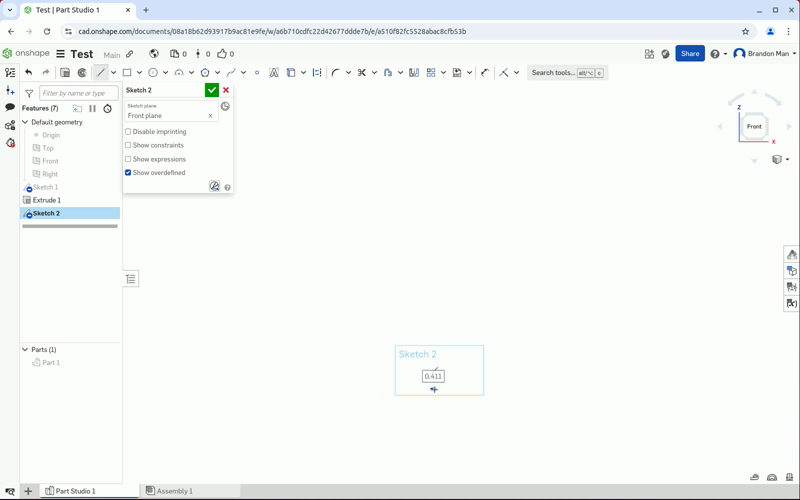
scroll(-6)
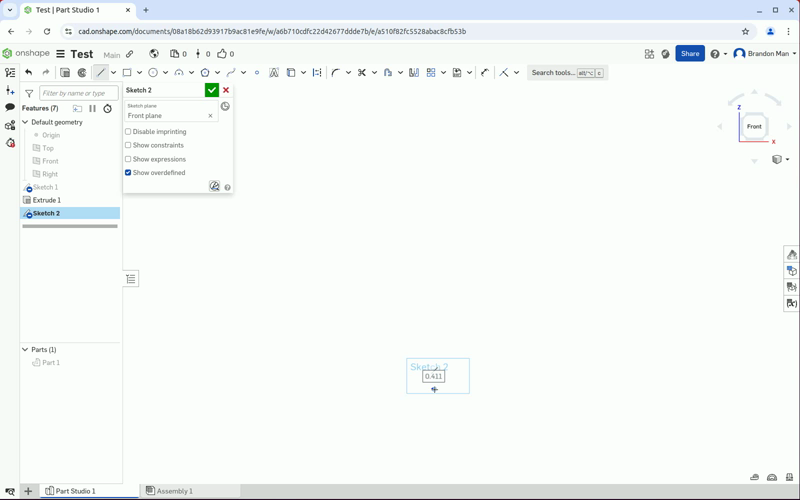
key_up(shift)
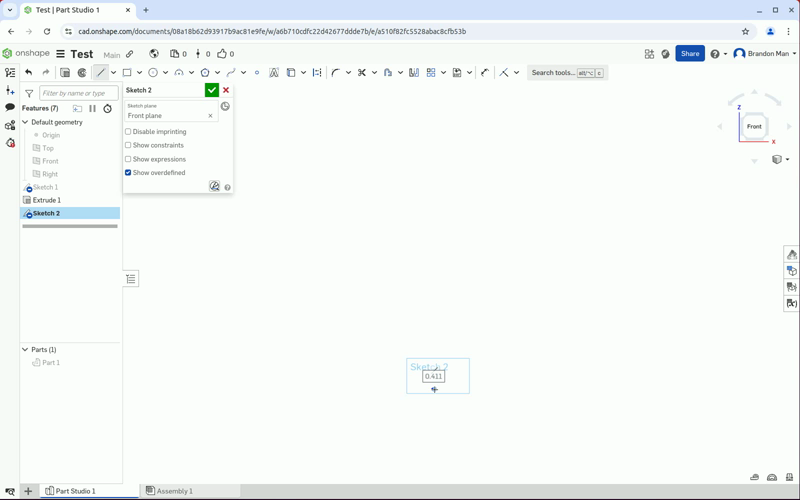
key_down(shift)
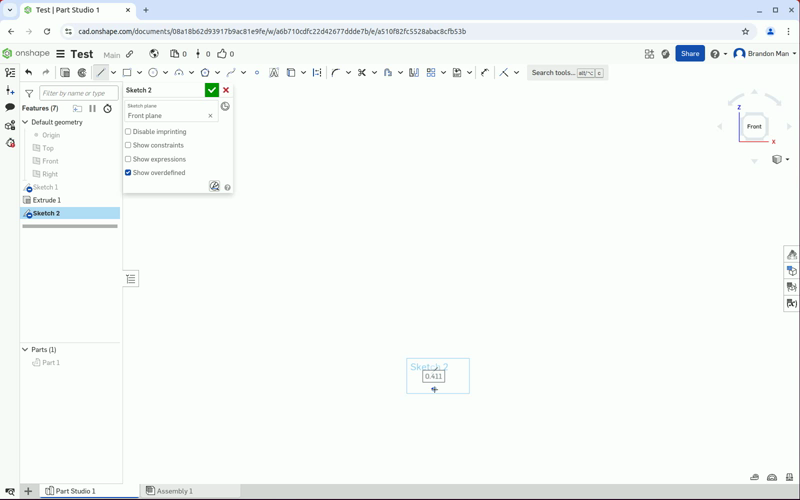
mouse_move(464, 389)
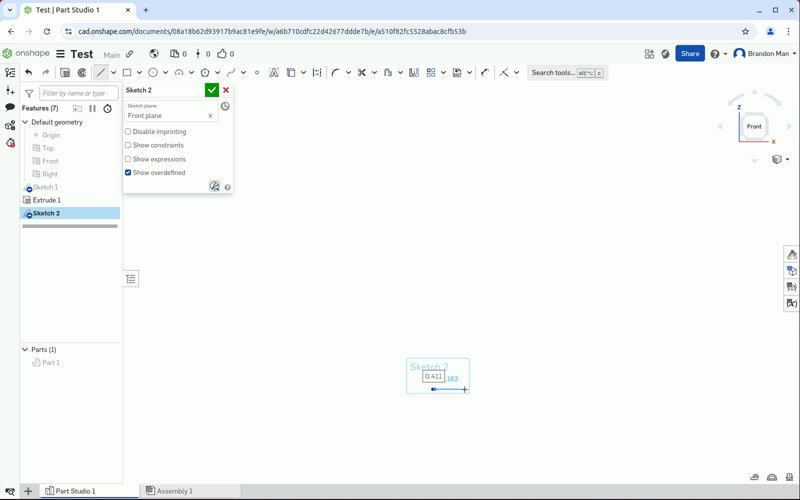
mouse_move(434, 338)
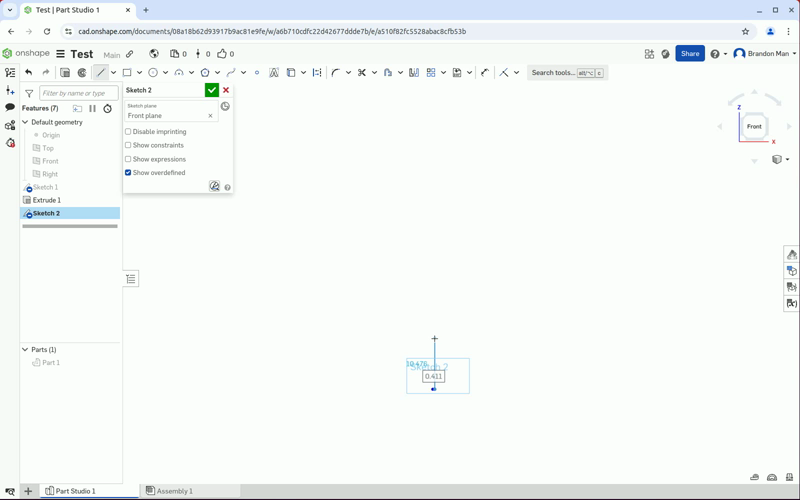
click(434, 338)
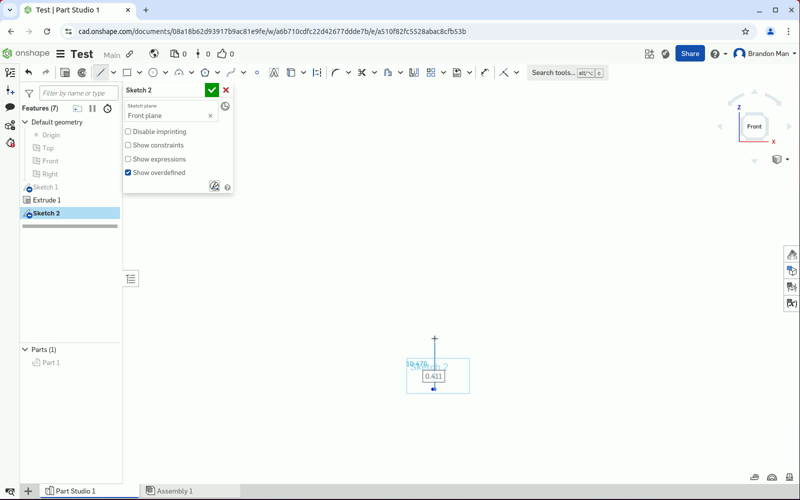
key_up(shift)
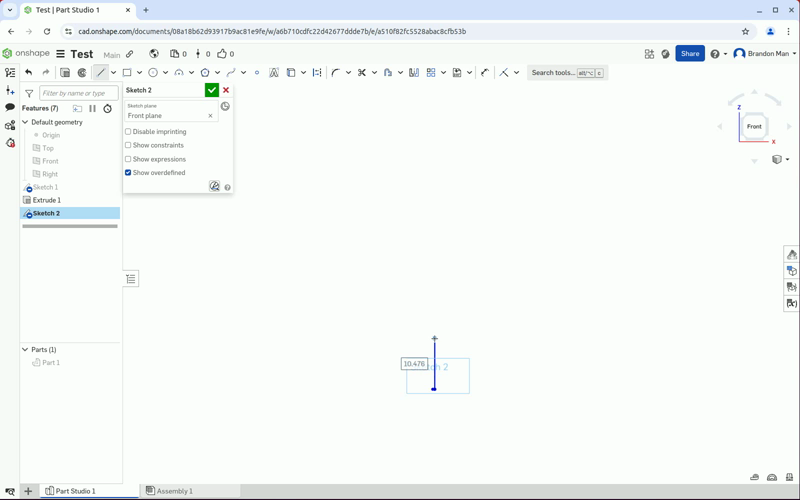
key_down(shift)
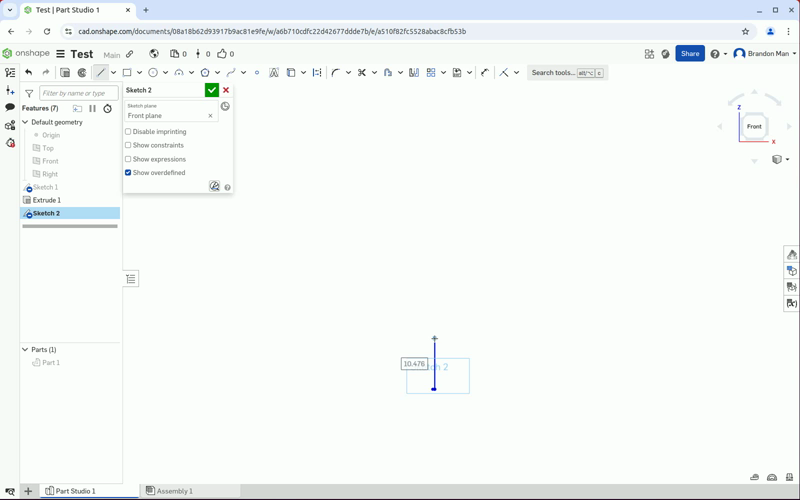
mouse_move(464, 338)
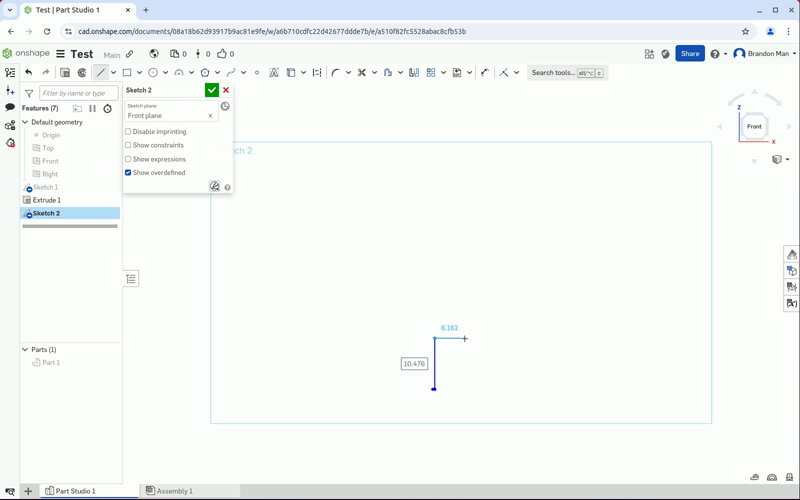
mouse_move(432, 338)
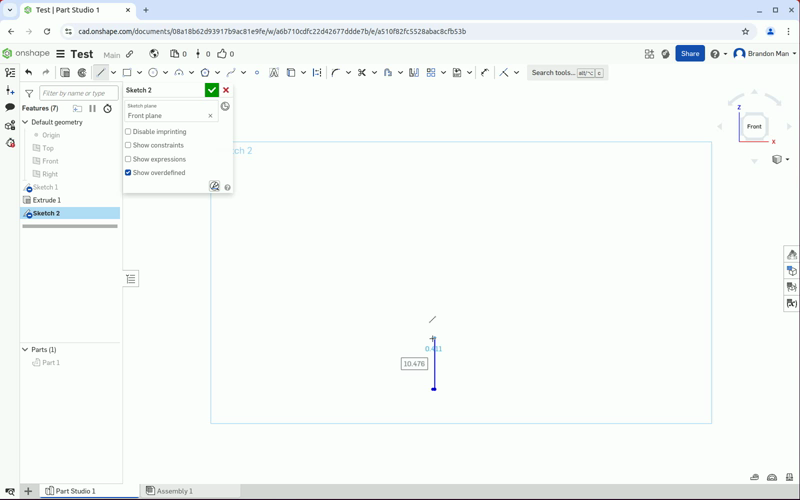
scroll(6)
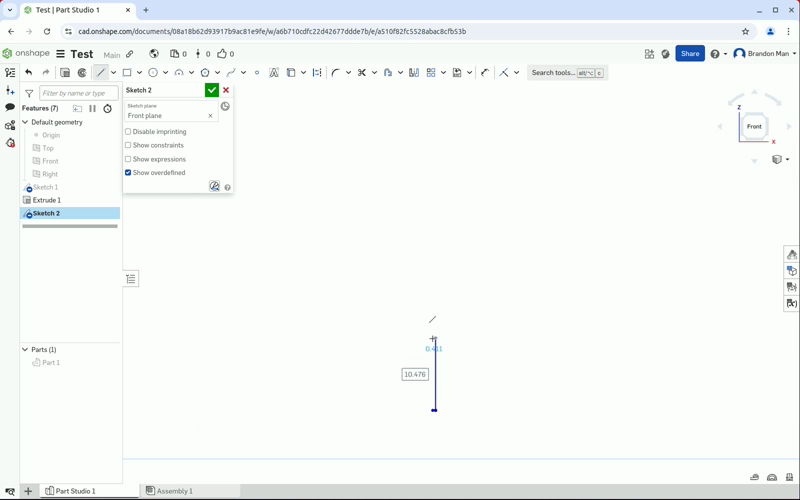
scroll(6)
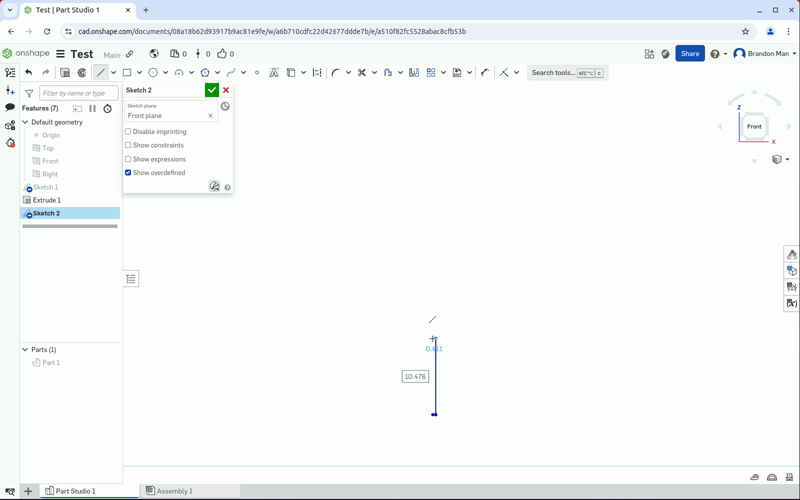
scroll(6)
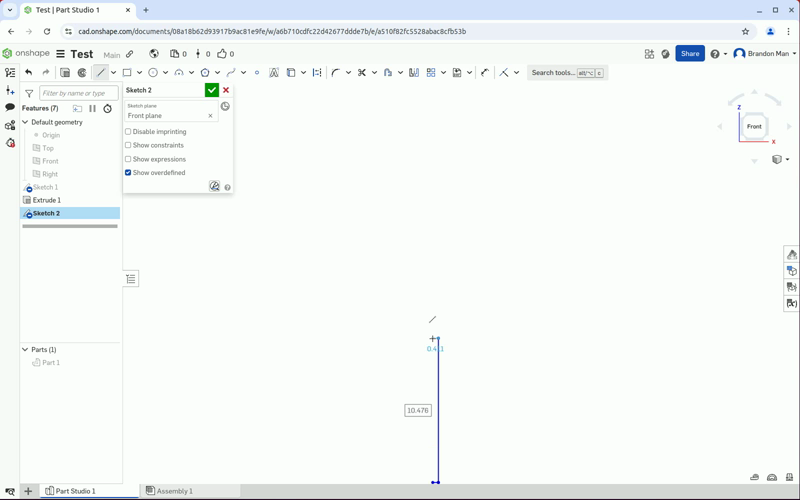
scroll(6)
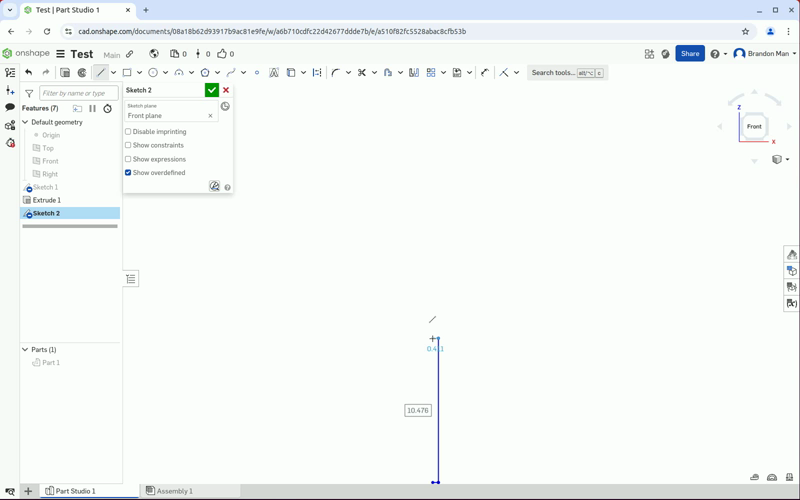
scroll(6)
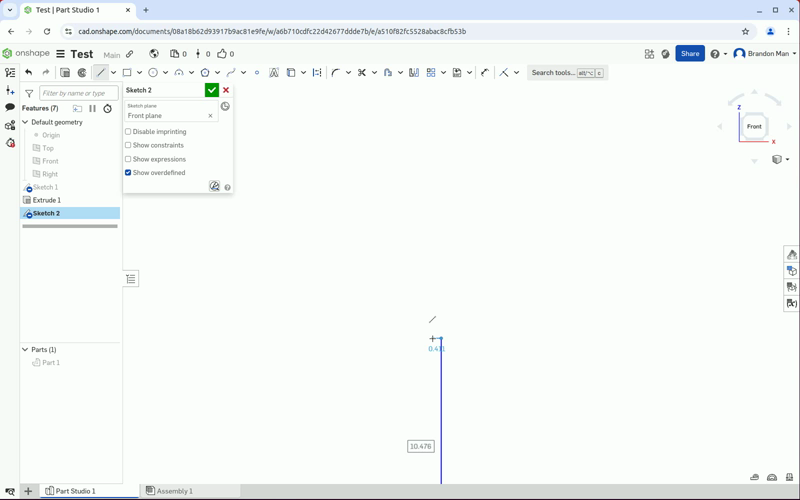
scroll(6)
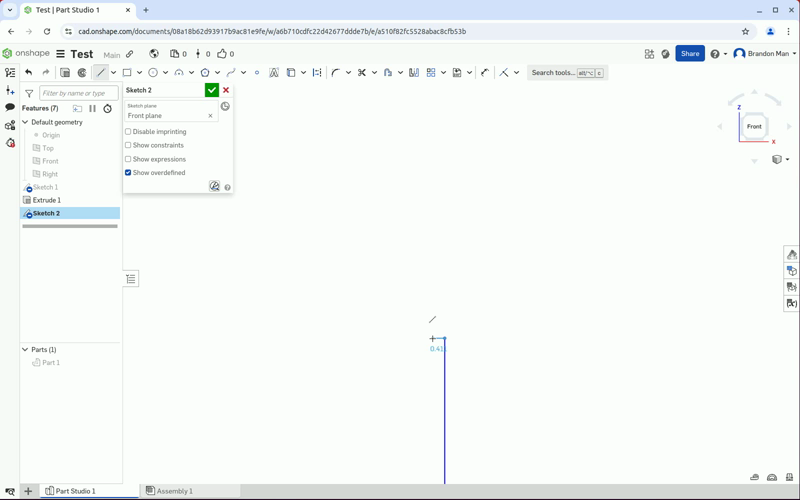
scroll(6)
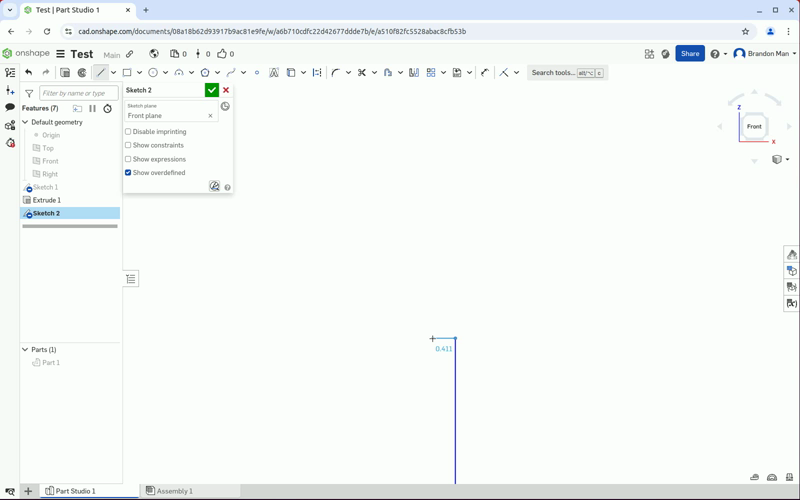
click(432, 338)
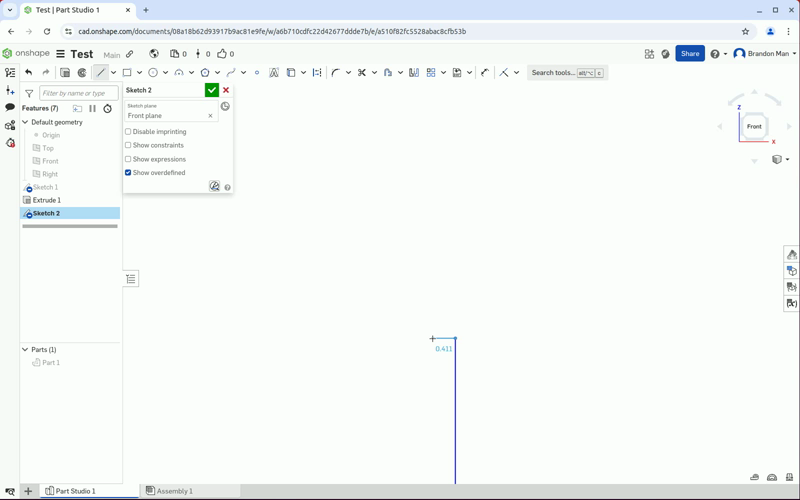
scroll(-6)
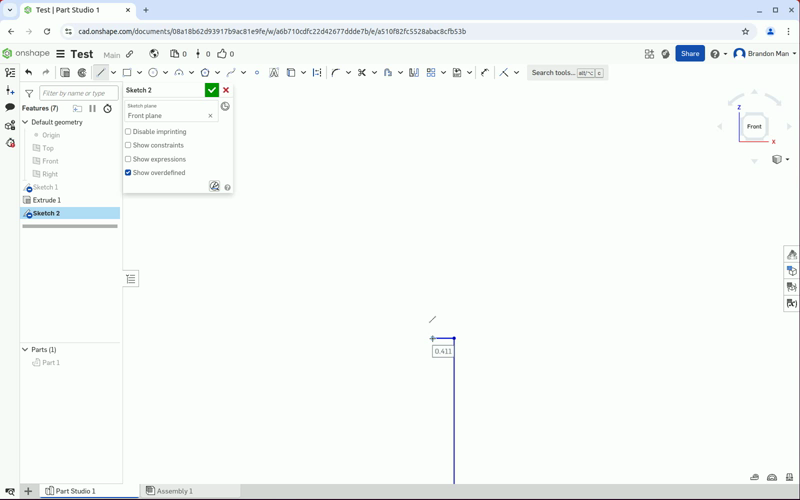
scroll(-6)
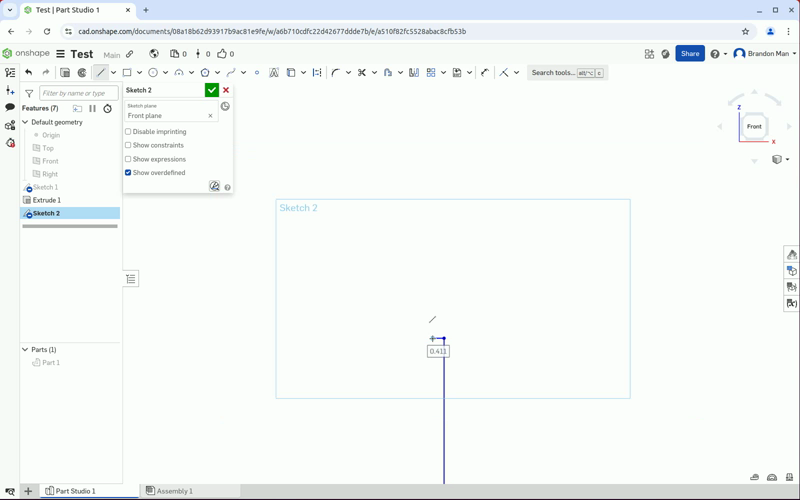
scroll(-6)
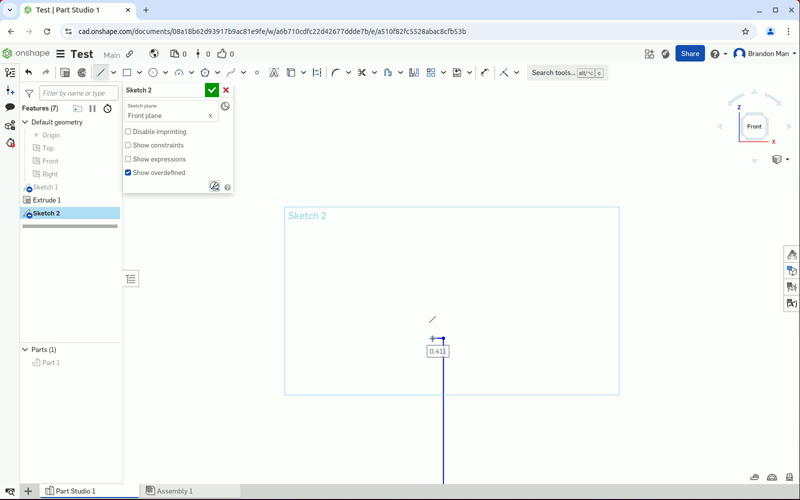
scroll(-6)
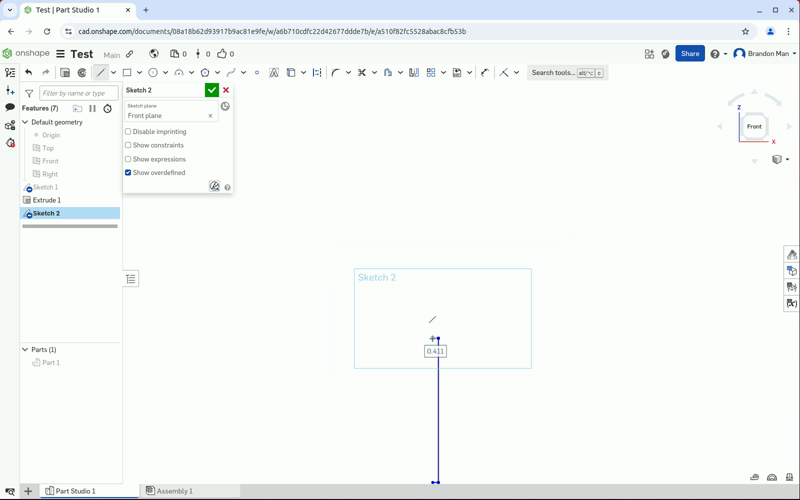
scroll(-6)
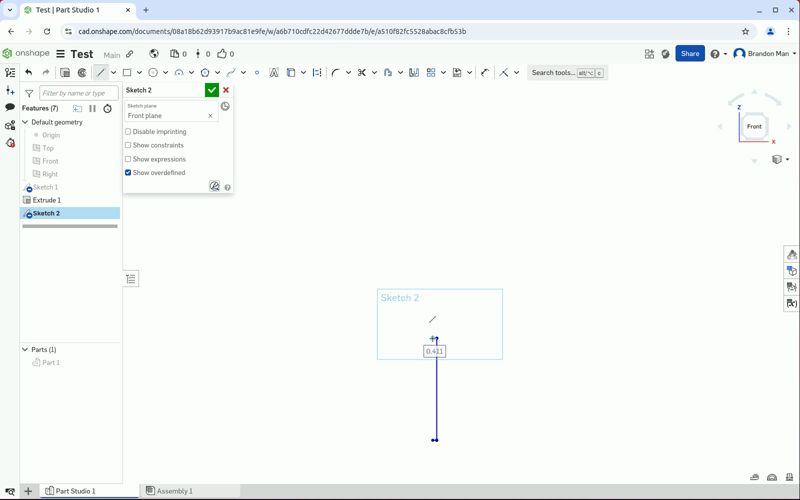
scroll(-6)
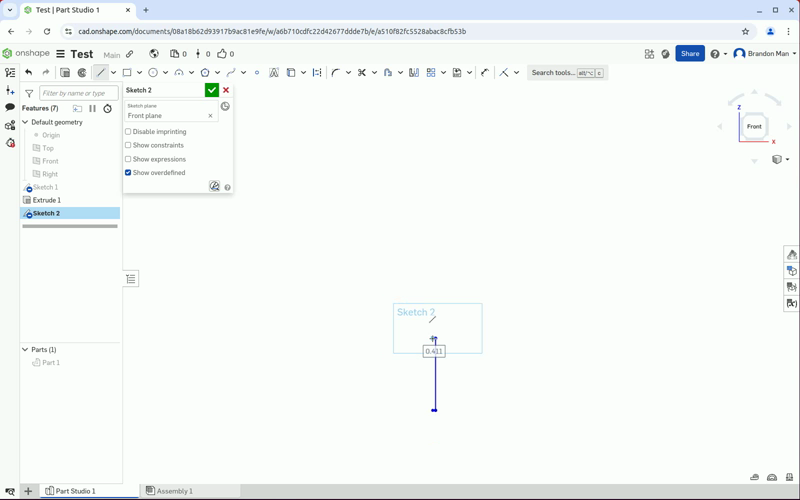
scroll(-6)
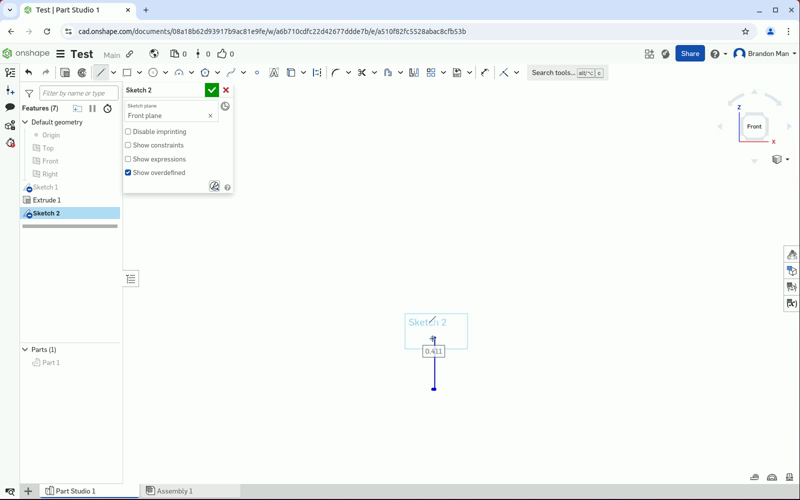
key_up(shift)
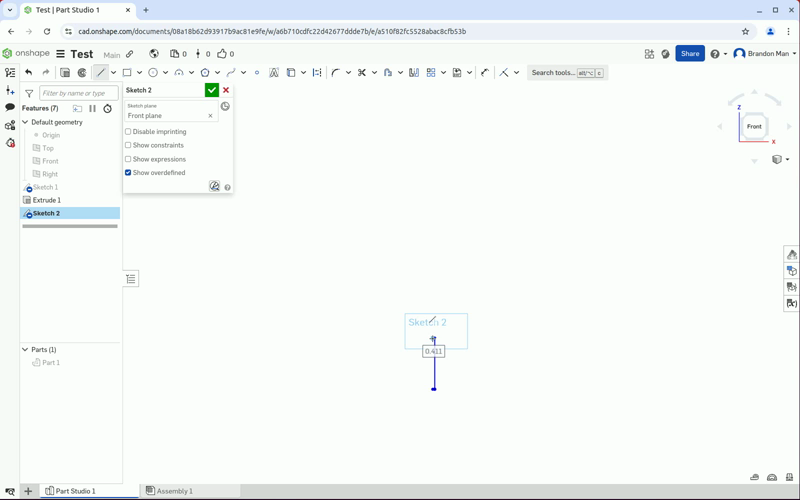
mouse_move(462, 338)
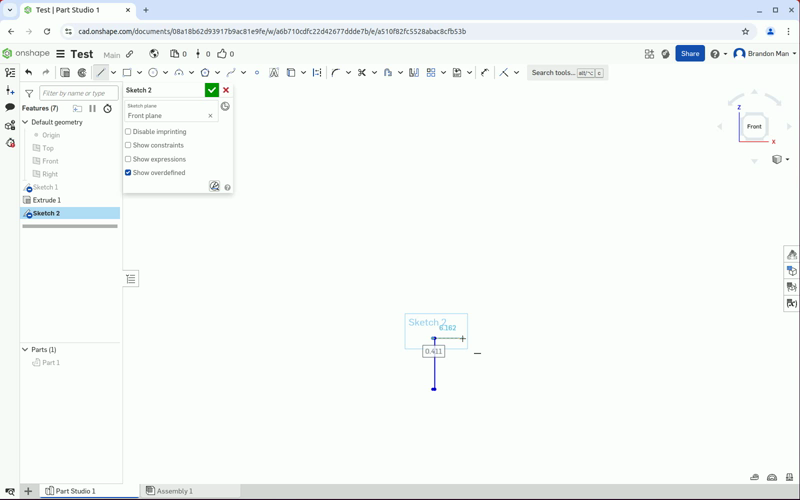
key_down(shift)
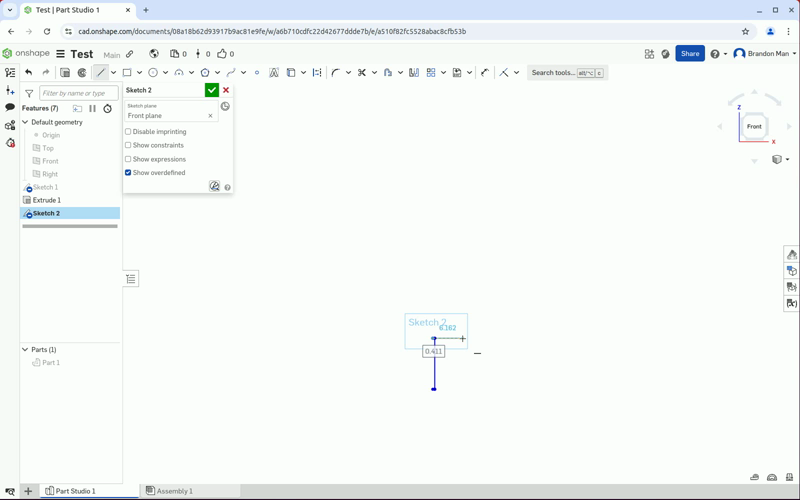
mouse_move(432, 389)
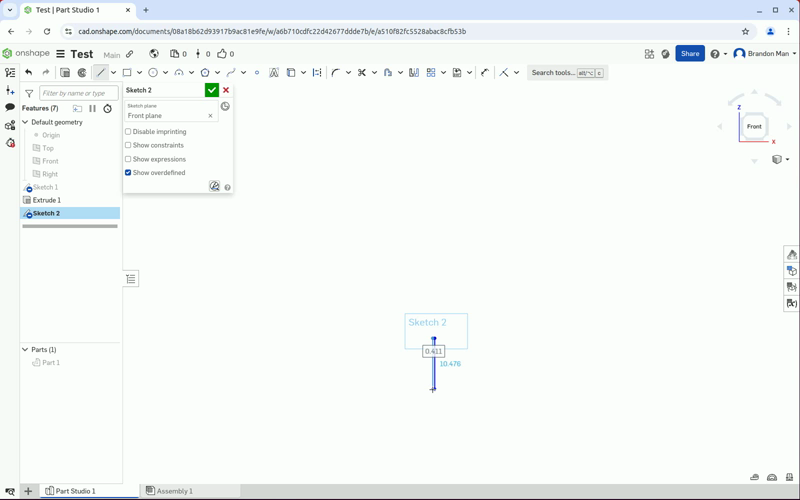
scroll(6)
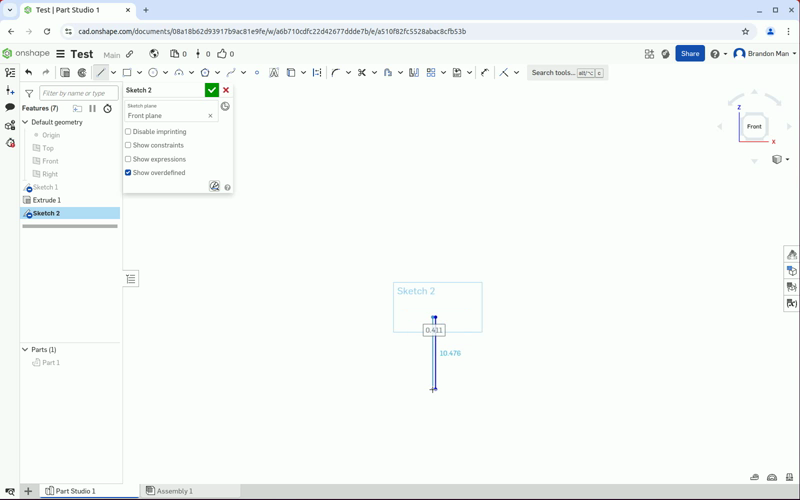
scroll(6)
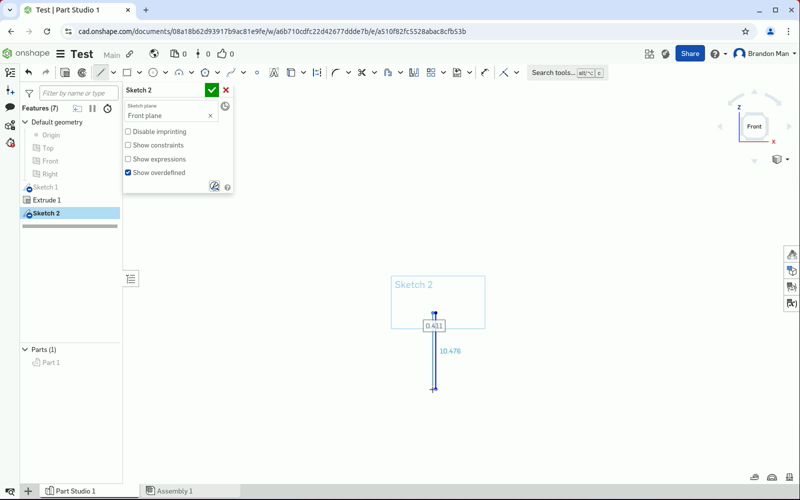
scroll(6)
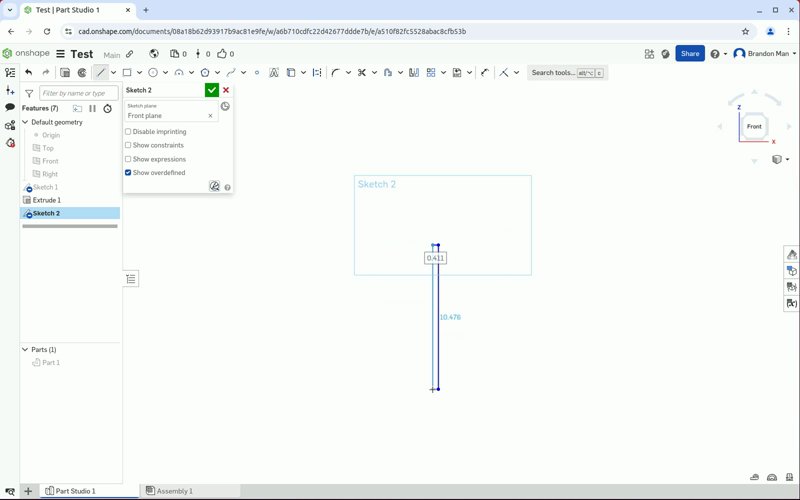
scroll(6)
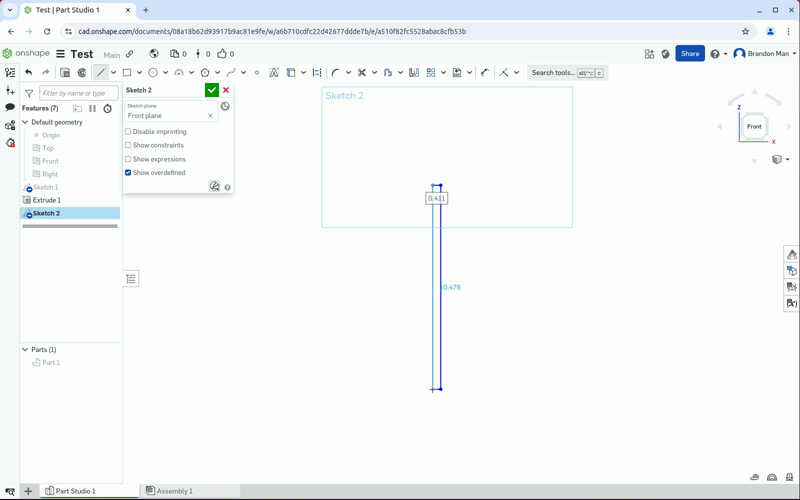
scroll(6)
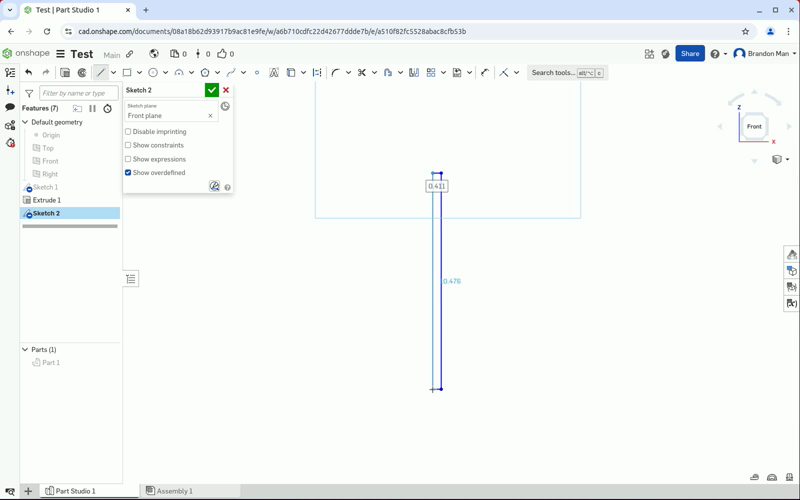
scroll(6)
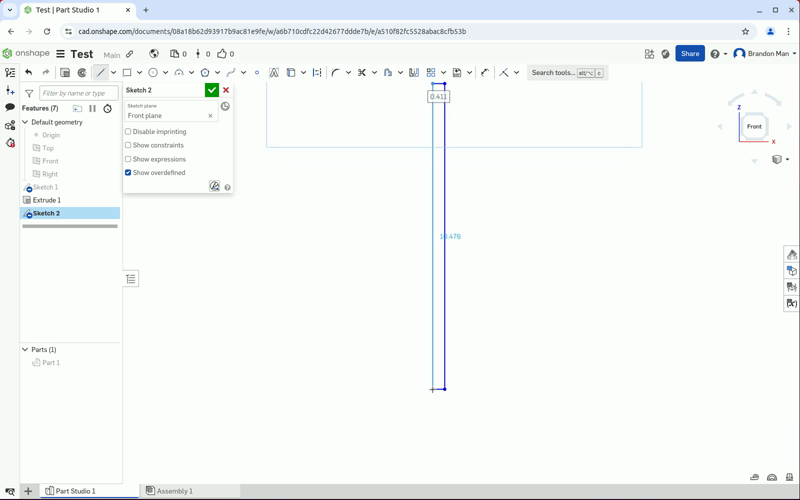
scroll(6)
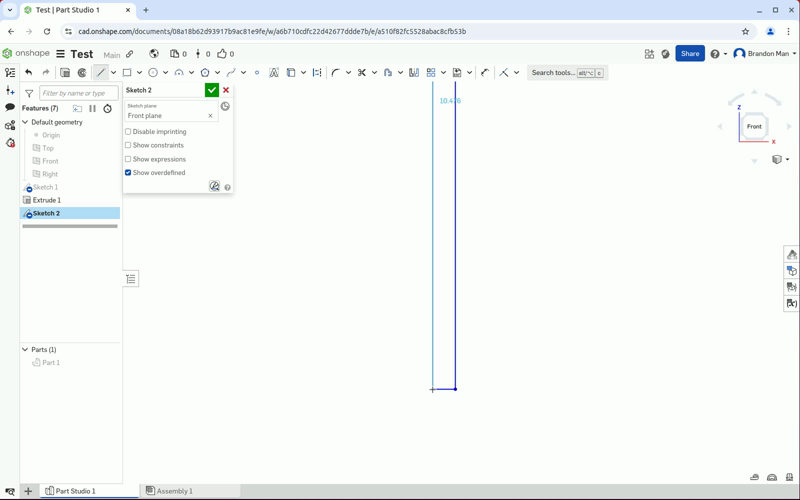
key_up(shift)
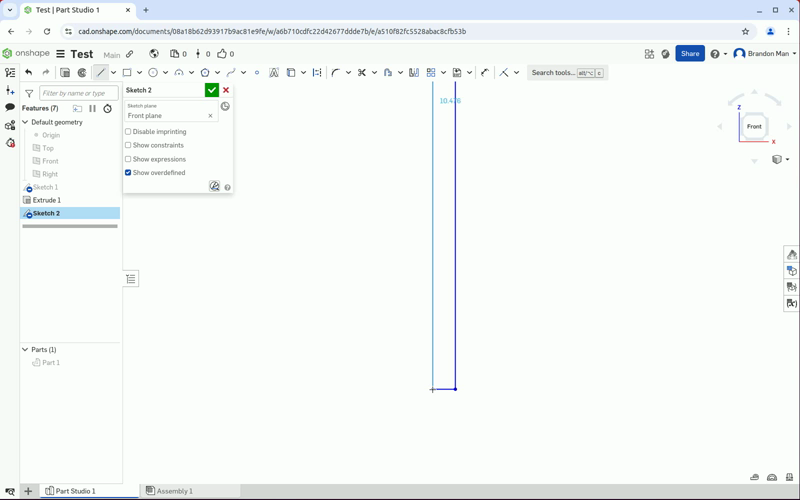
click(432, 389)
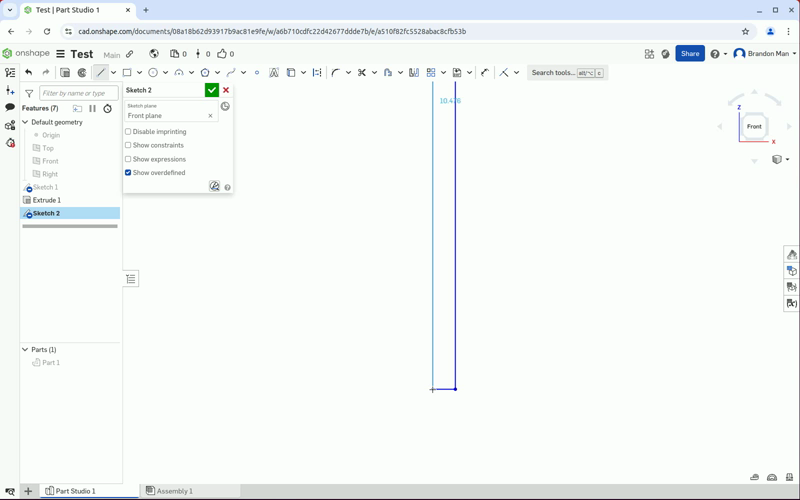
scroll(-6)
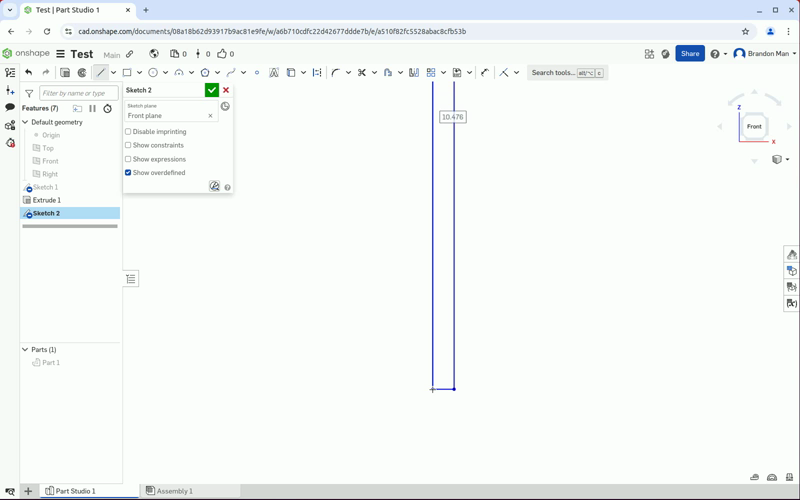
scroll(-6)
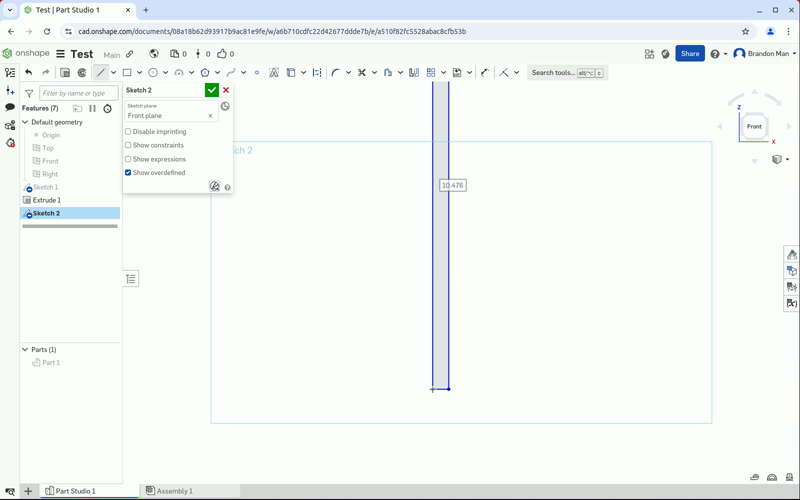
scroll(-6)
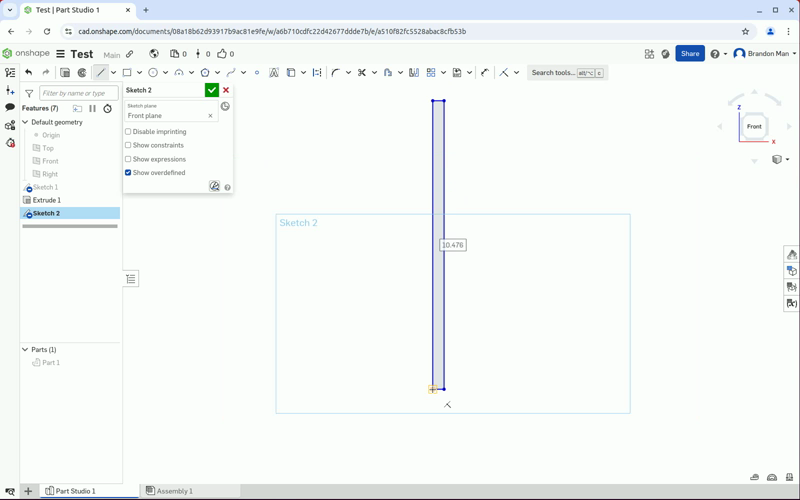
scroll(-6)
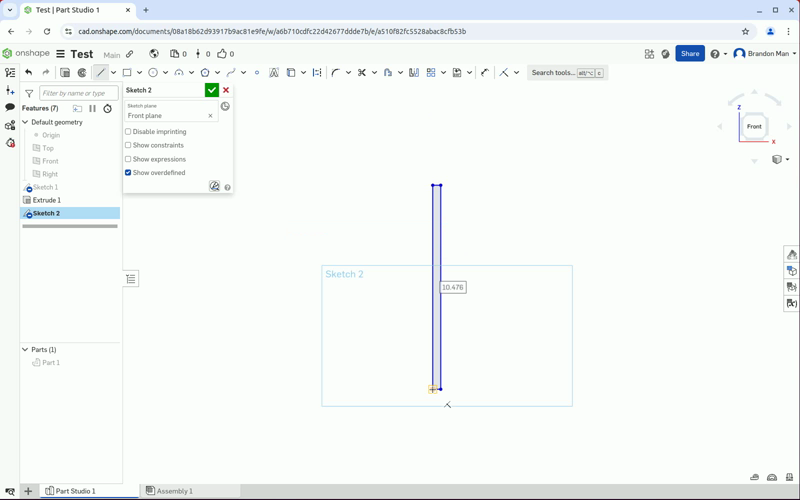
scroll(-6)
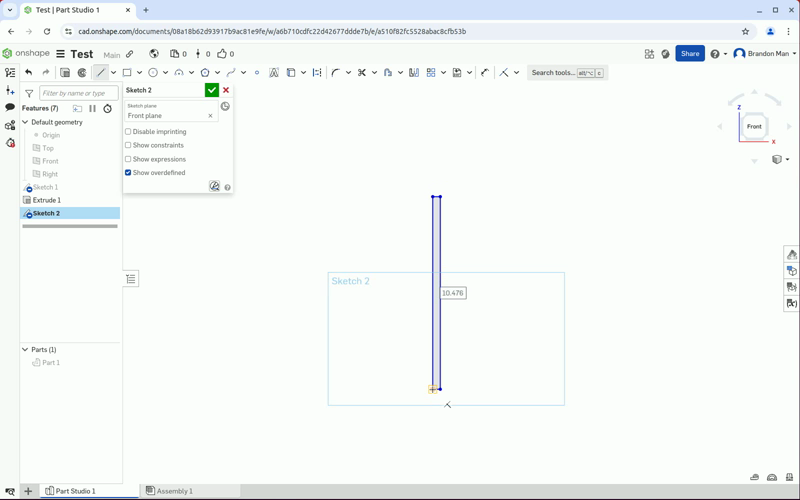
scroll(-6)
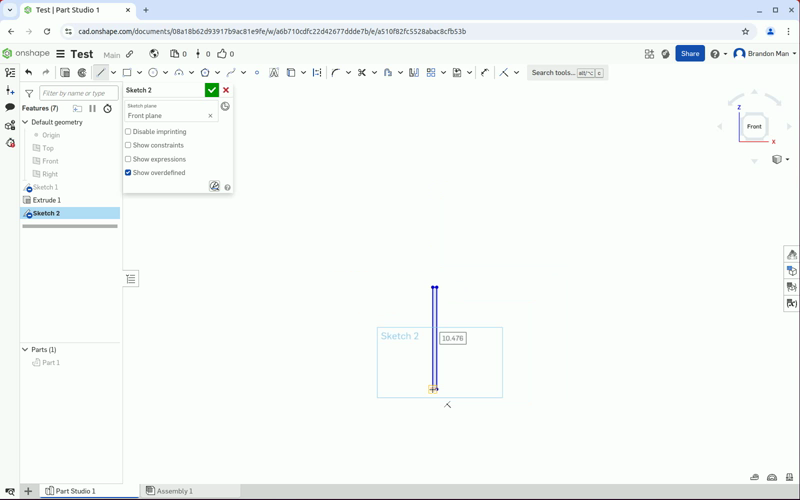
scroll(-6)
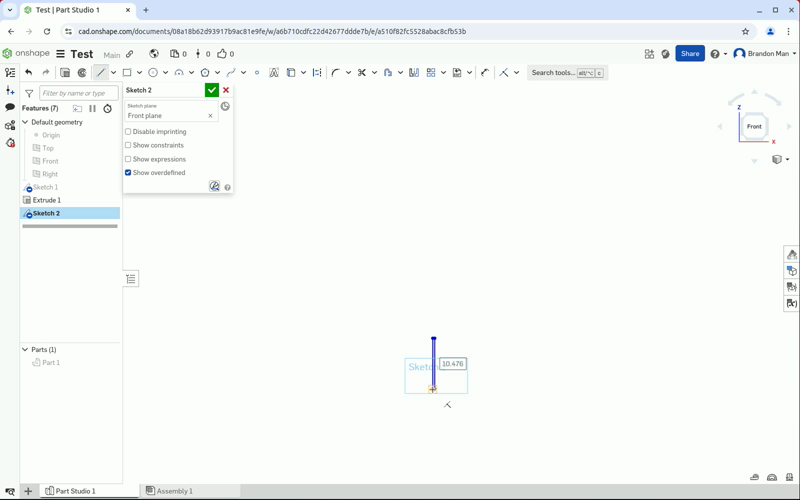
key(esc)
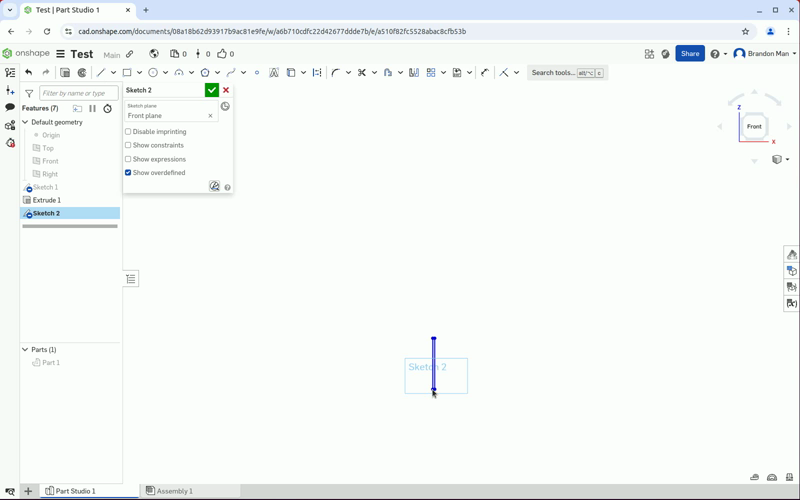
mouse_move(433, 371)
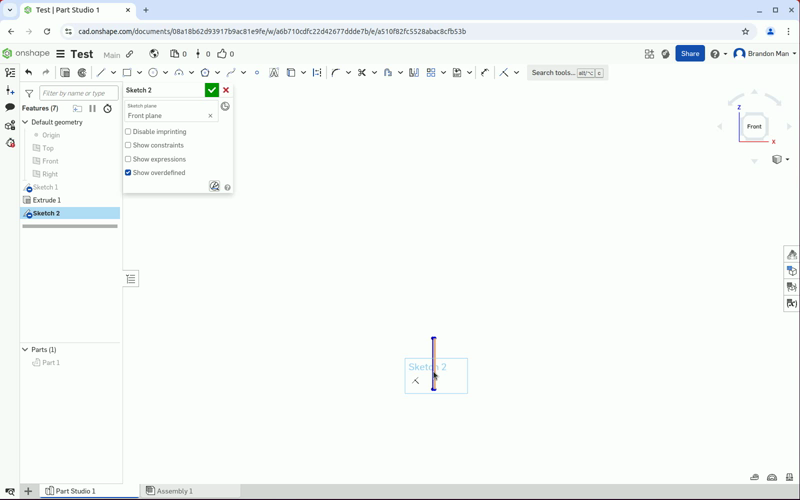
scroll(6)
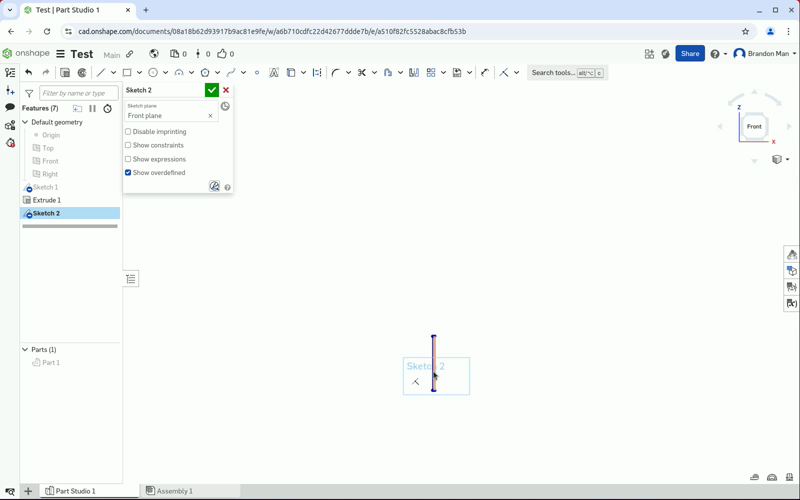
scroll(6)
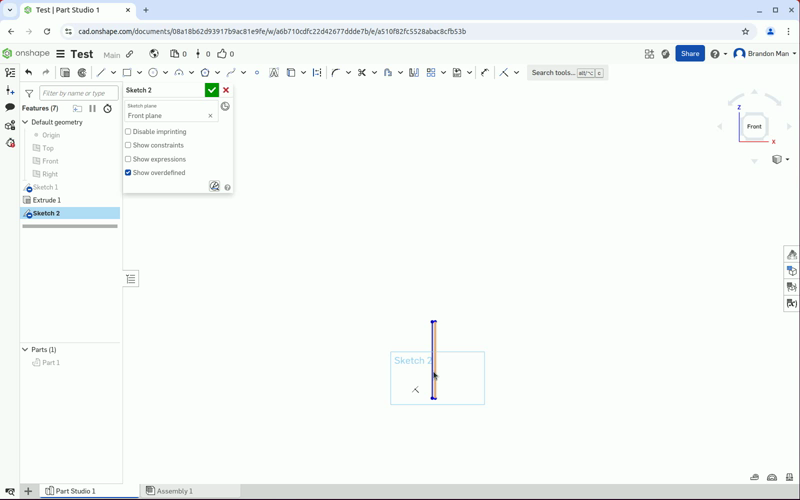
scroll(6)
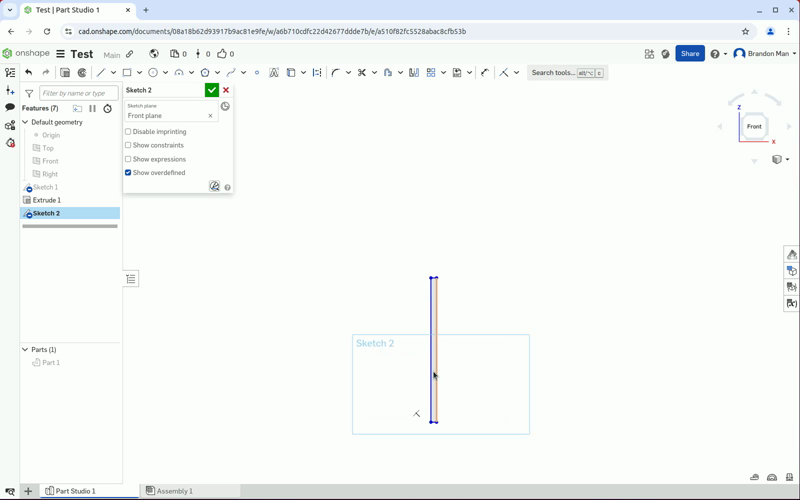
scroll(6)
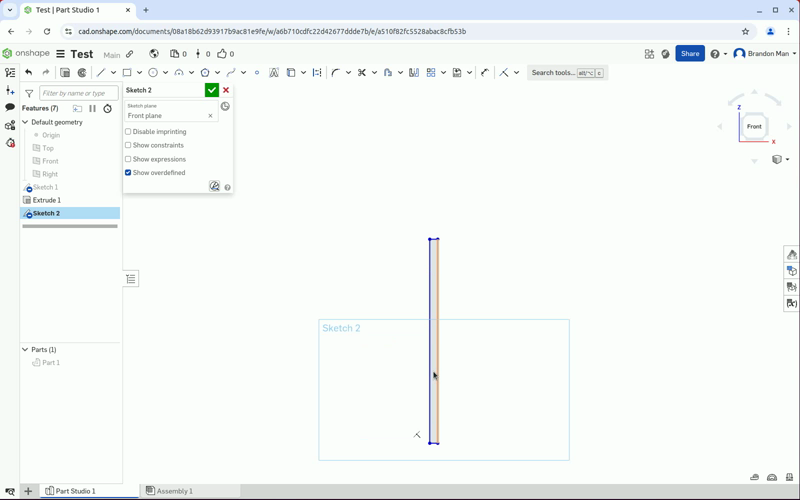
scroll(6)
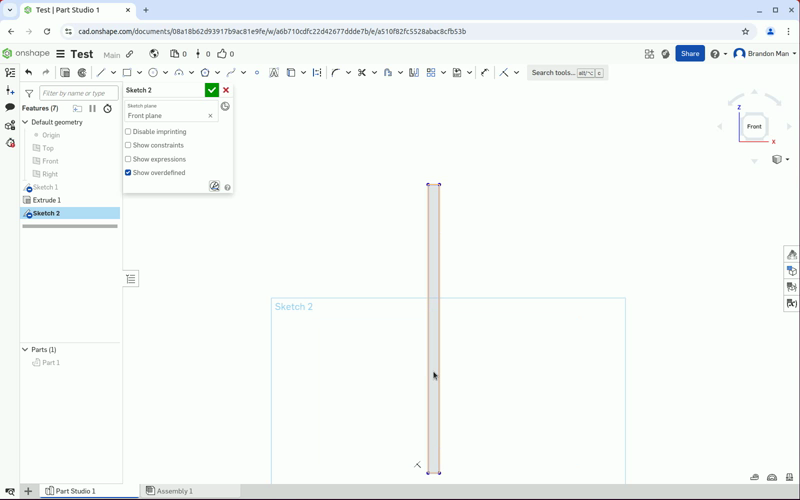
scroll(6)
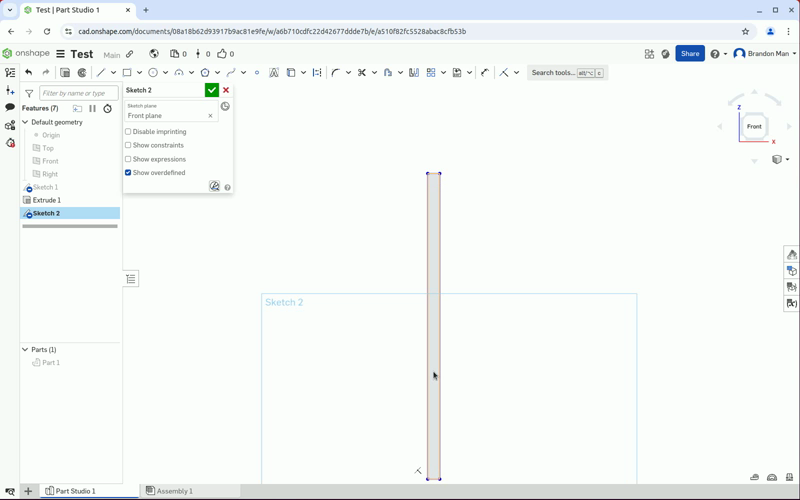
scroll(6)
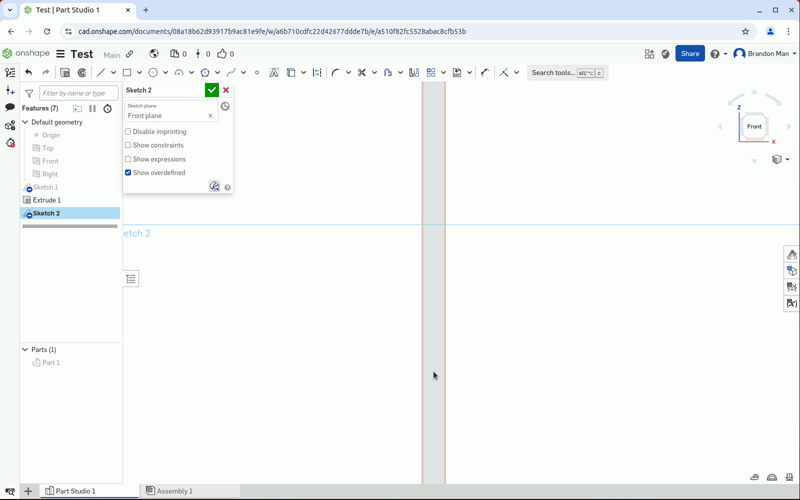
click(433, 371)
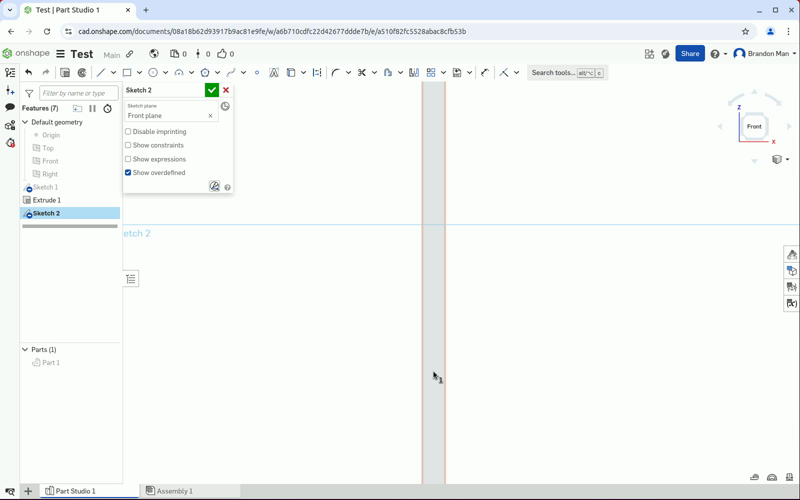
scroll(-6)
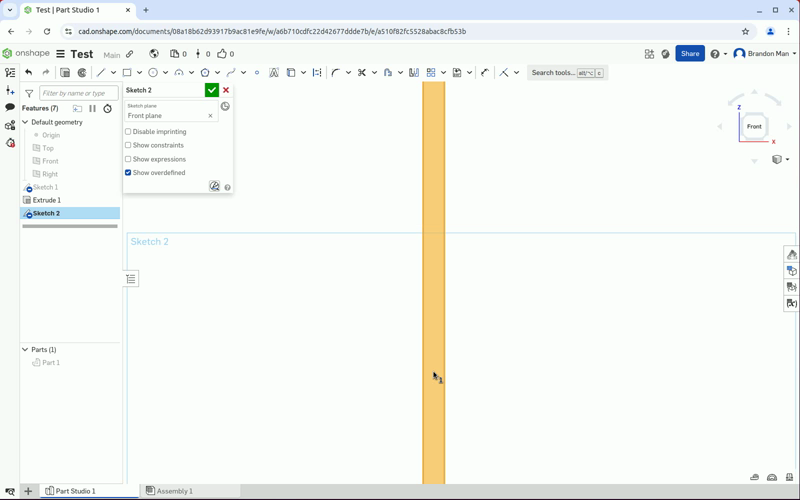
scroll(-6)
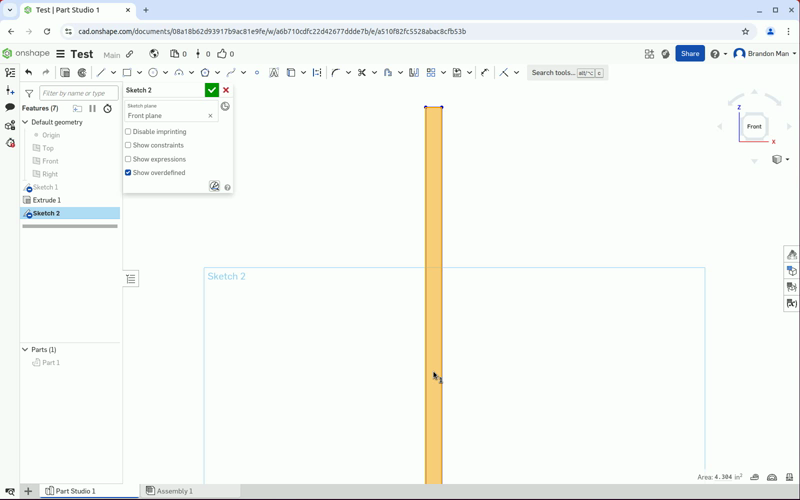
scroll(-6)
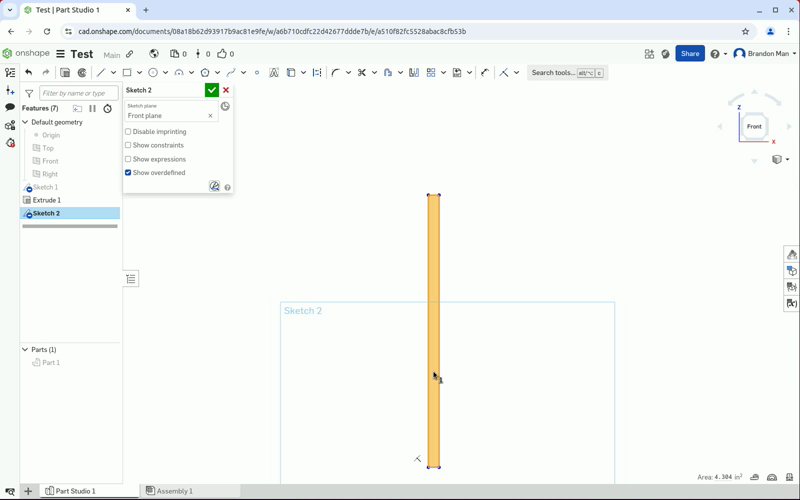
scroll(-6)
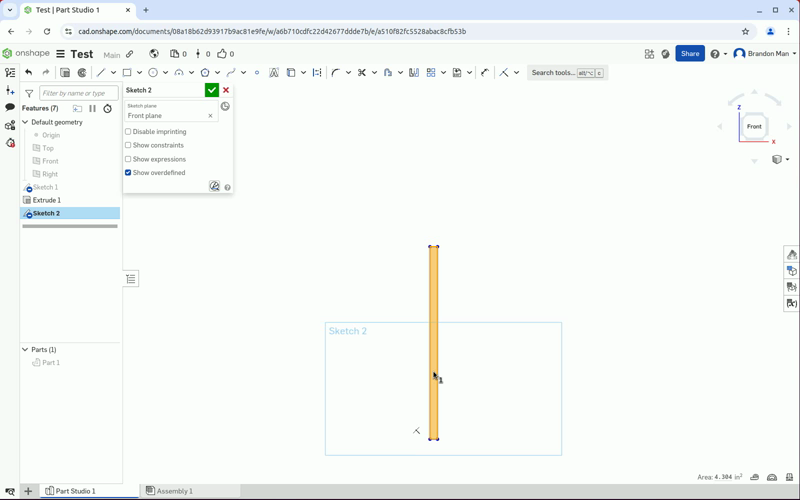
scroll(-6)
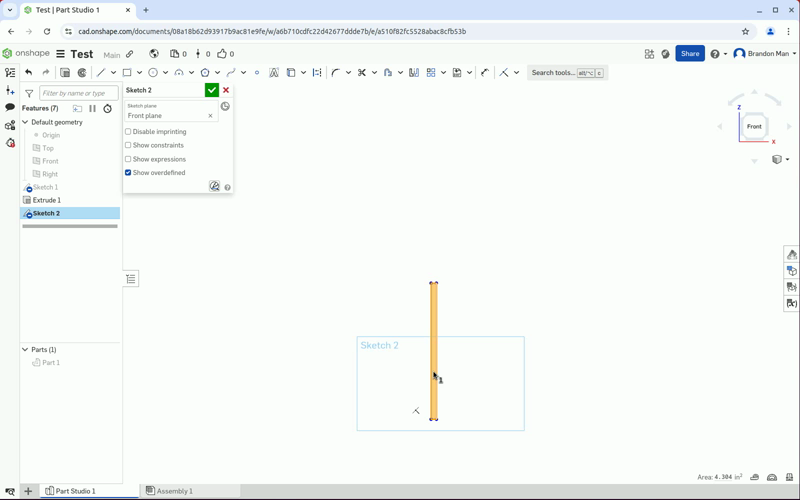
scroll(-6)
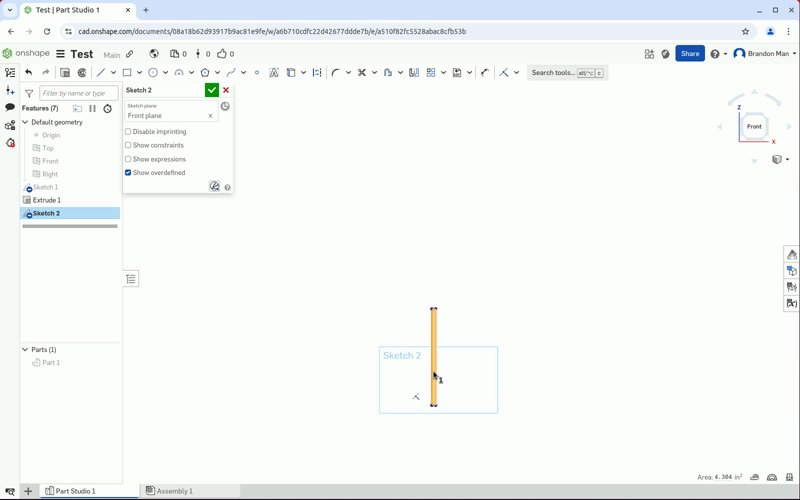
scroll(-6)
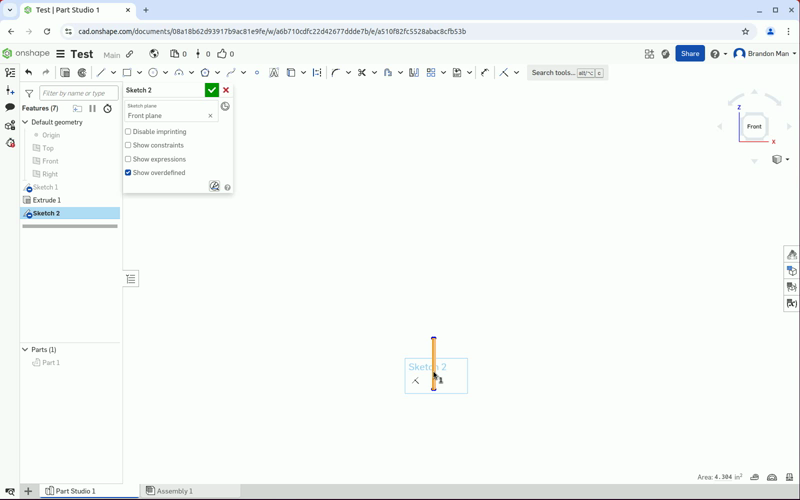
mouse_move(73, 352)
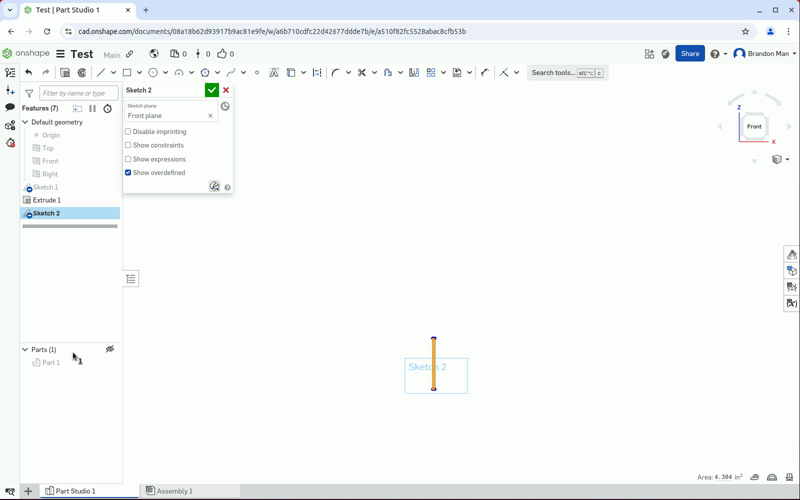
key(shift+y)
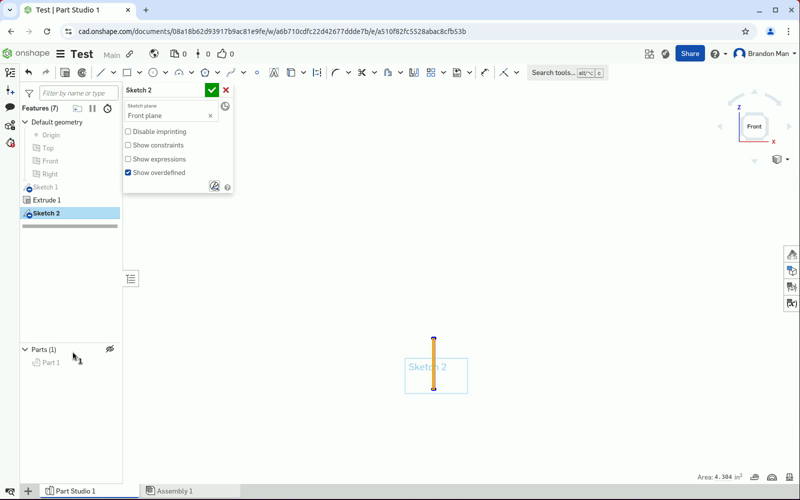
key(shift+e)
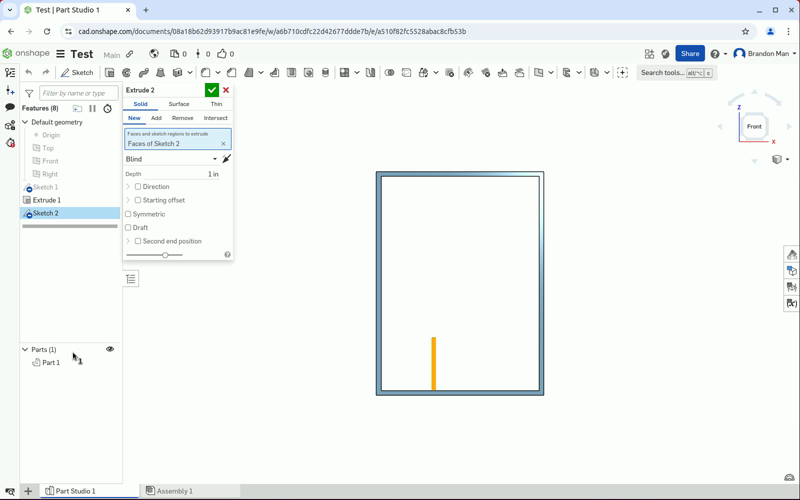
mouse_move(143, 106)
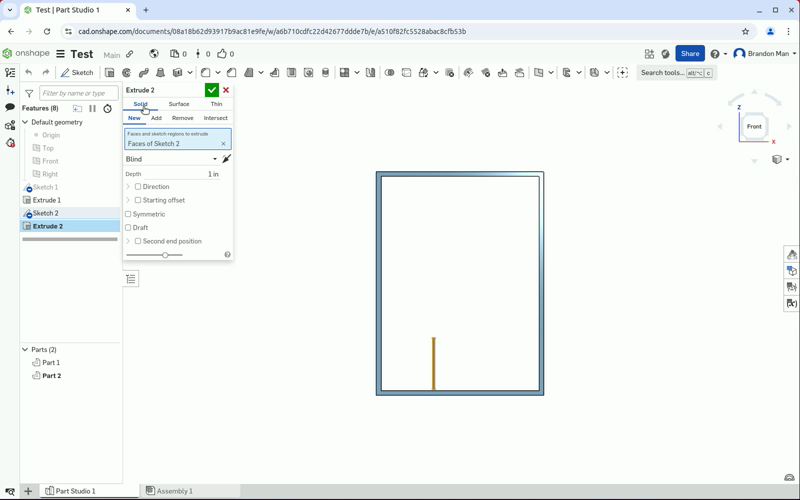
click(143, 106)
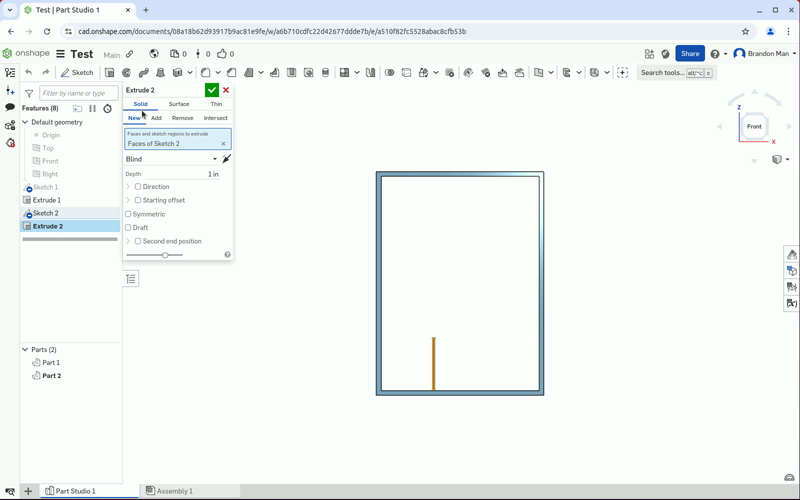
mouse_move(137, 120)
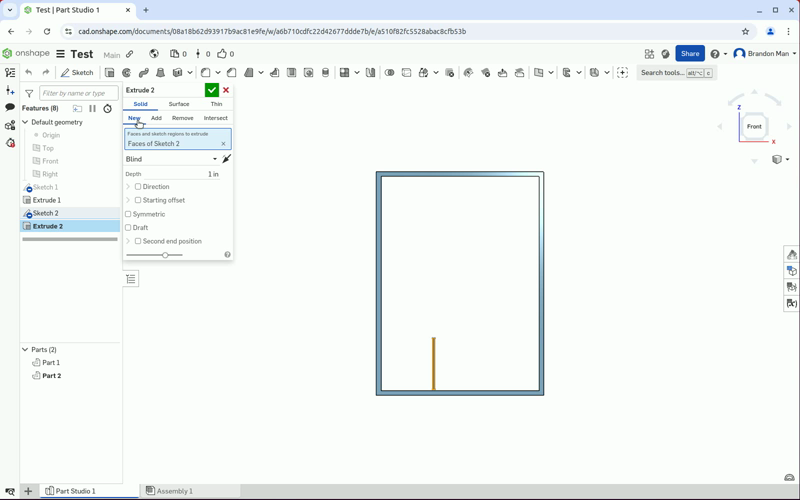
click(137, 120)
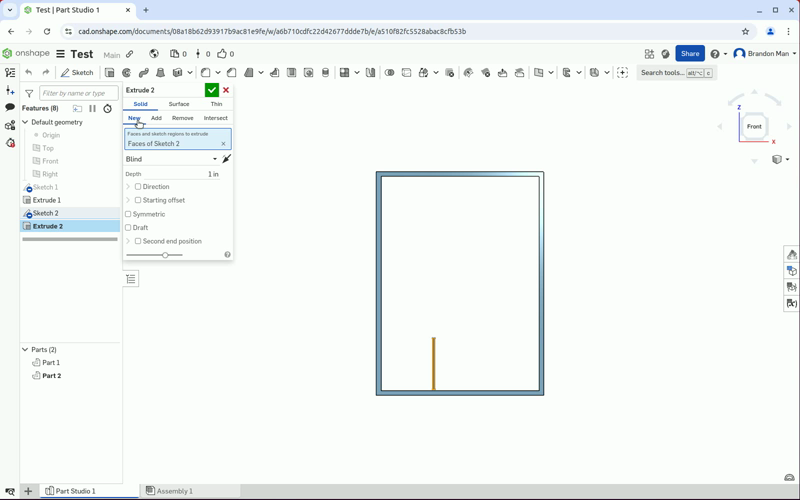
key(tab, 4)
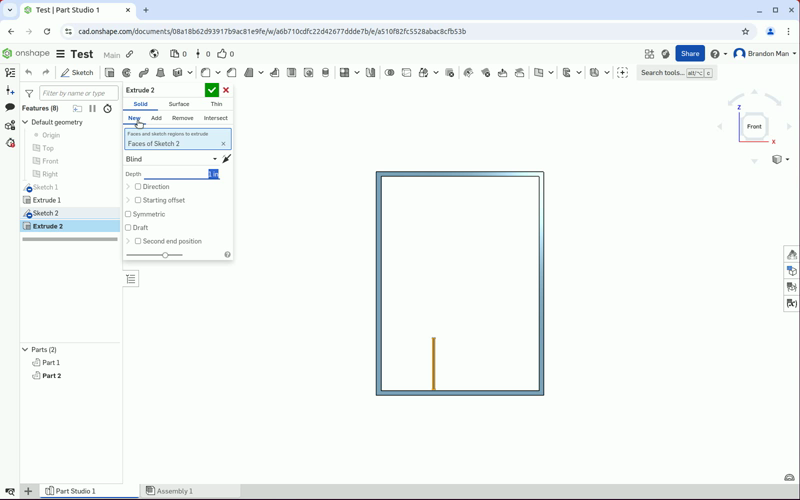
text(10.351)
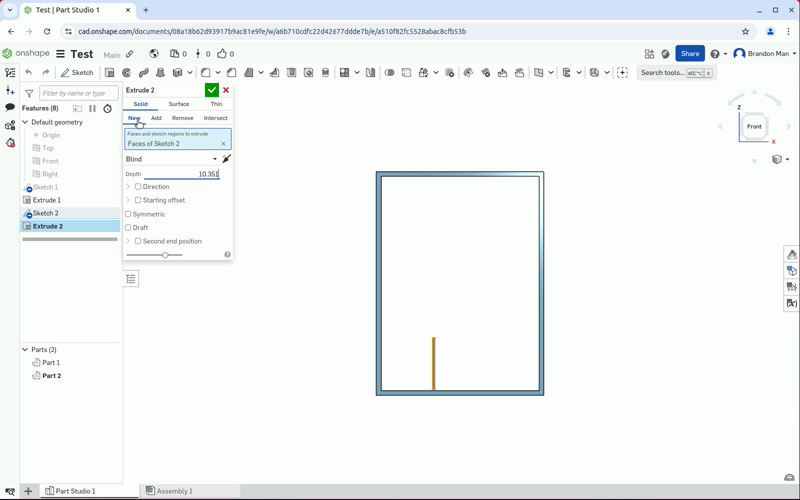
key(enter)
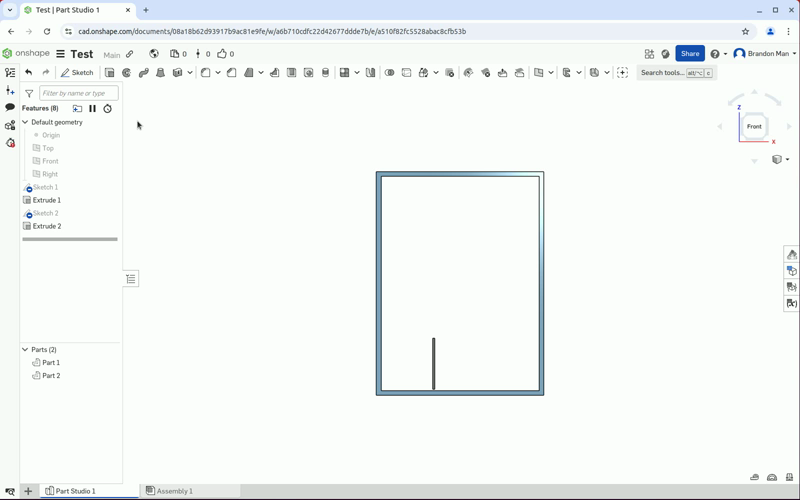
key(shift+h)
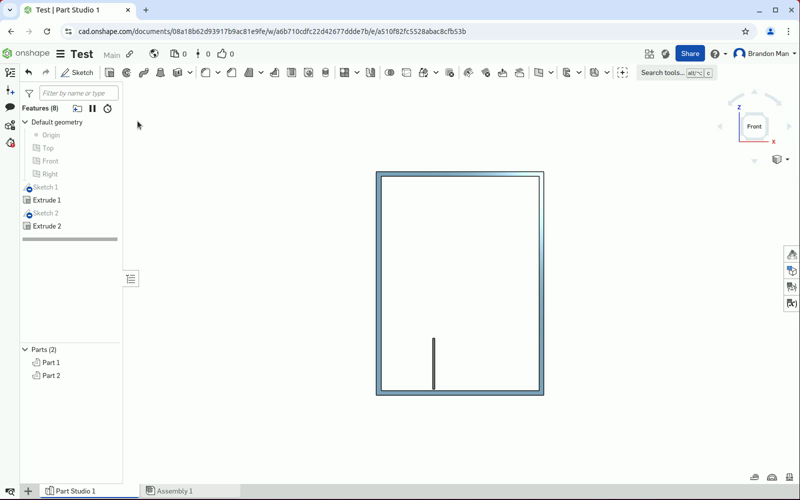
key(shift+h)
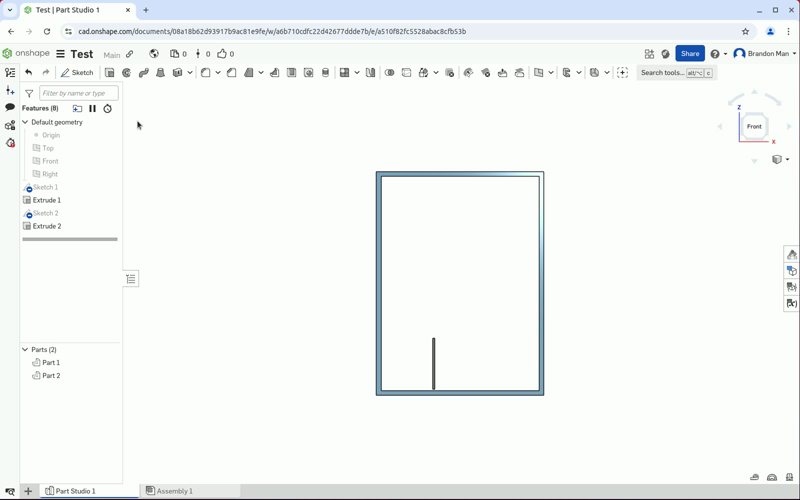
mouse_move(73, 189)
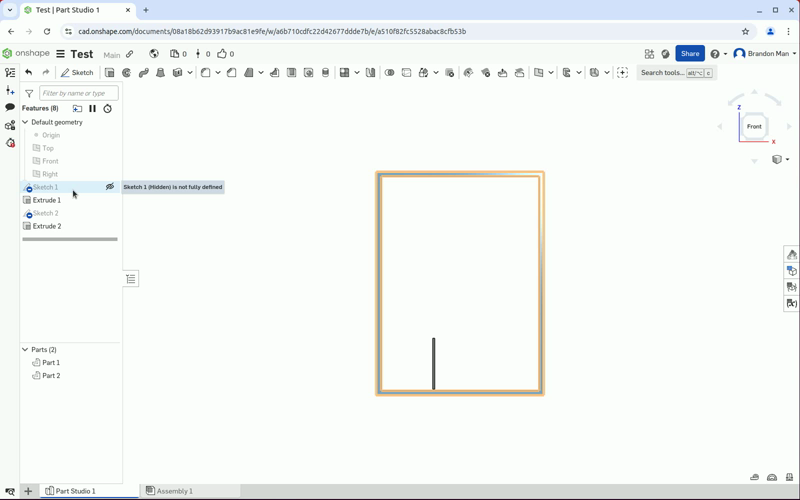
click(73, 189)
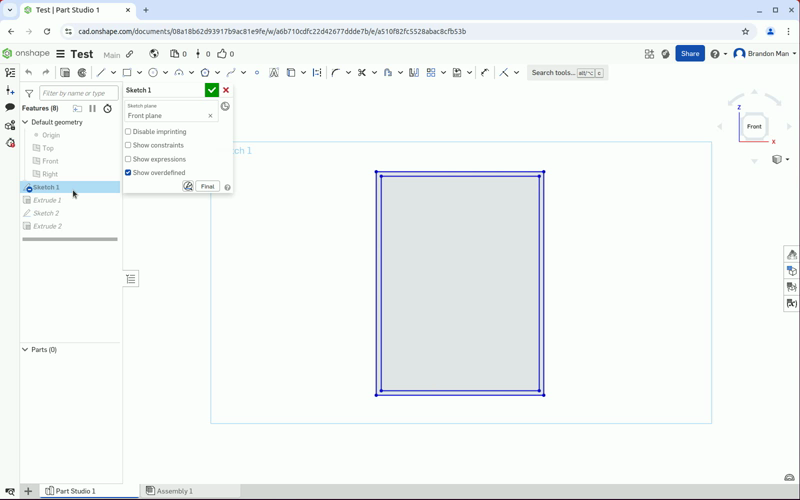
mouse_move(229, 92)
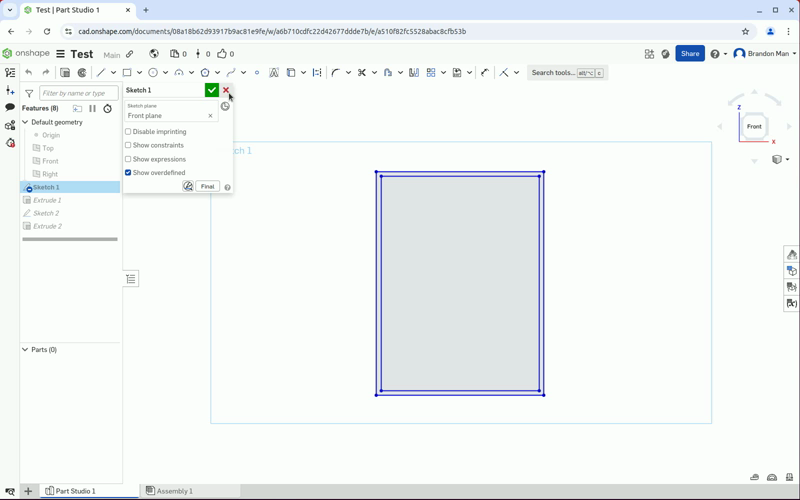
click(229, 92)
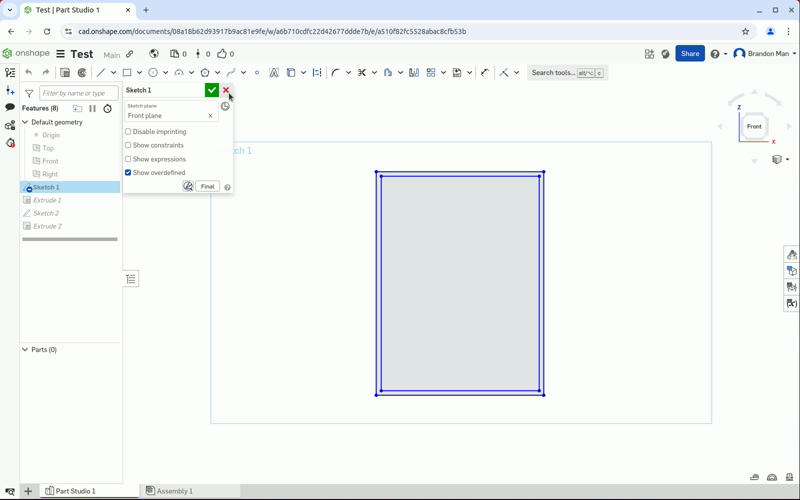
key(shift+s)
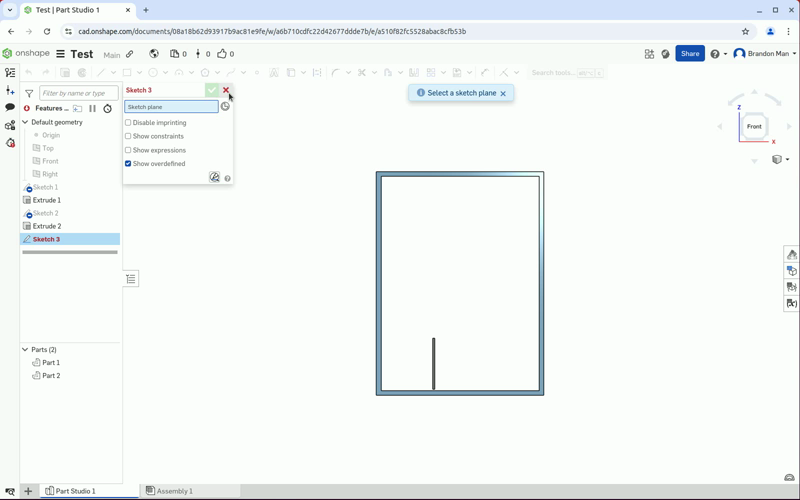
mouse_move(73, 163)
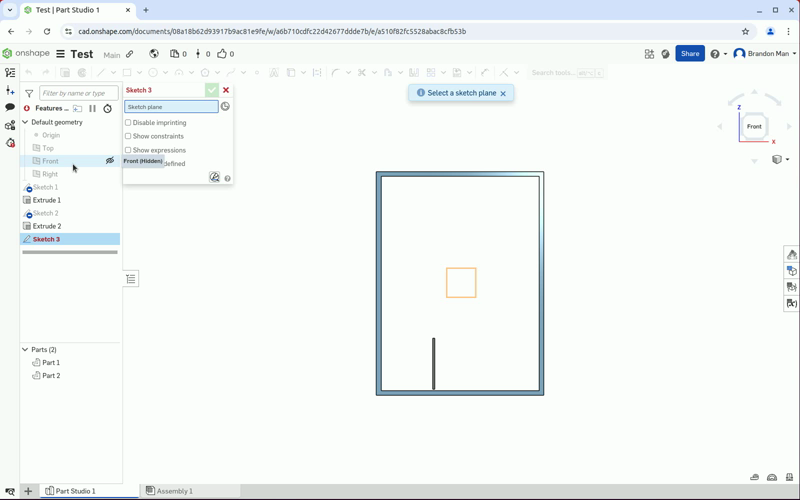
click(73, 163)
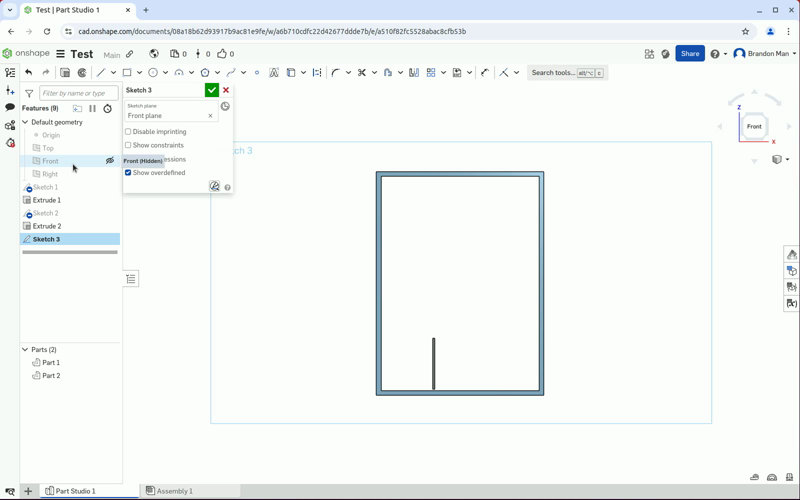
mouse_move(73, 352)
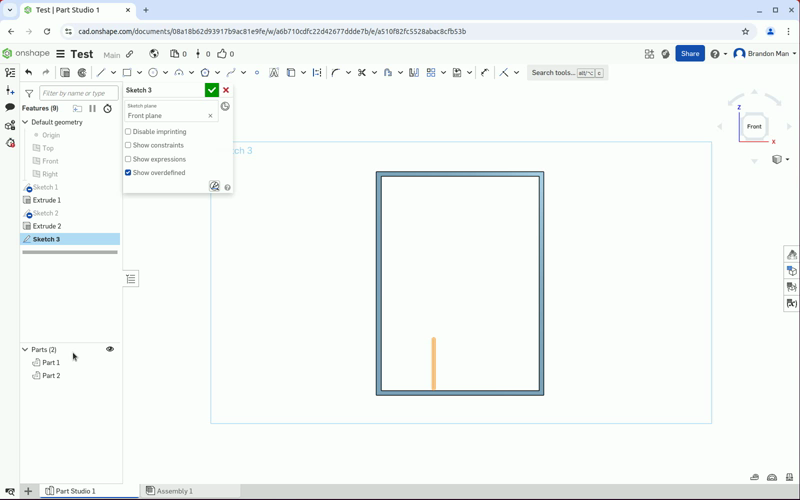
key(y)
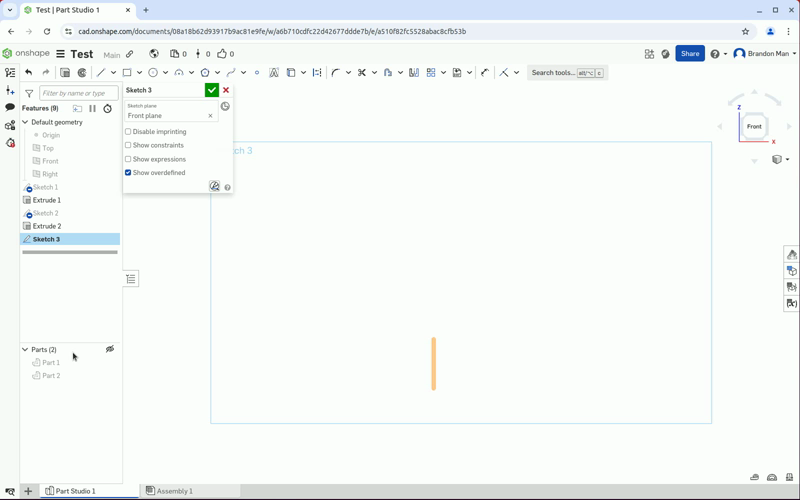
key(l)
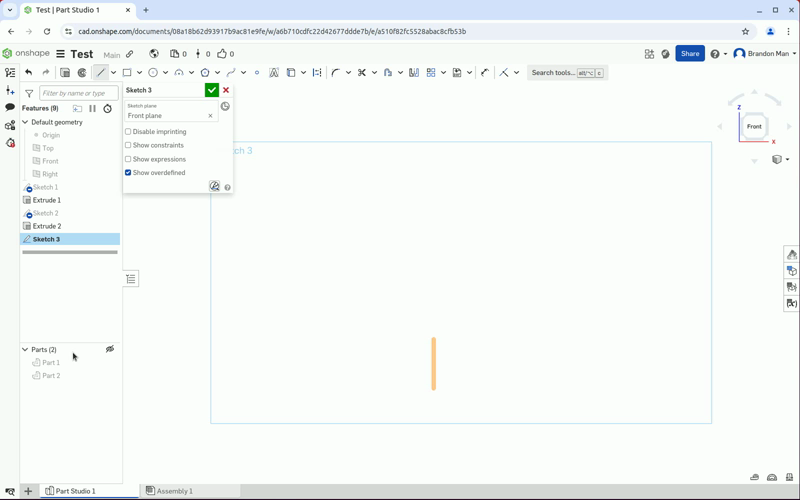
key_down(shift)
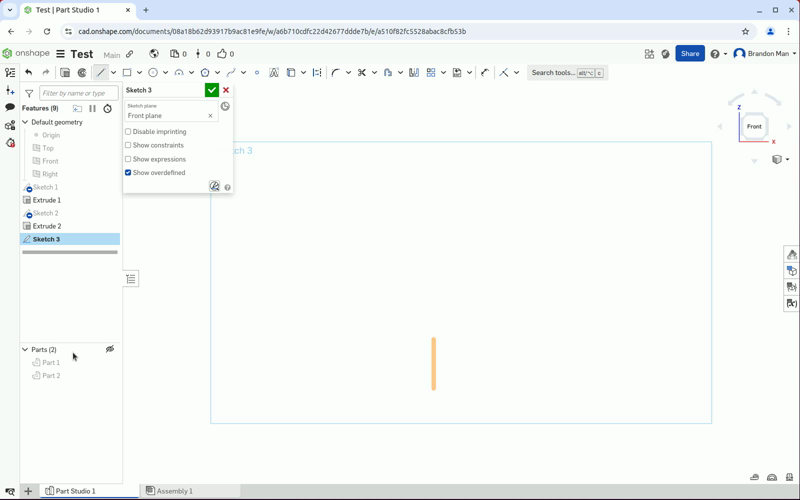
mouse_move(486, 389)
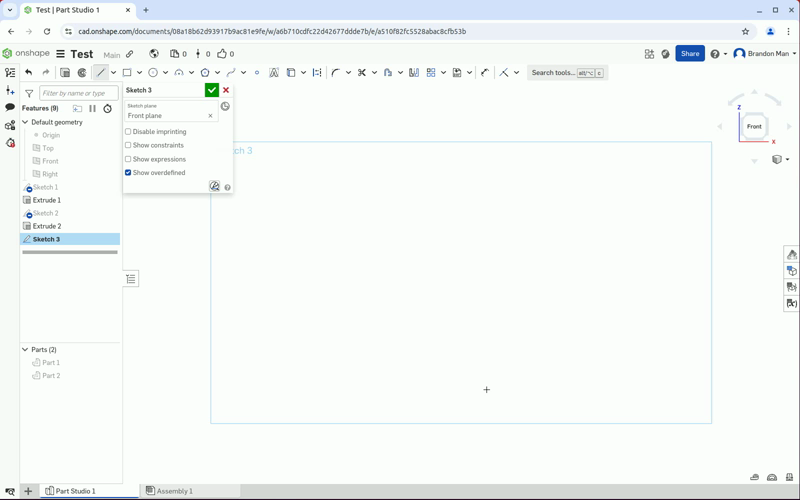
click(486, 389)
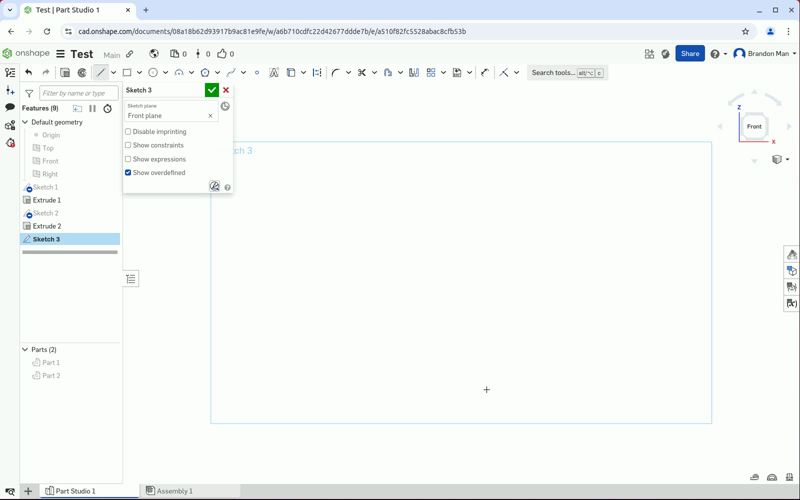
key_up(shift)
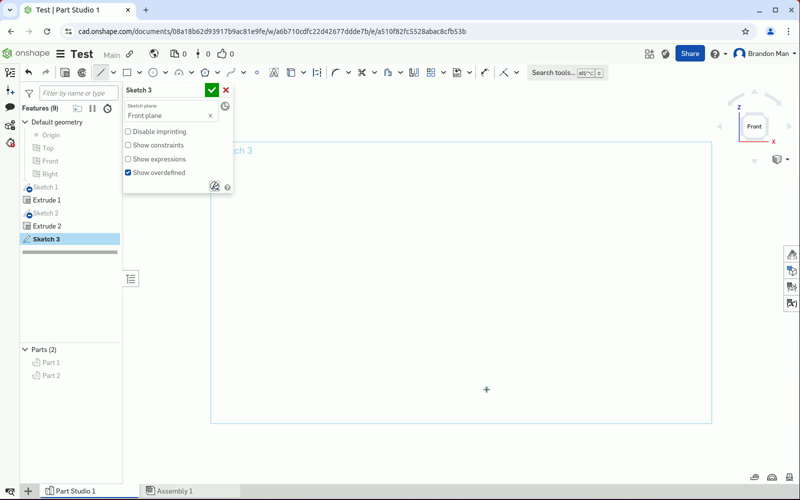
key_down(shift)
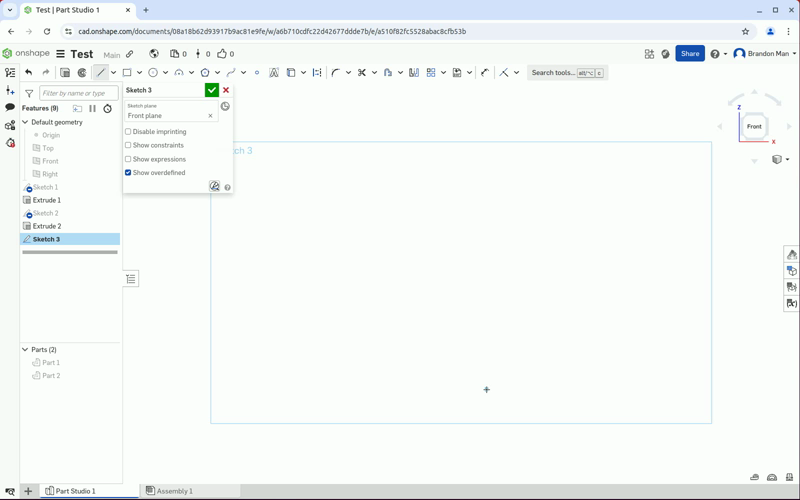
mouse_move(516, 389)
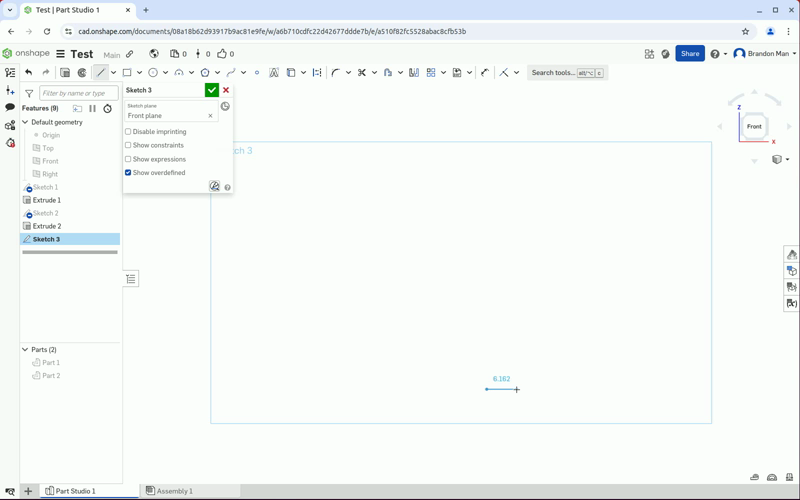
mouse_move(488, 389)
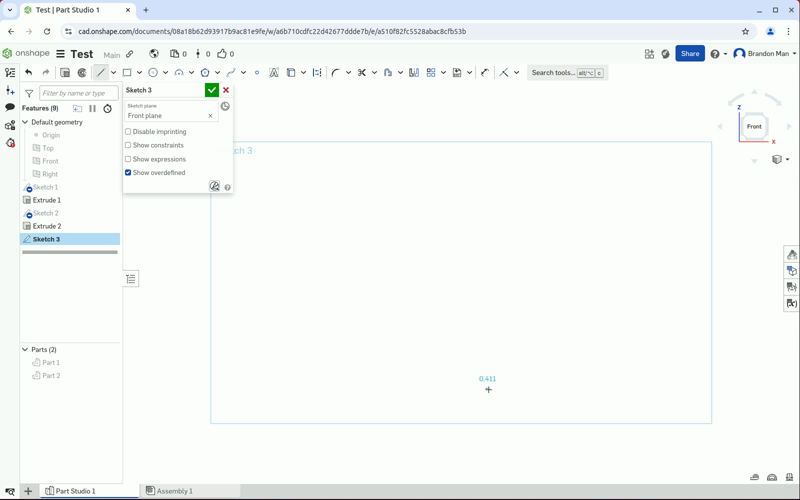
scroll(6)
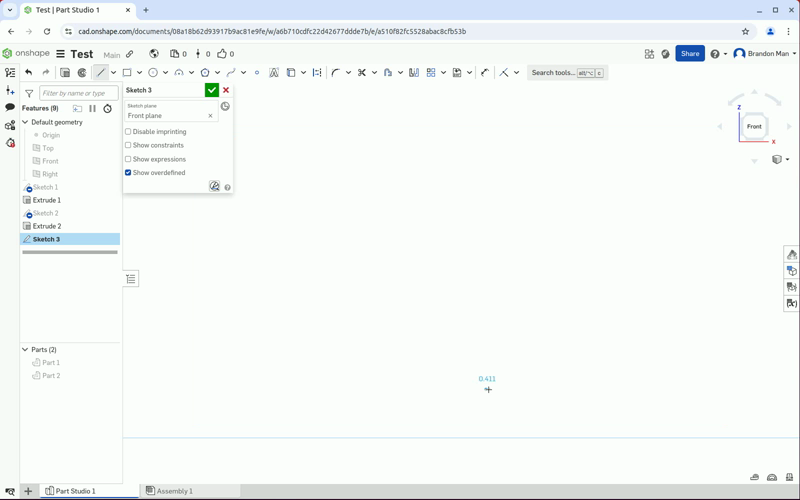
scroll(6)
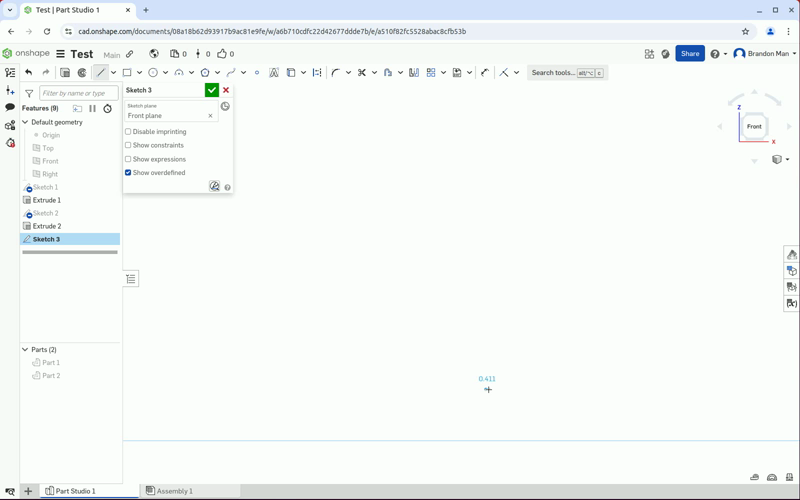
scroll(6)
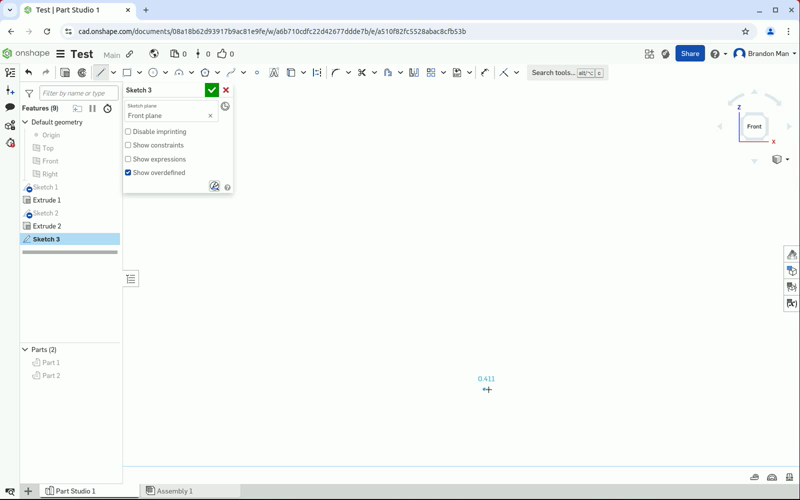
scroll(6)
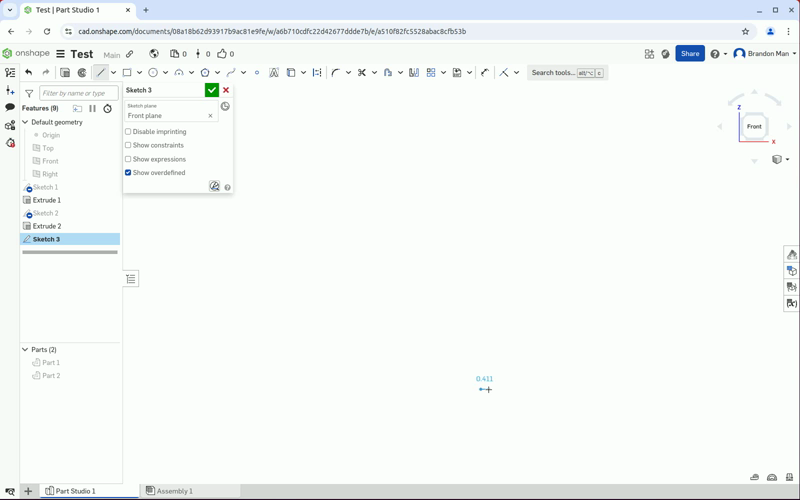
scroll(6)
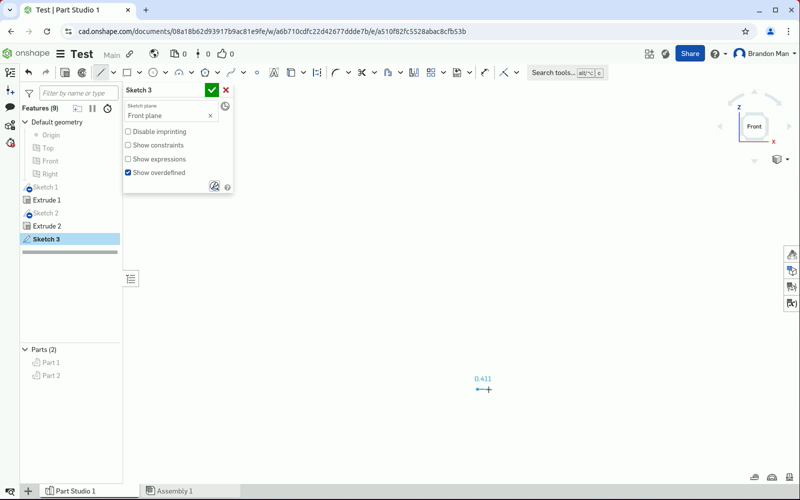
scroll(6)
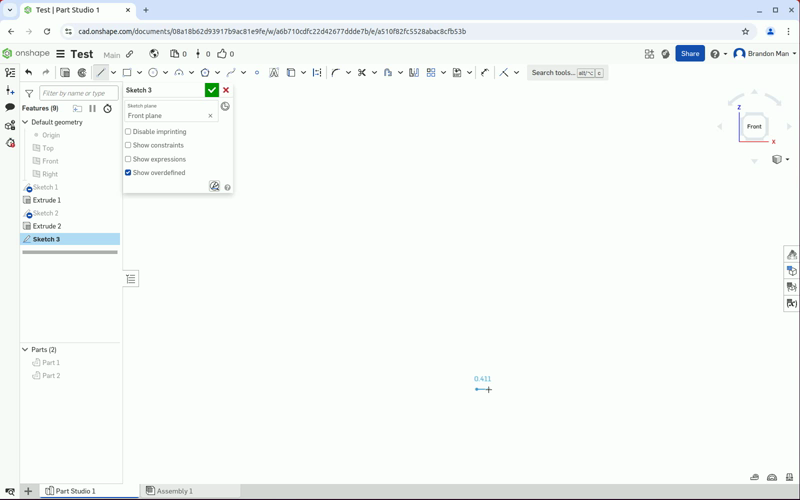
scroll(6)
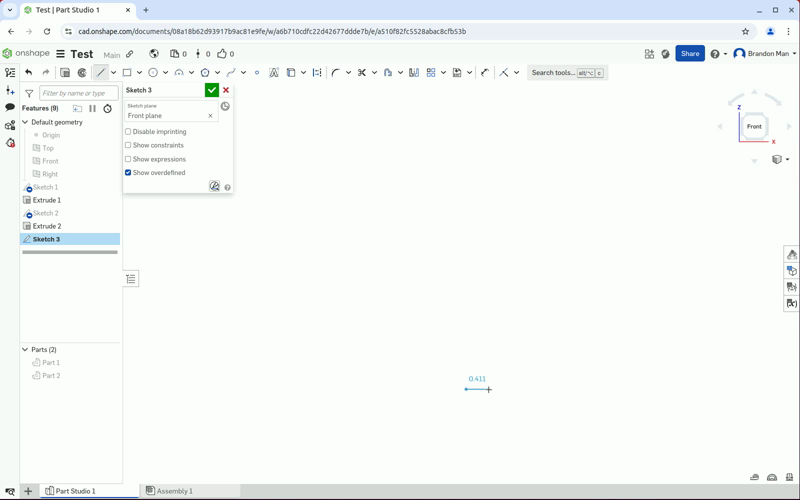
click(488, 389)
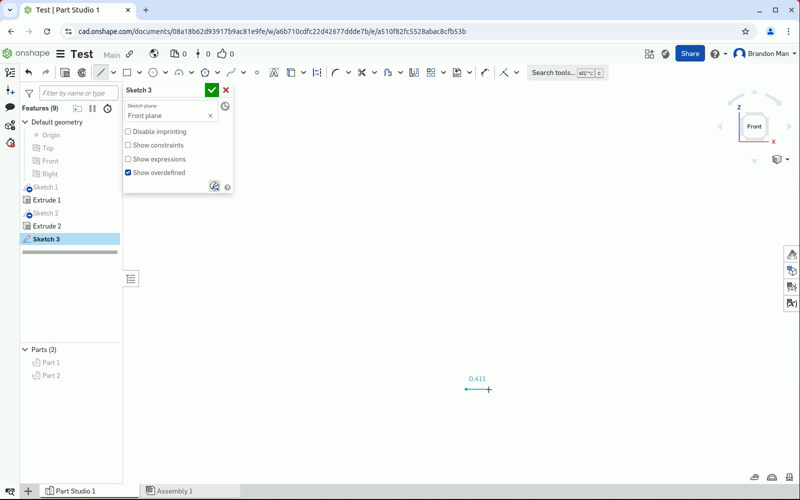
scroll(-6)
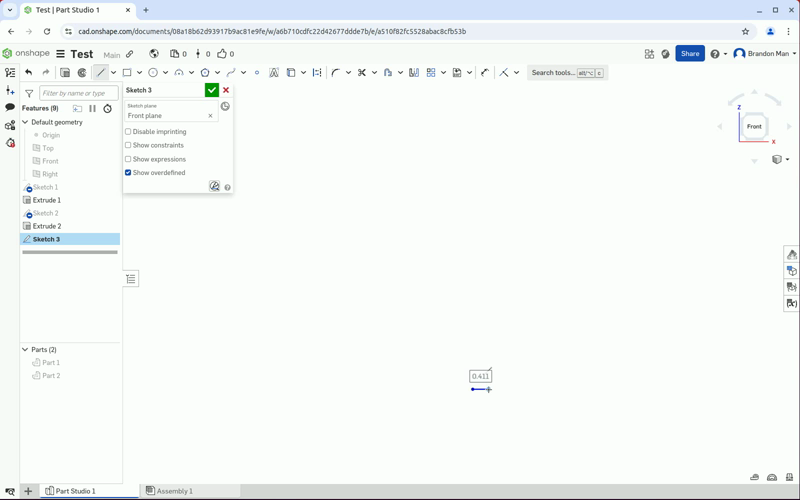
scroll(-6)
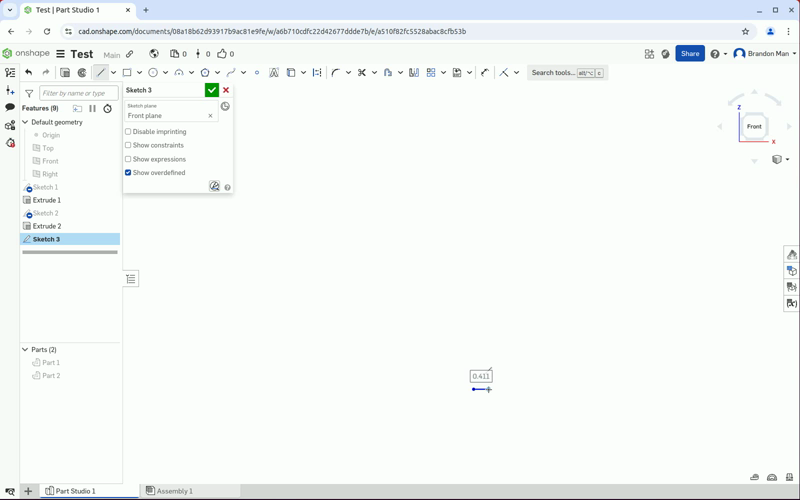
scroll(-6)
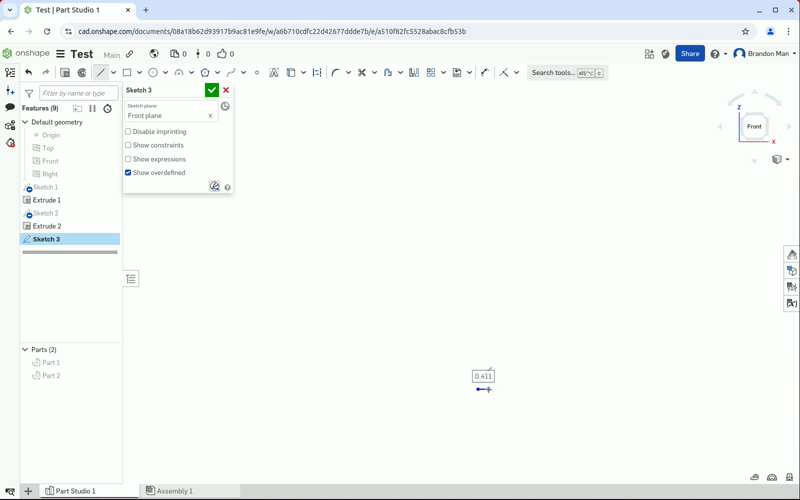
scroll(-6)
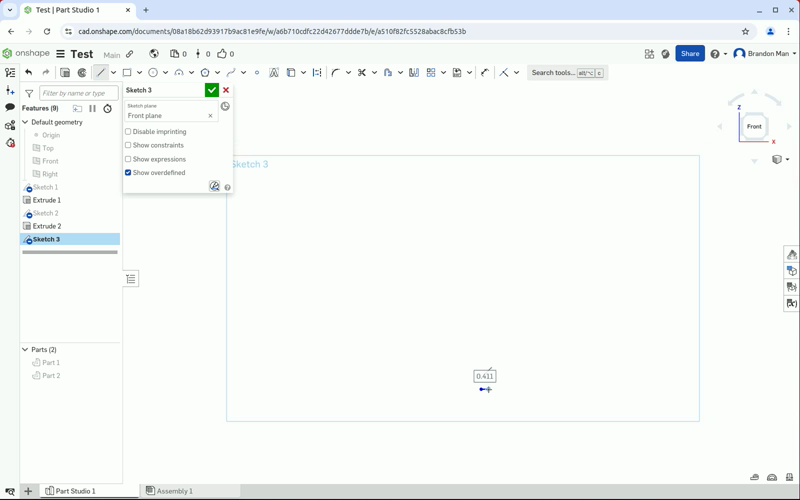
scroll(-6)
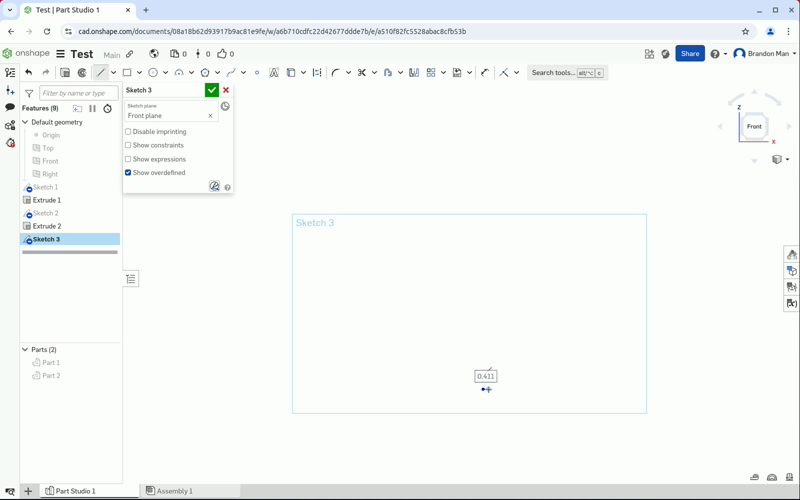
scroll(-6)
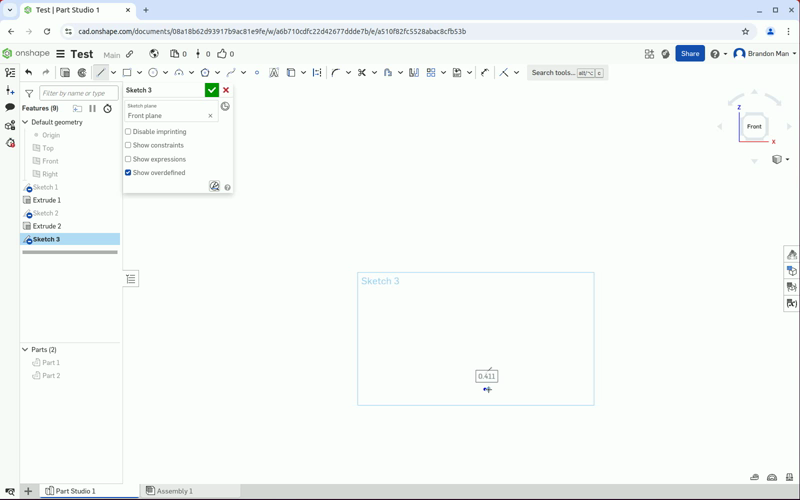
scroll(-6)
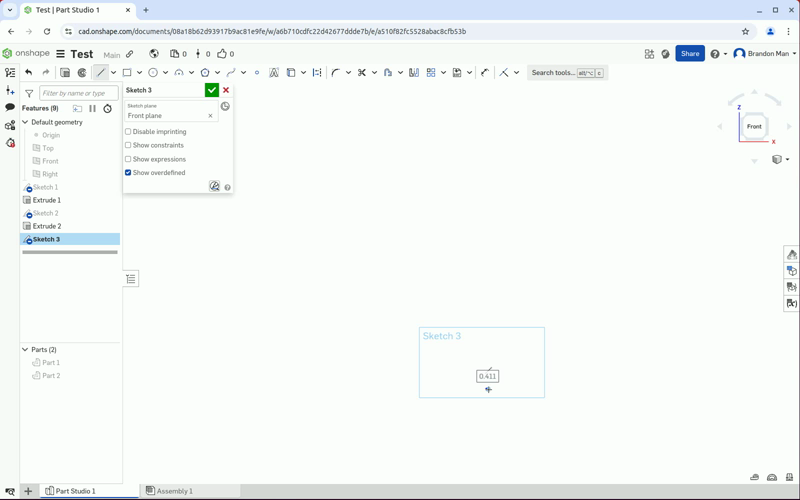
key_up(shift)
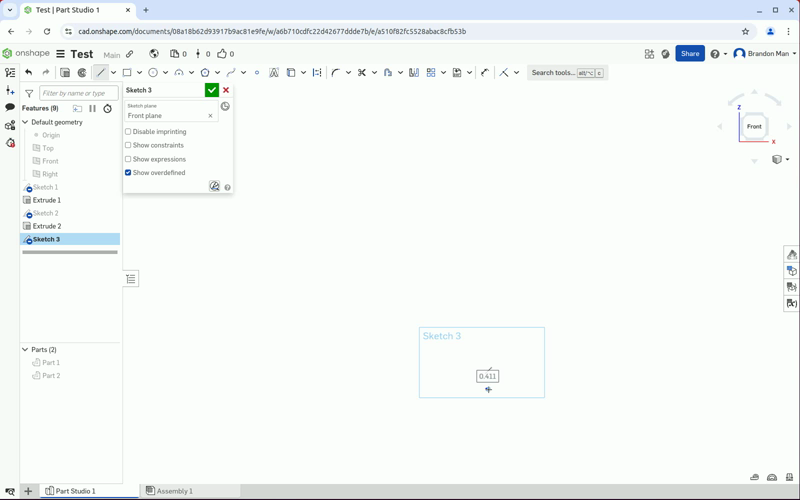
key_down(shift)
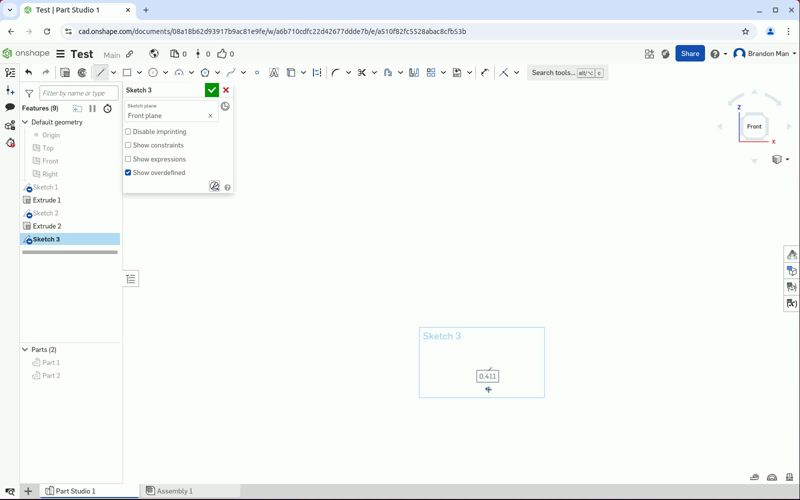
mouse_move(518, 389)
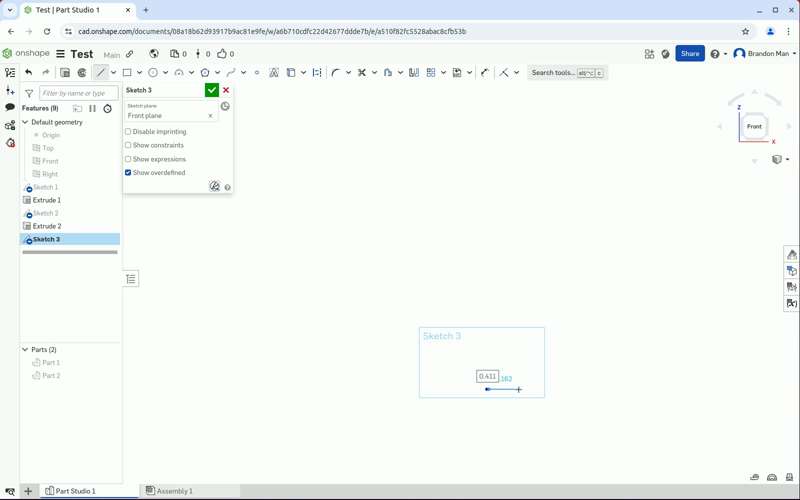
mouse_move(488, 338)
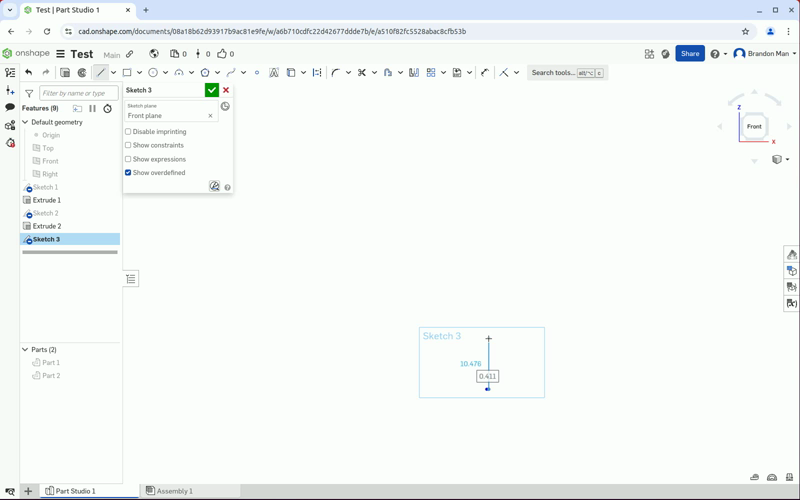
click(488, 338)
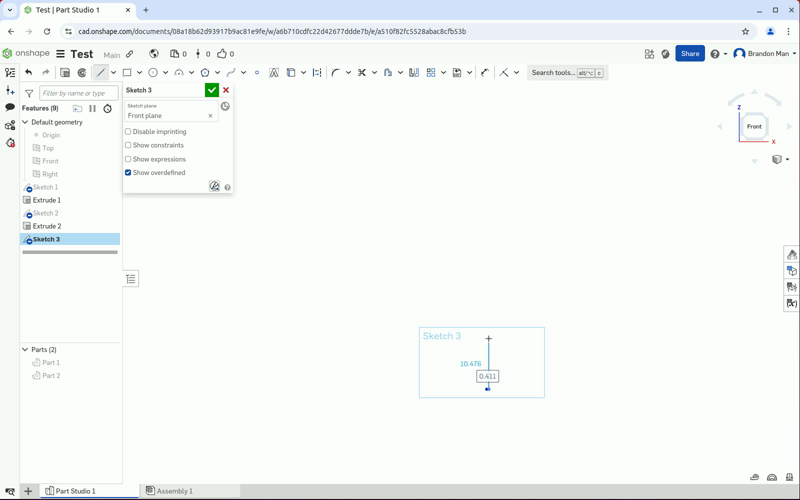
key_up(shift)
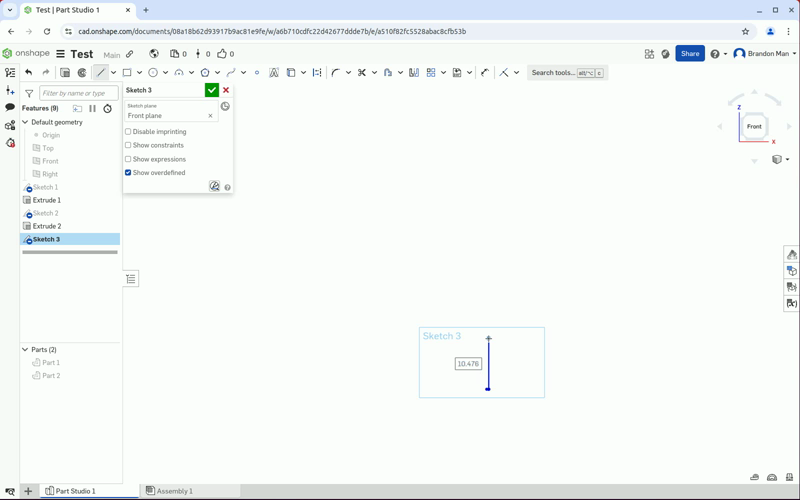
key_down(shift)
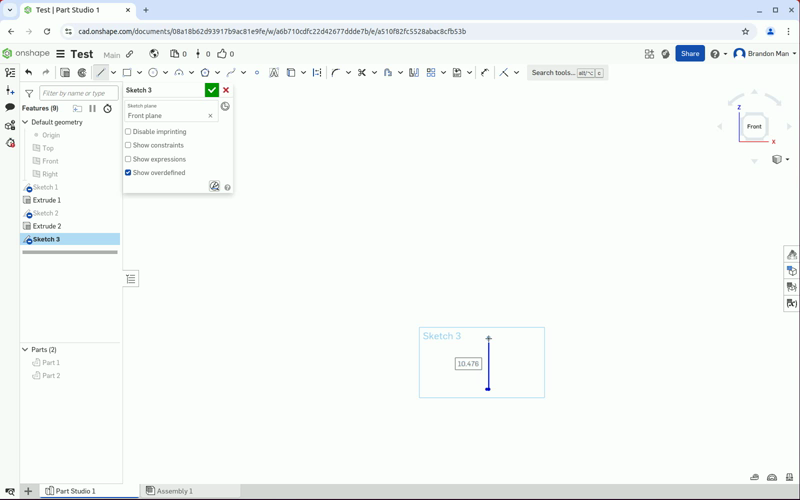
mouse_move(518, 338)
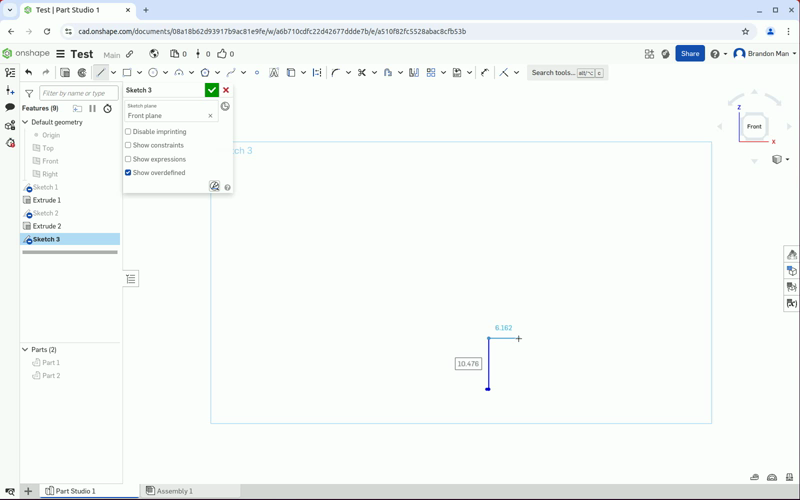
mouse_move(486, 338)
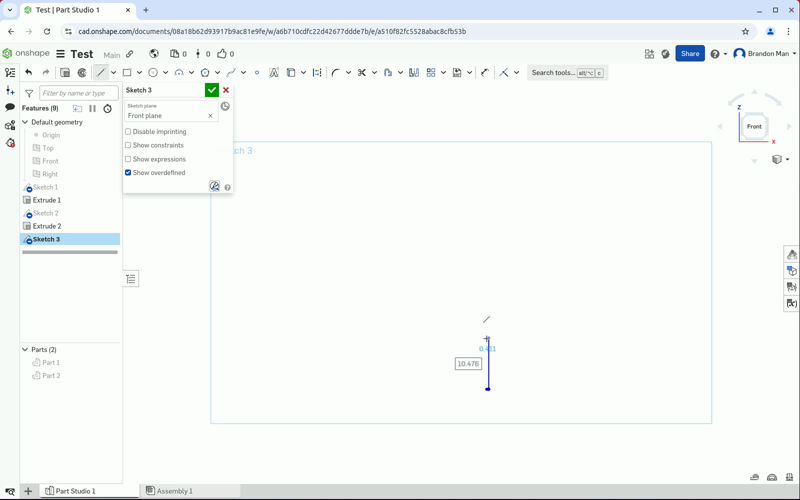
scroll(6)
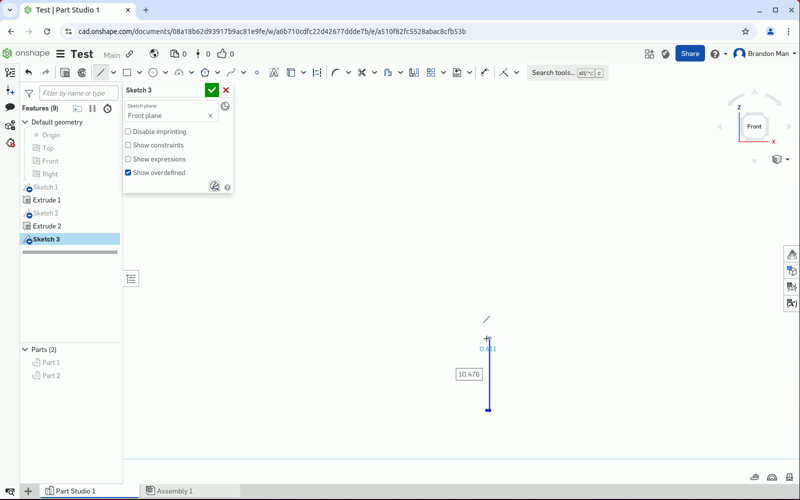
scroll(6)
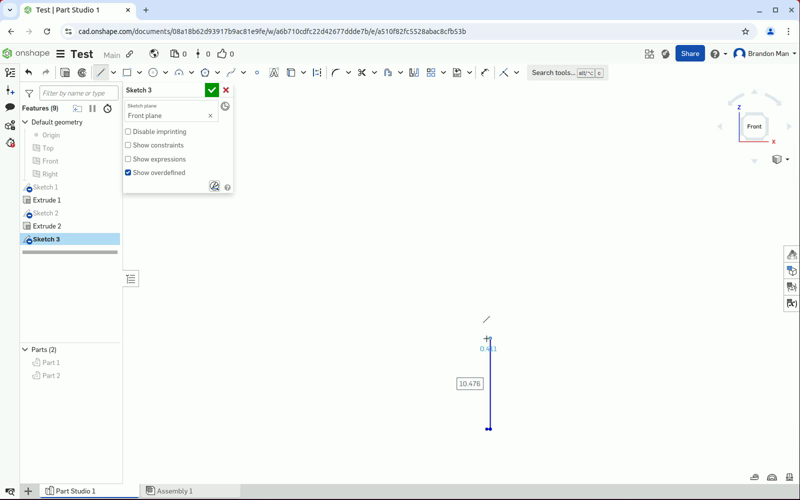
scroll(6)
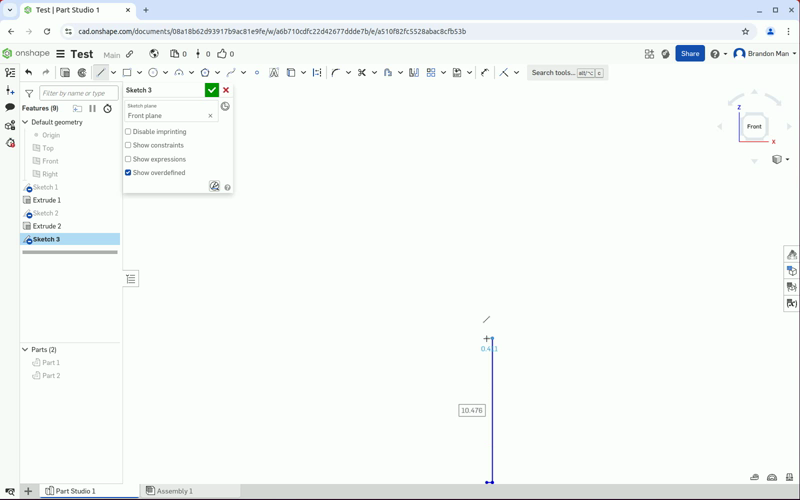
scroll(6)
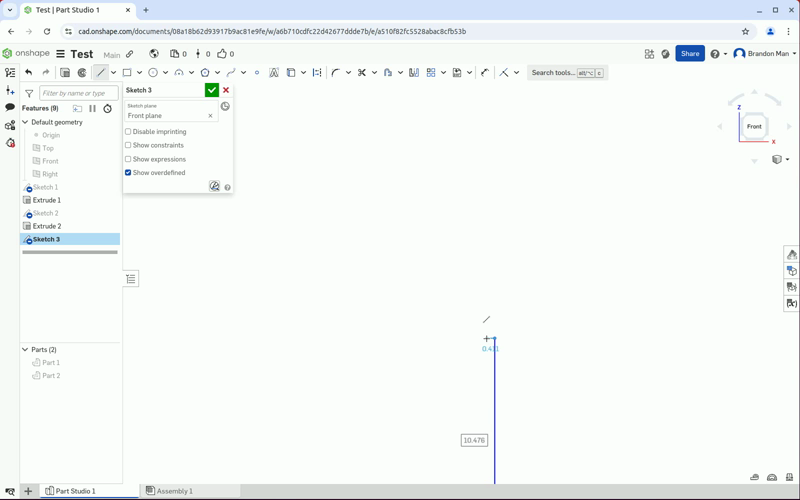
scroll(6)
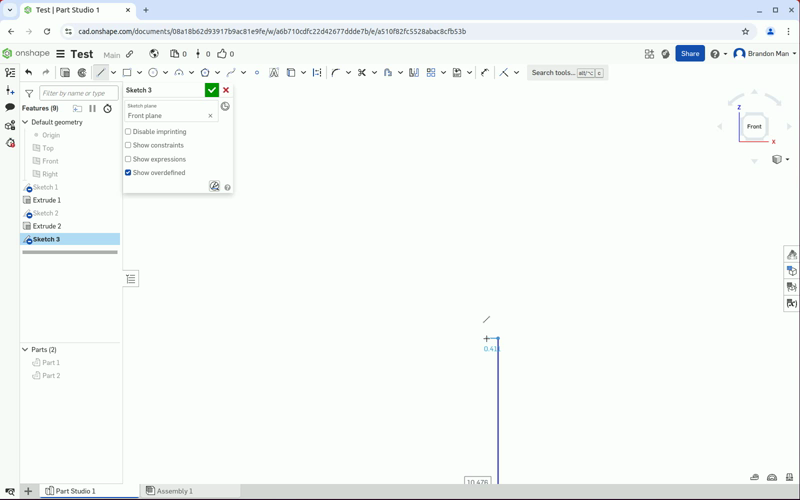
scroll(6)
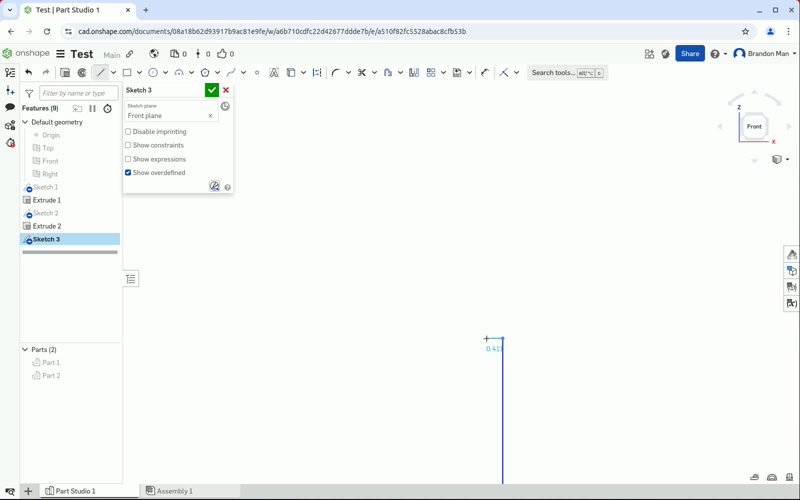
scroll(6)
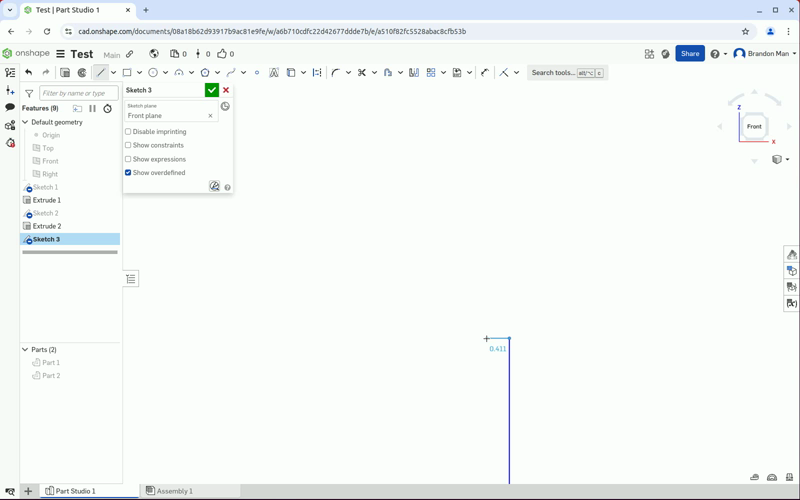
click(486, 338)
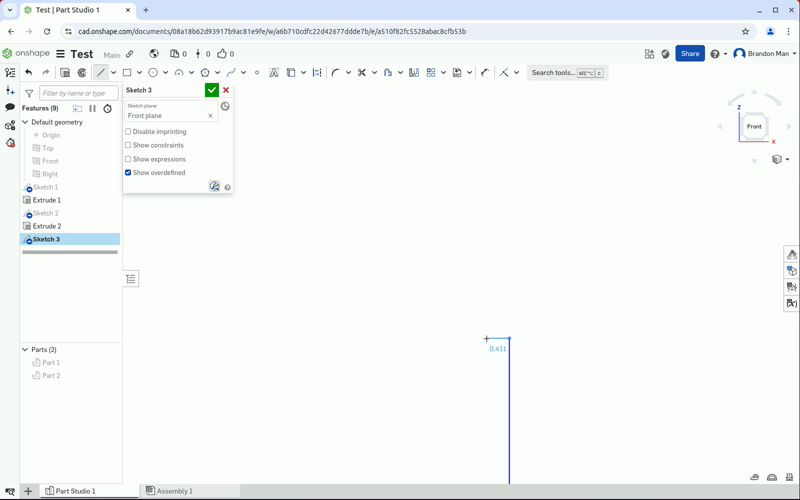
scroll(-6)
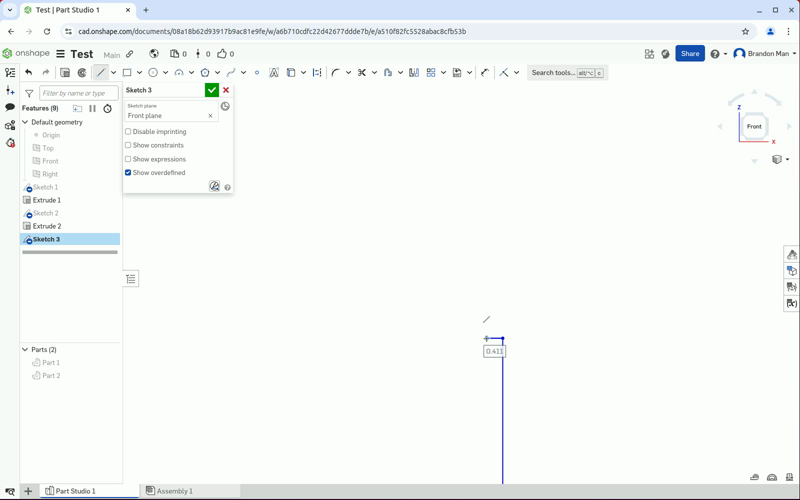
scroll(-6)
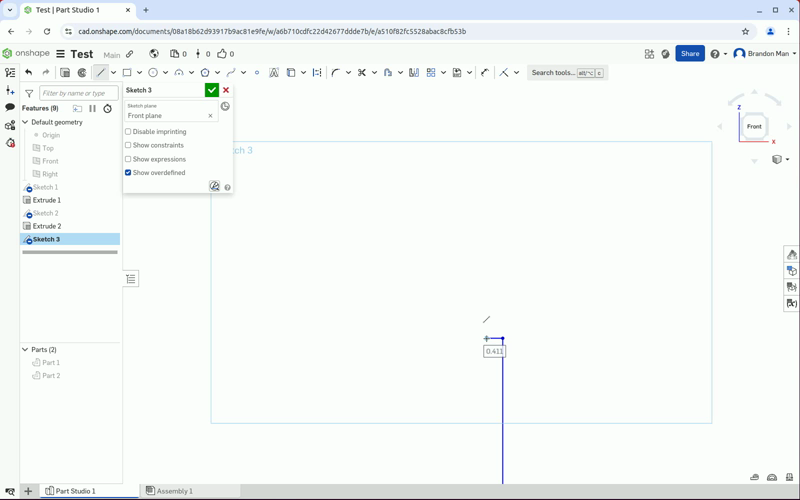
scroll(-6)
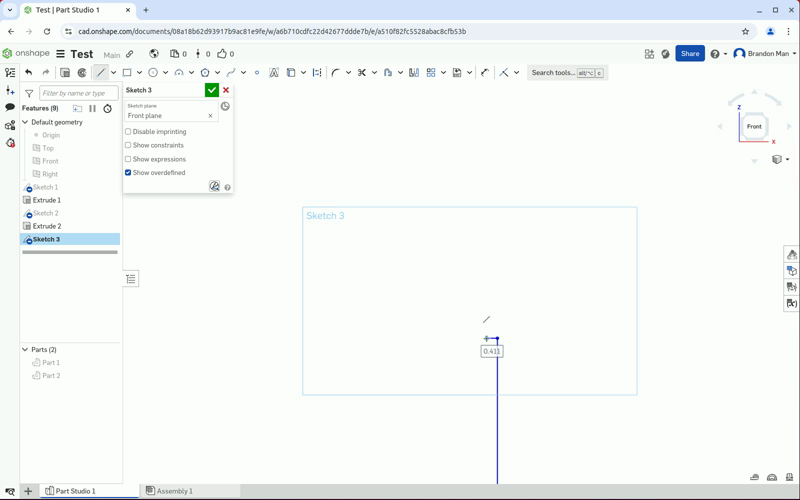
scroll(-6)
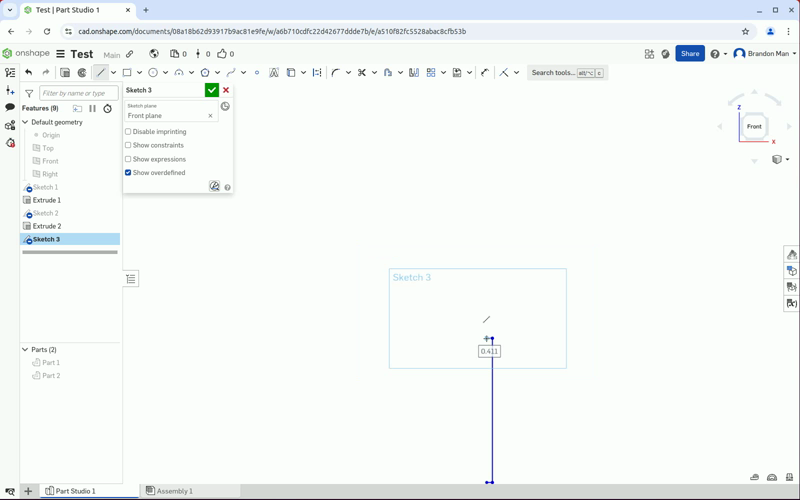
scroll(-6)
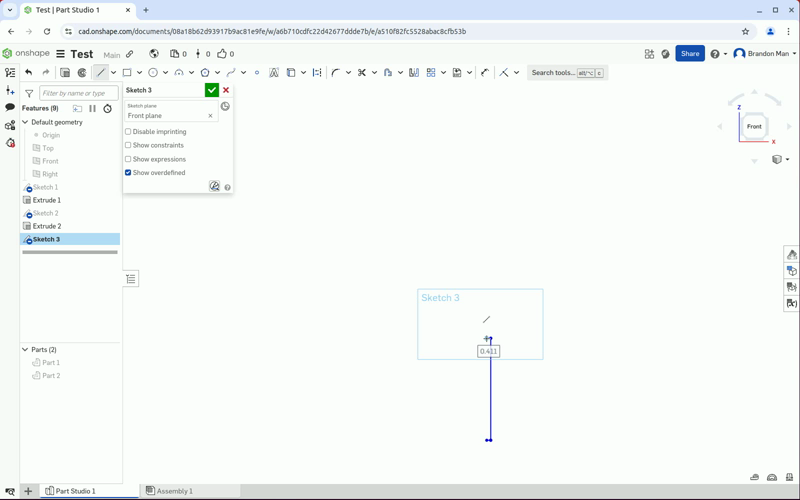
scroll(-6)
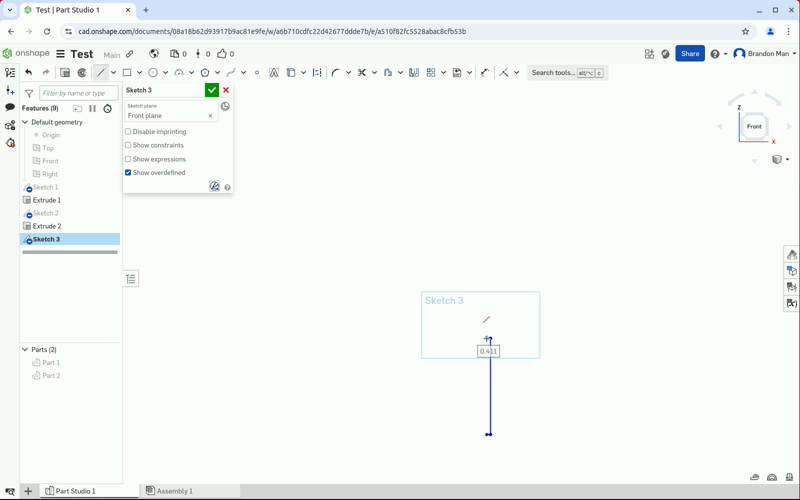
scroll(-6)
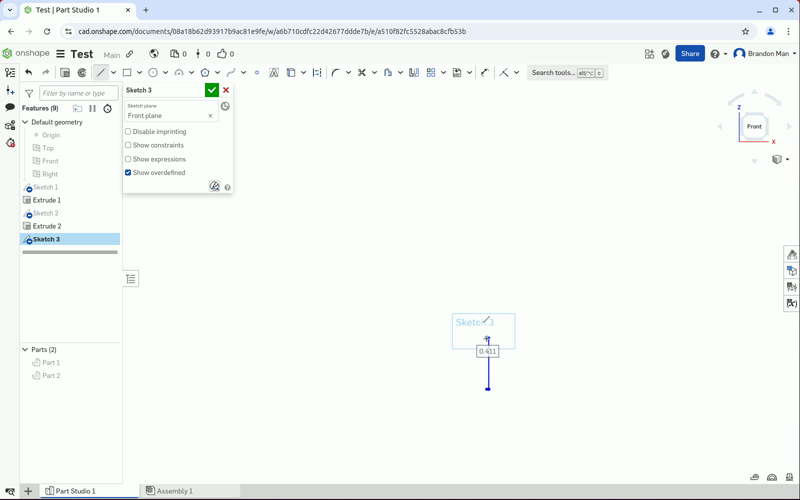
key_up(shift)
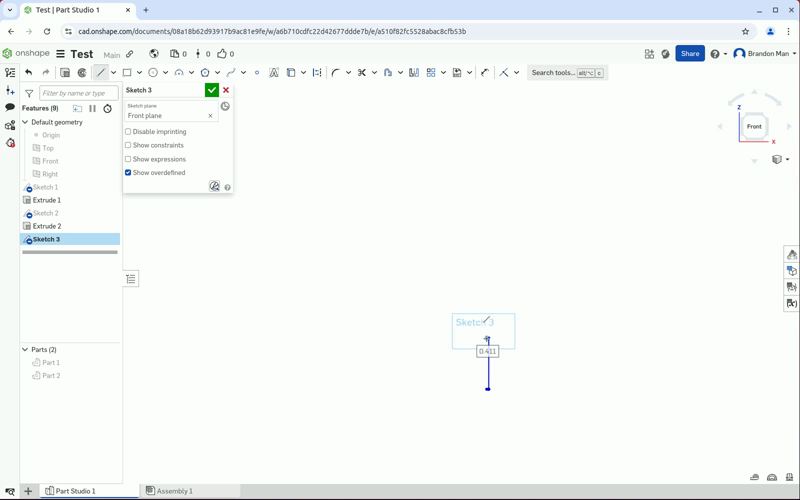
mouse_move(516, 338)
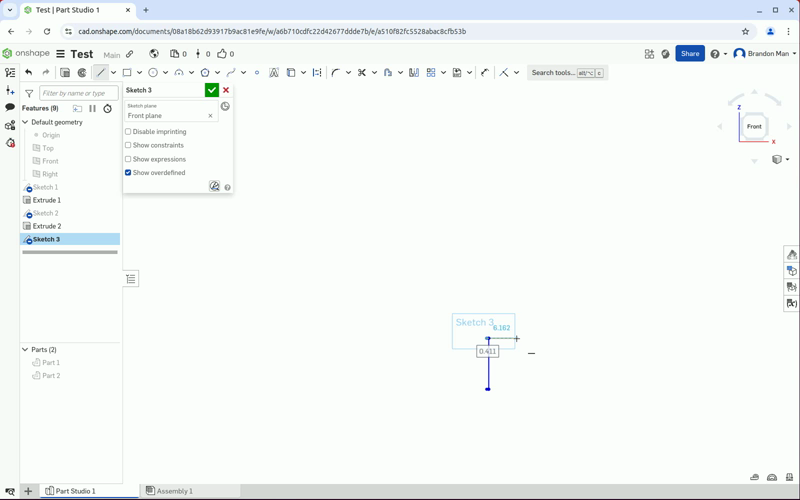
key_down(shift)
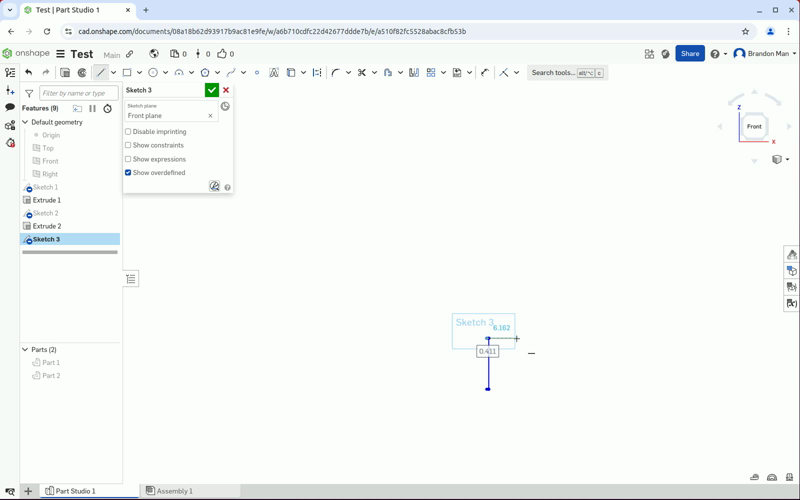
mouse_move(486, 389)
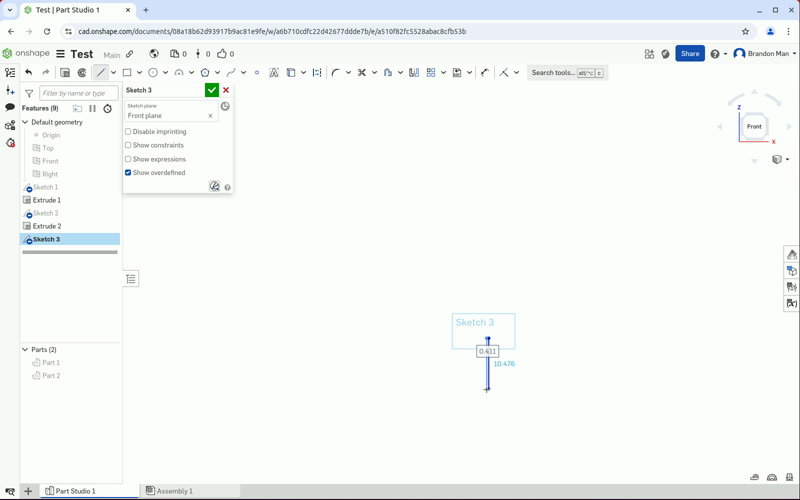
scroll(6)
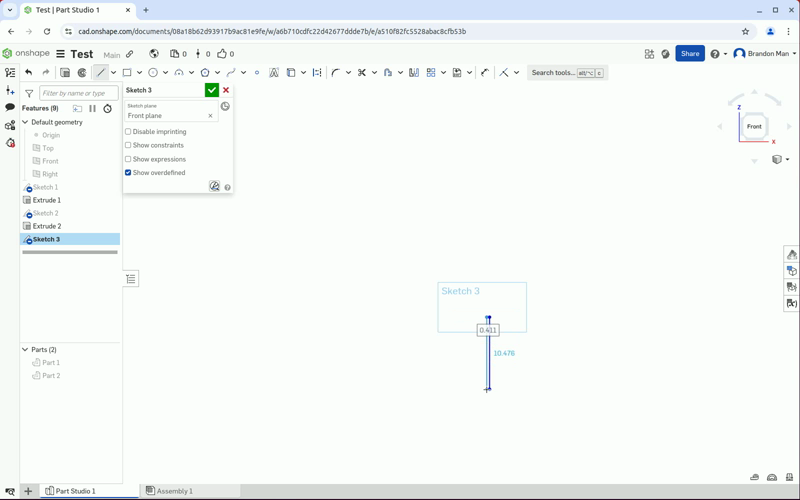
scroll(6)
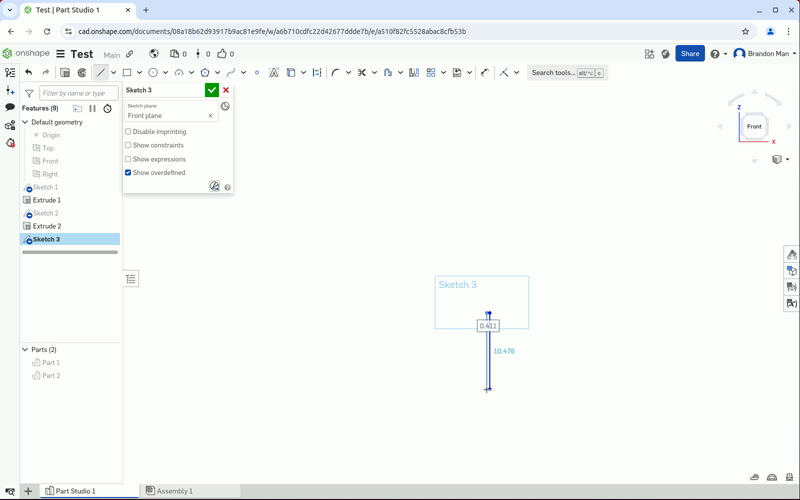
scroll(6)
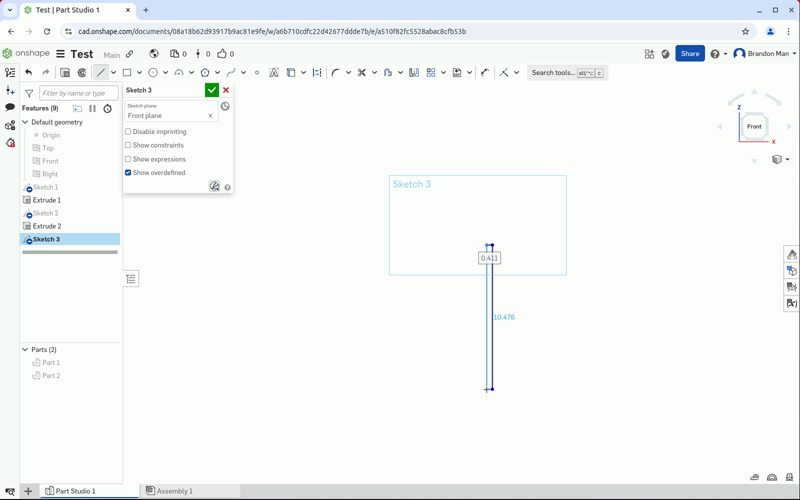
scroll(6)
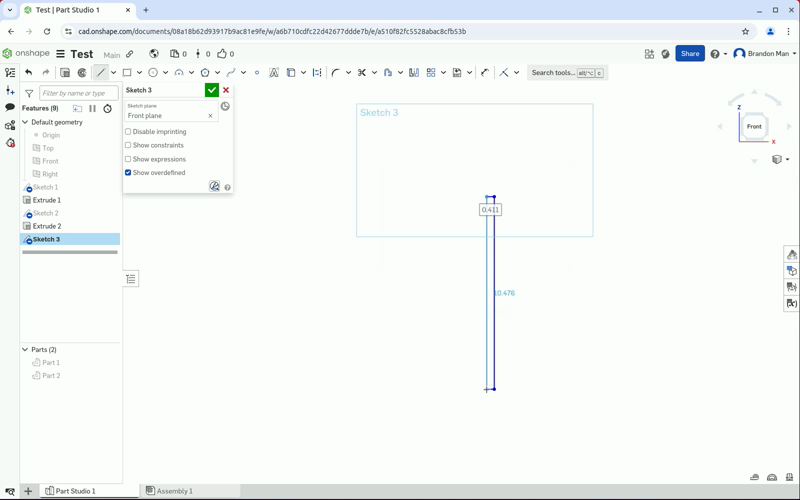
scroll(6)
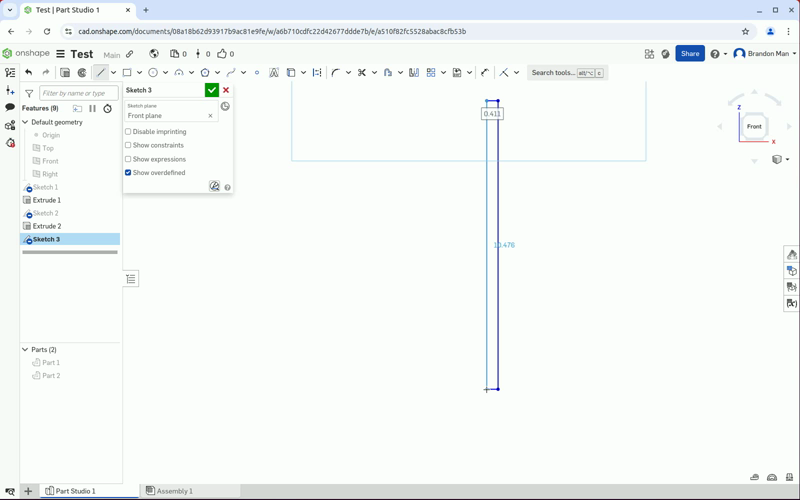
scroll(6)
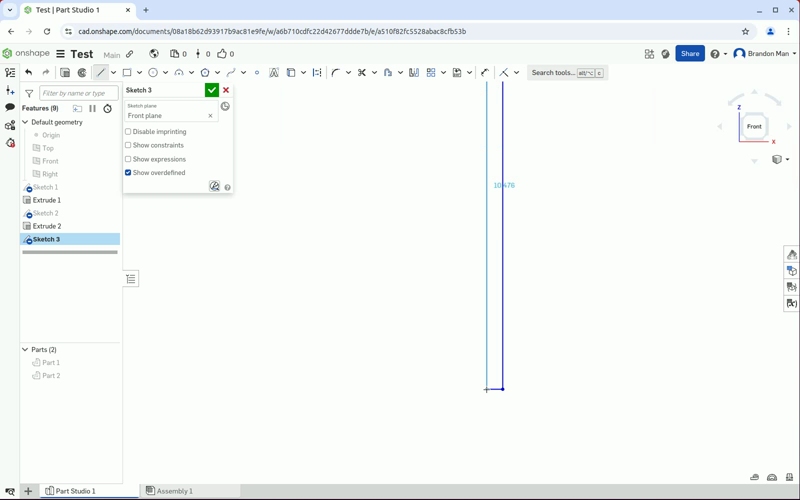
scroll(6)
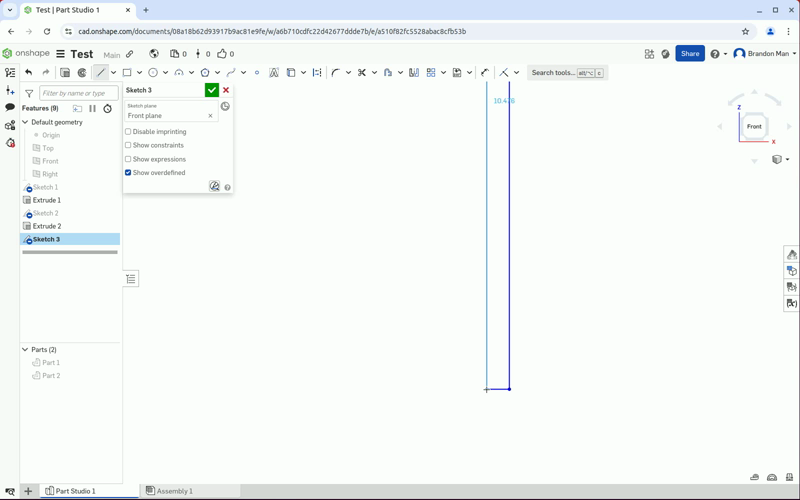
key_up(shift)
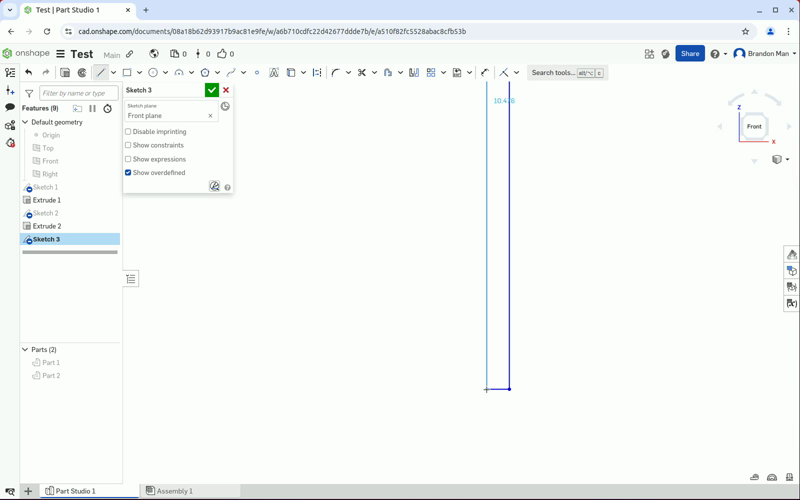
click(486, 389)
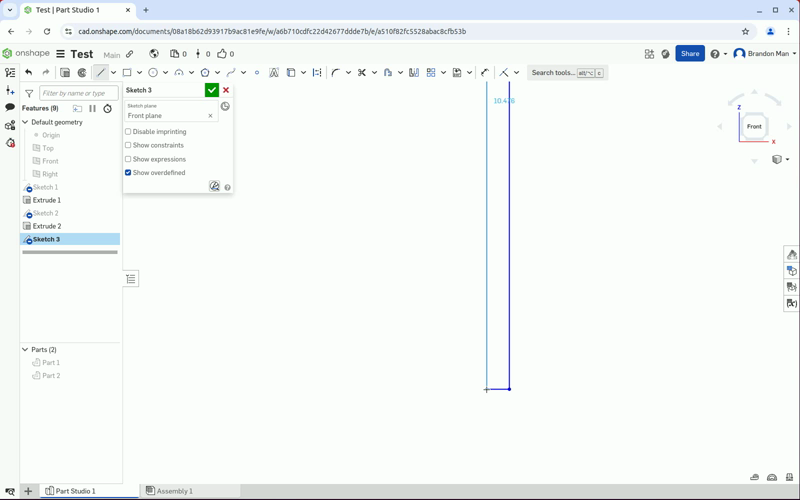
scroll(-6)
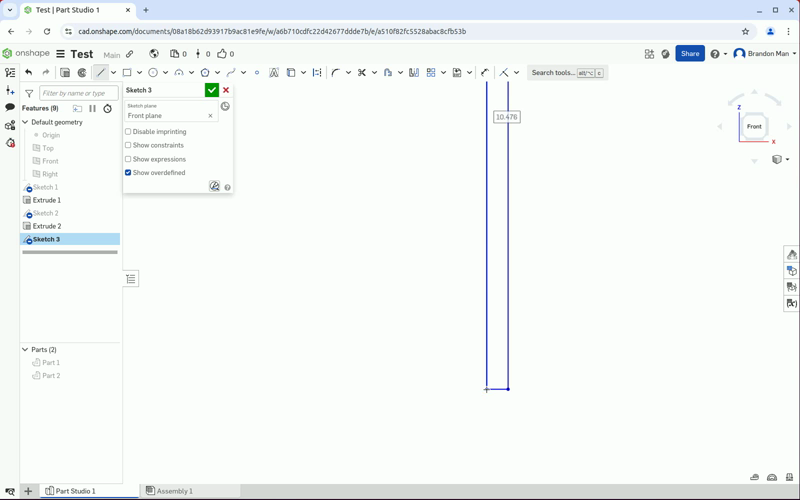
scroll(-6)
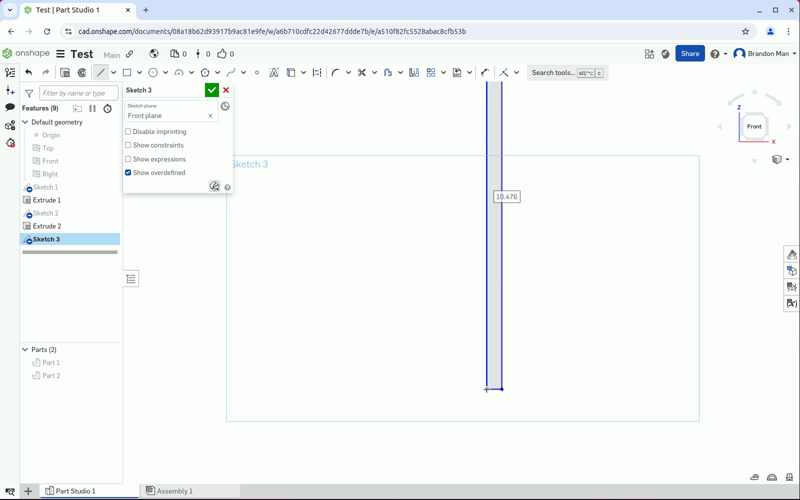
scroll(-6)
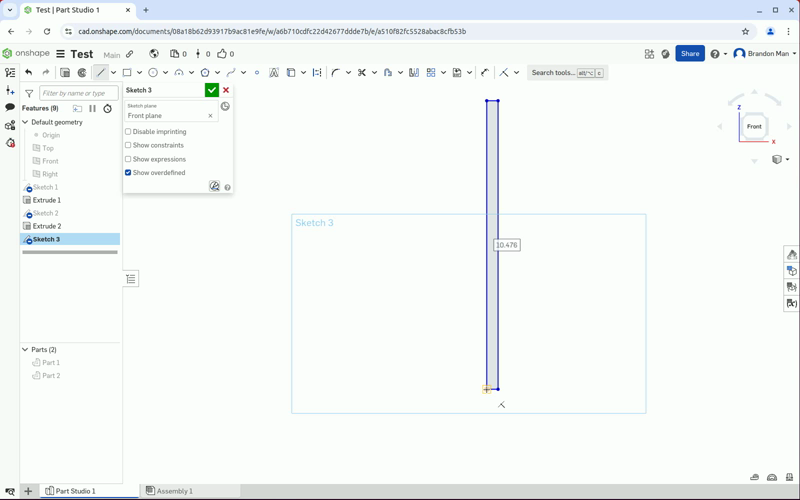
scroll(-6)
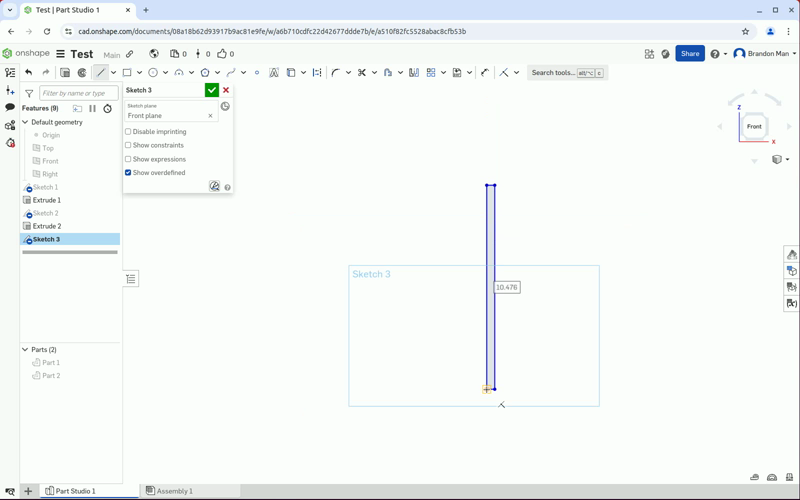
scroll(-6)
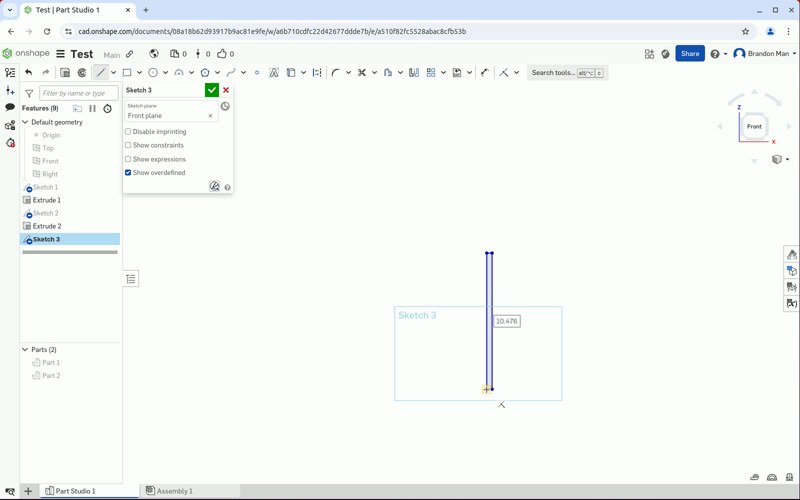
scroll(-6)
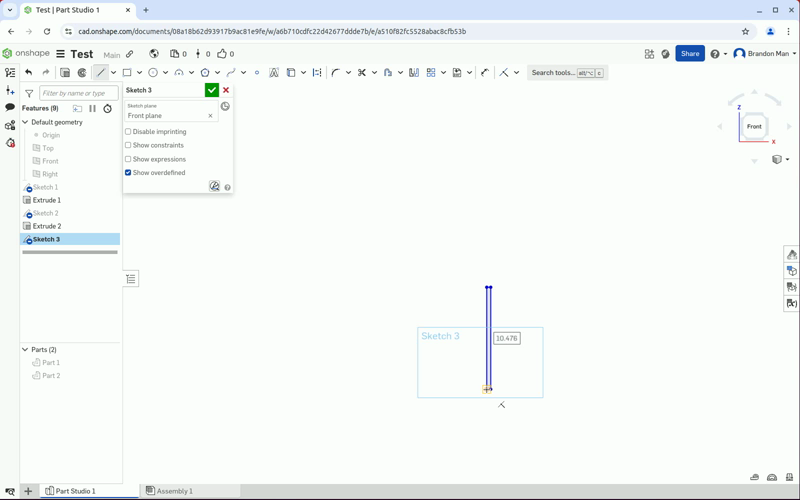
scroll(-6)
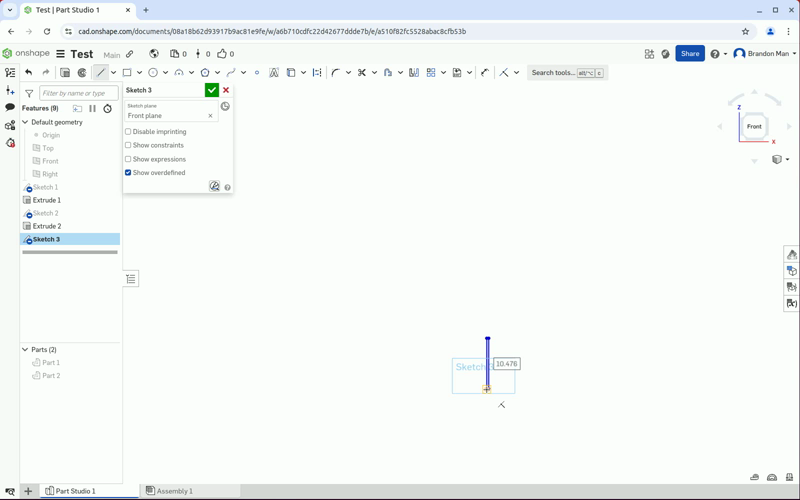
key(esc)
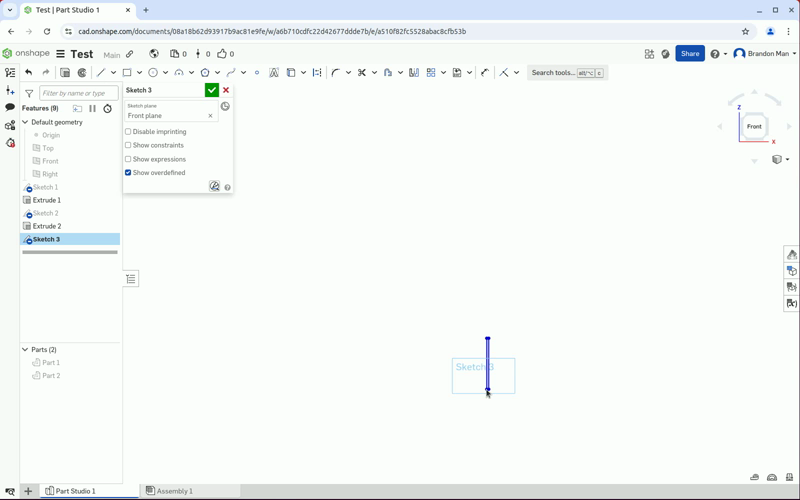
mouse_move(488, 342)
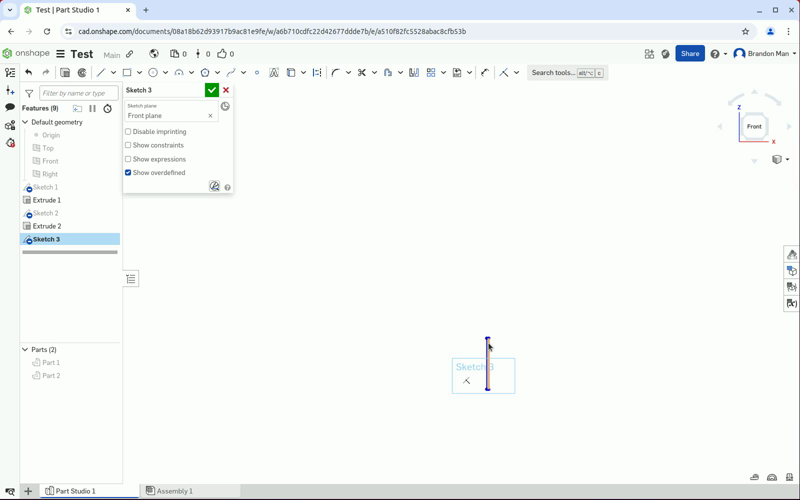
scroll(6)
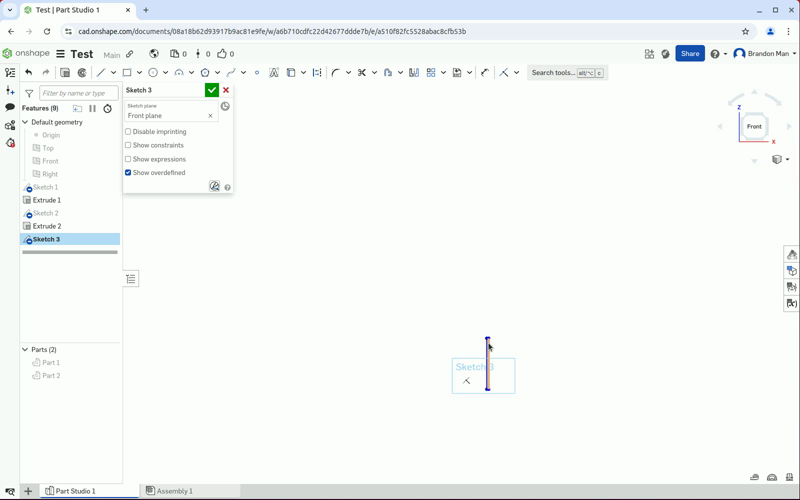
scroll(6)
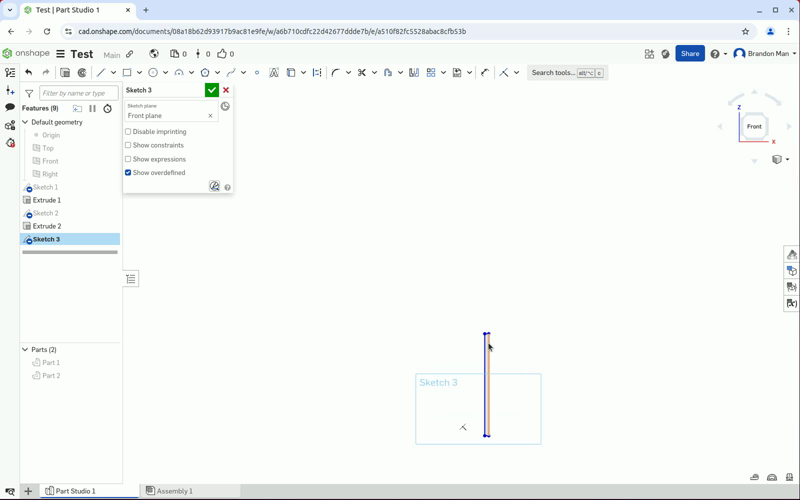
scroll(6)
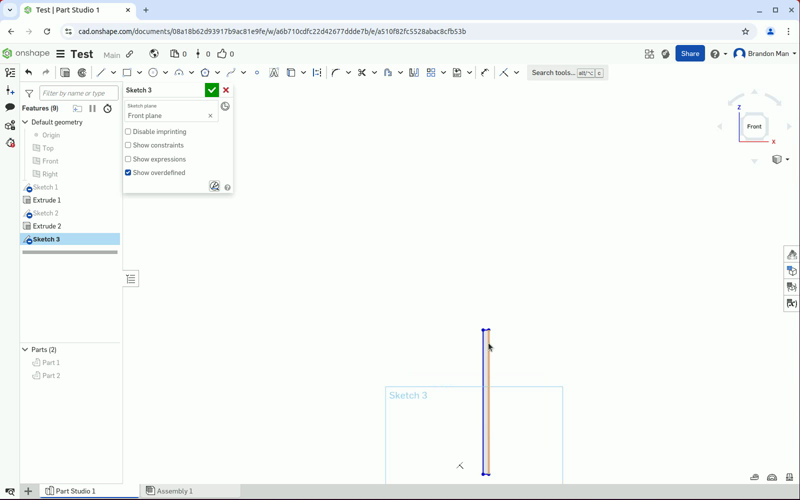
scroll(6)
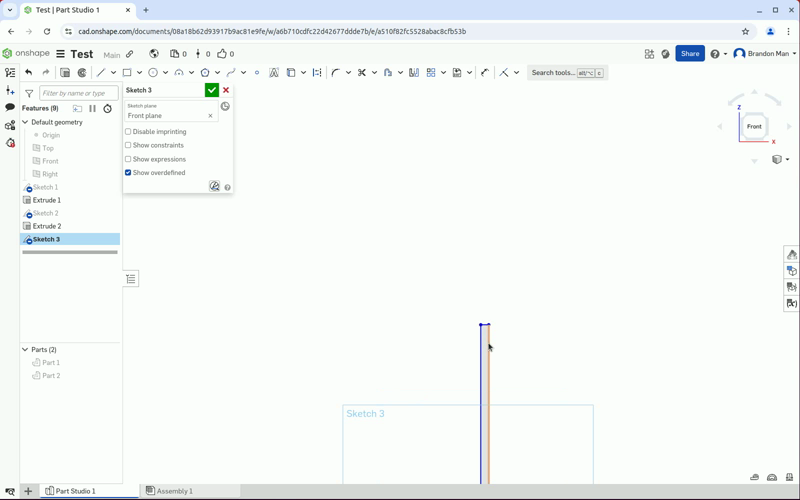
scroll(6)
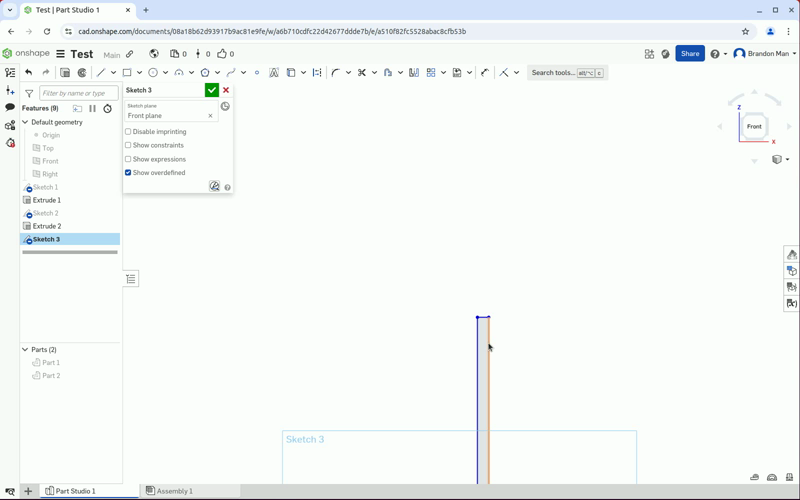
scroll(6)
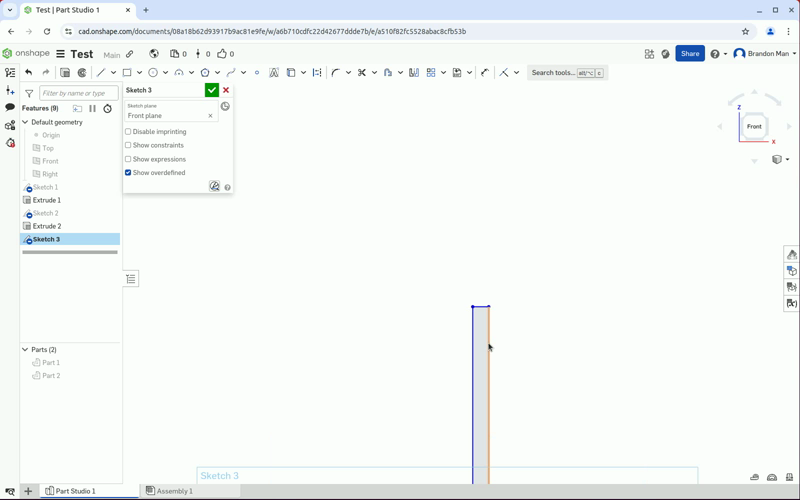
scroll(6)
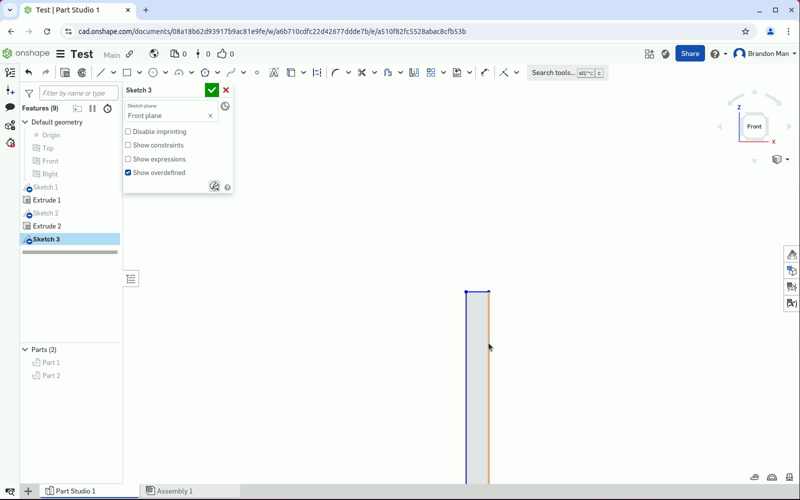
click(488, 342)
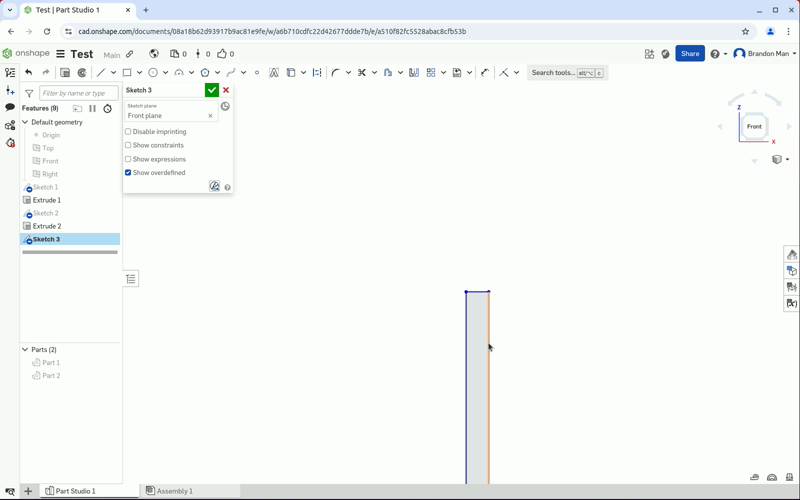
scroll(-6)
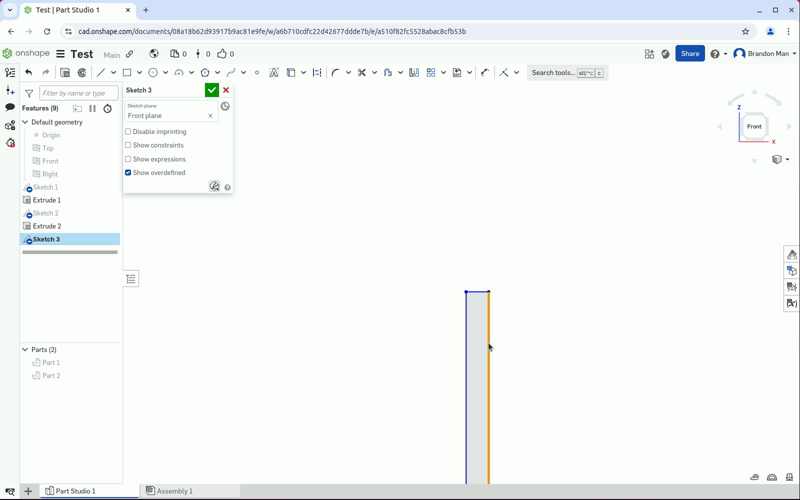
scroll(-6)
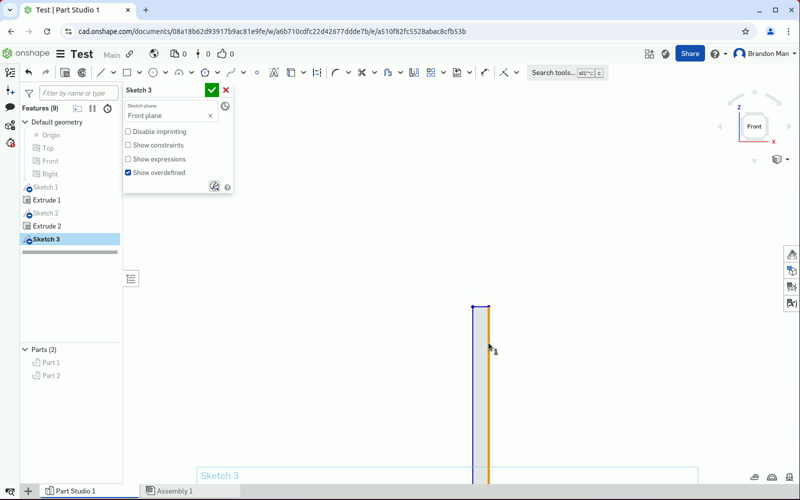
scroll(-6)
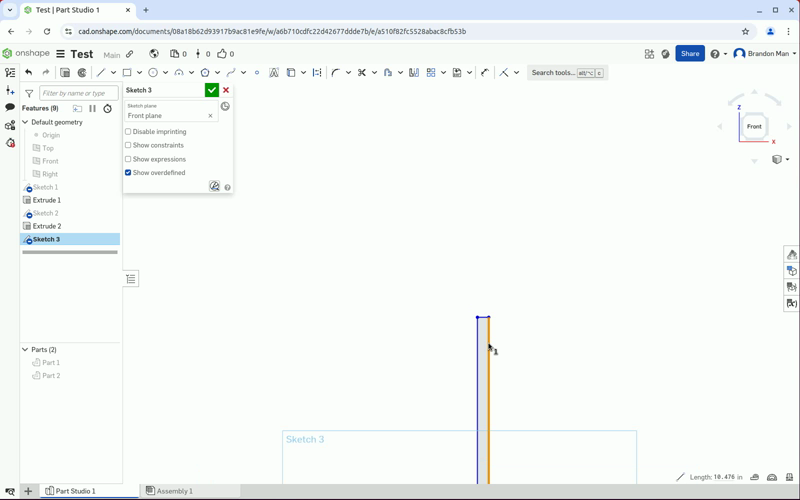
scroll(-6)
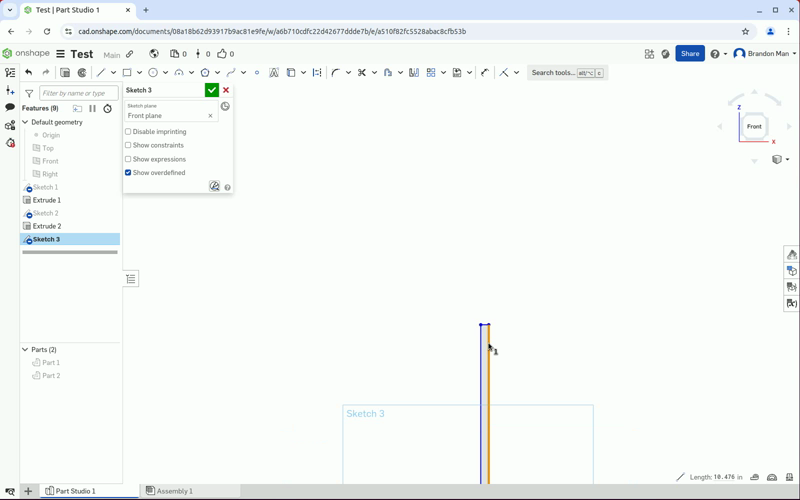
scroll(-6)
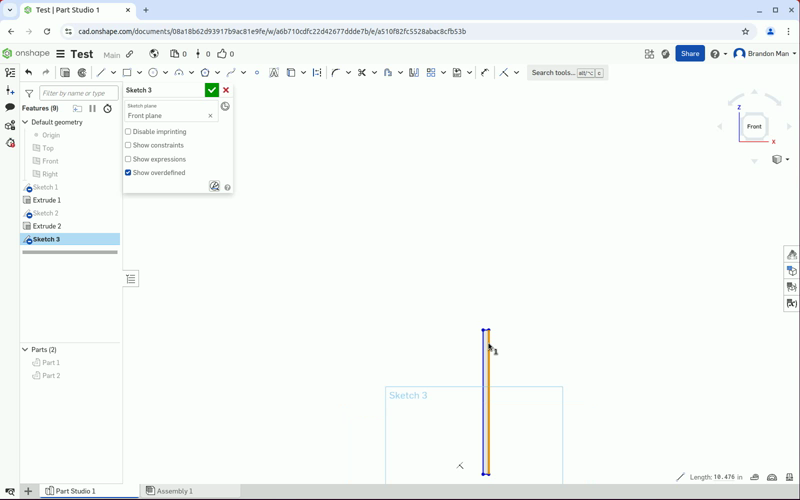
scroll(-6)
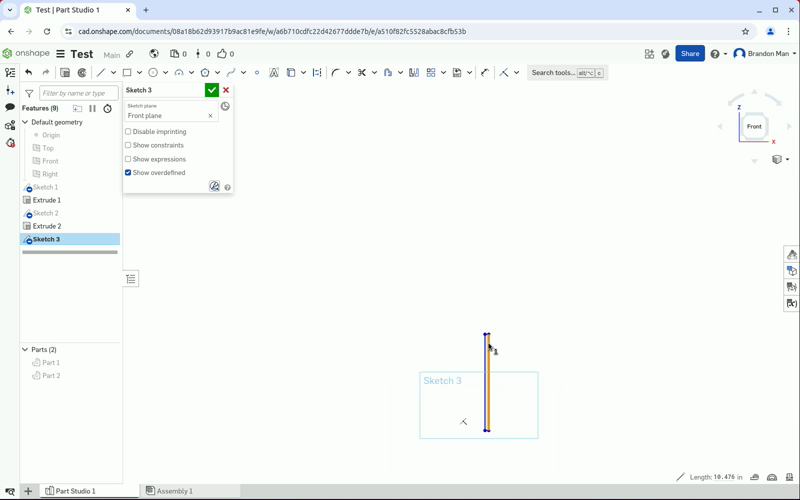
scroll(-6)
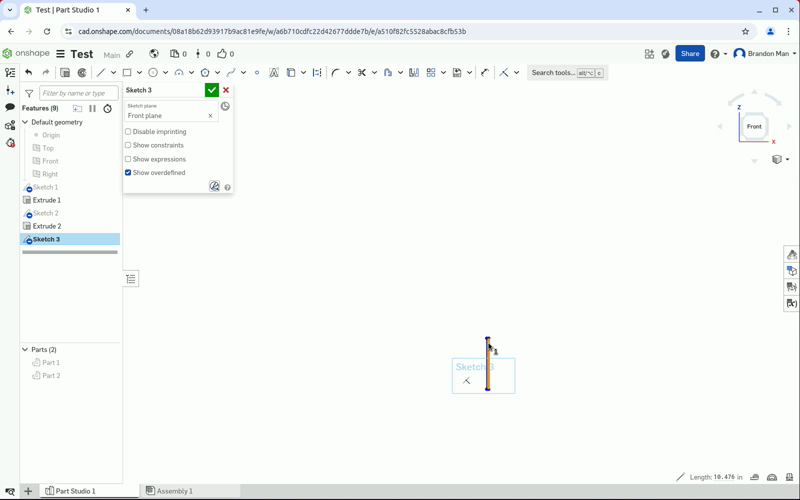
mouse_move(73, 352)
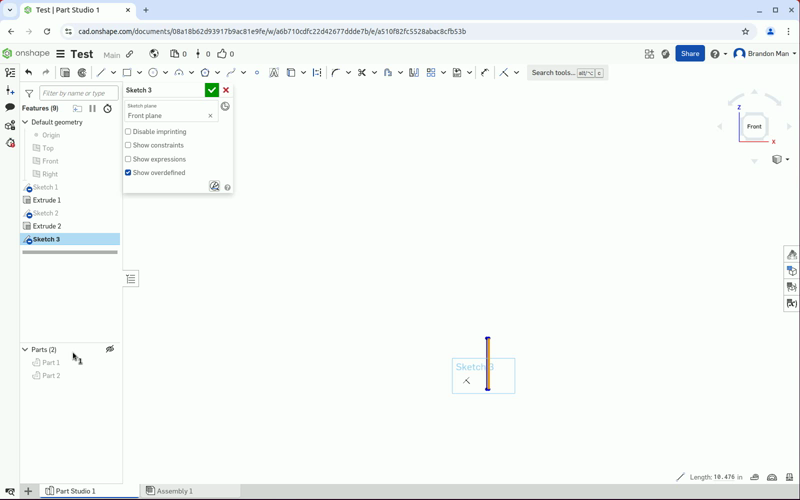
key(shift+y)
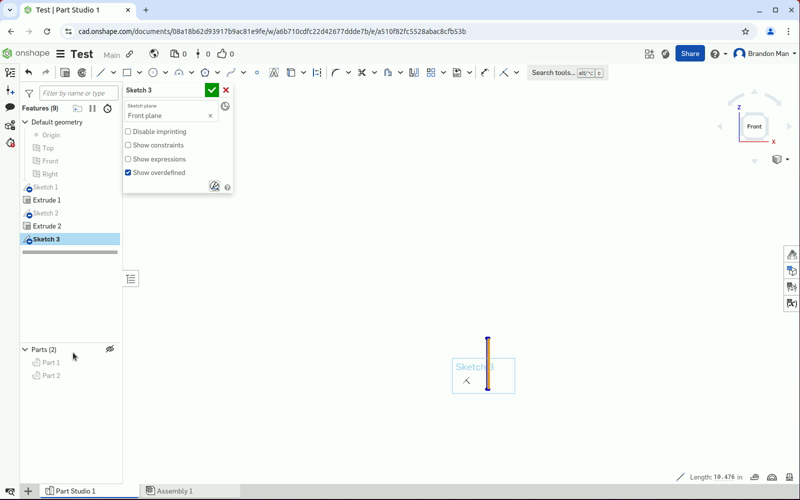
key(shift+e)
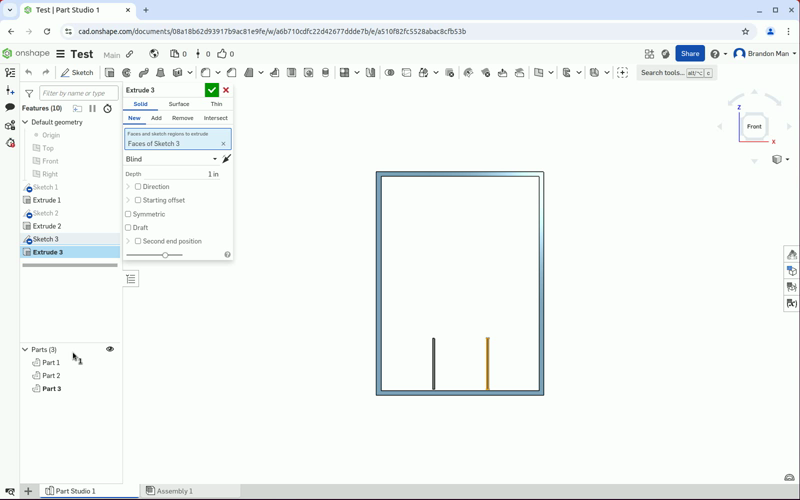
mouse_move(143, 106)
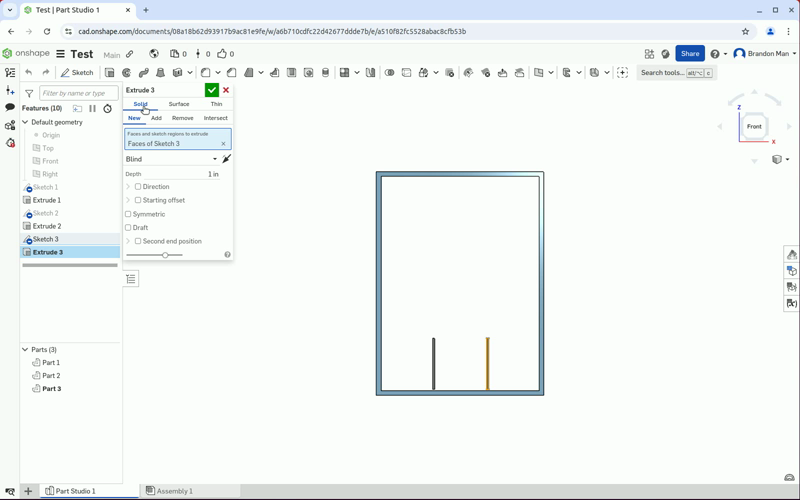
click(143, 106)
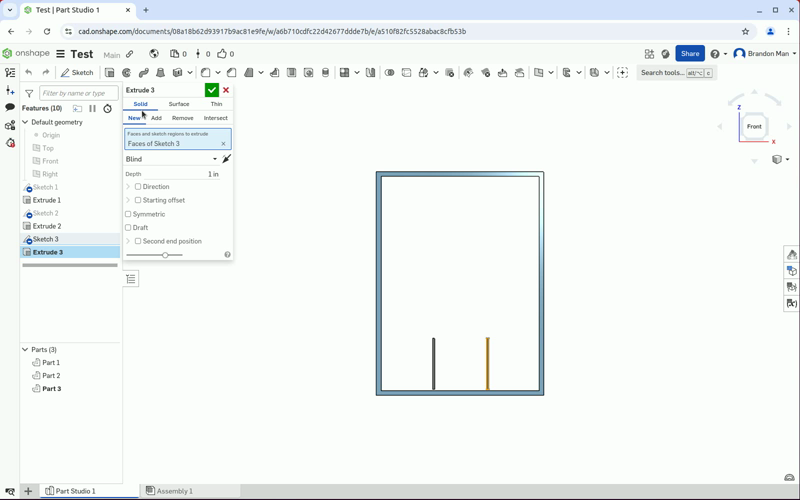
mouse_move(137, 120)
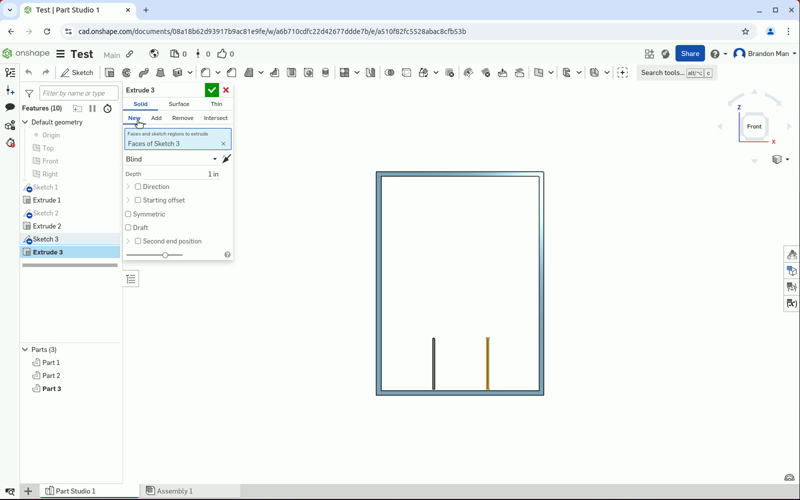
click(137, 120)
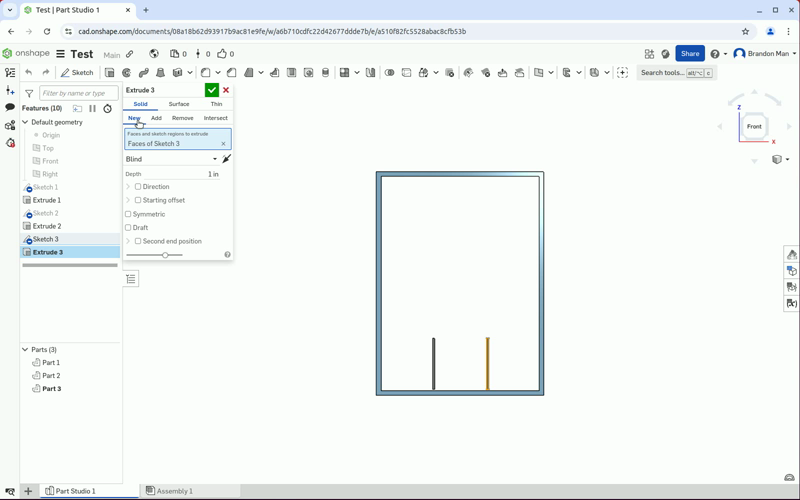
key(tab, 4)
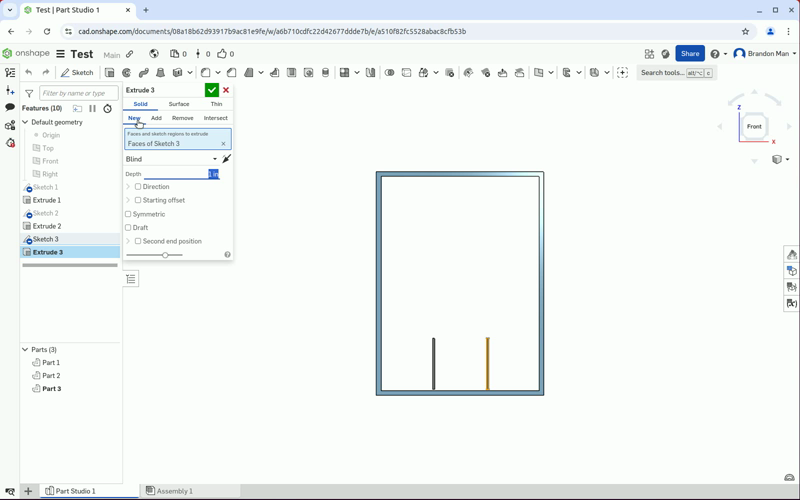
text(10.351)
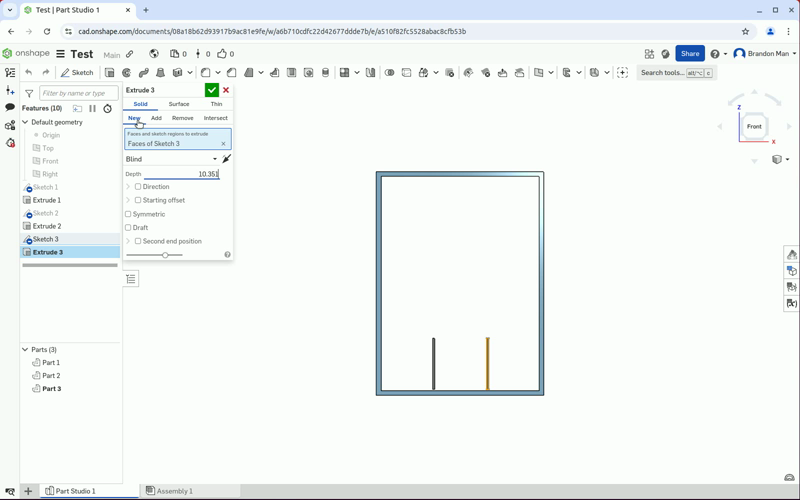
key(enter)
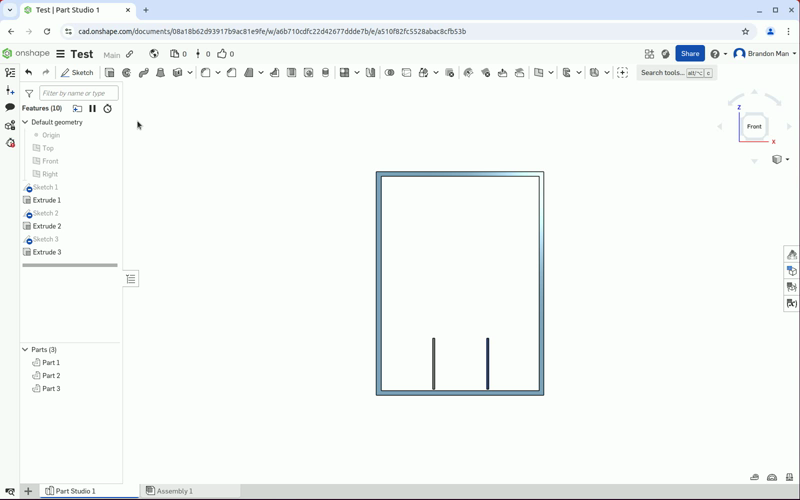
key(shift+h)
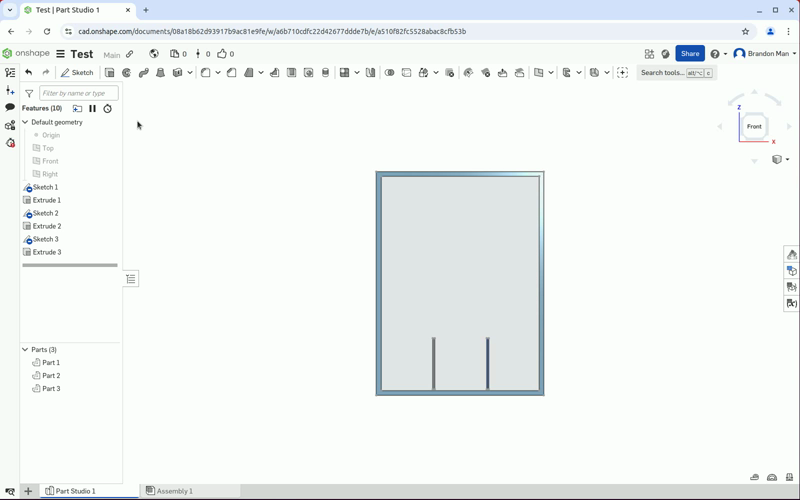
key(shift+h)
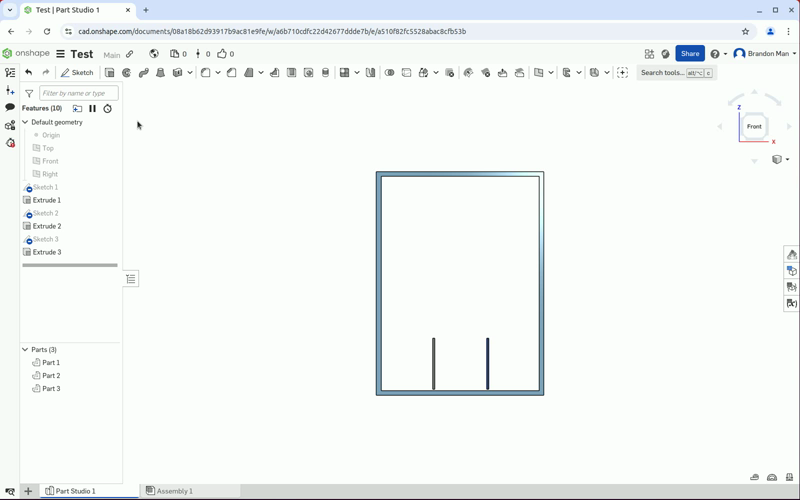
mouse_move(73, 189)
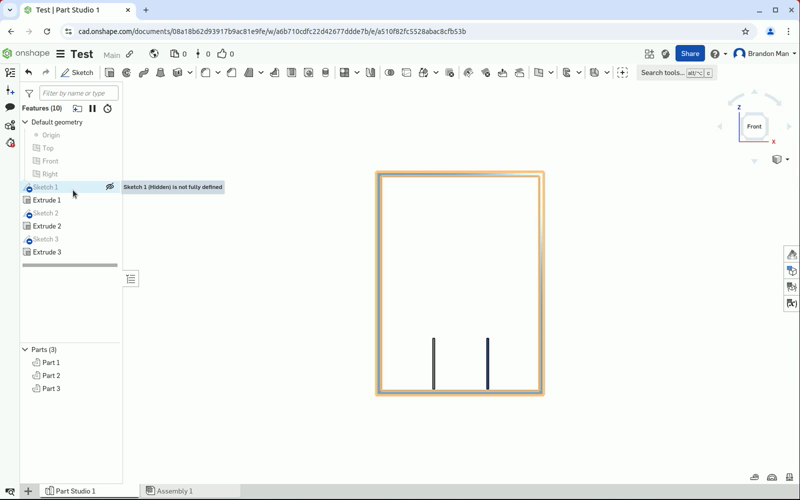
click(73, 189)
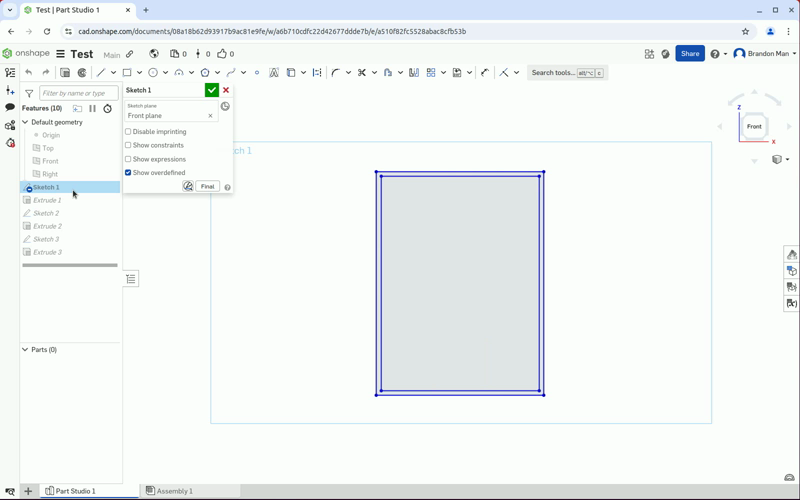
mouse_move(229, 92)
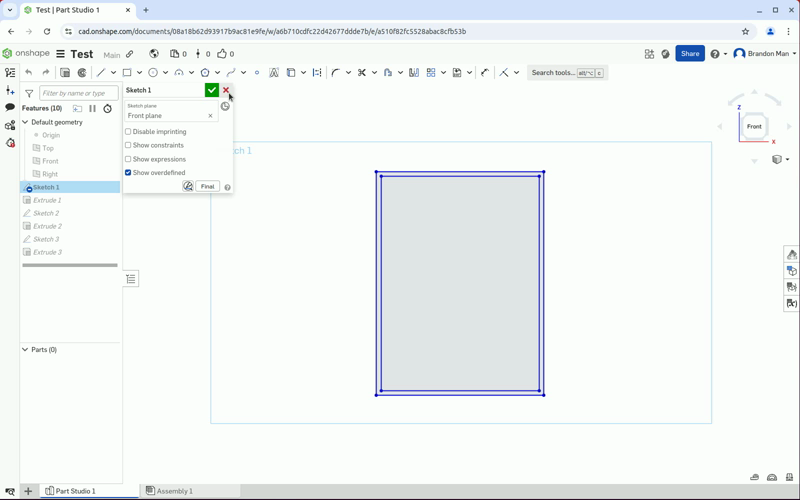
click(229, 92)
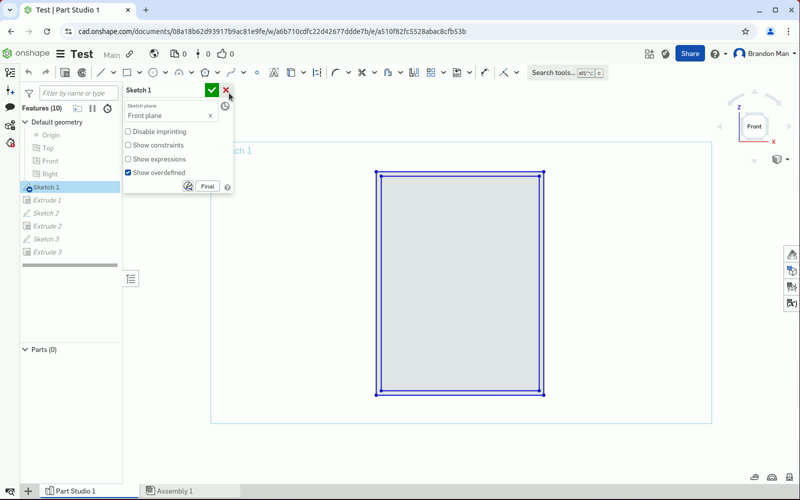
key(shift+s)
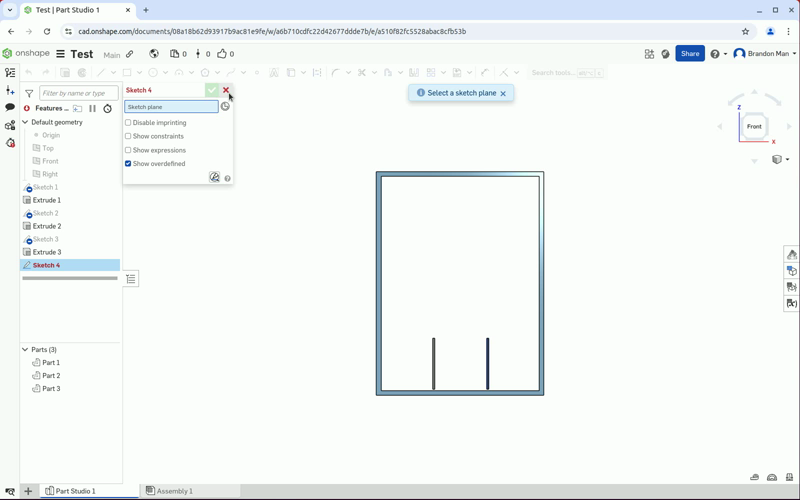
mouse_move(73, 163)
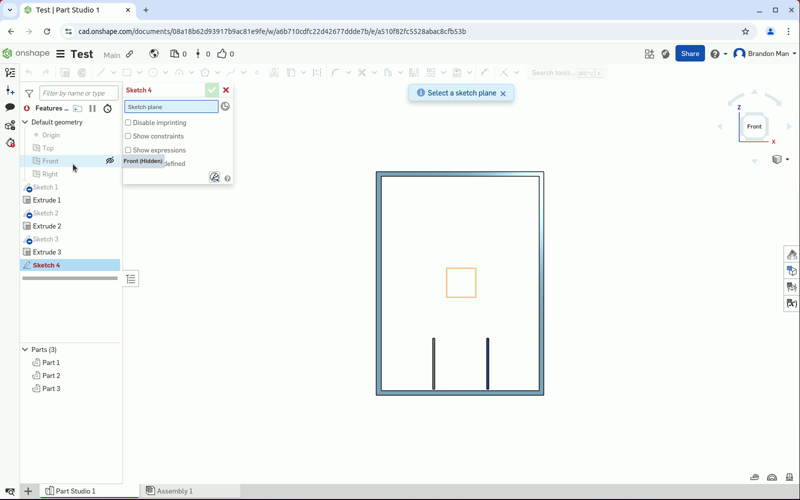
click(73, 163)
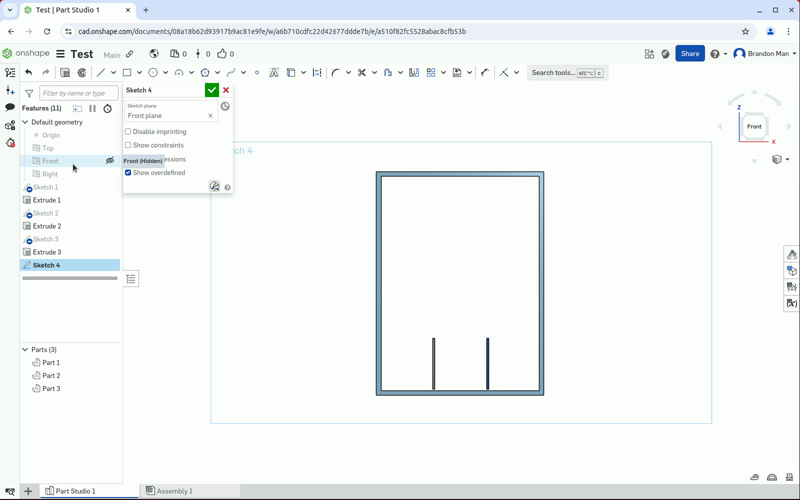
mouse_move(73, 352)
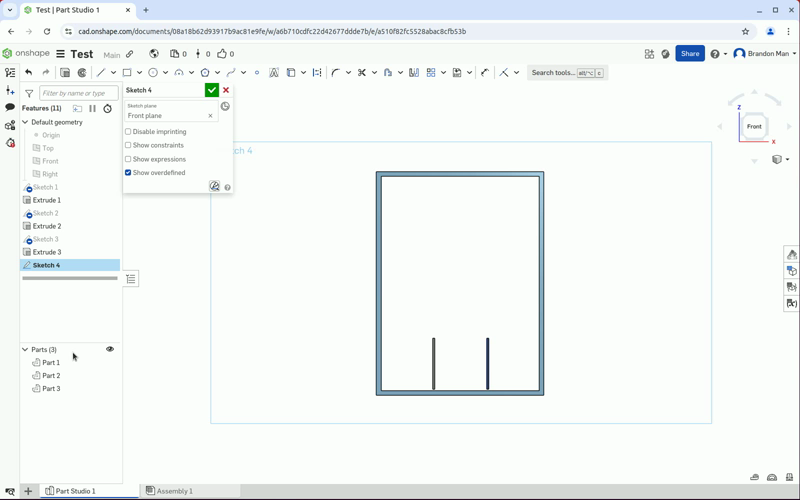
key(y)
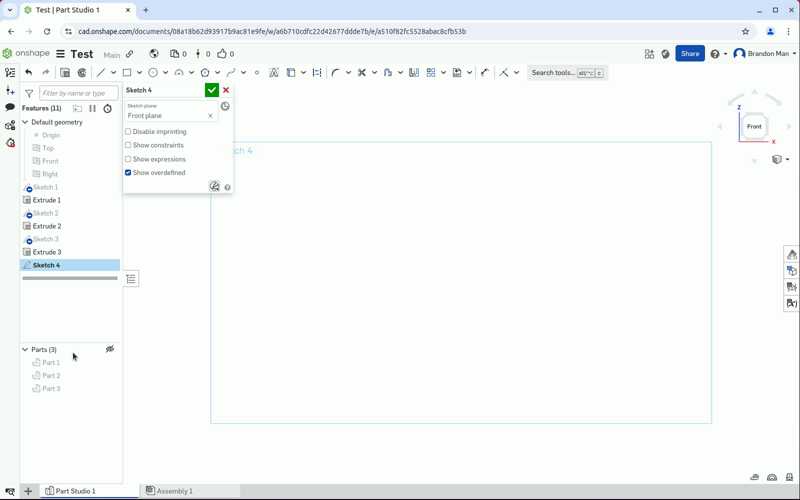
key(l)
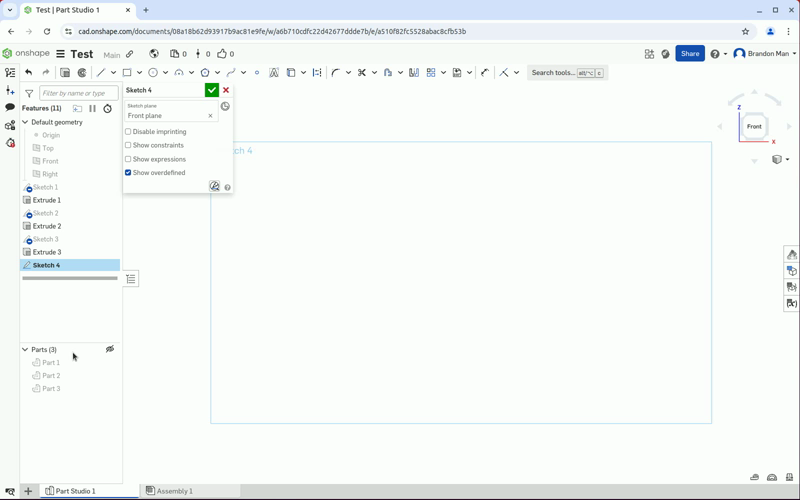
key_down(shift)
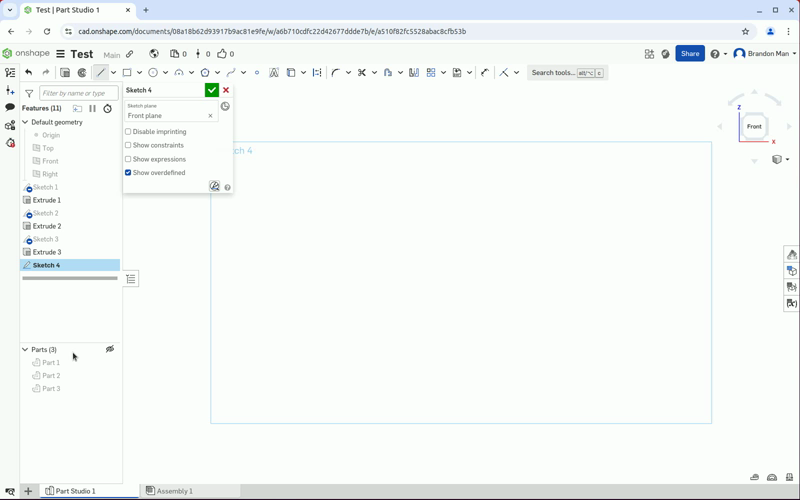
mouse_move(382, 339)
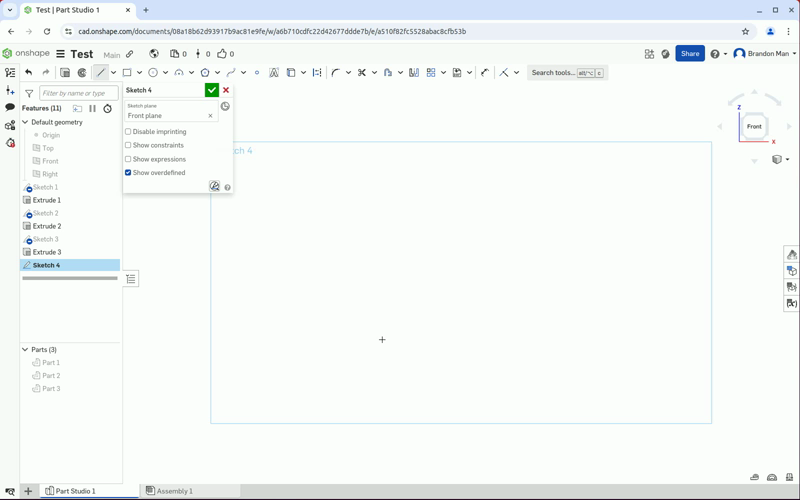
click(382, 339)
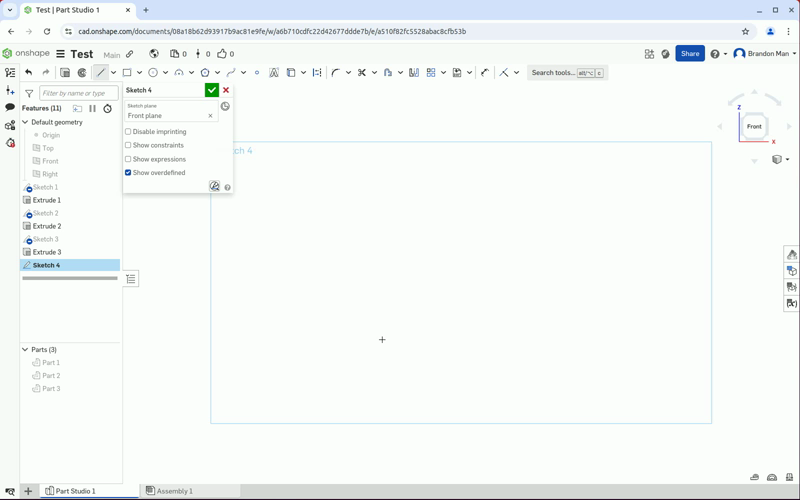
key_up(shift)
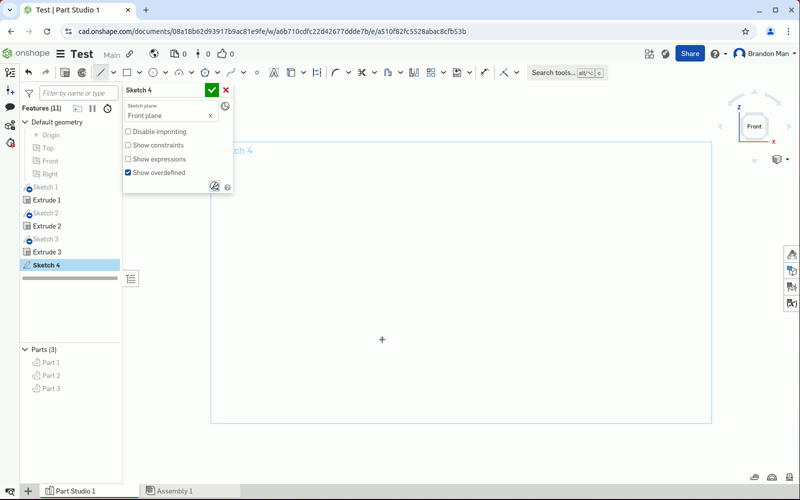
key_down(shift)
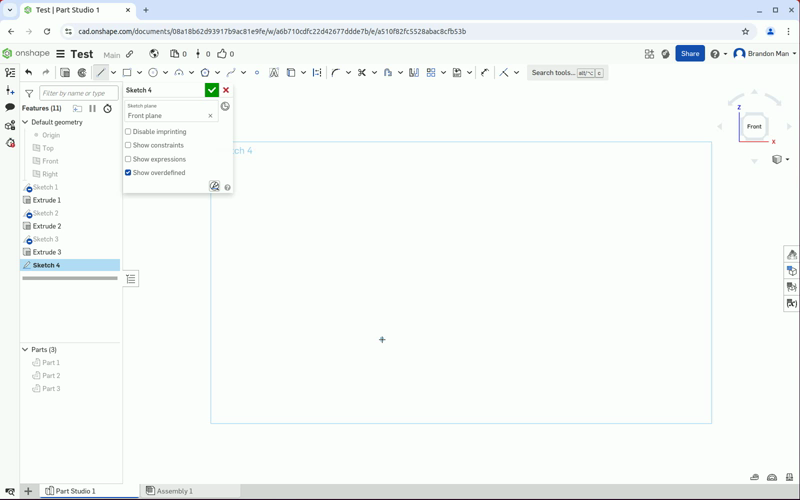
mouse_move(412, 339)
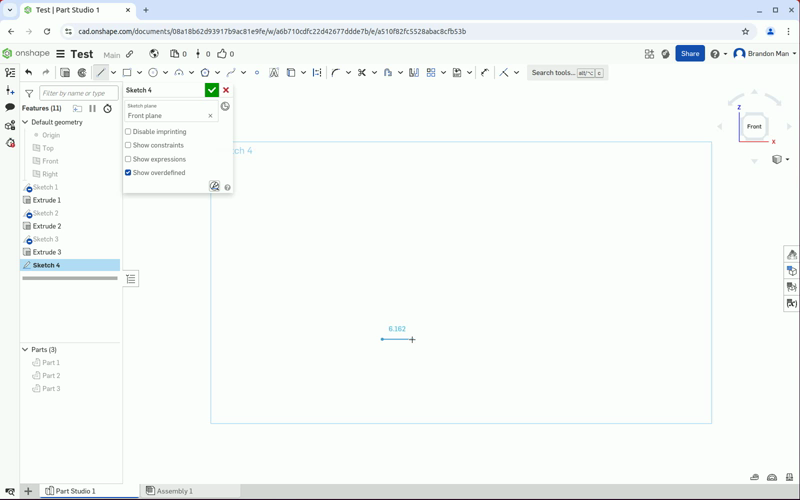
mouse_move(433, 339)
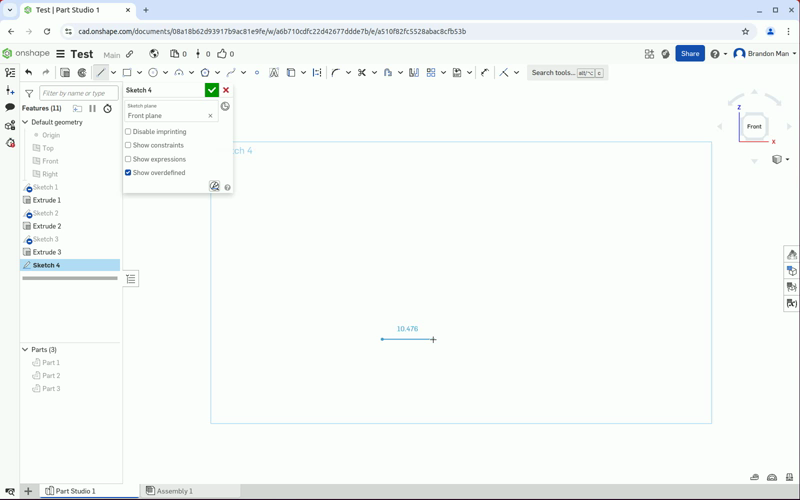
click(433, 339)
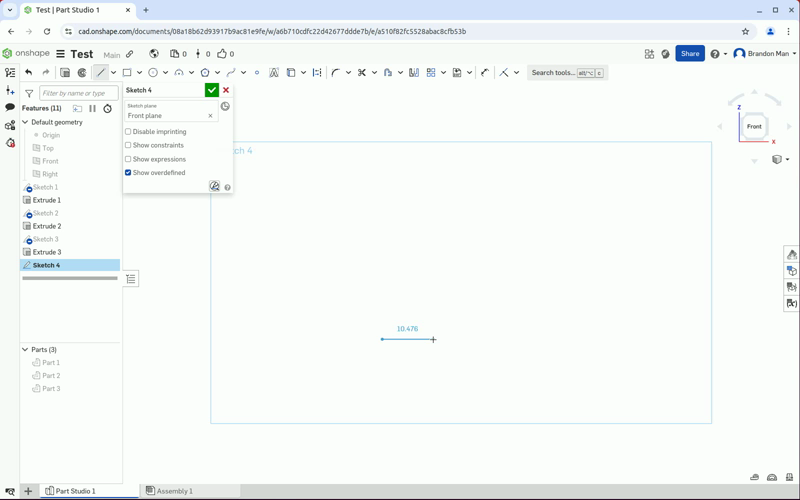
key_up(shift)
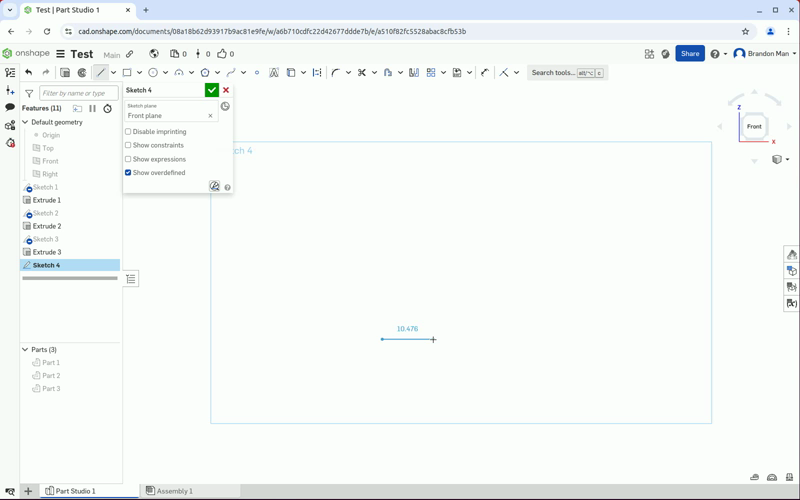
key_down(shift)
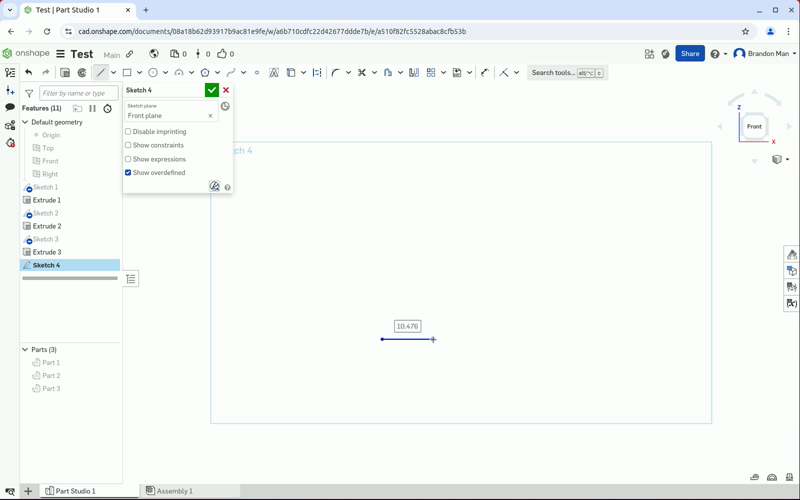
mouse_move(463, 339)
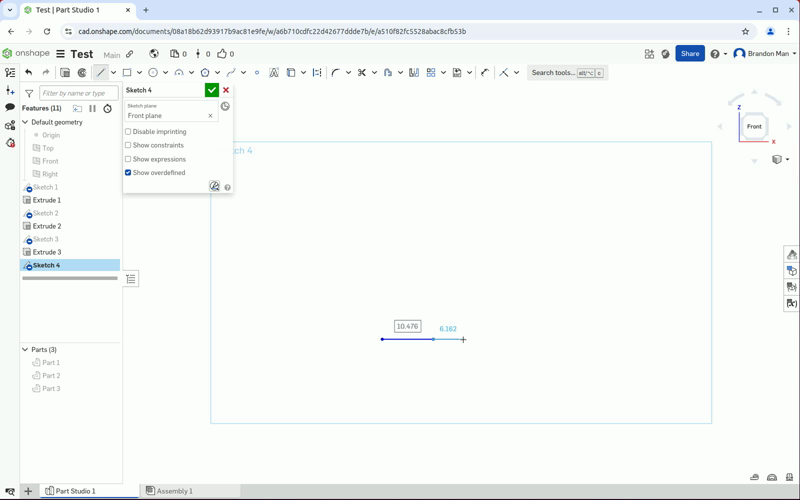
mouse_move(434, 339)
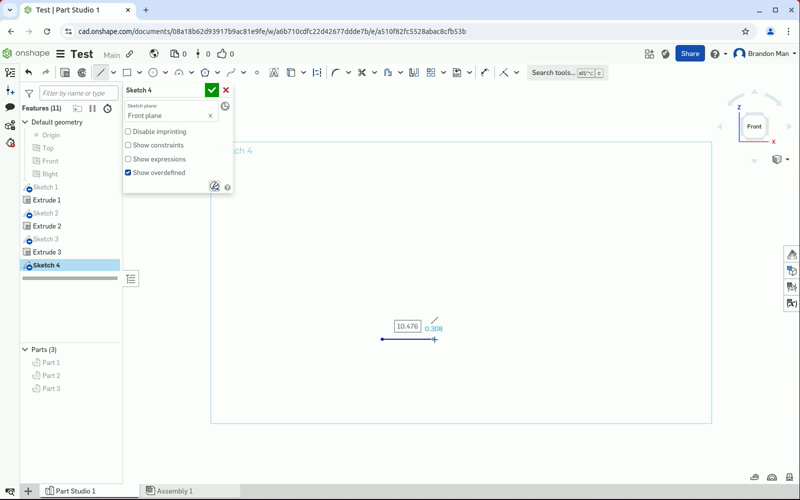
scroll(6)
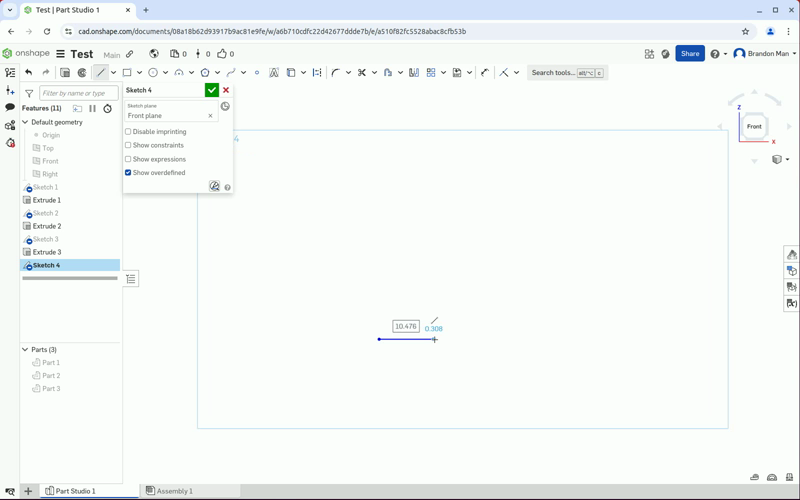
scroll(6)
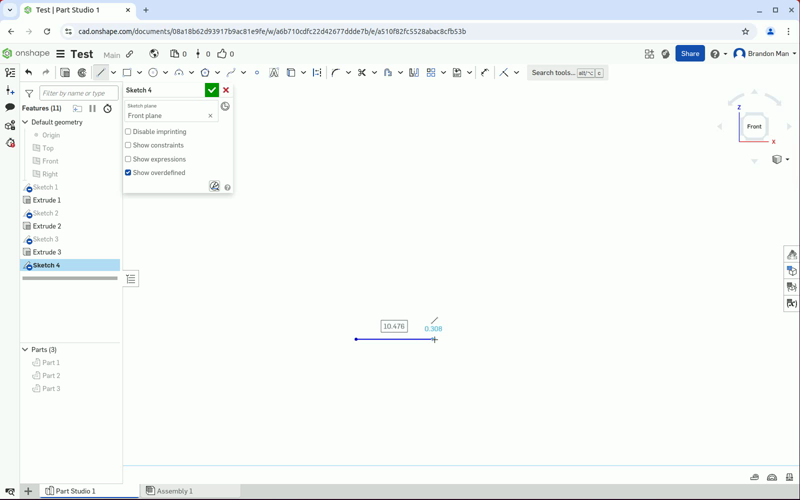
scroll(6)
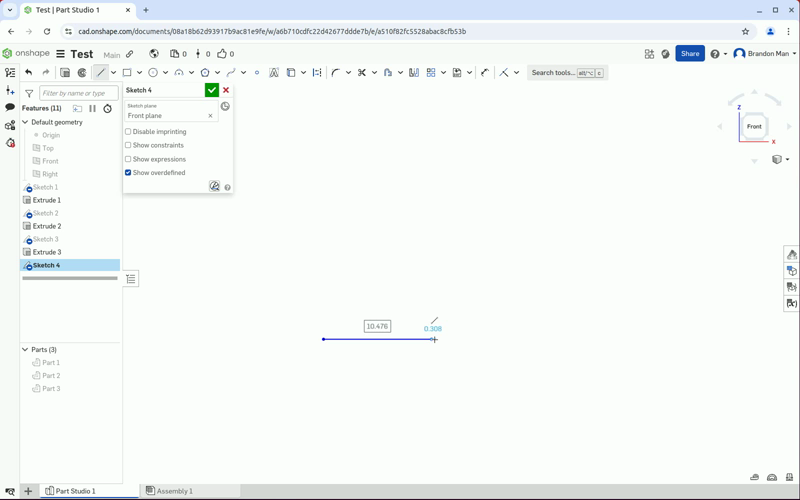
scroll(6)
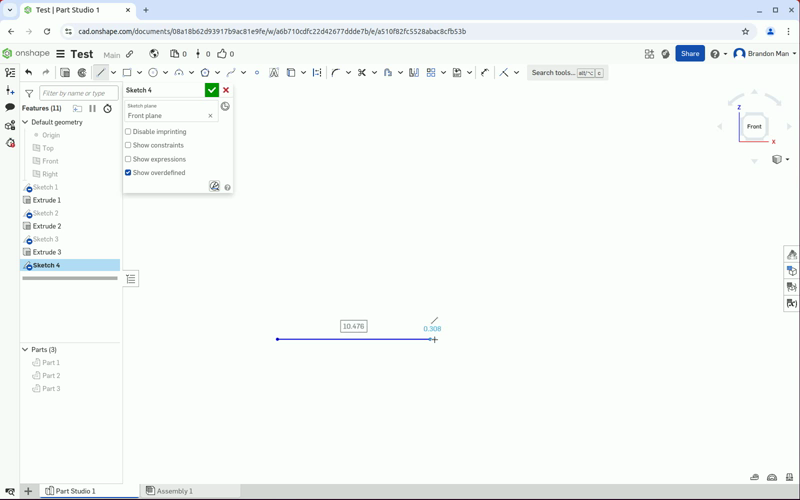
scroll(6)
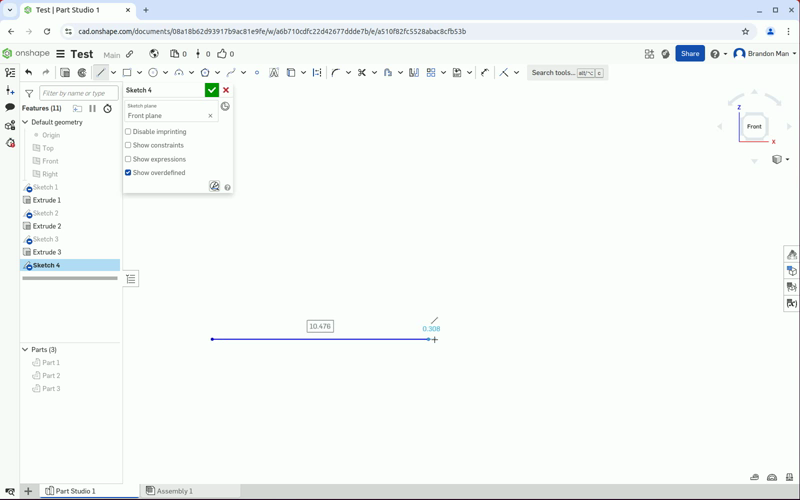
scroll(6)
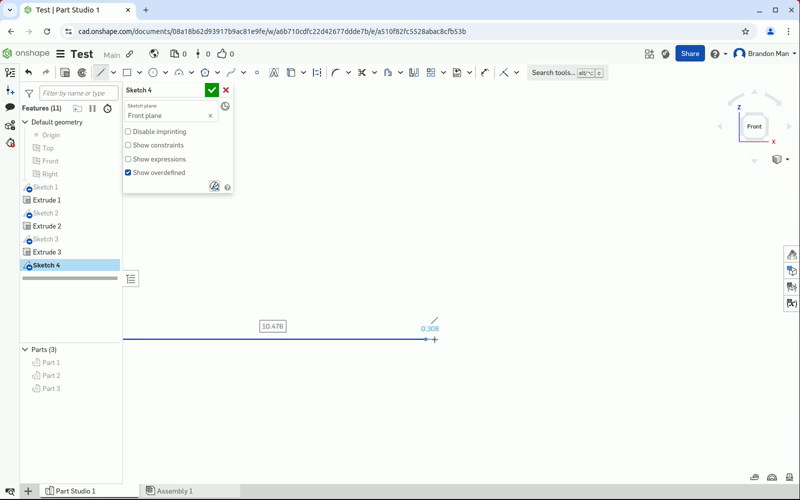
scroll(6)
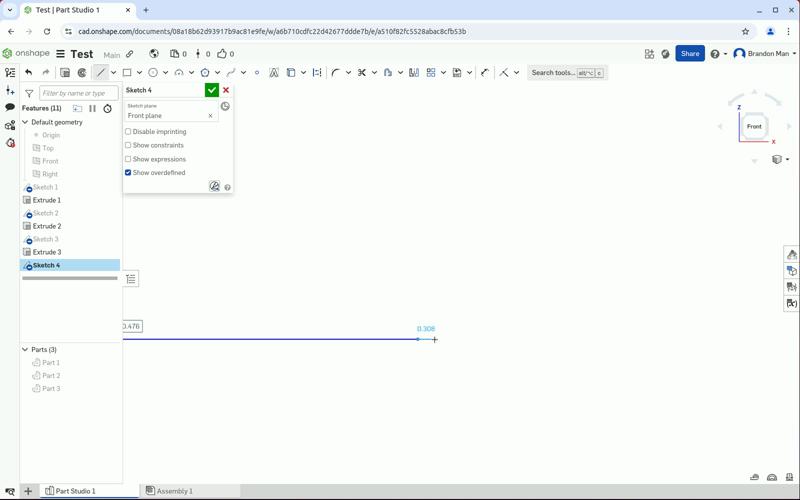
click(434, 339)
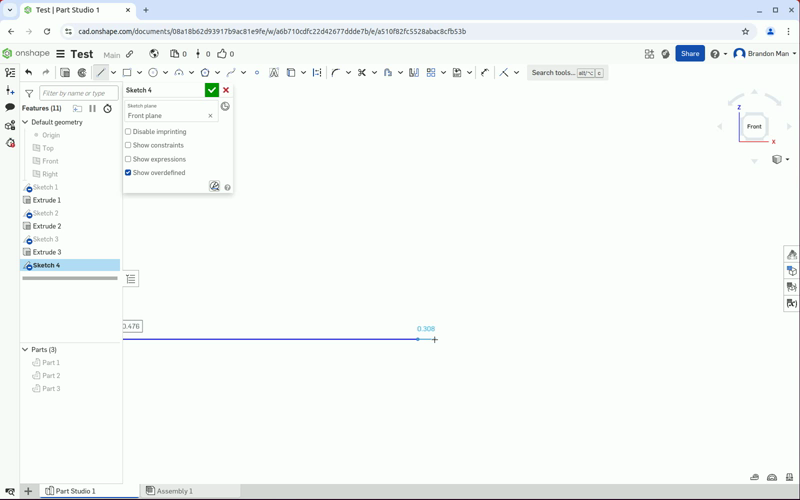
scroll(-6)
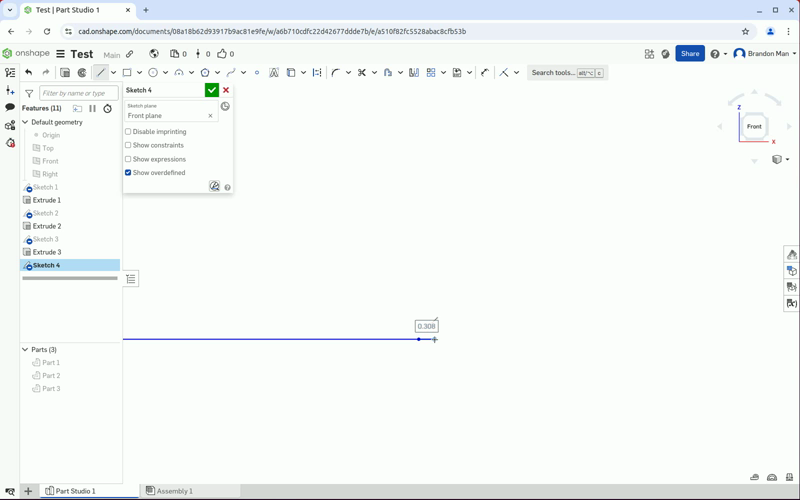
scroll(-6)
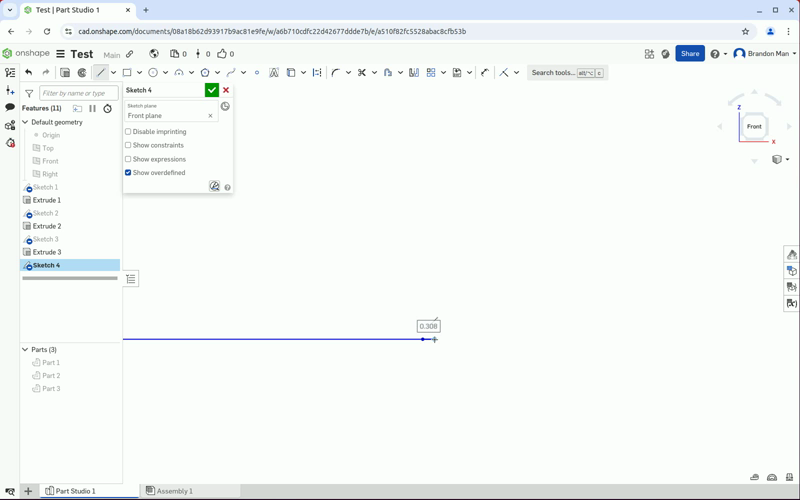
scroll(-6)
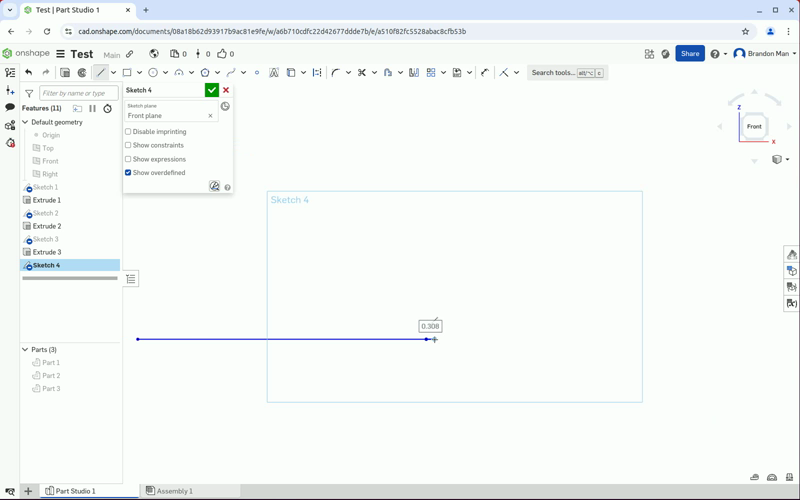
scroll(-6)
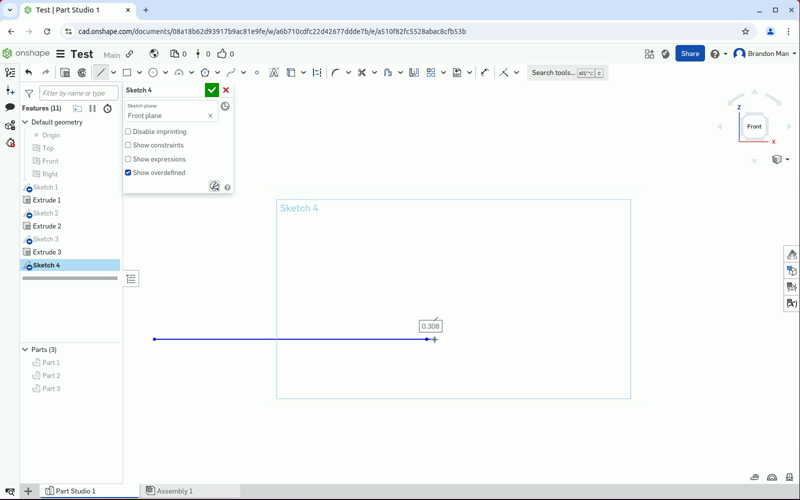
scroll(-6)
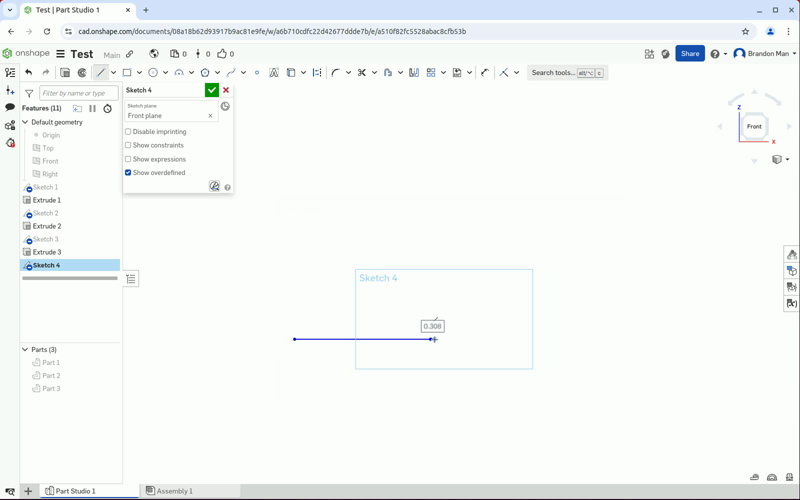
scroll(-6)
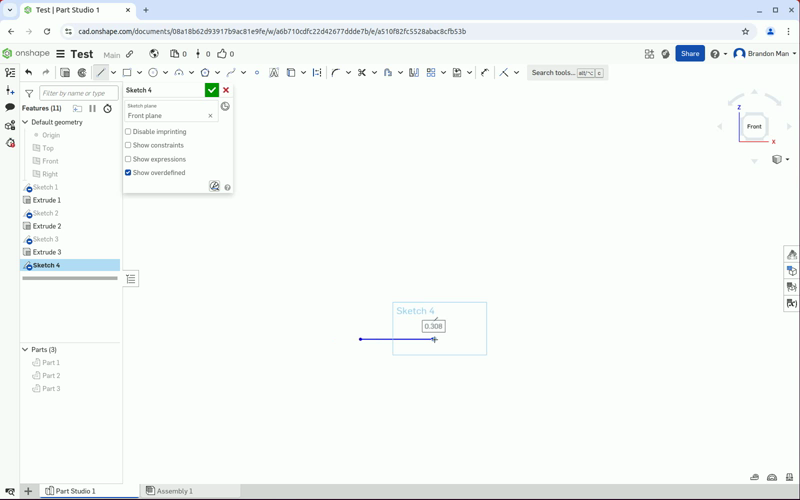
scroll(-6)
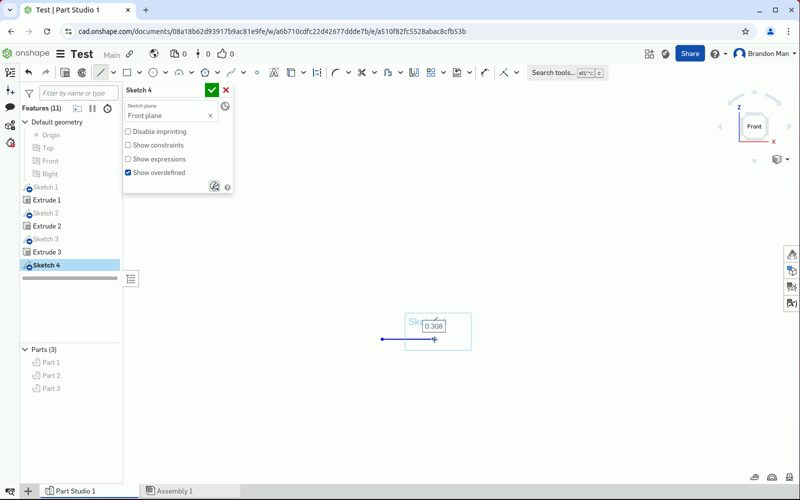
key_up(shift)
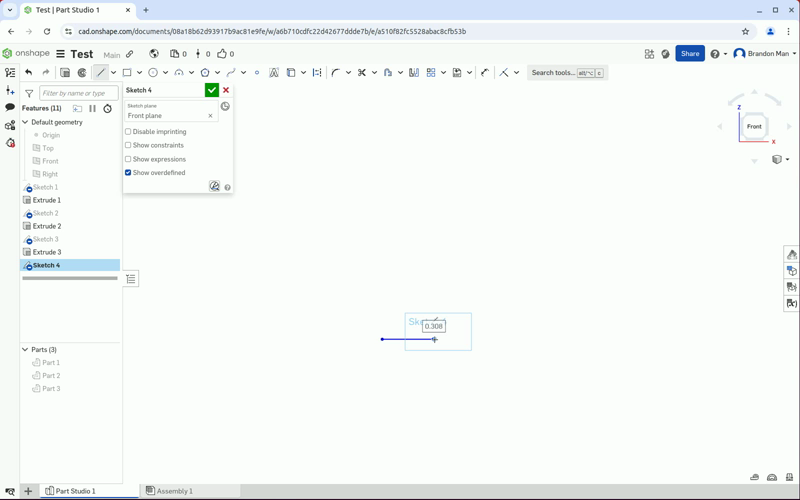
key_down(shift)
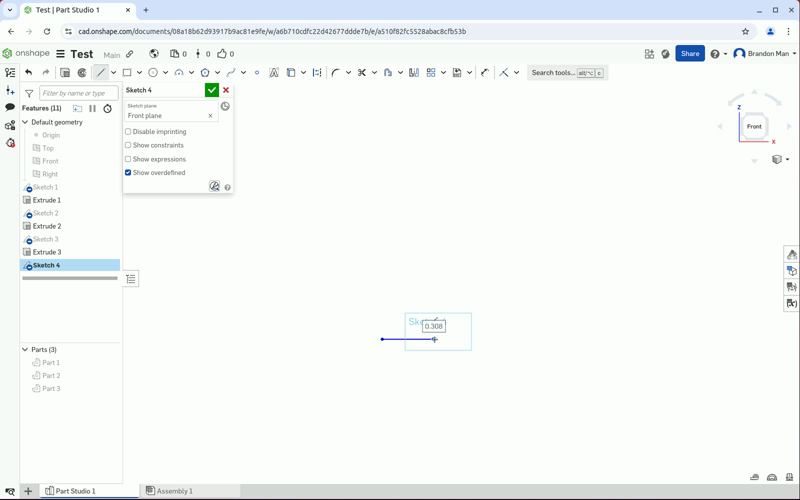
mouse_move(464, 339)
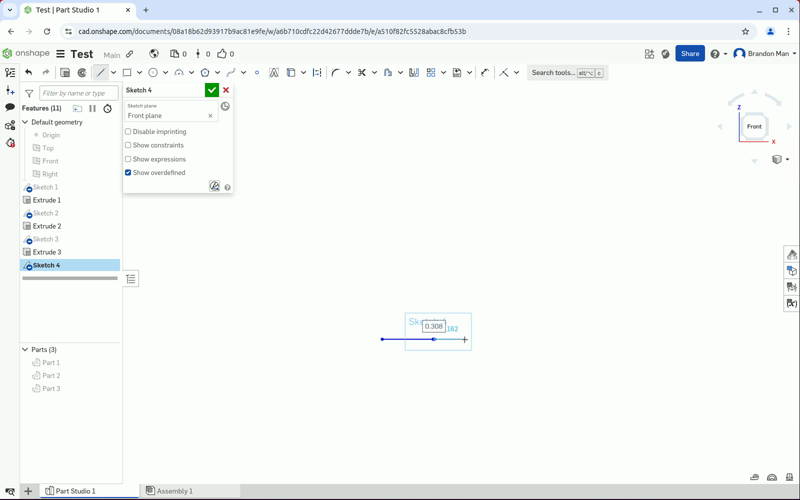
mouse_move(486, 339)
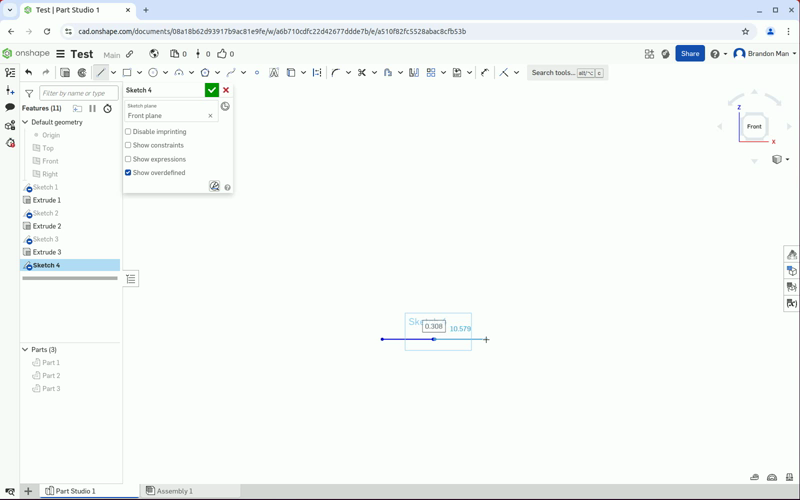
click(486, 339)
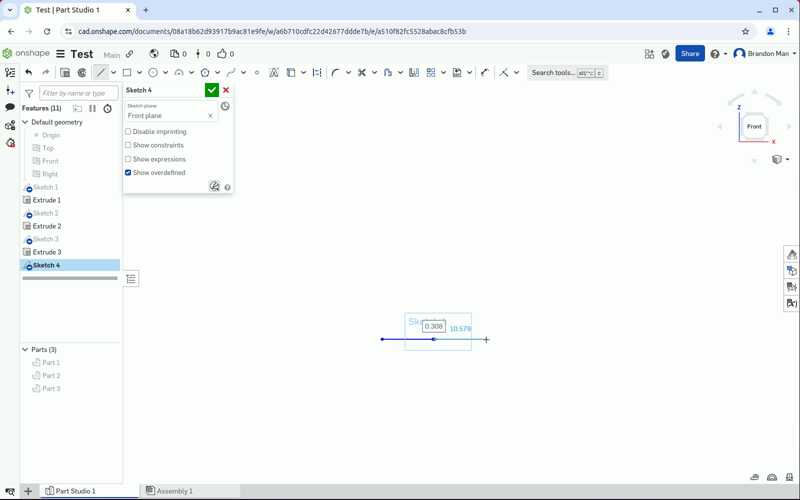
key_up(shift)
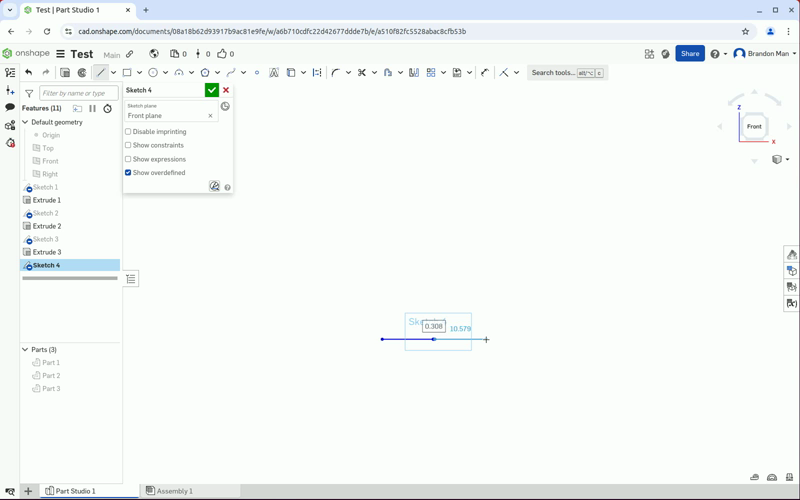
key_down(shift)
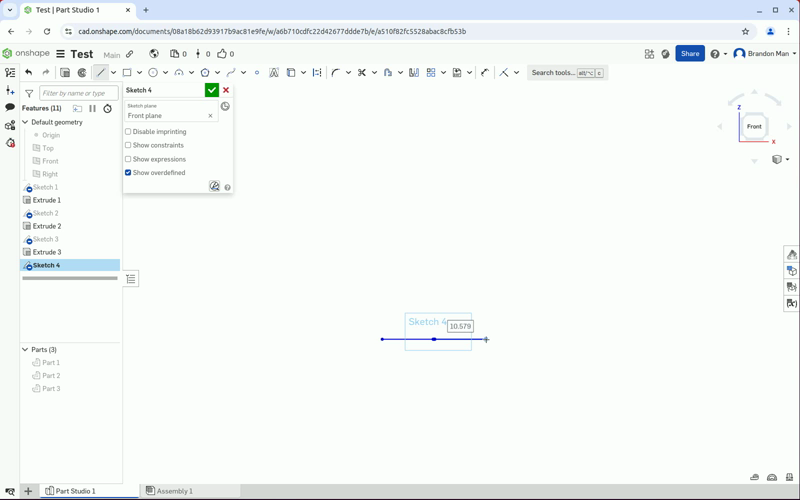
mouse_move(516, 339)
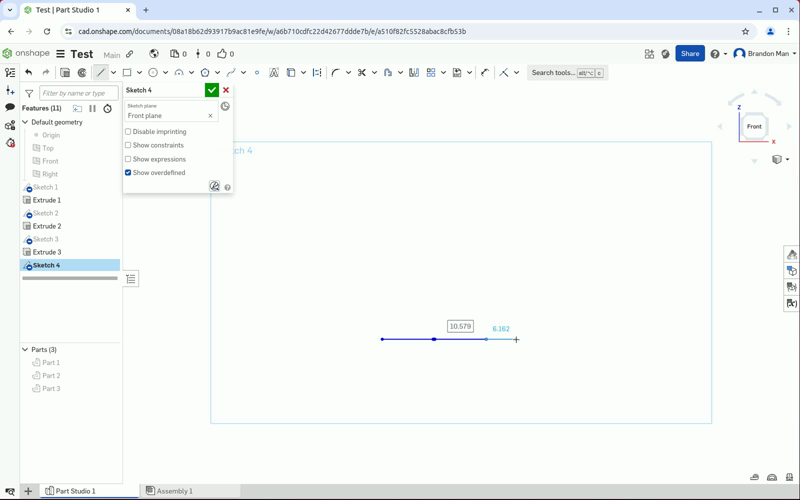
mouse_move(487, 339)
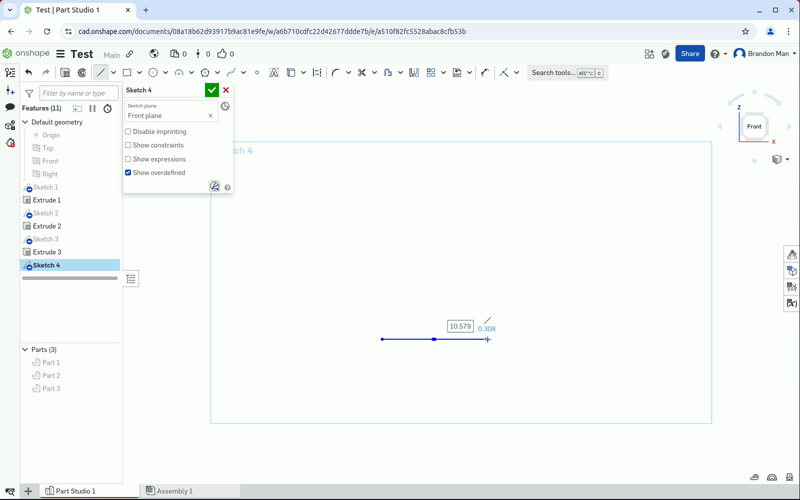
scroll(6)
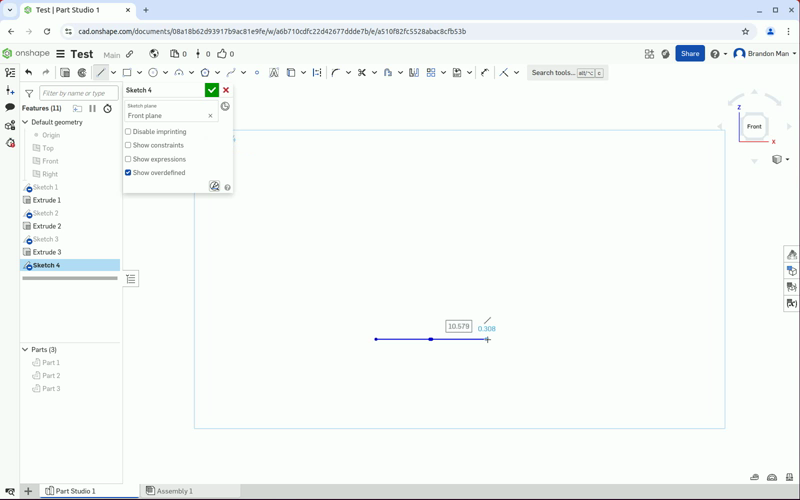
scroll(6)
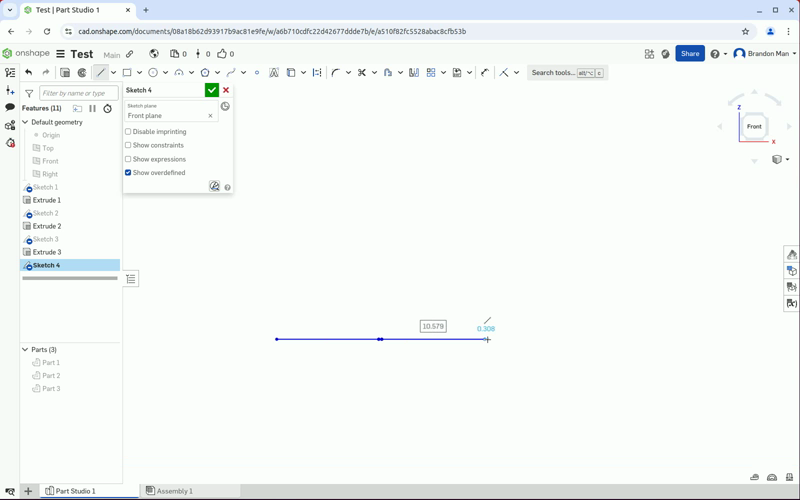
scroll(6)
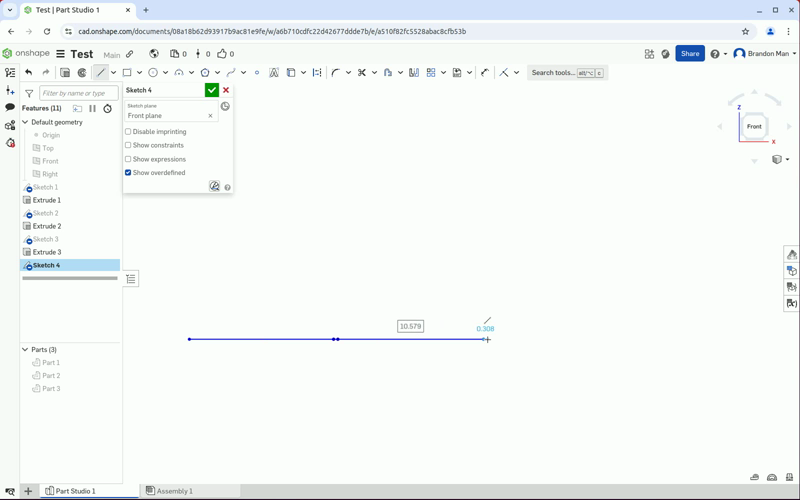
scroll(6)
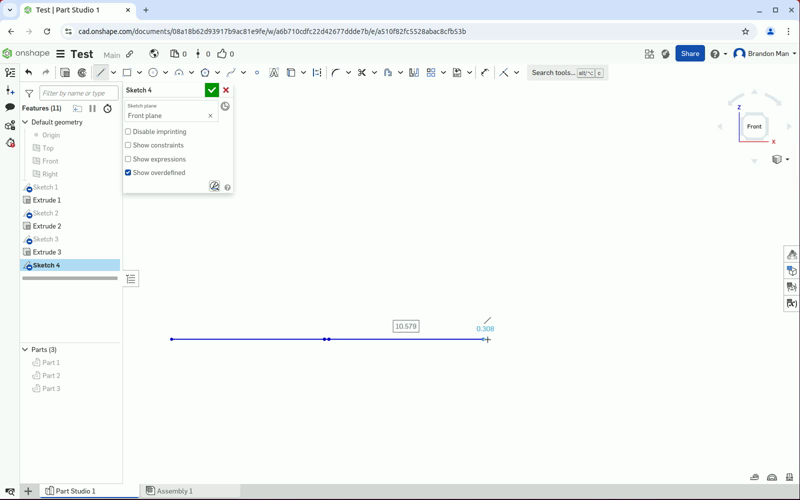
scroll(6)
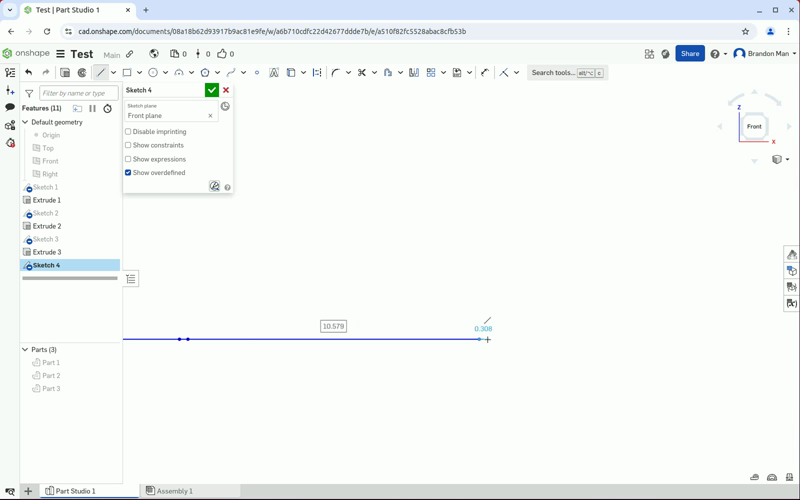
scroll(6)
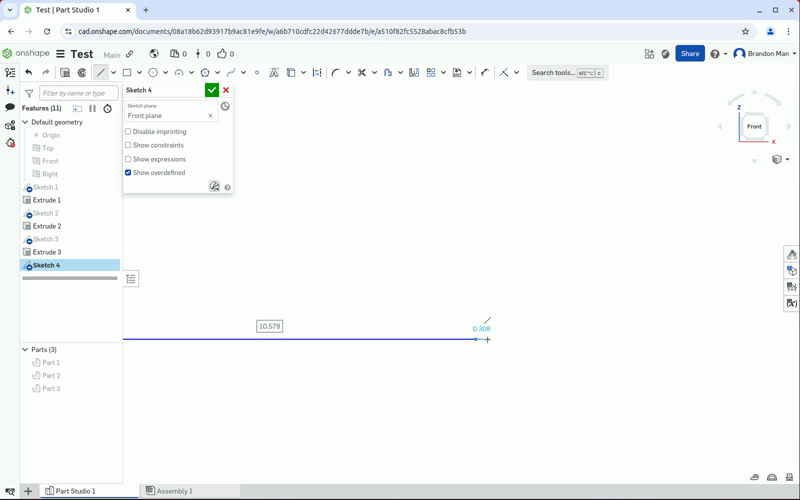
scroll(6)
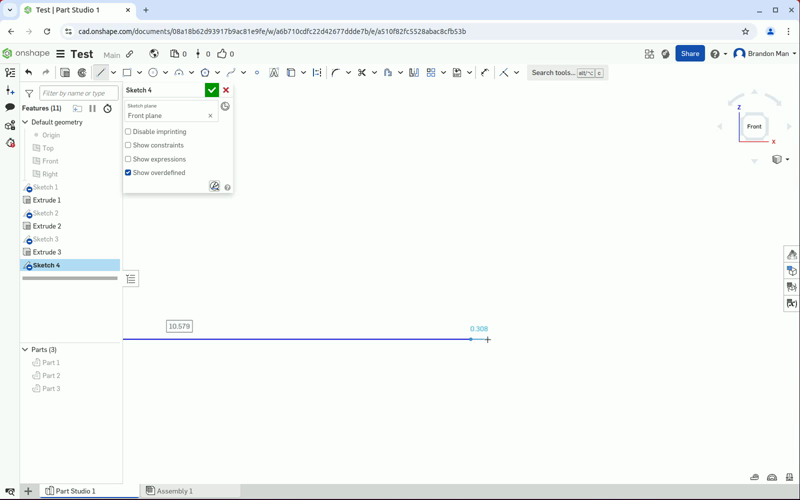
click(487, 339)
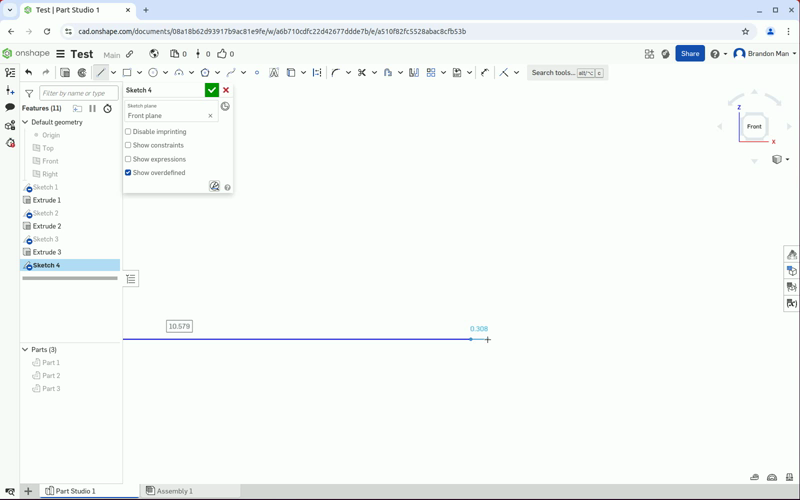
scroll(-6)
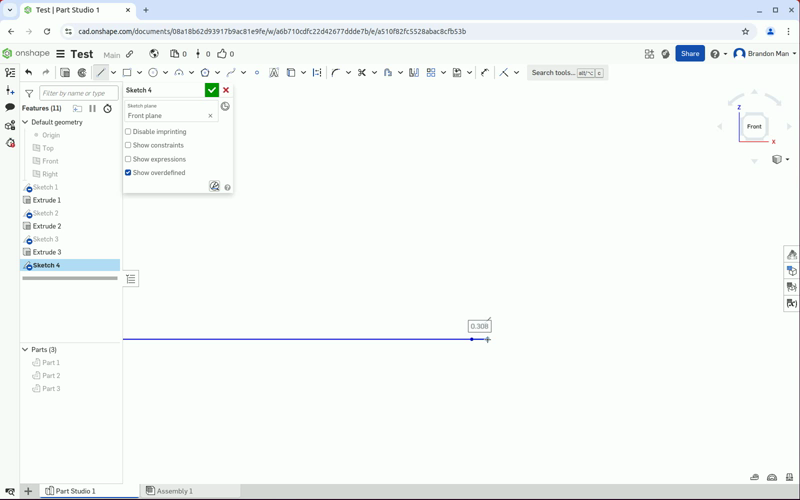
scroll(-6)
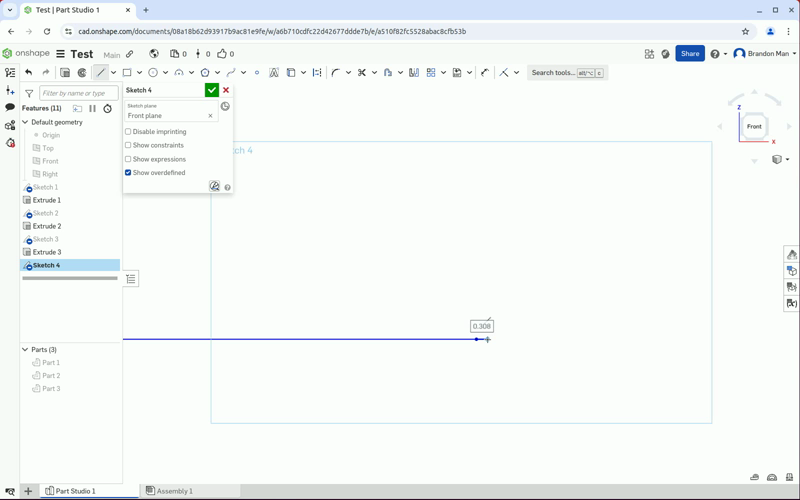
scroll(-6)
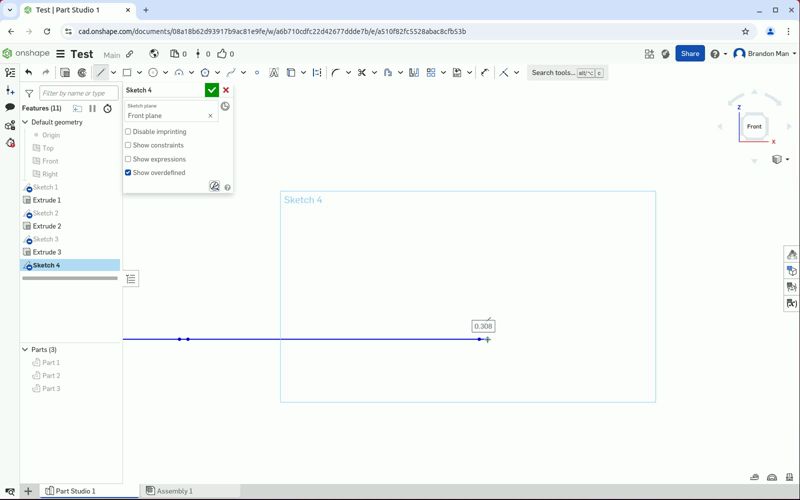
scroll(-6)
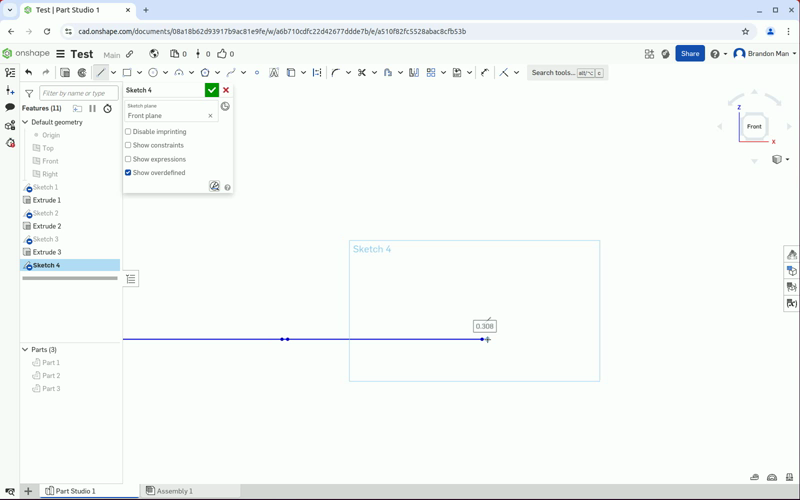
scroll(-6)
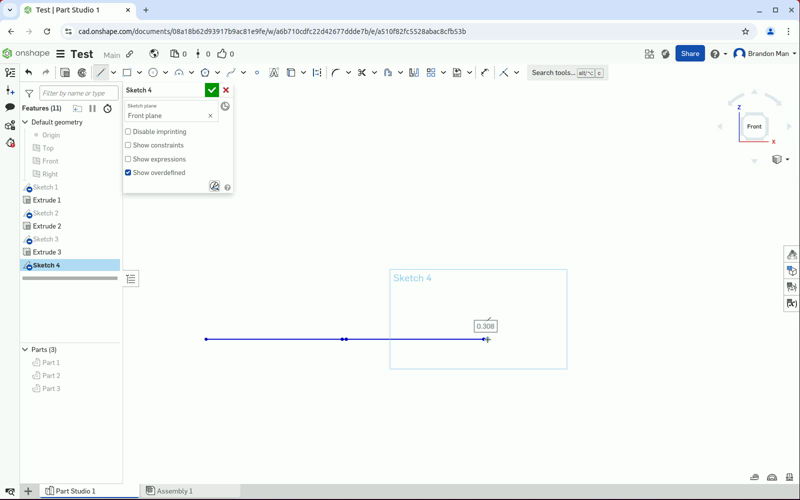
scroll(-6)
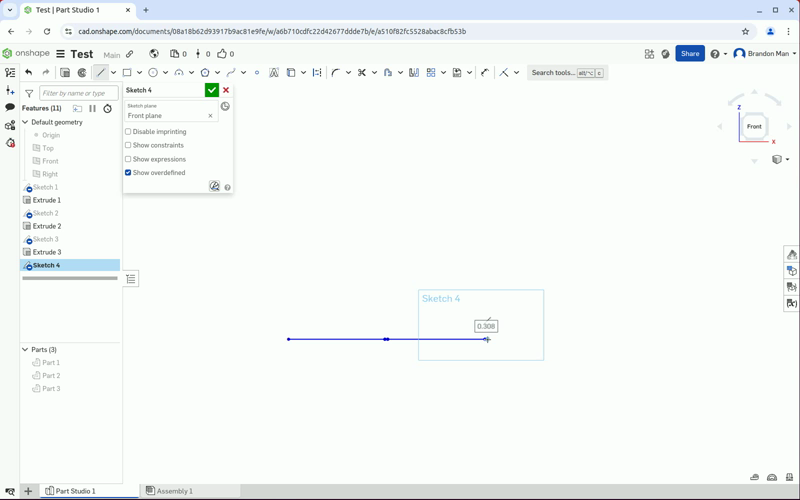
scroll(-6)
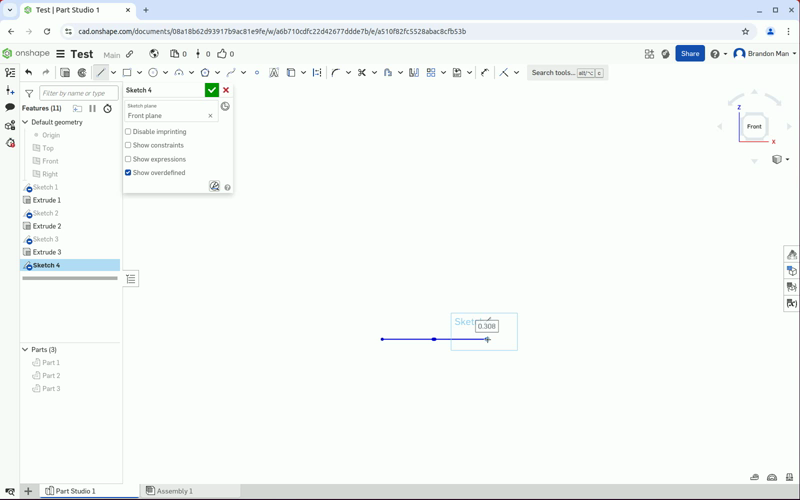
key_up(shift)
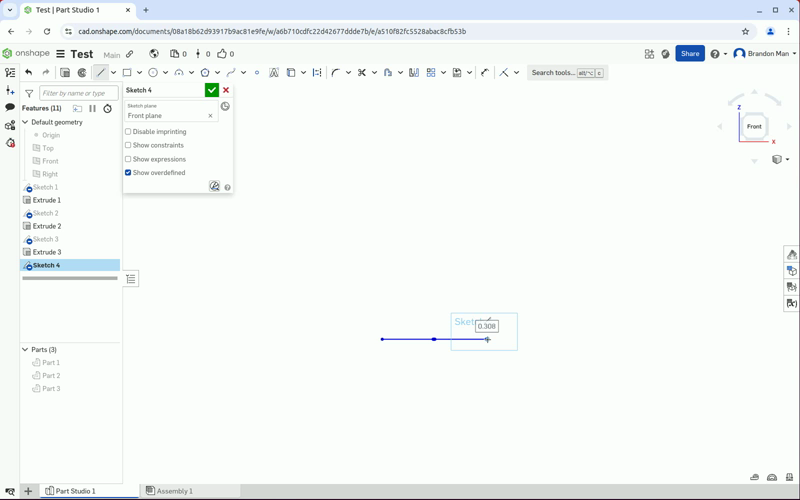
key_down(shift)
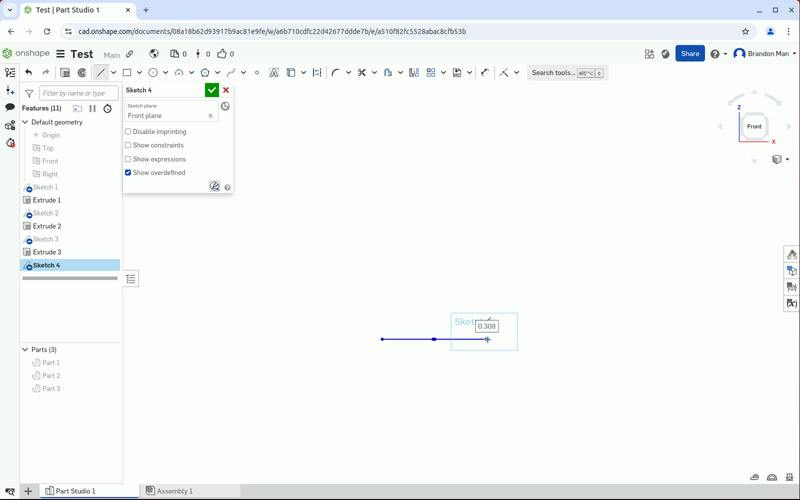
mouse_move(517, 339)
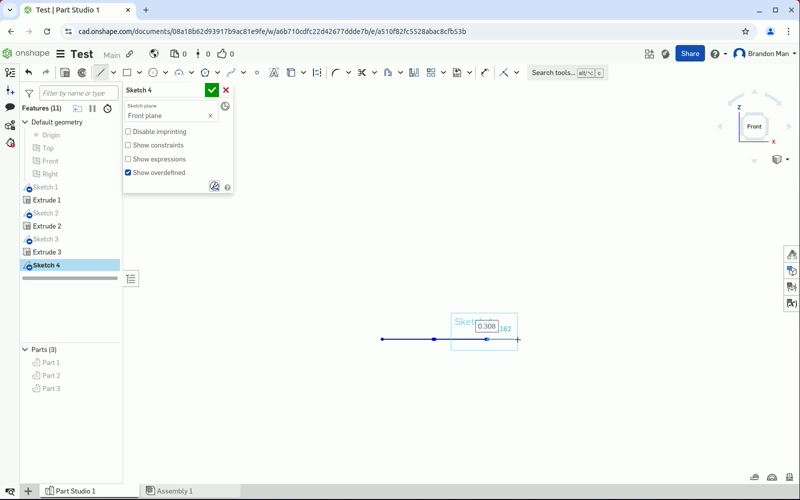
mouse_move(538, 339)
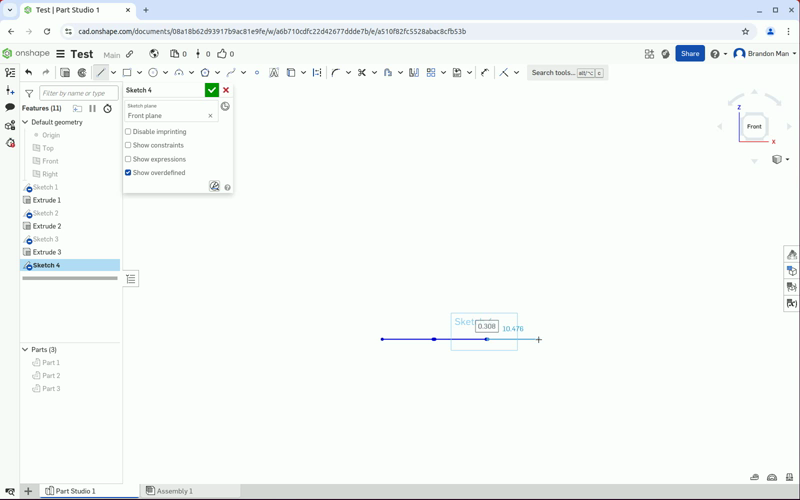
click(538, 339)
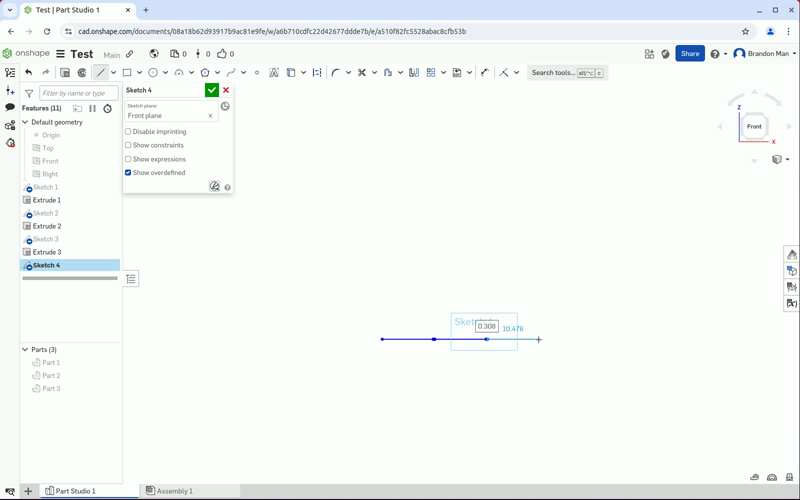
key_up(shift)
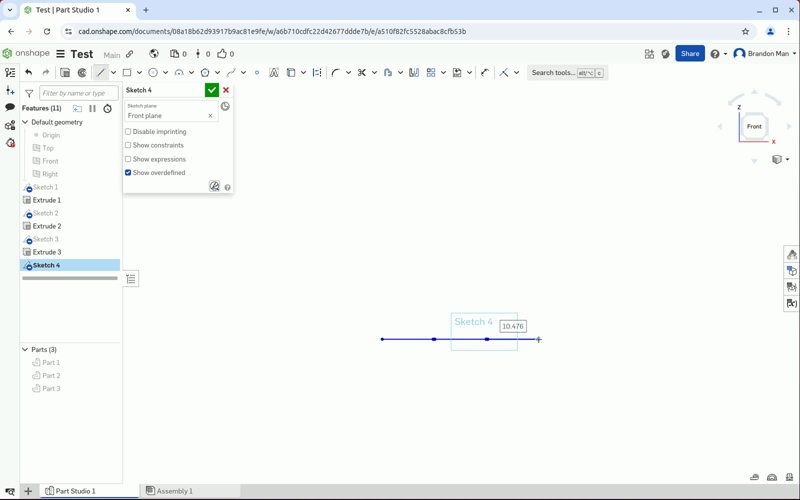
key_down(shift)
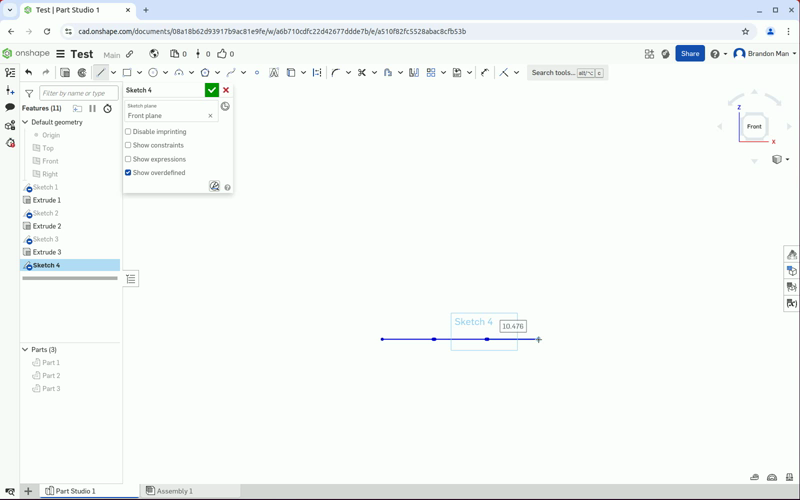
mouse_move(568, 339)
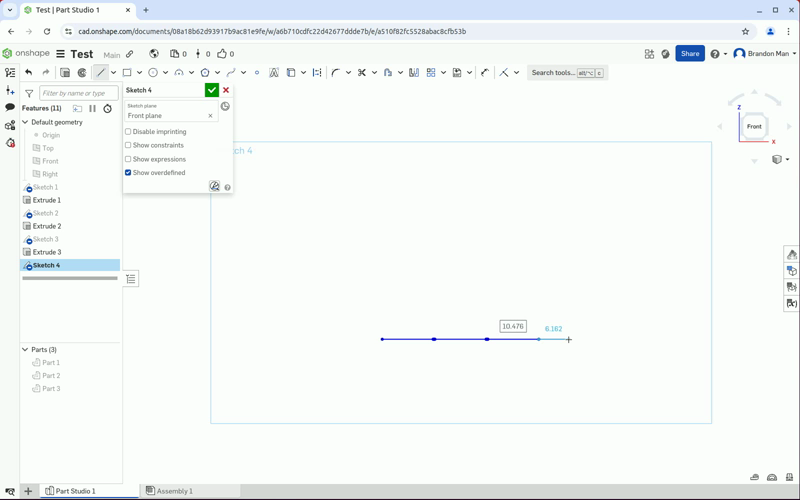
mouse_move(538, 337)
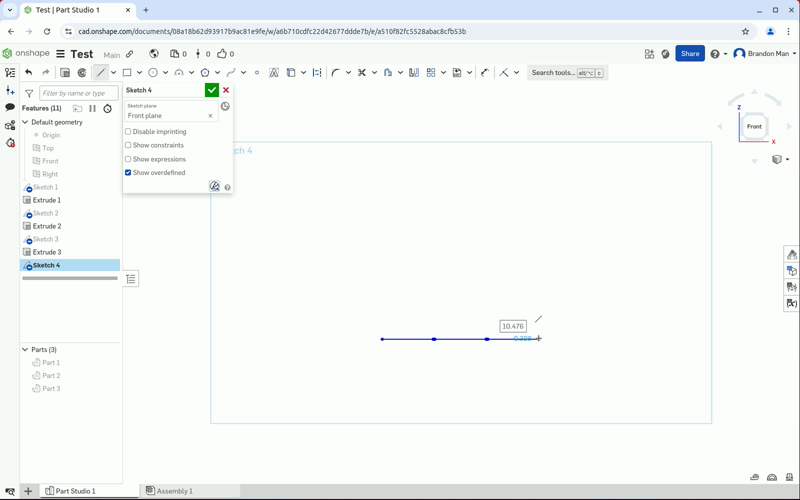
scroll(6)
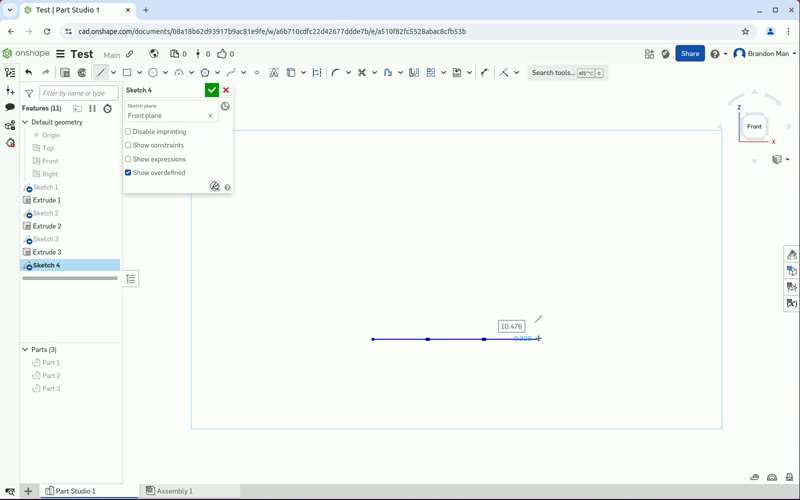
scroll(6)
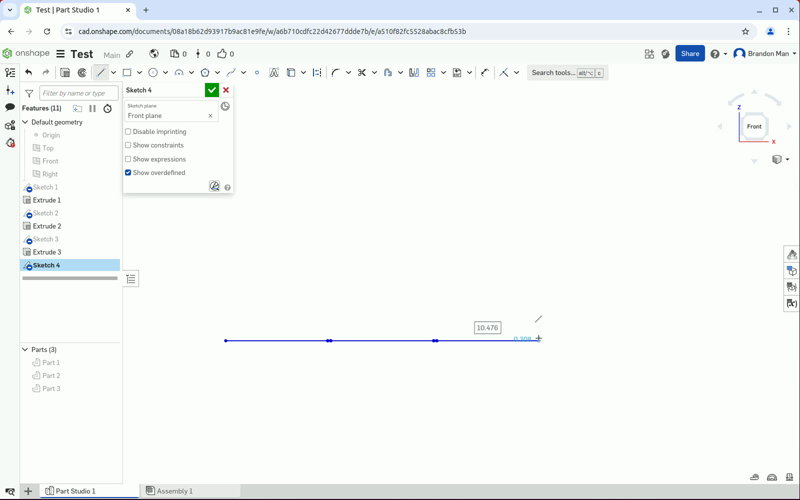
scroll(6)
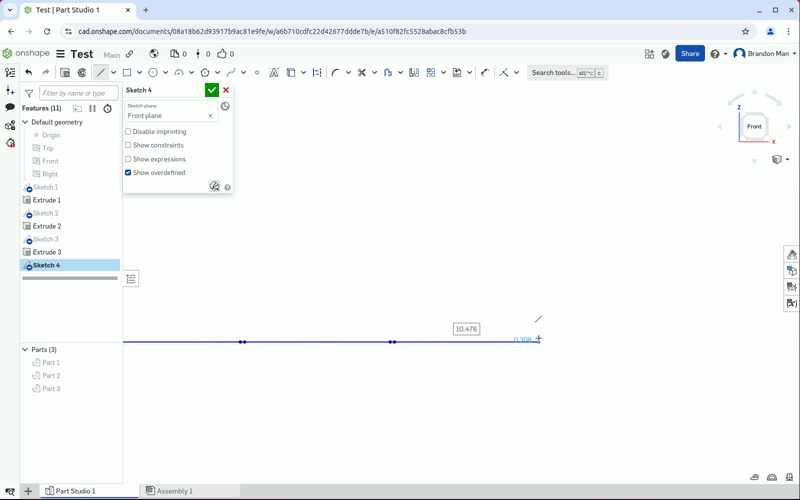
scroll(6)
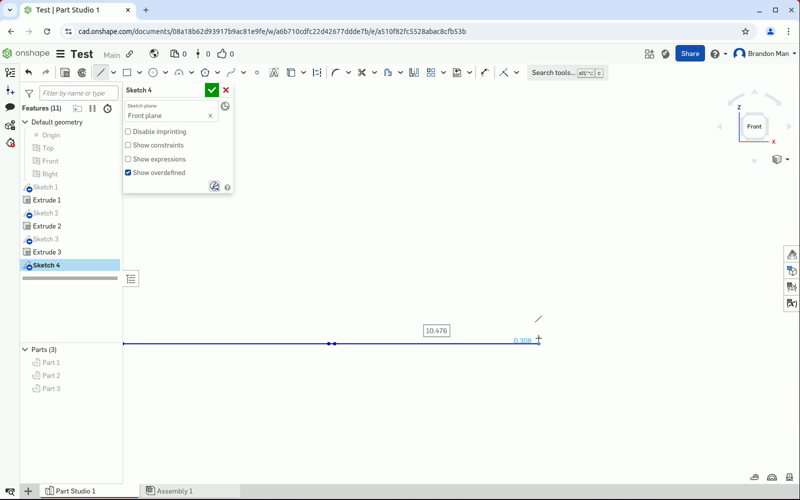
scroll(6)
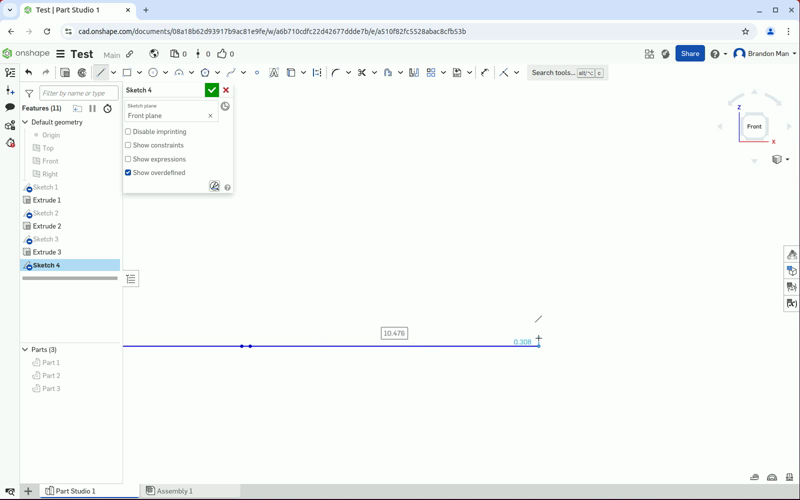
scroll(6)
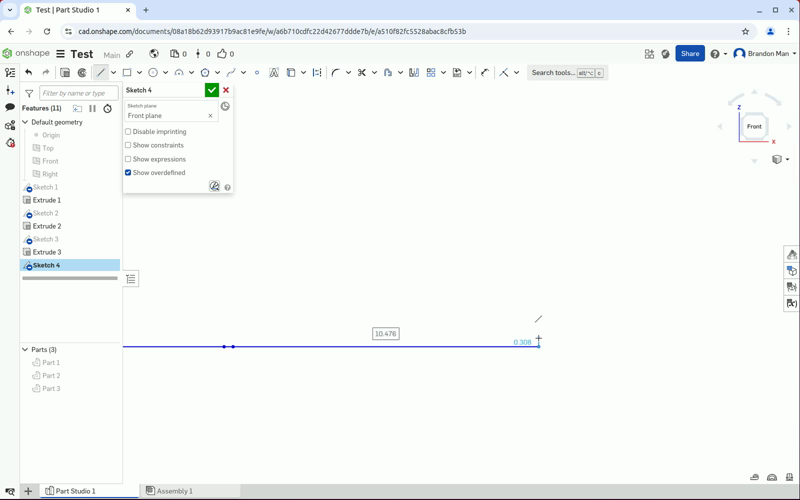
scroll(6)
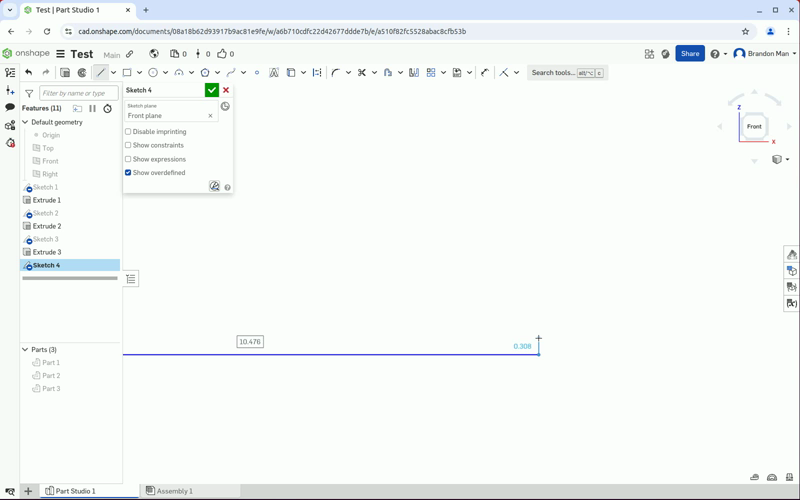
click(538, 337)
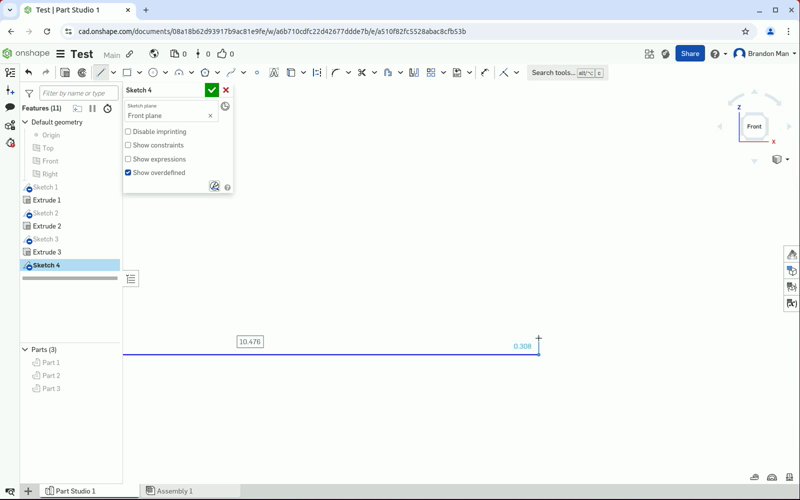
scroll(-6)
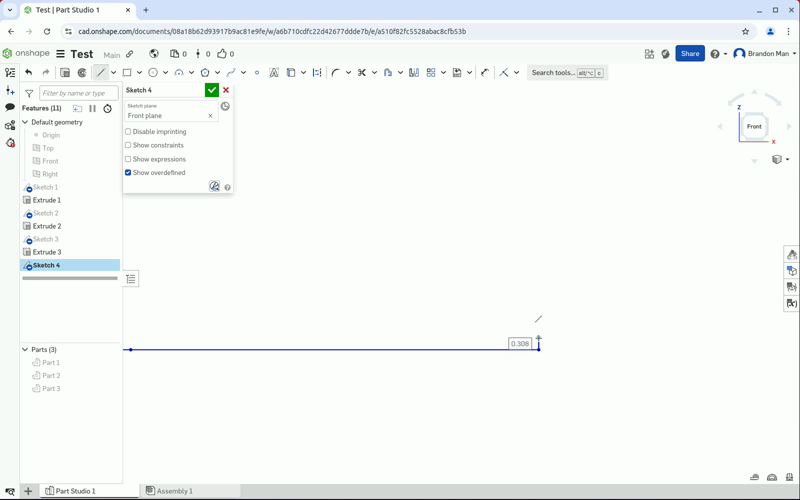
scroll(-6)
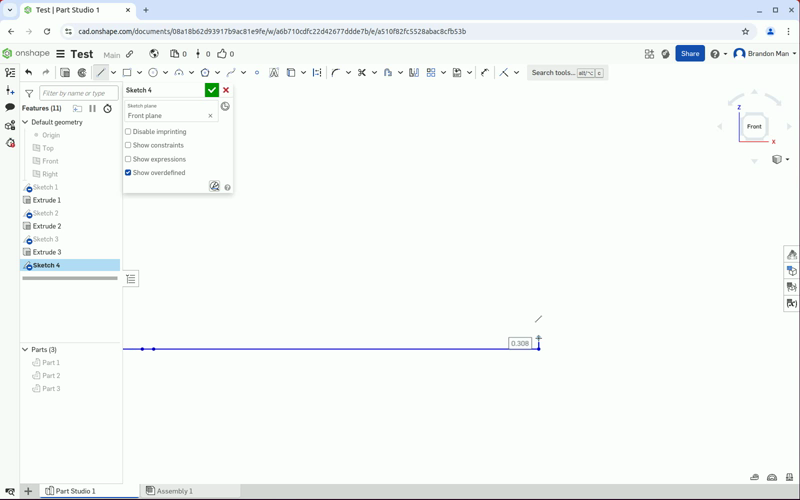
scroll(-6)
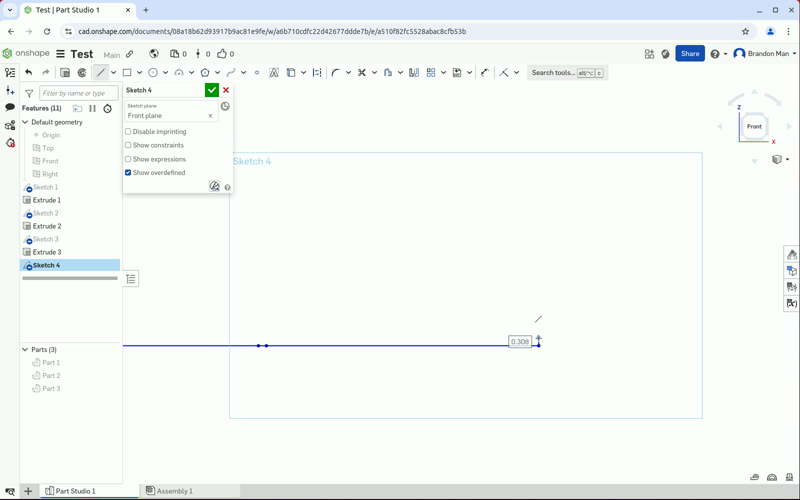
scroll(-6)
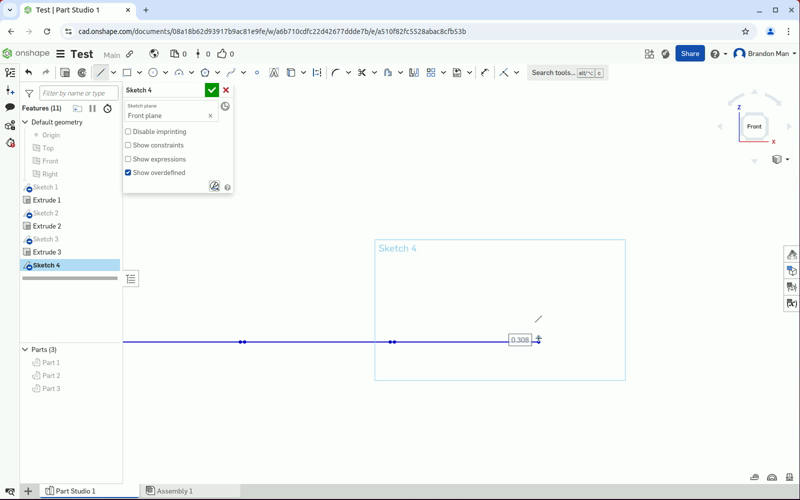
scroll(-6)
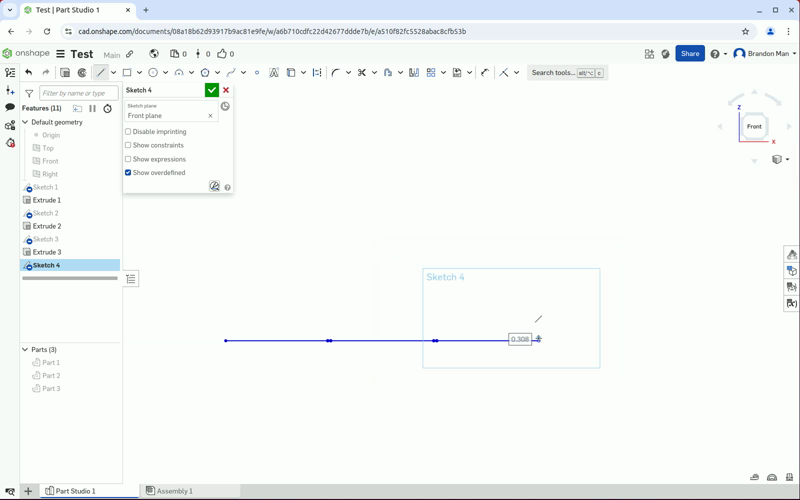
scroll(-6)
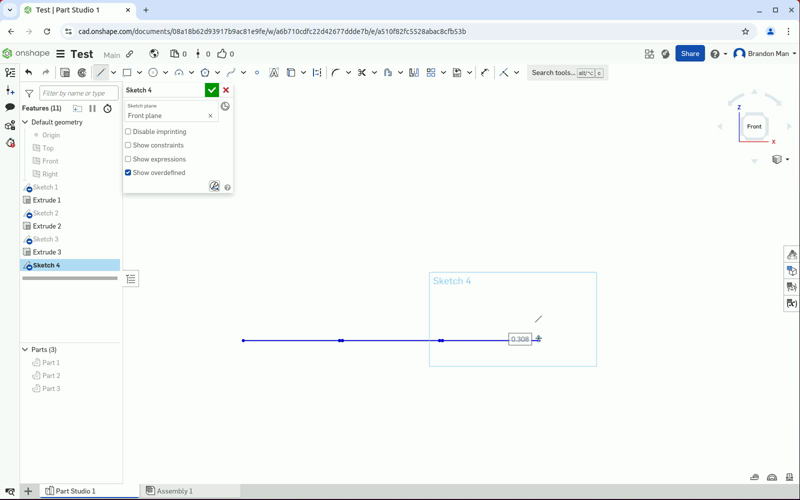
scroll(-6)
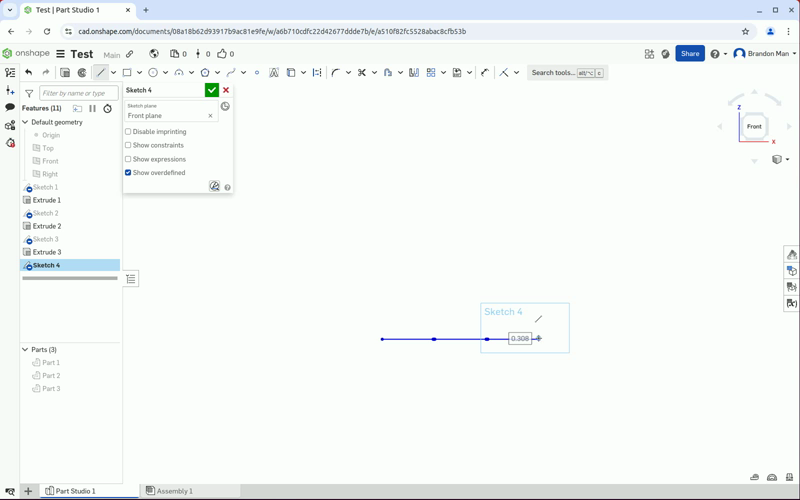
key_up(shift)
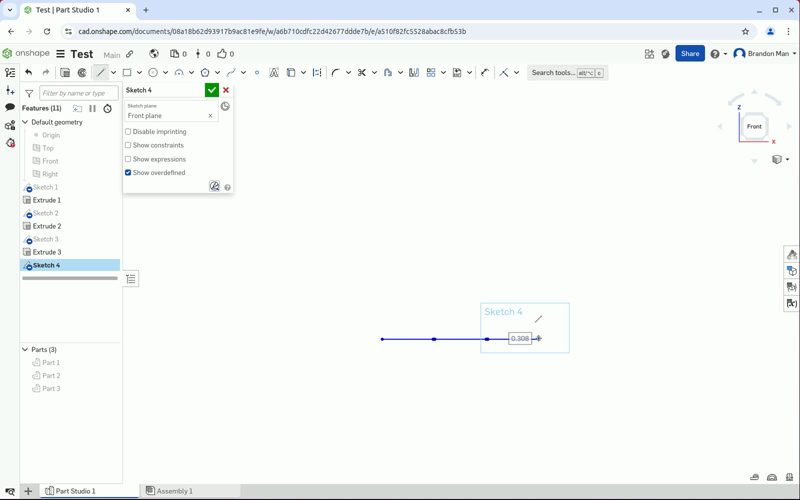
key_down(shift)
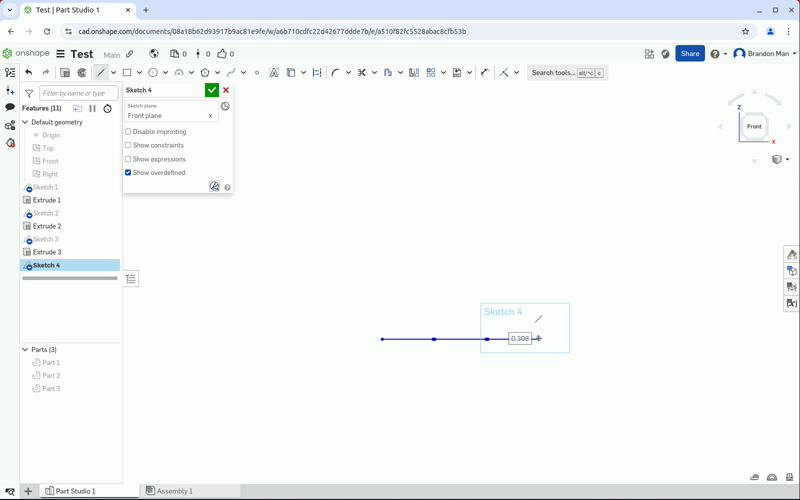
mouse_move(382, 337)
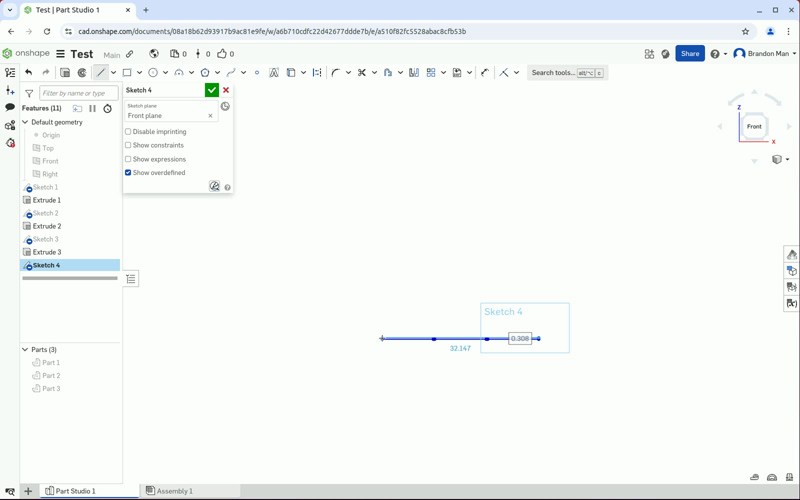
scroll(6)
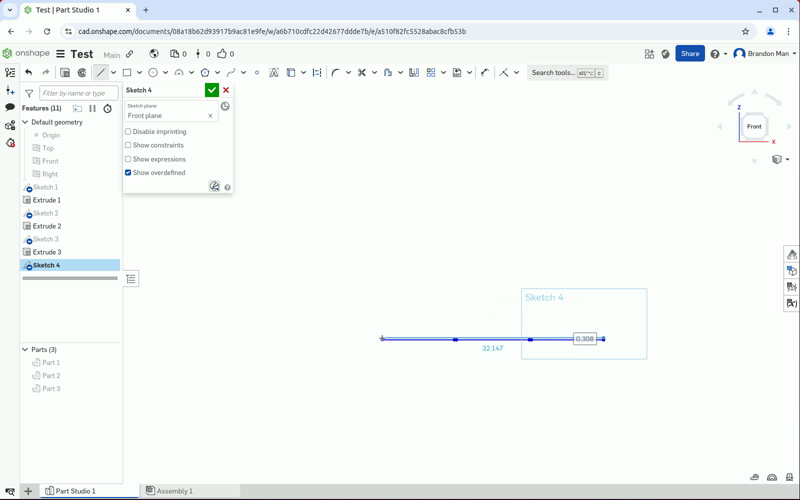
scroll(6)
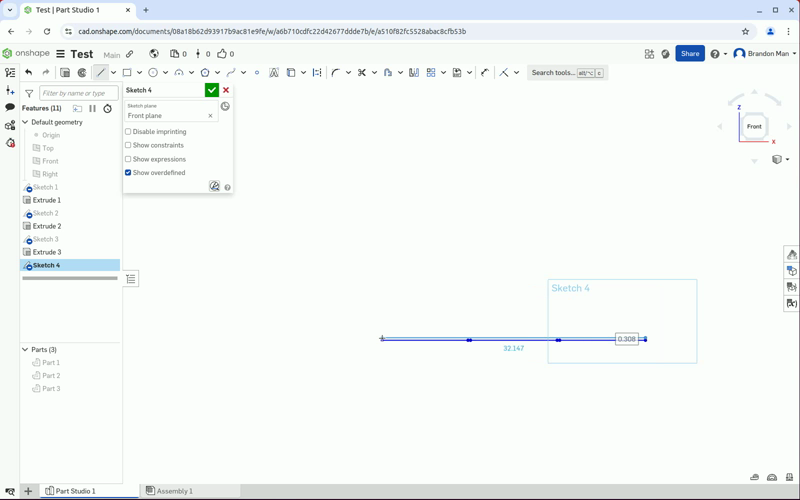
scroll(6)
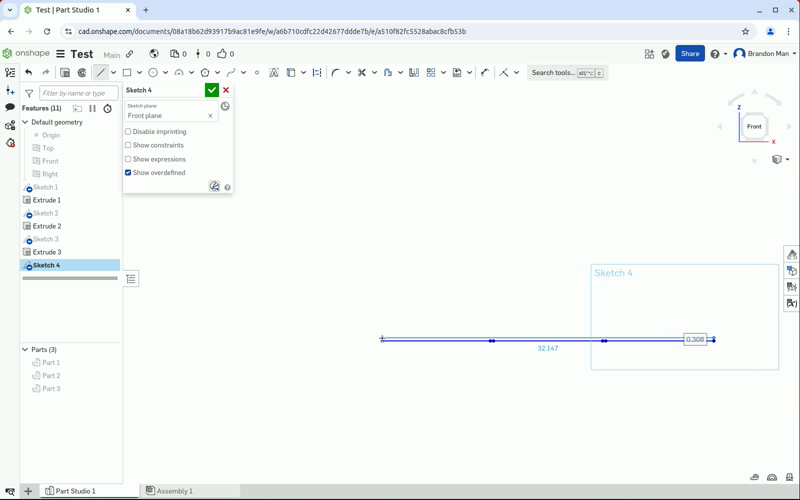
scroll(6)
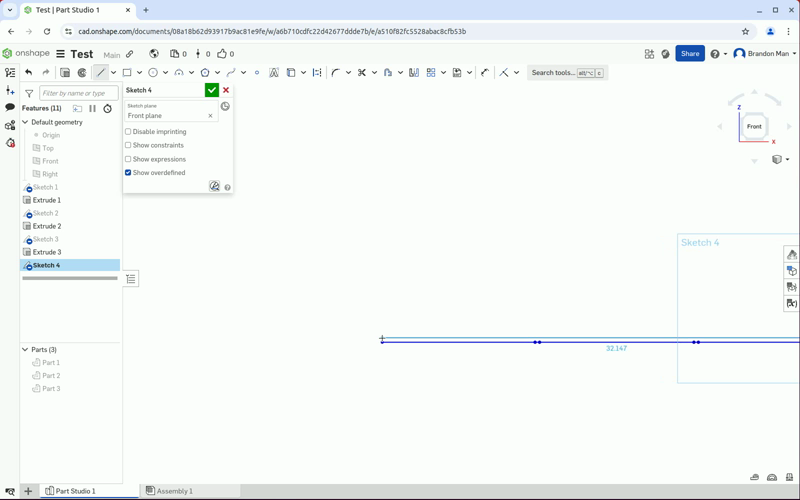
scroll(6)
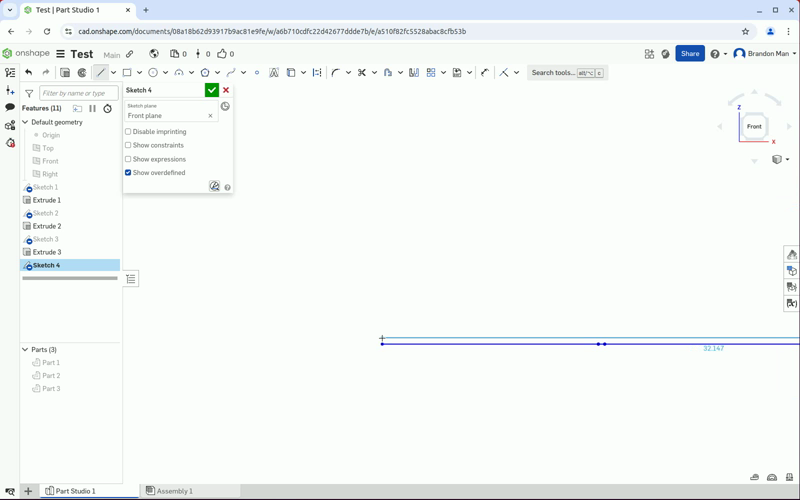
scroll(6)
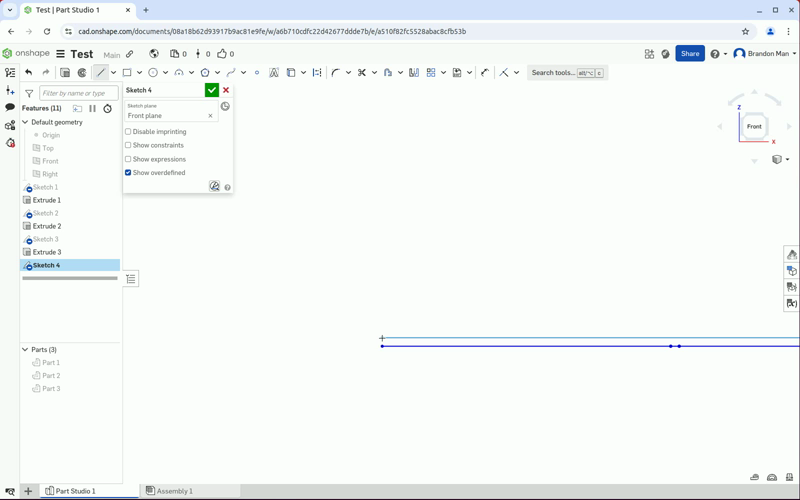
scroll(6)
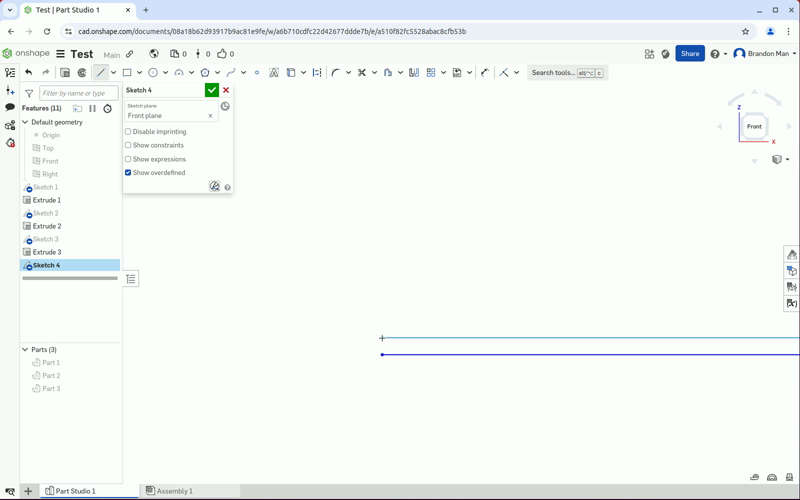
click(382, 337)
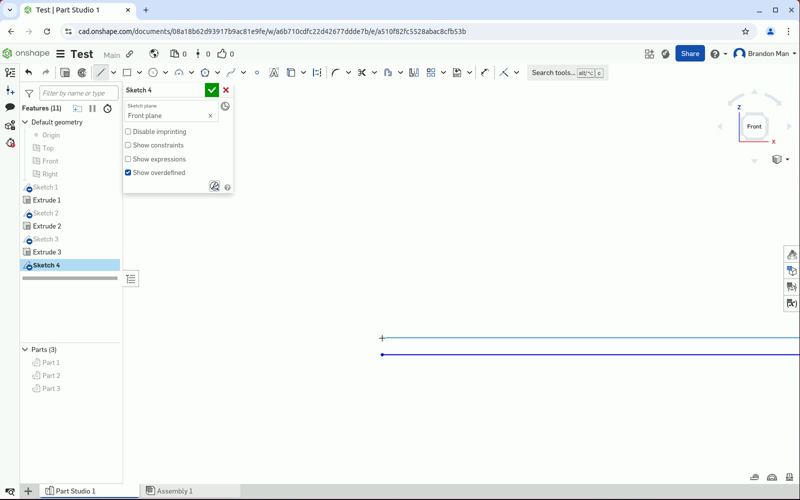
scroll(-6)
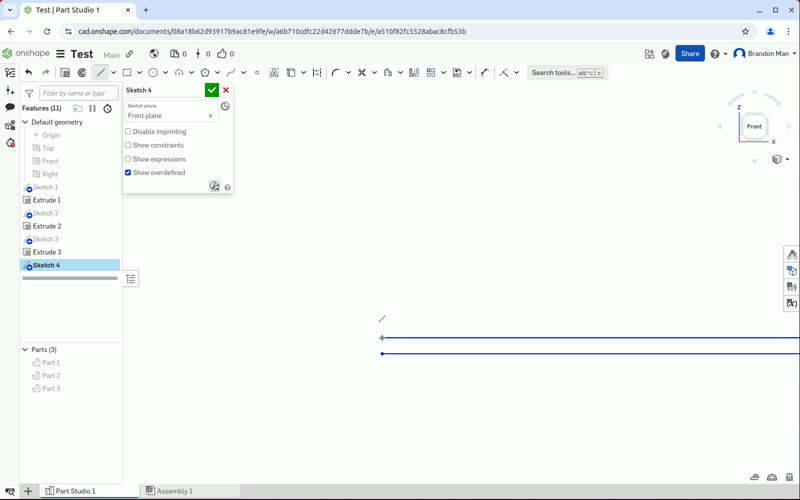
scroll(-6)
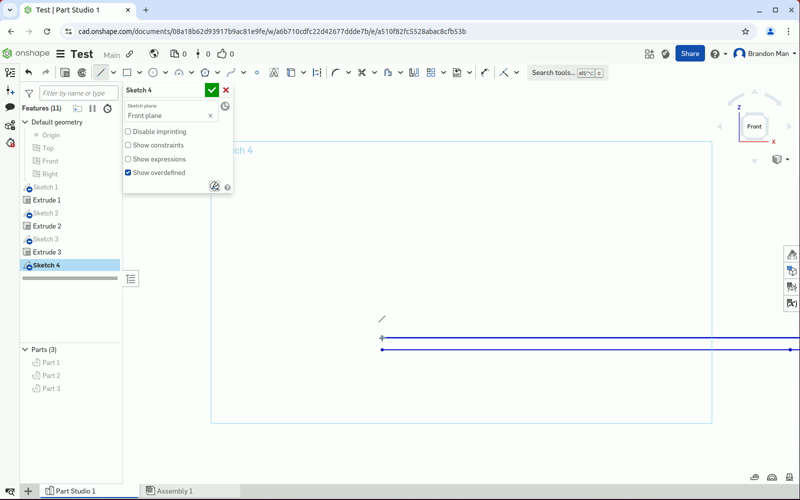
scroll(-6)
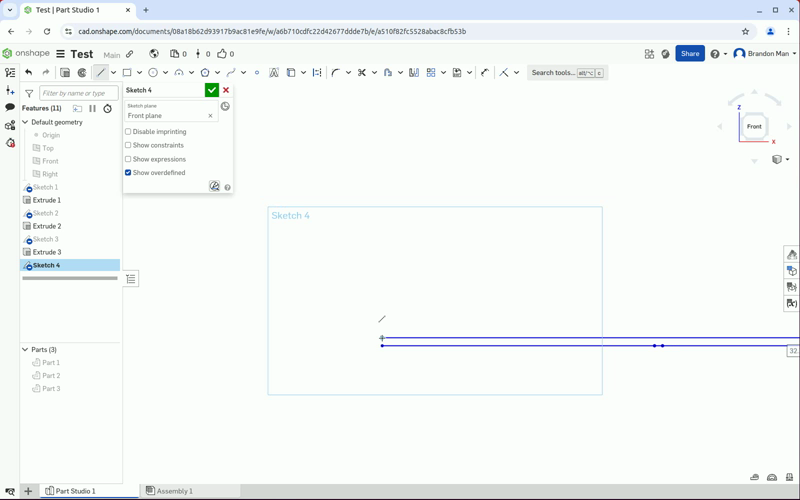
scroll(-6)
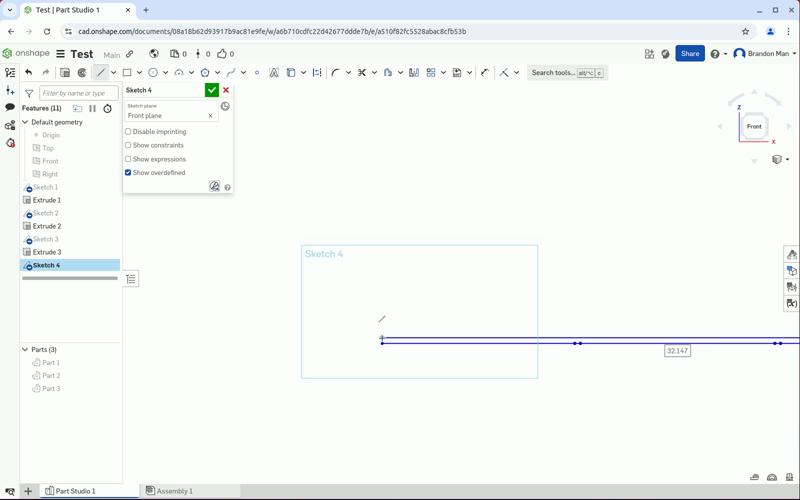
scroll(-6)
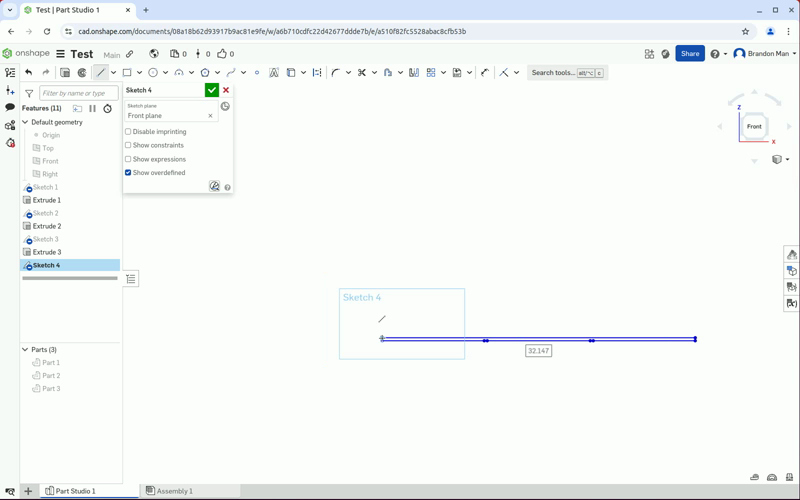
scroll(-6)
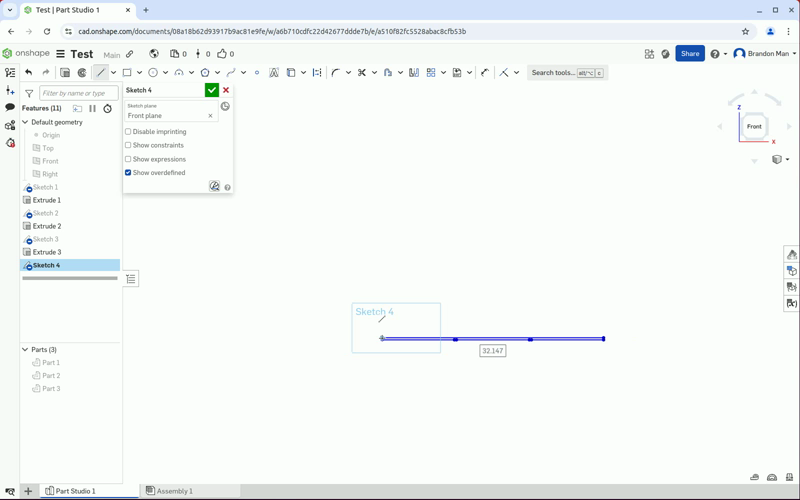
scroll(-6)
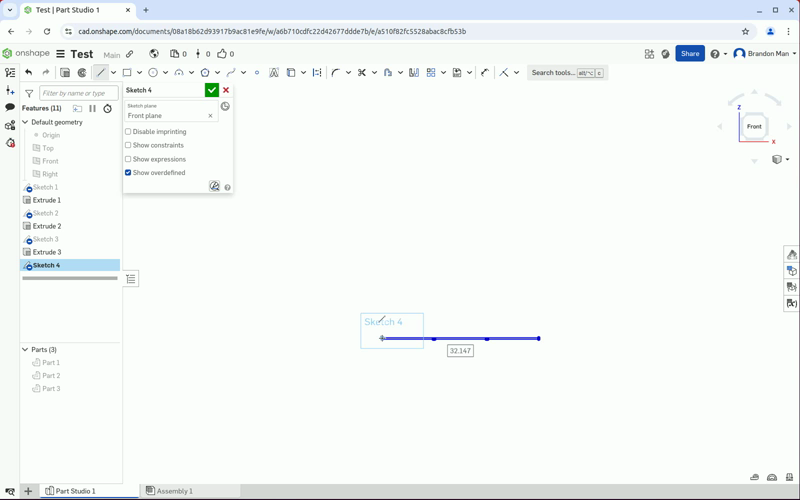
key_up(shift)
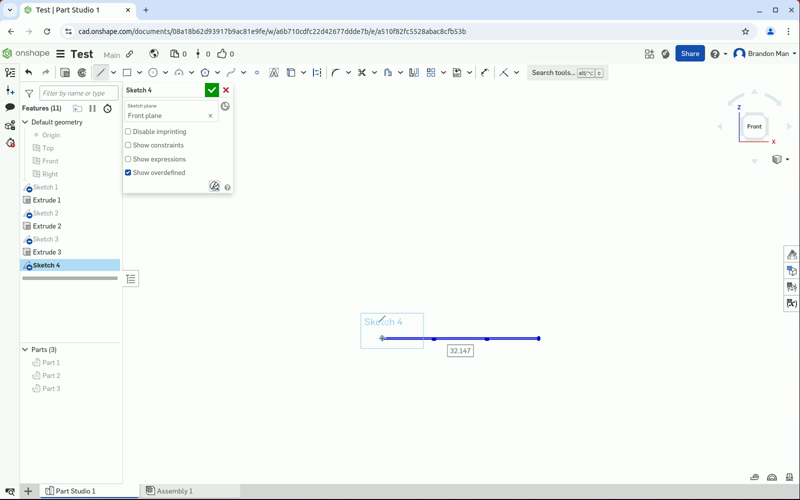
mouse_move(412, 337)
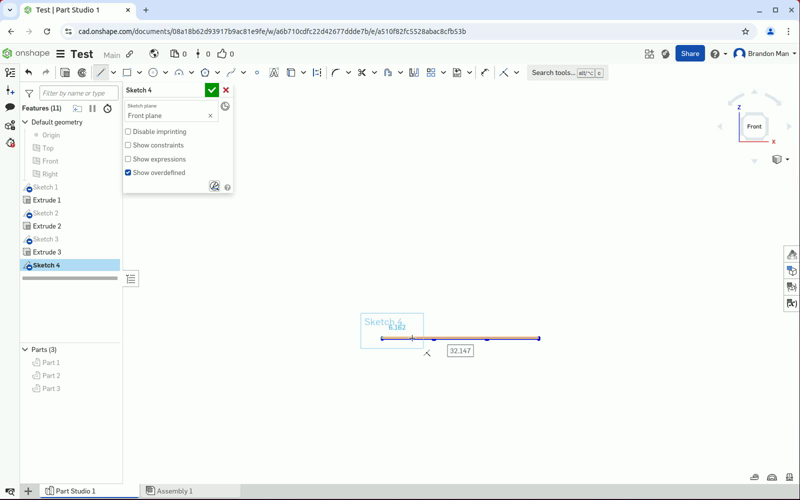
key_down(shift)
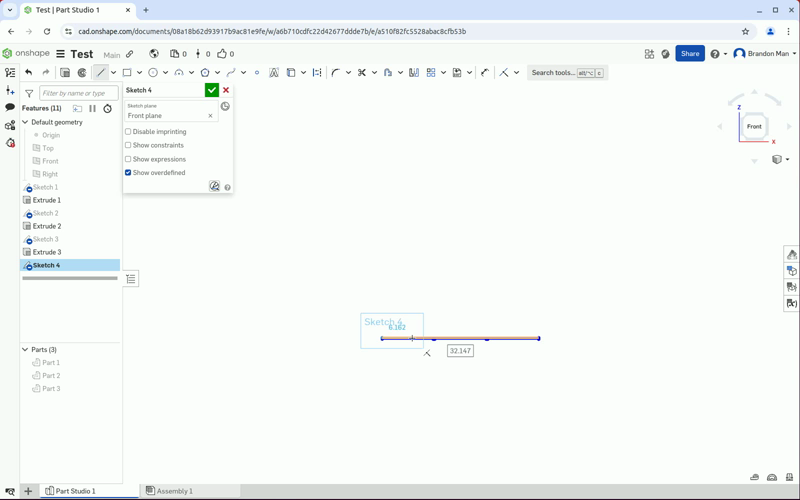
mouse_move(382, 339)
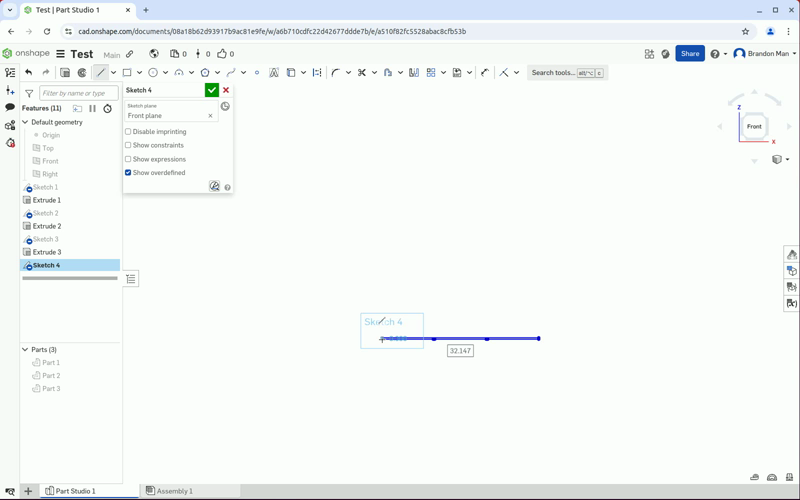
scroll(6)
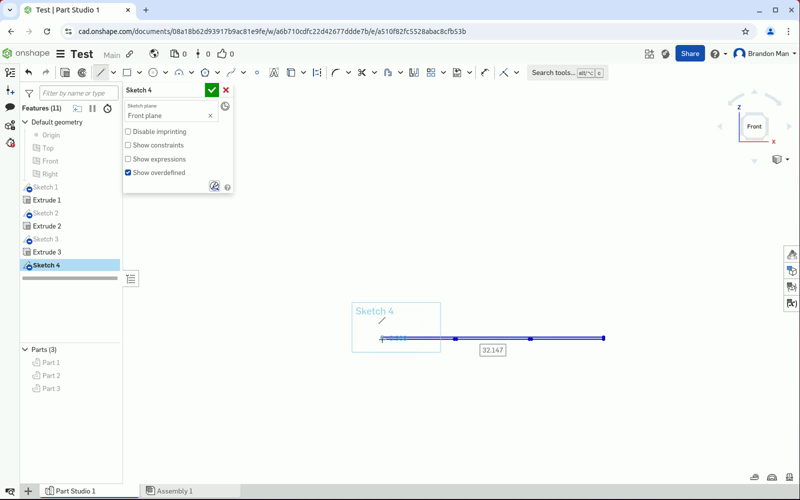
scroll(6)
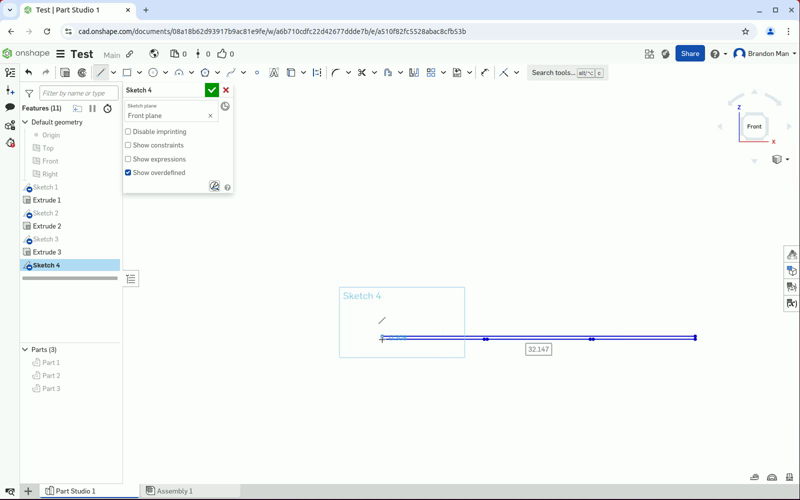
scroll(6)
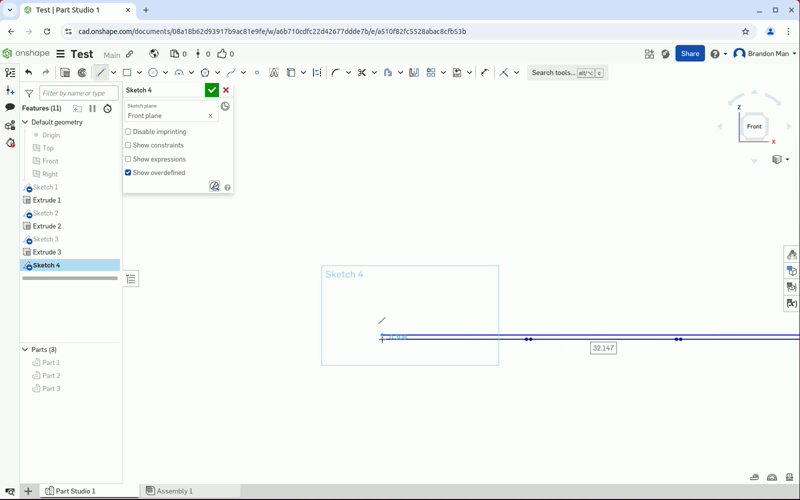
scroll(6)
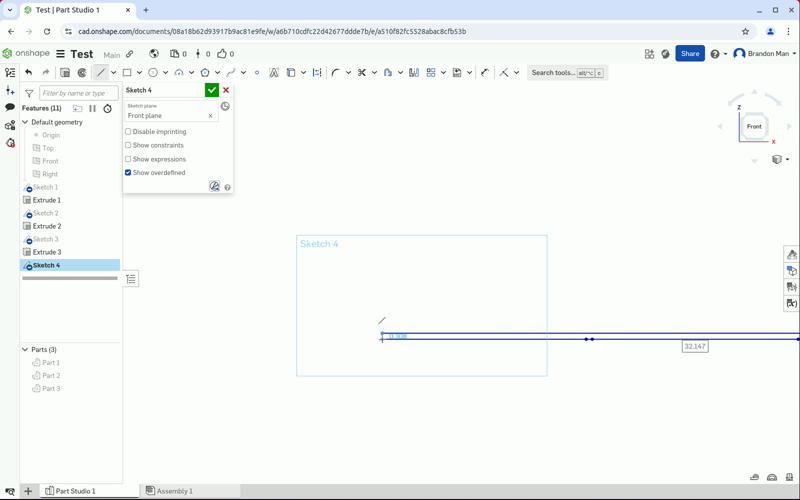
scroll(6)
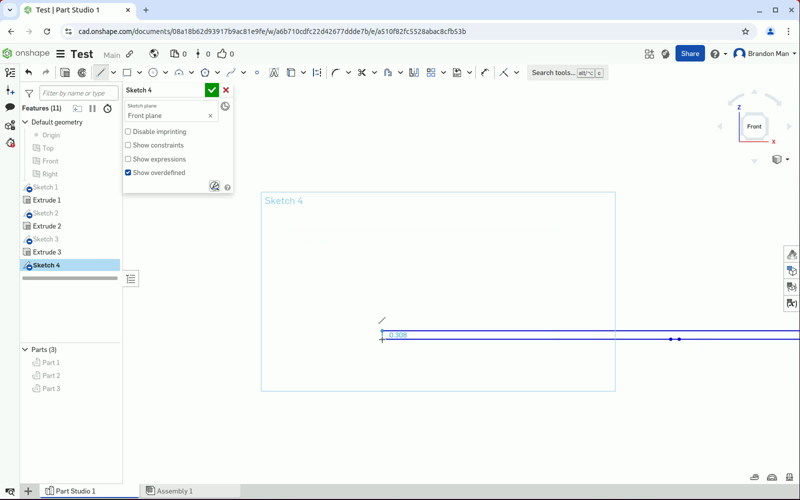
scroll(6)
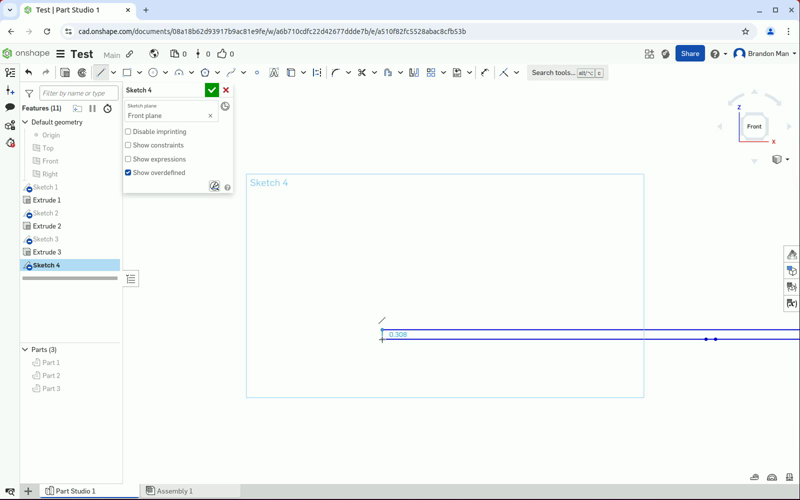
scroll(6)
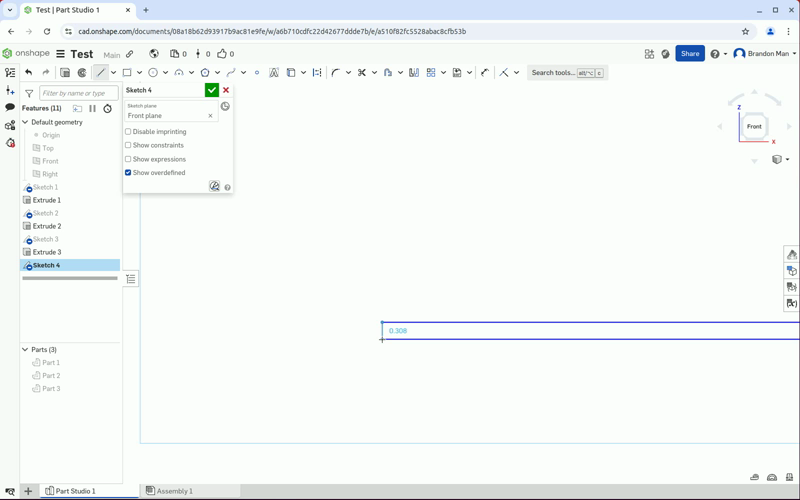
key_up(shift)
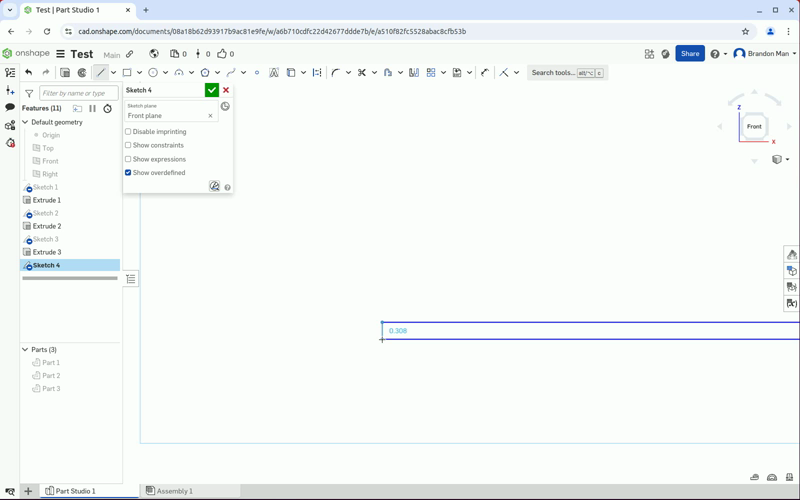
click(382, 339)
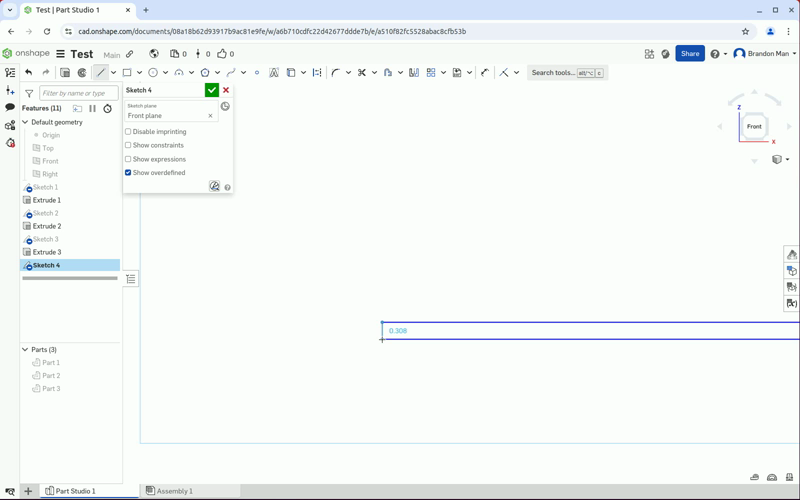
scroll(-6)
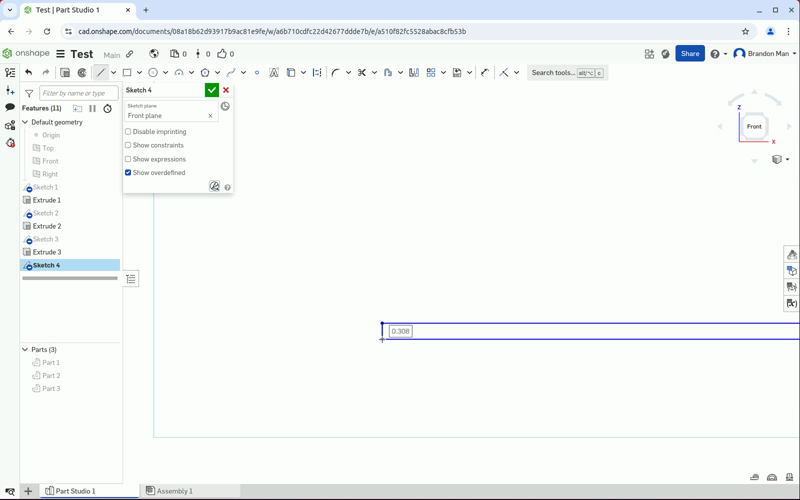
scroll(-6)
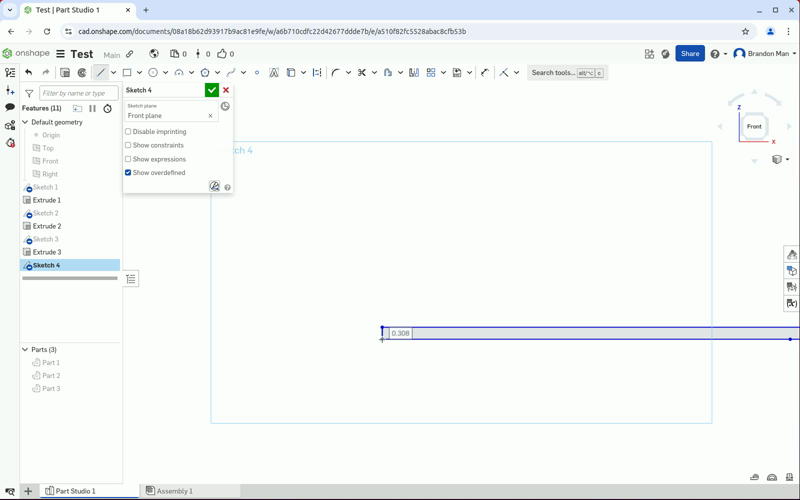
scroll(-6)
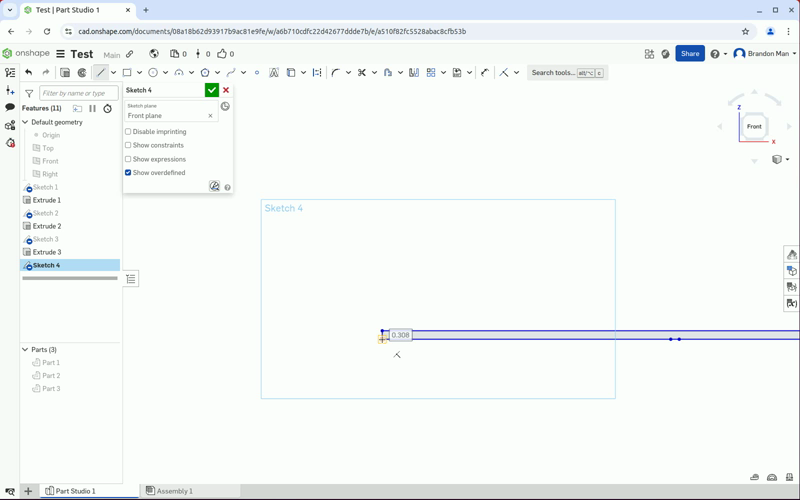
scroll(-6)
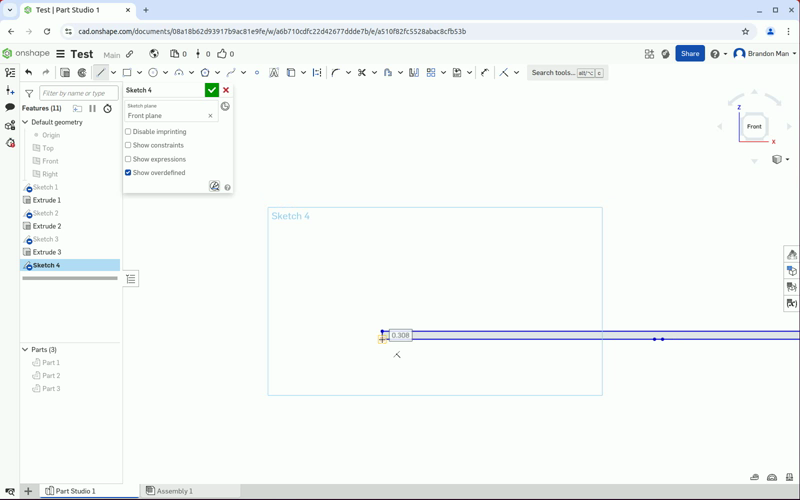
scroll(-6)
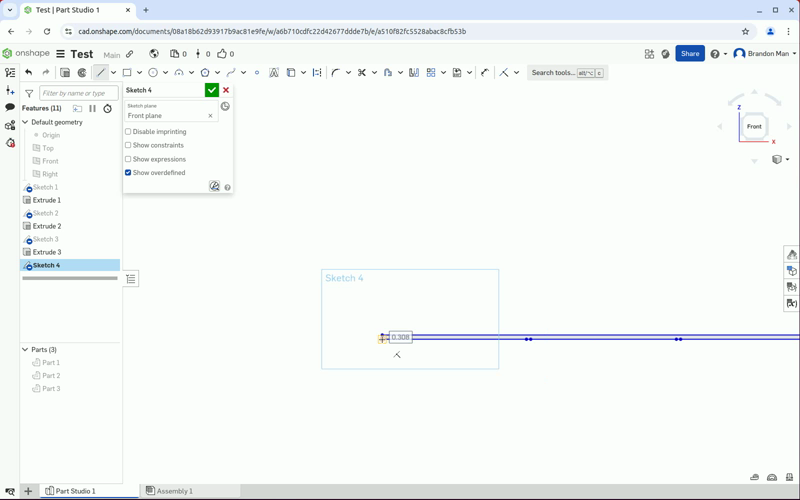
scroll(-6)
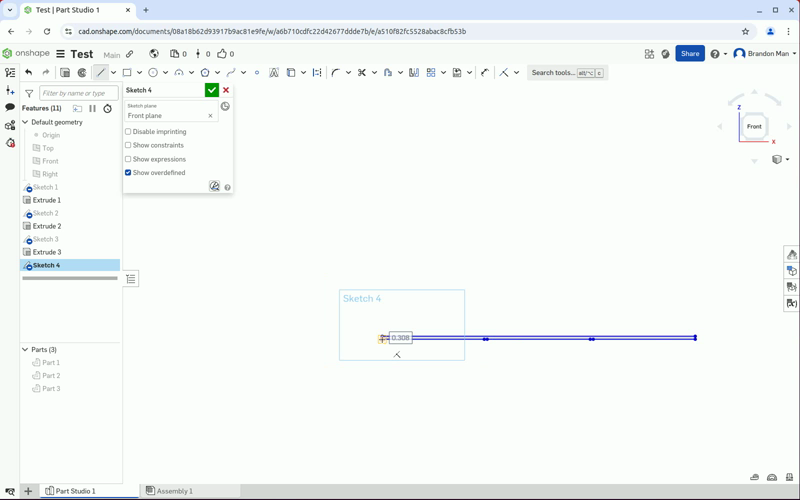
scroll(-6)
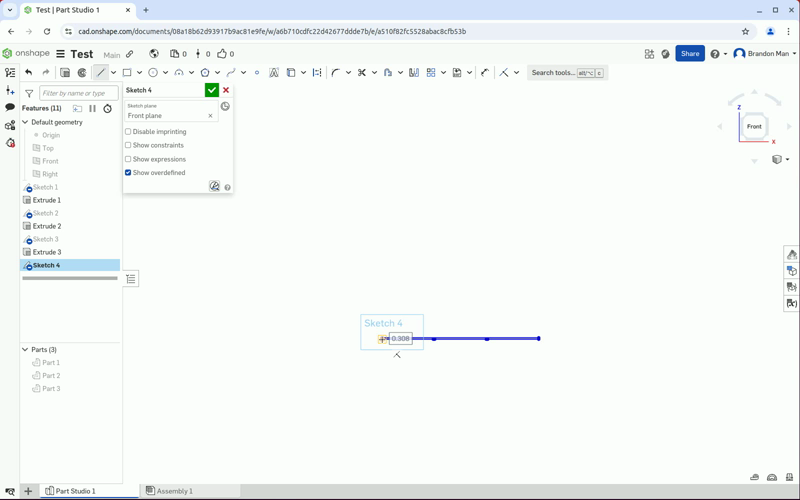
key(esc)
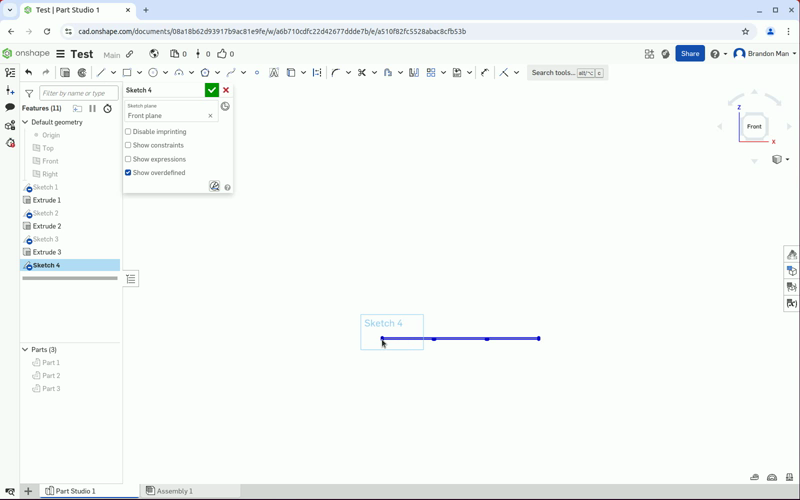
mouse_move(479, 339)
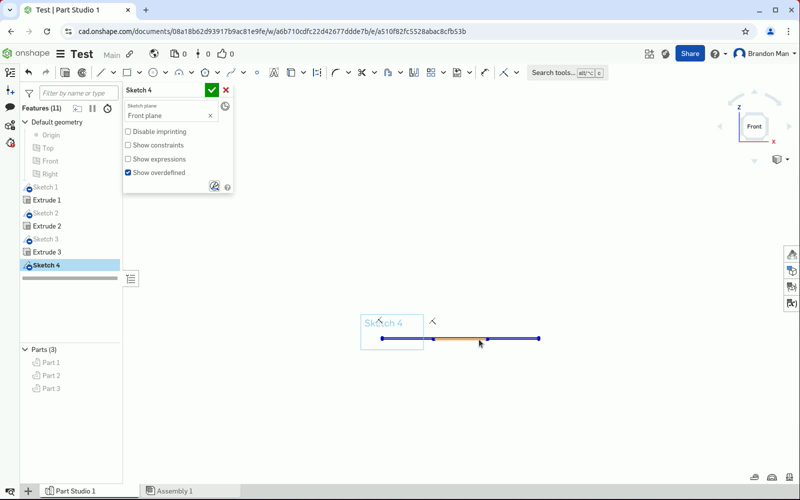
scroll(6)
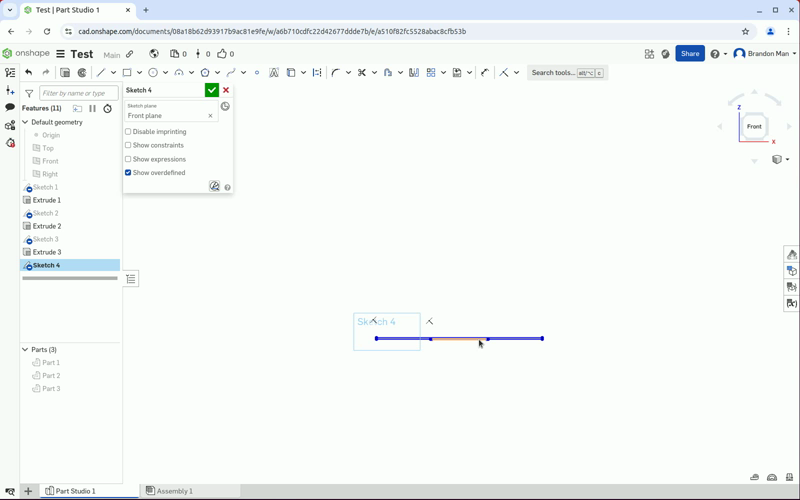
scroll(6)
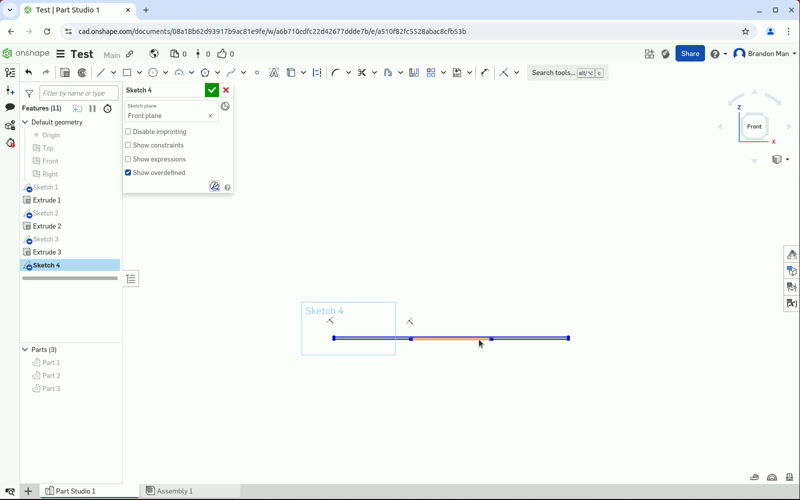
scroll(6)
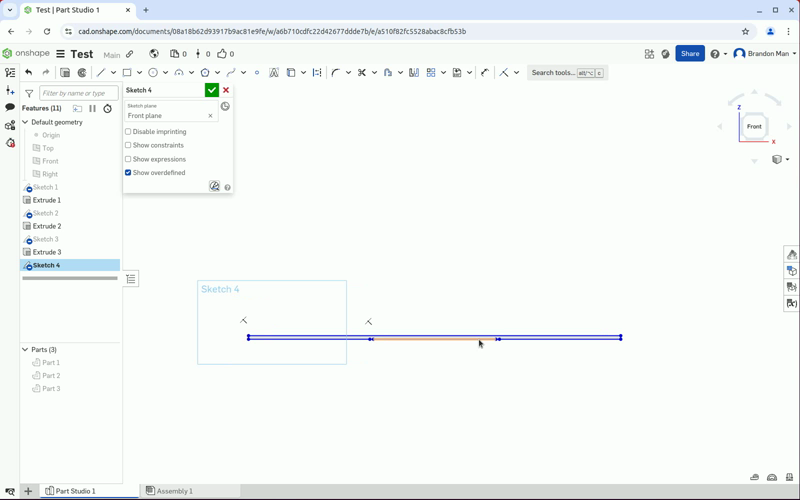
scroll(6)
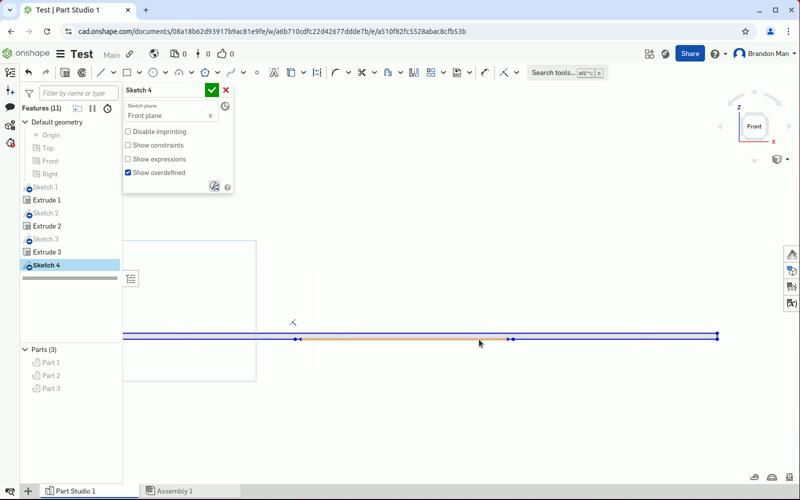
scroll(6)
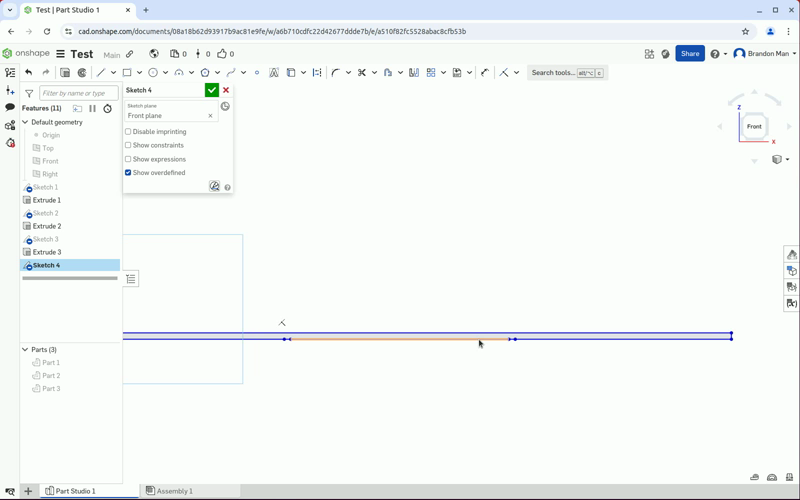
scroll(6)
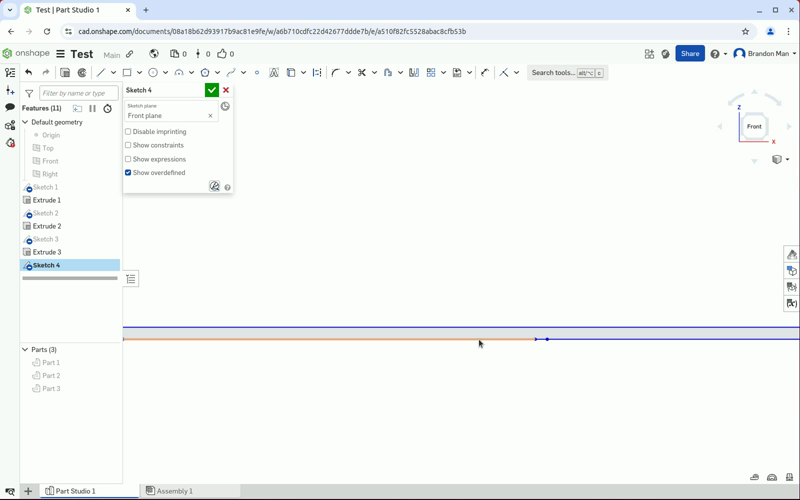
scroll(6)
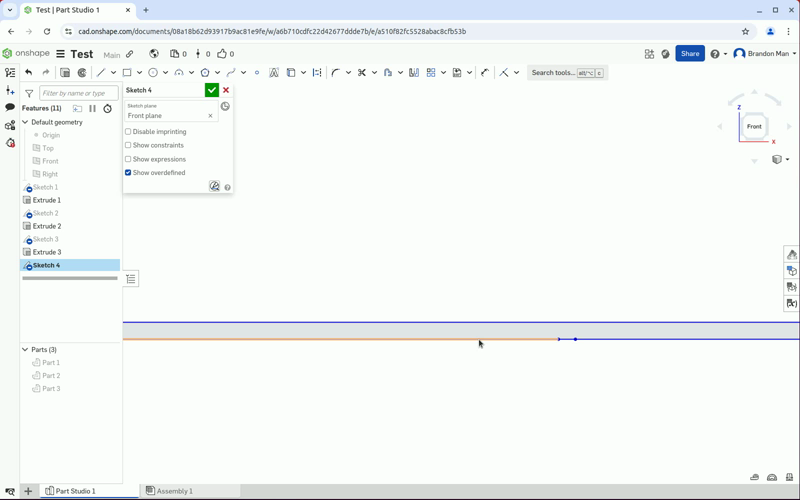
click(479, 339)
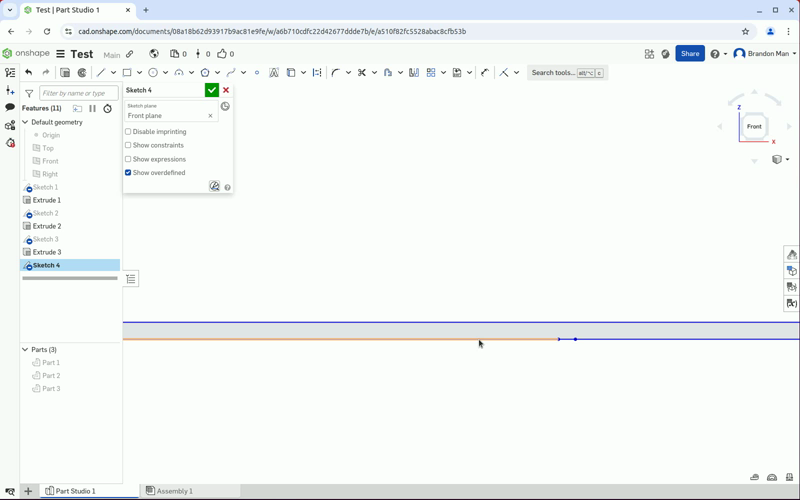
scroll(-6)
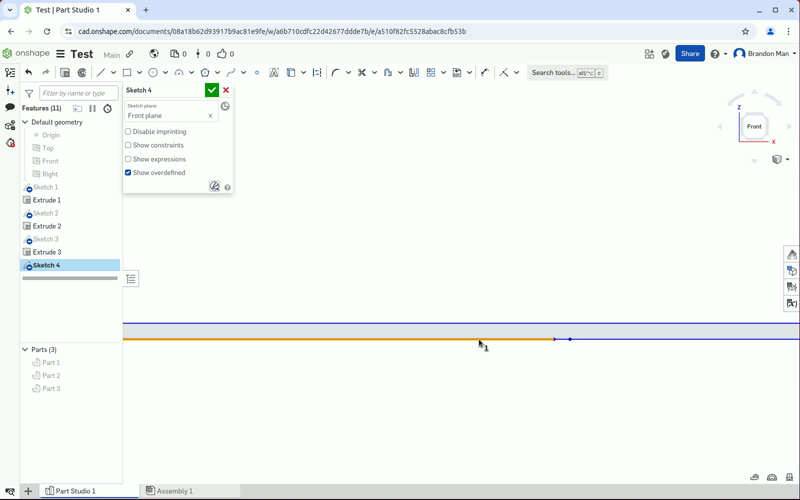
scroll(-6)
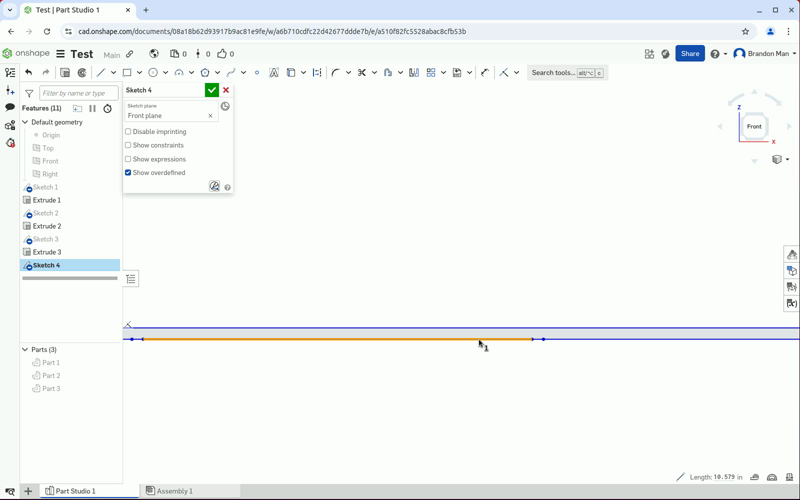
scroll(-6)
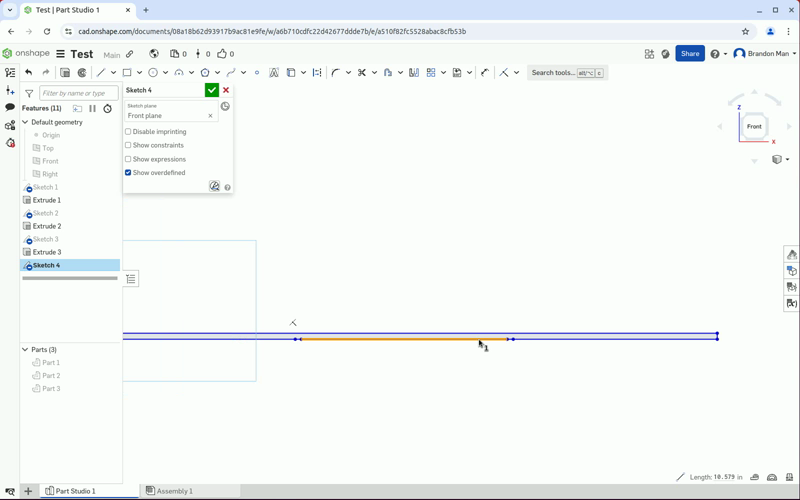
scroll(-6)
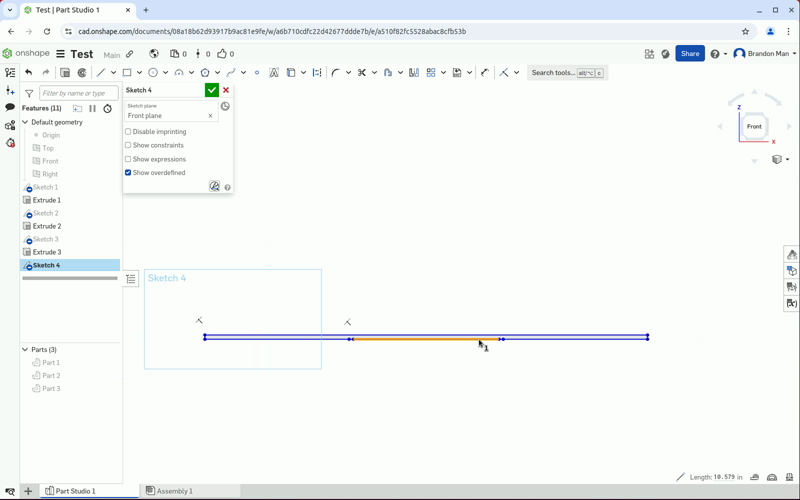
scroll(-6)
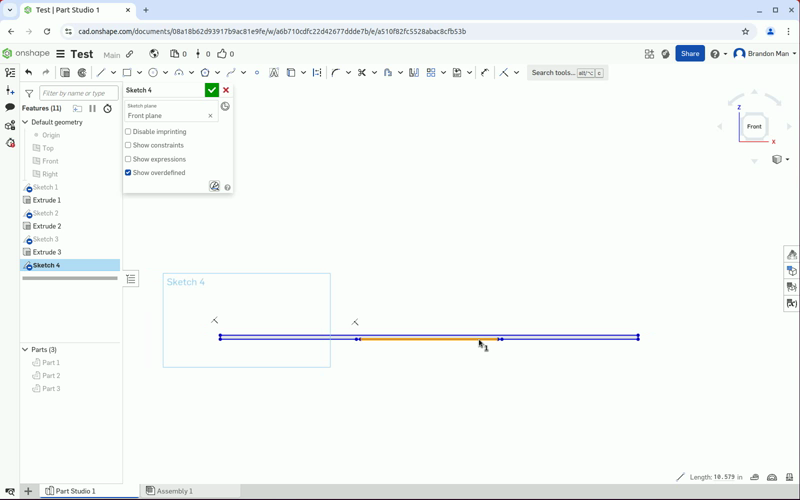
scroll(-6)
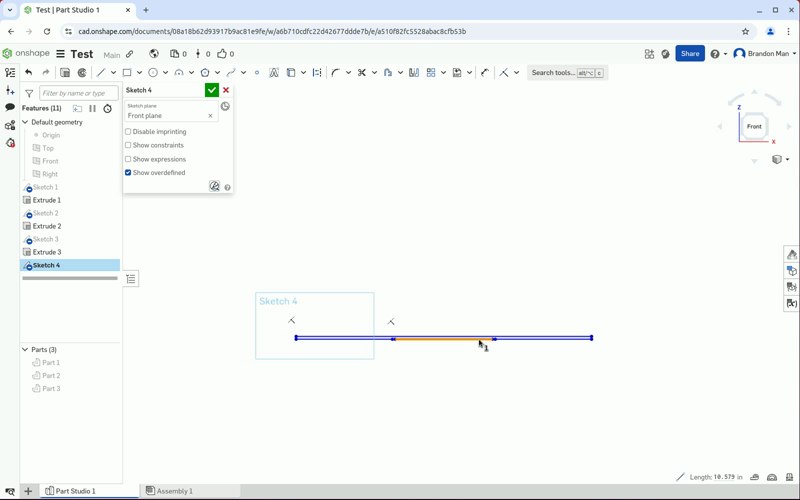
scroll(-6)
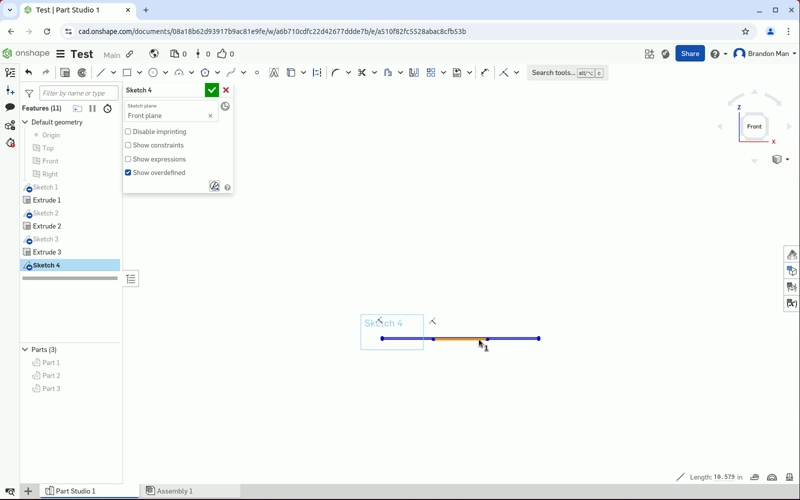
mouse_move(73, 352)
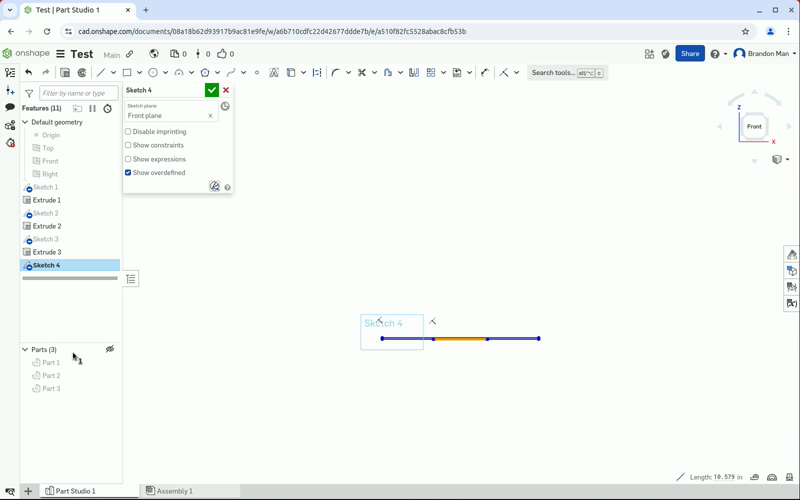
key(shift+y)
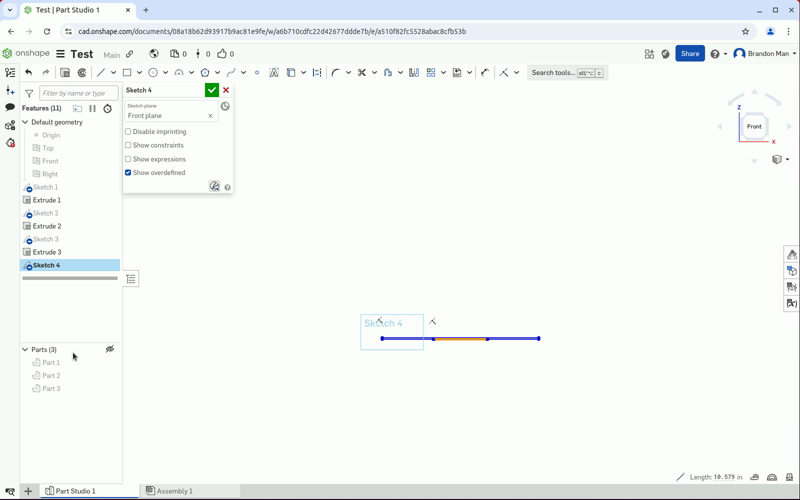
key(shift+e)
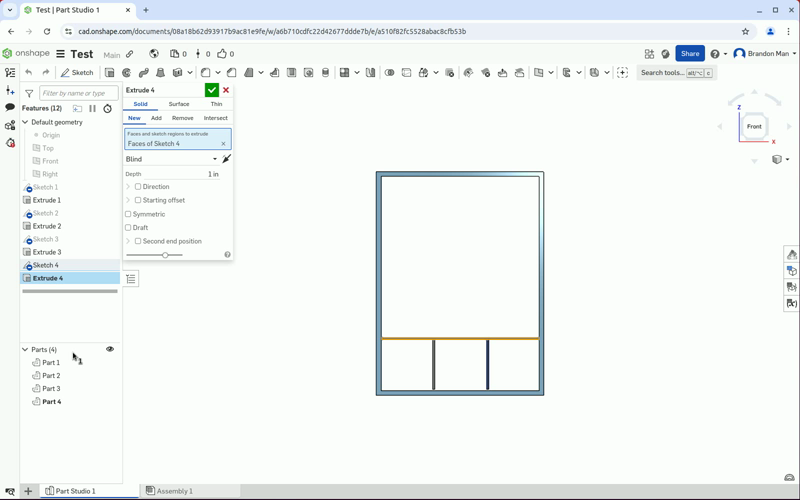
mouse_move(143, 106)
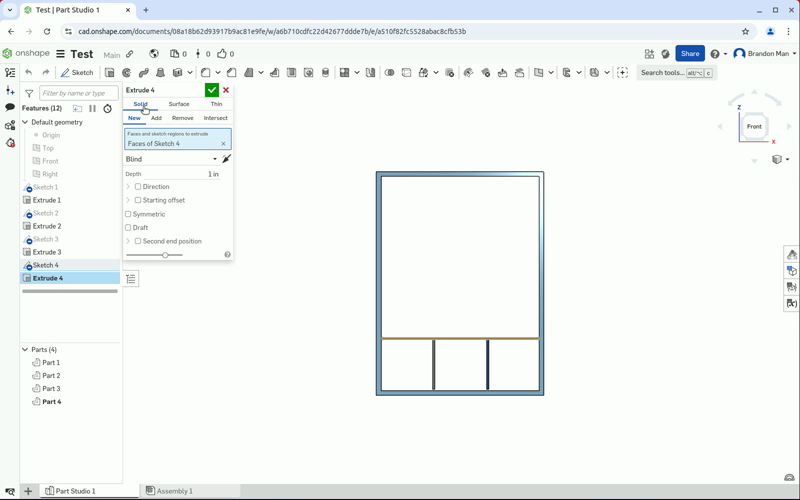
click(143, 106)
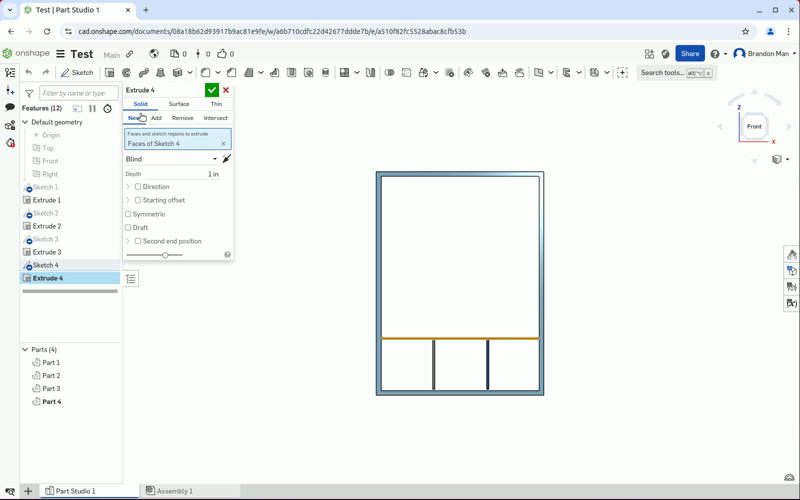
mouse_move(137, 120)
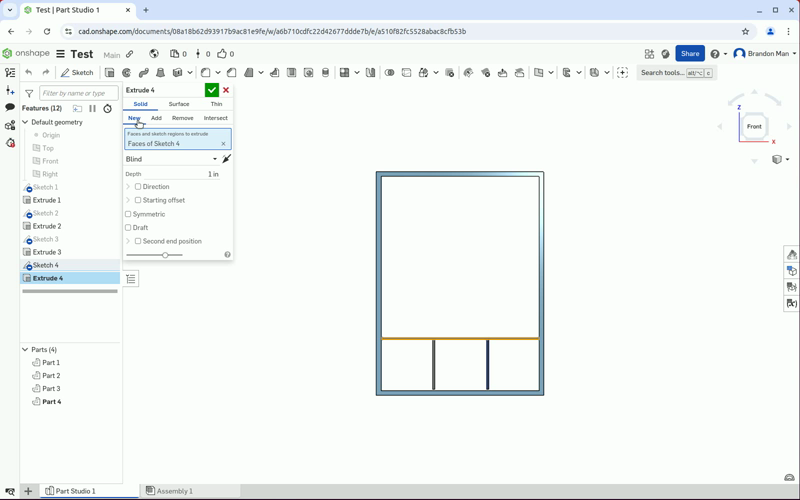
click(137, 120)
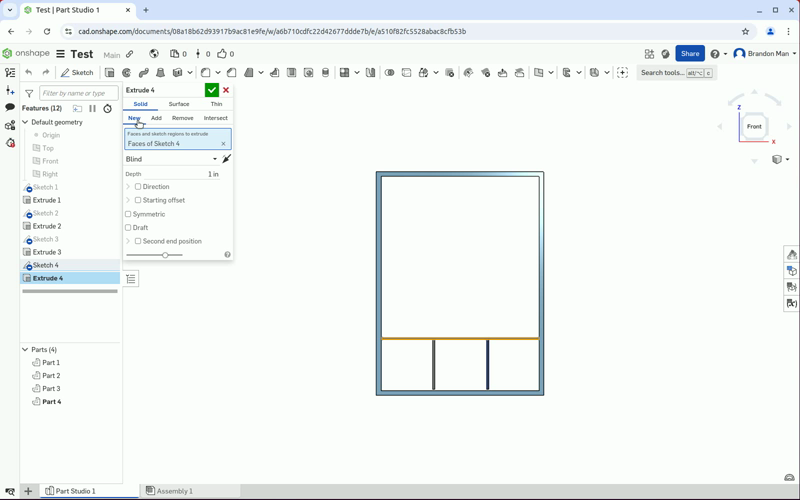
key(tab, 4)
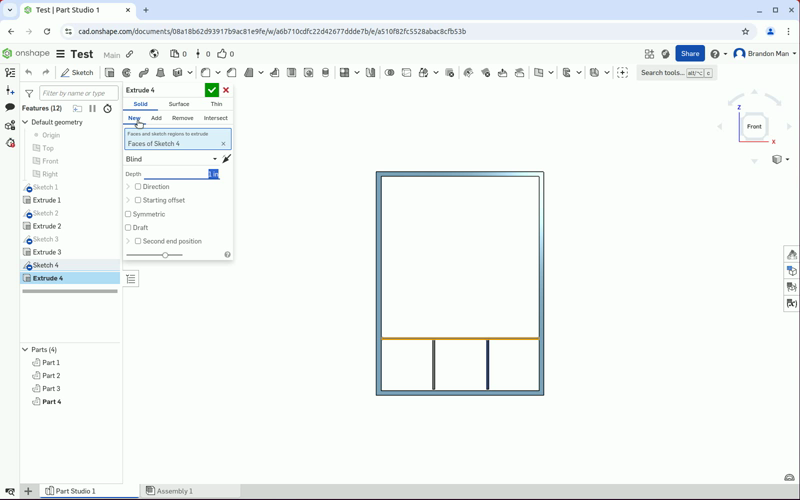
text(10.351)
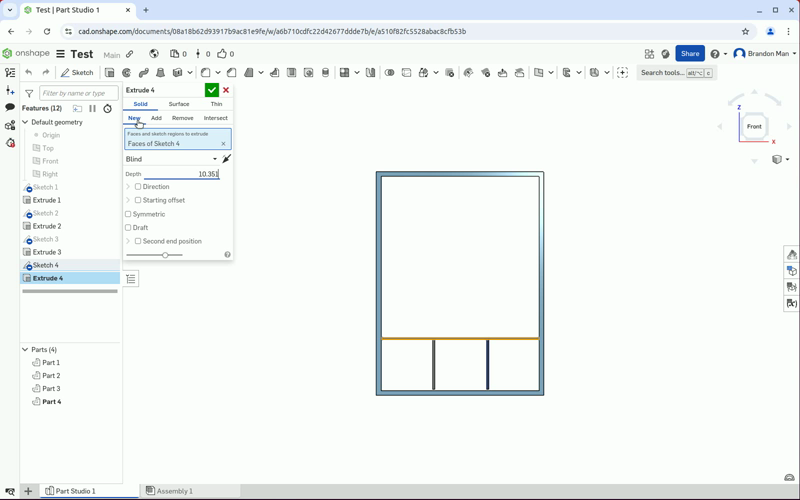
key(enter)
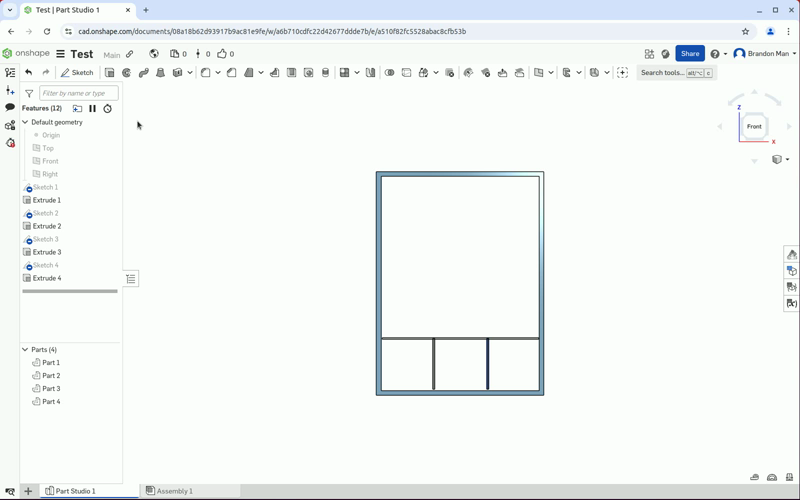
key(shift+h)
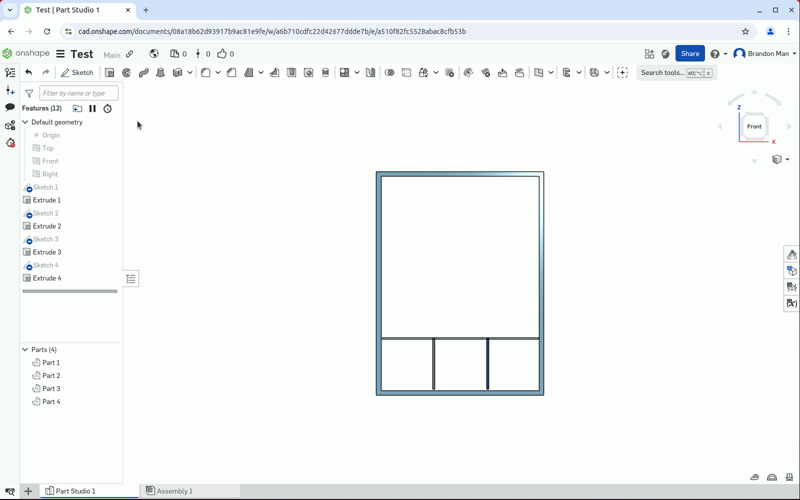
key(shift+h)
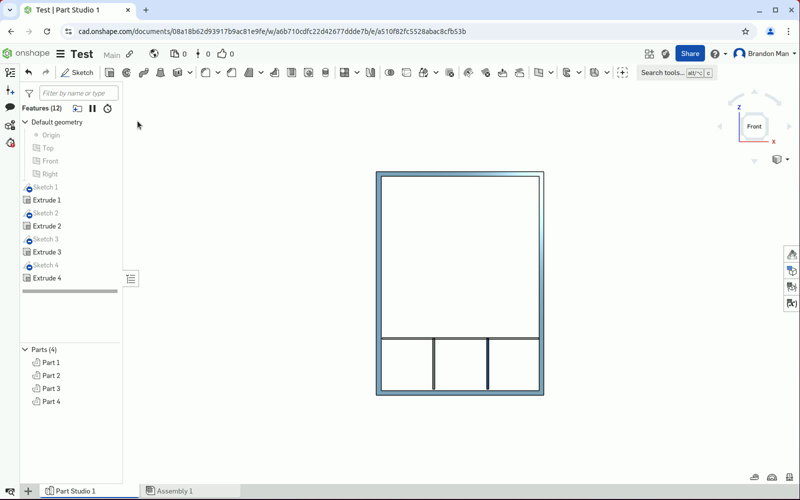
mouse_move(73, 189)
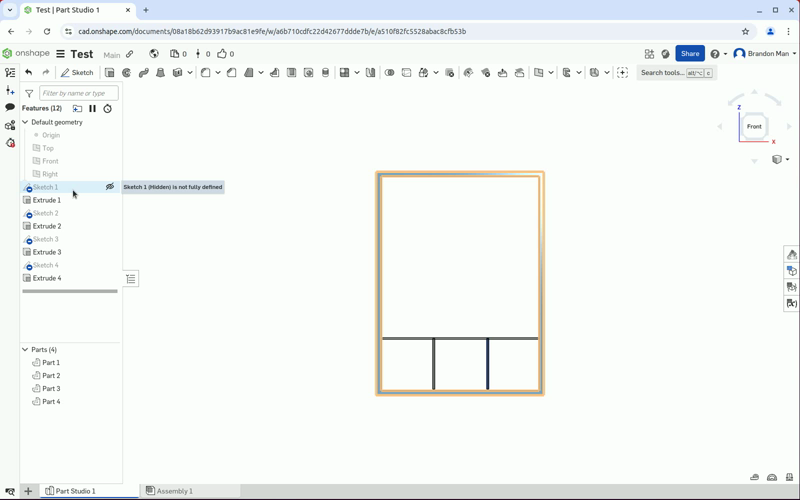
click(73, 189)
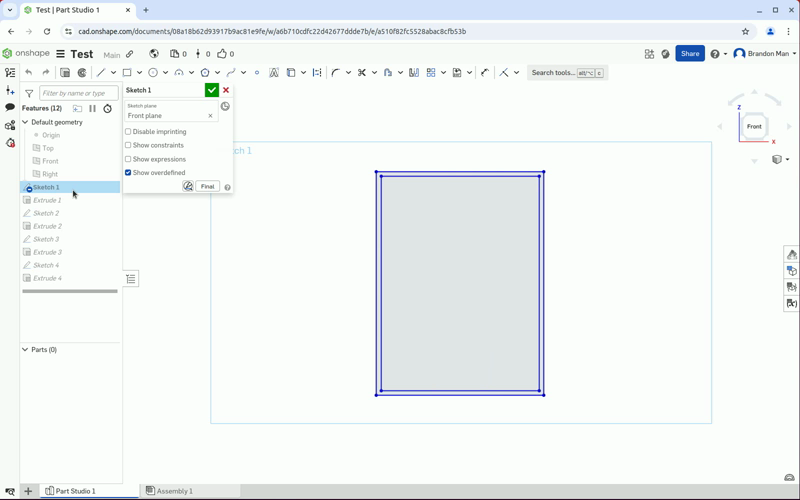
mouse_move(229, 92)
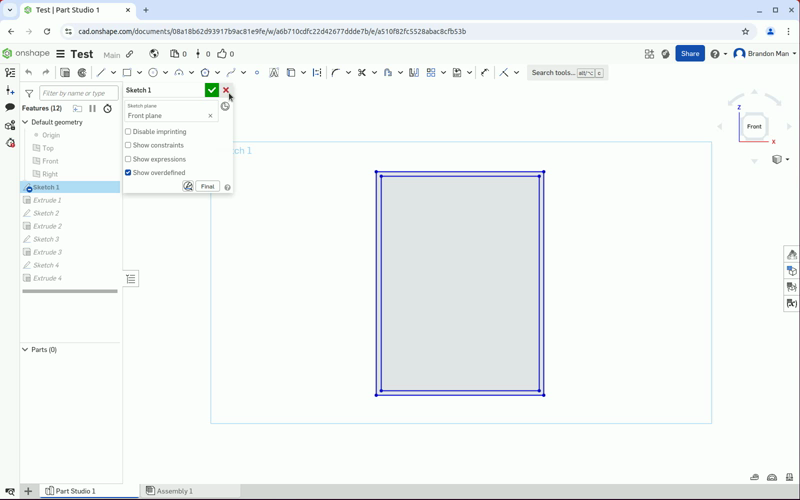
click(229, 92)
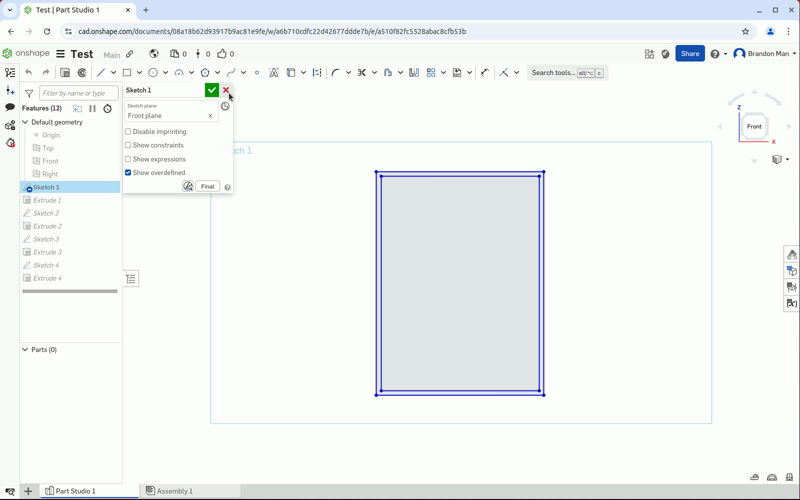
key(shift+s)
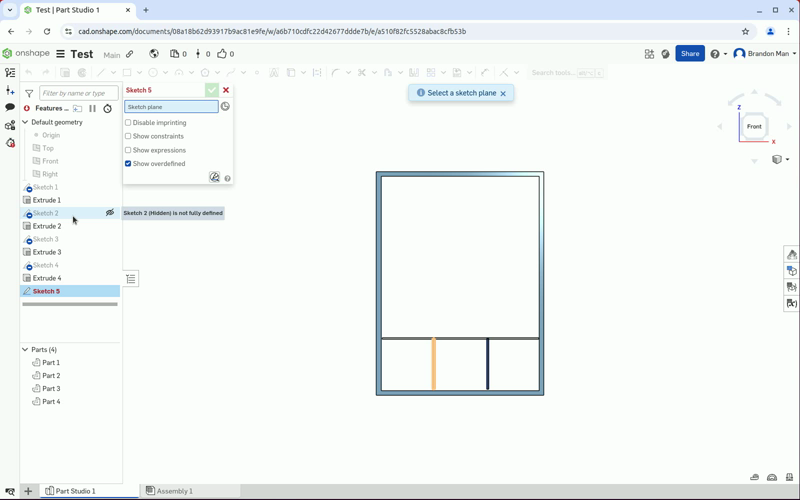
scroll(3)
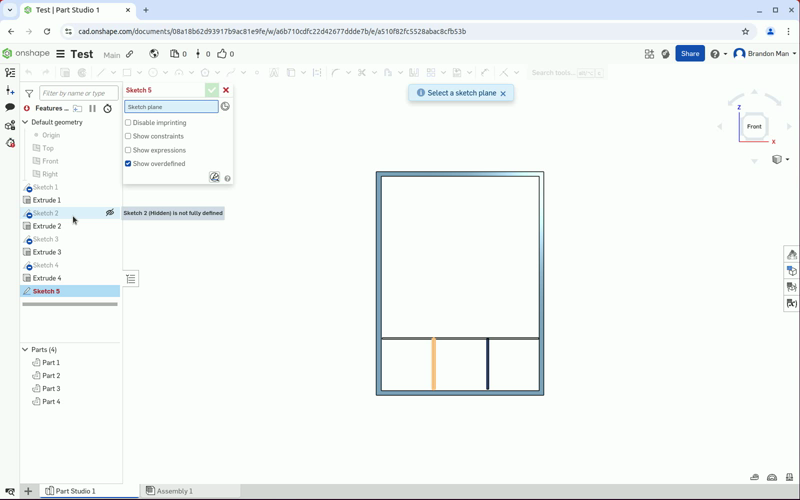
mouse_move(73, 163)
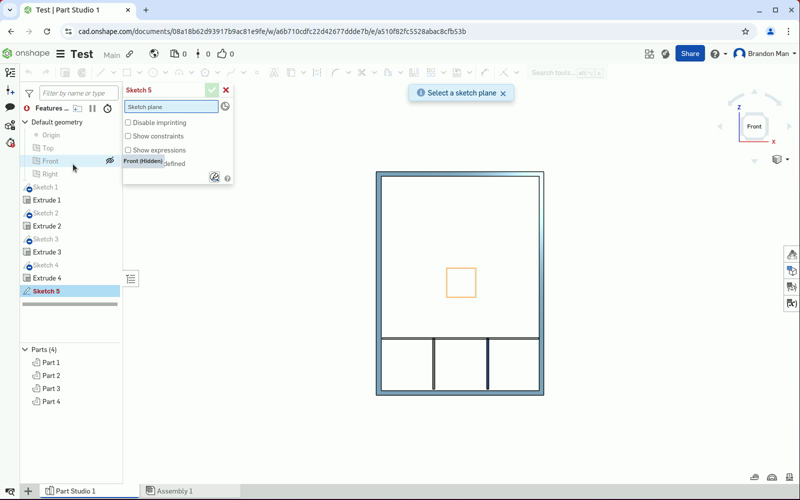
click(73, 163)
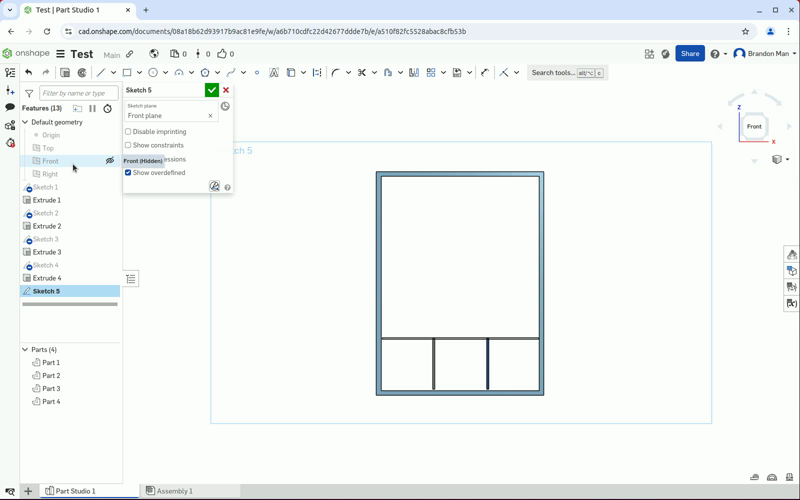
mouse_move(73, 352)
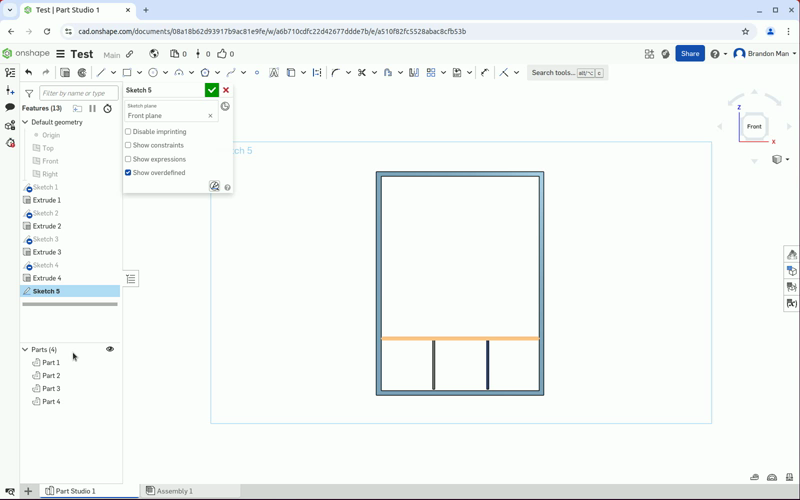
key(y)
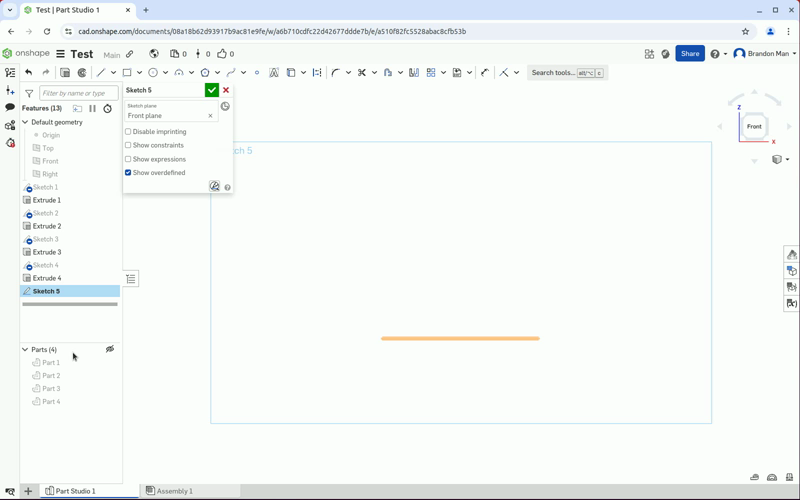
key(l)
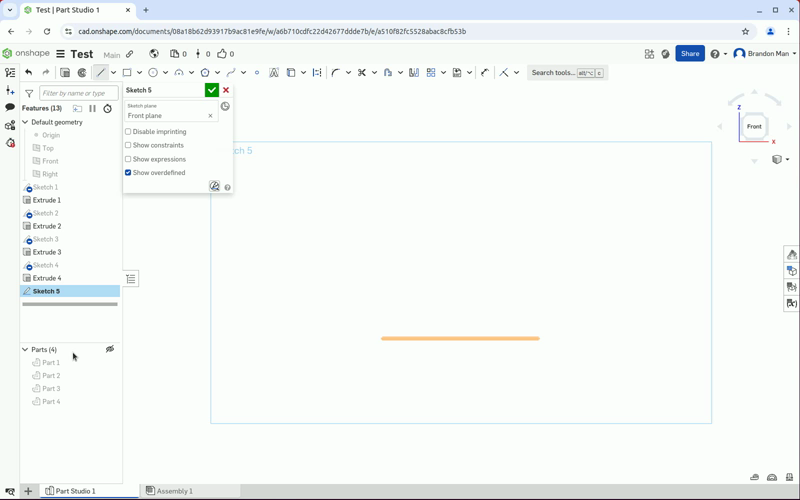
key_down(shift)
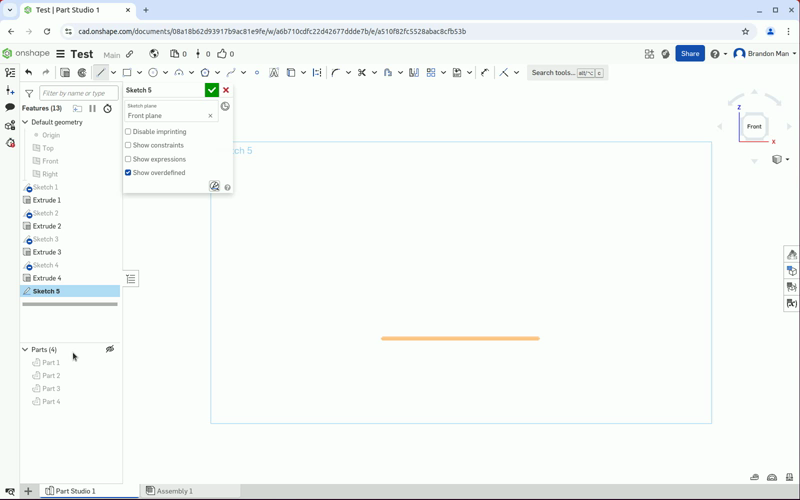
mouse_move(382, 228)
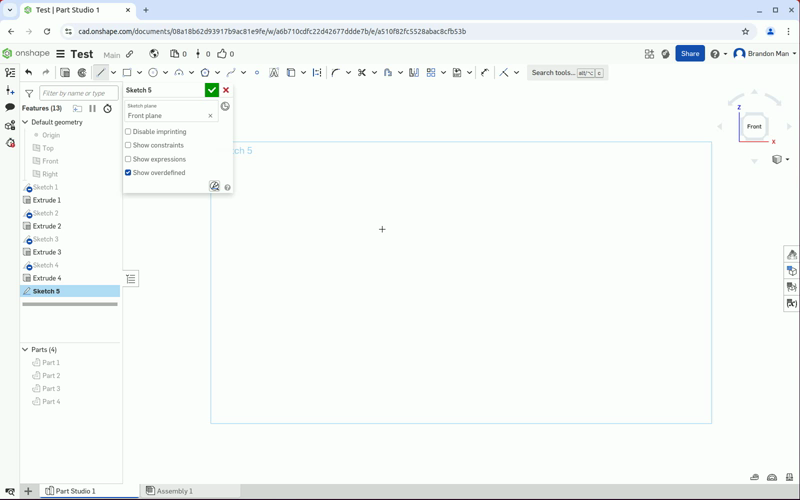
click(382, 228)
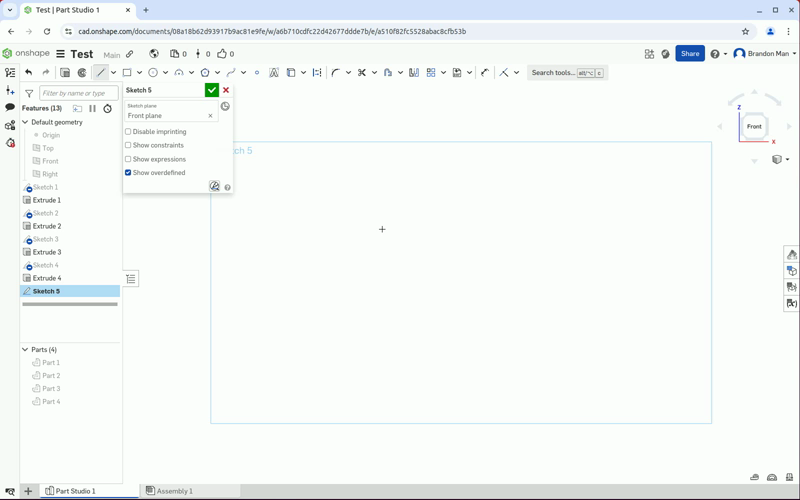
key_up(shift)
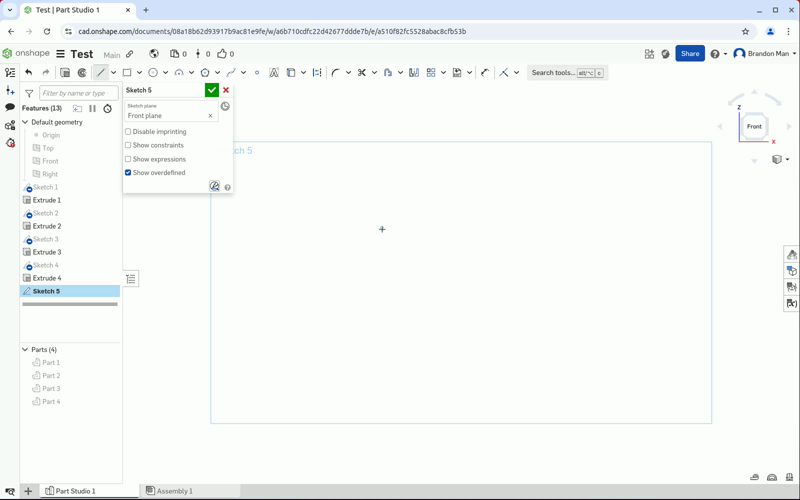
key_down(shift)
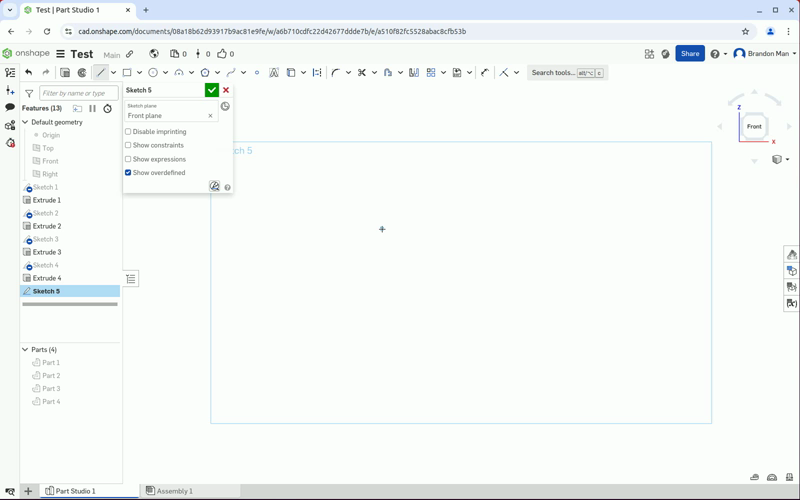
mouse_move(486, 229)
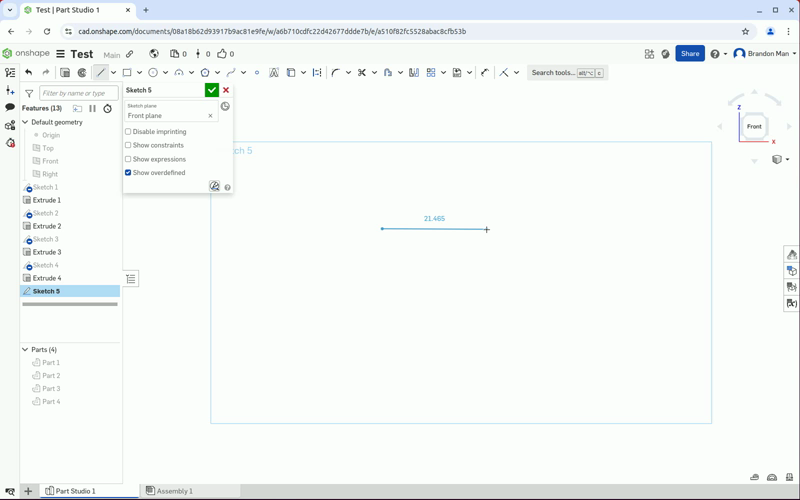
click(486, 229)
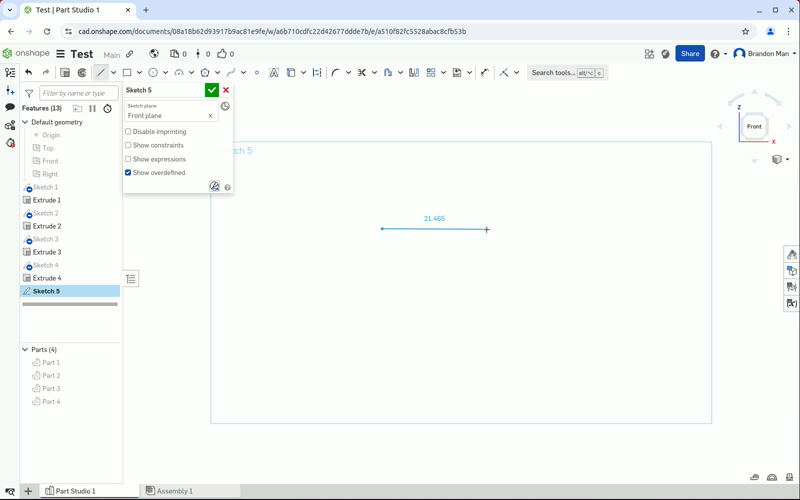
key_up(shift)
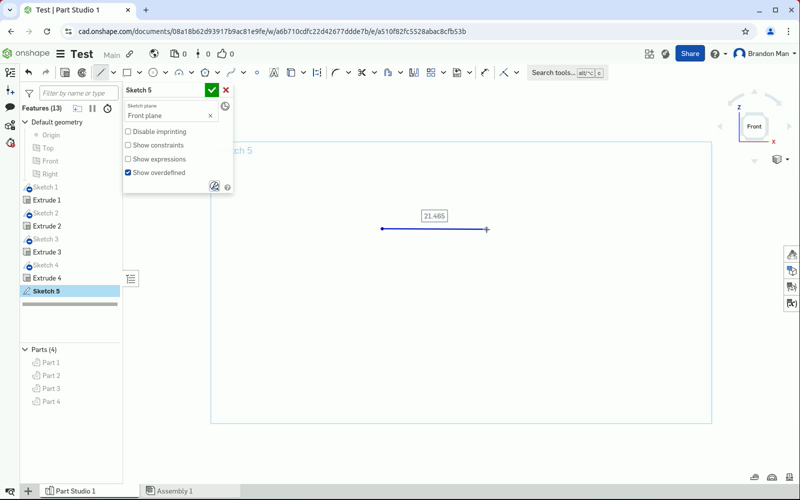
key_down(shift)
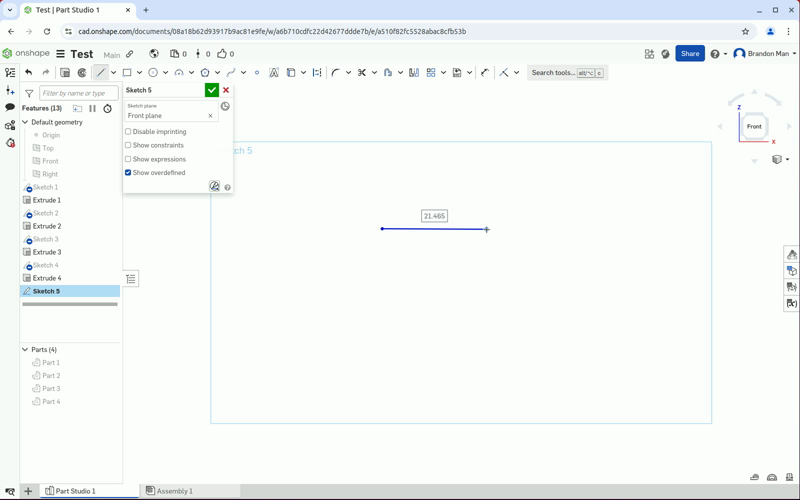
mouse_move(516, 229)
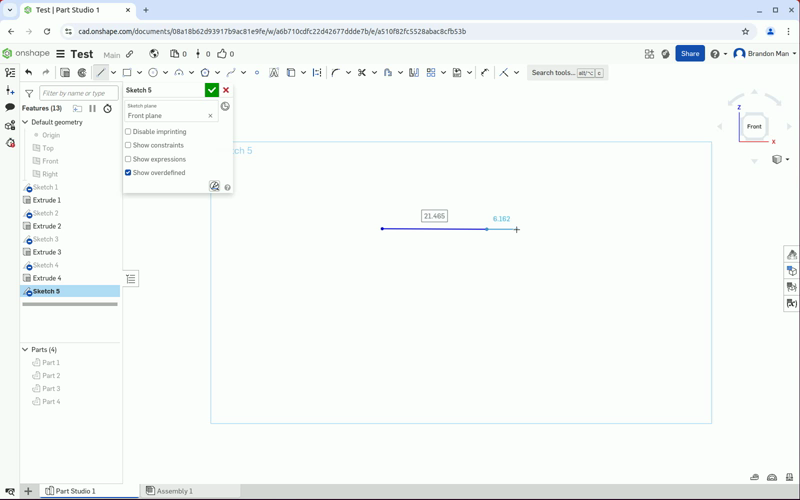
mouse_move(486, 176)
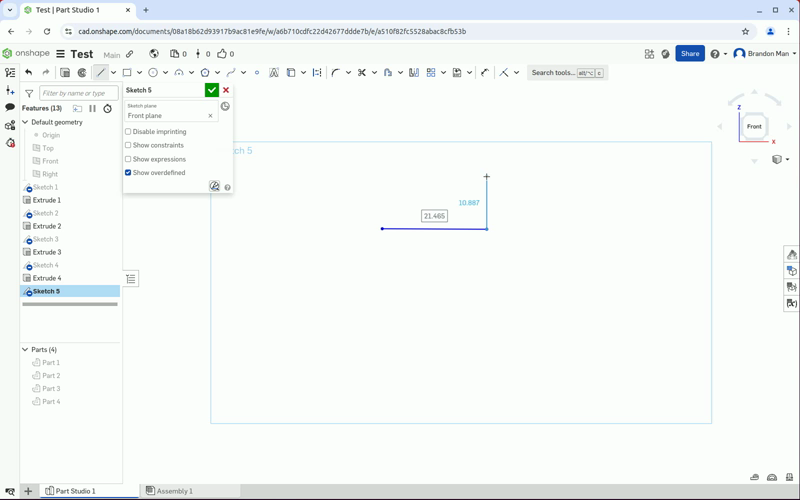
click(486, 176)
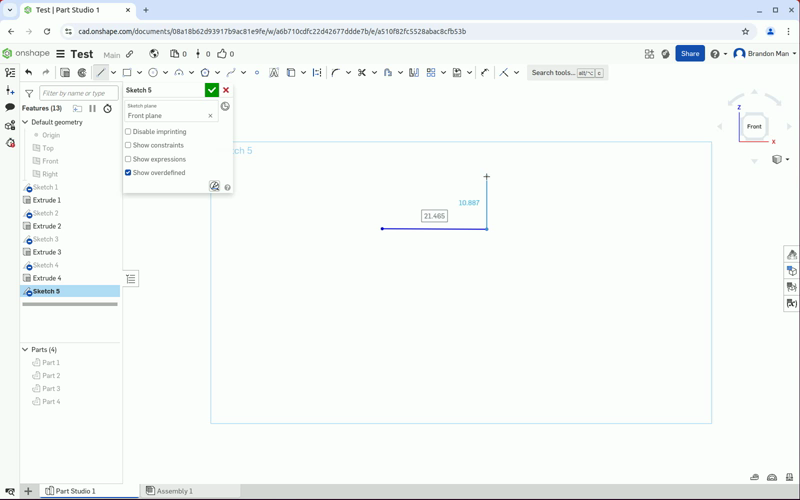
key_up(shift)
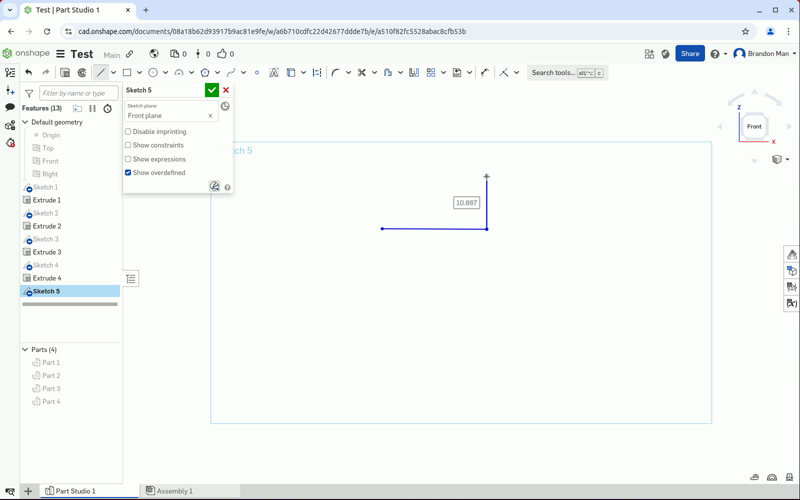
key_down(shift)
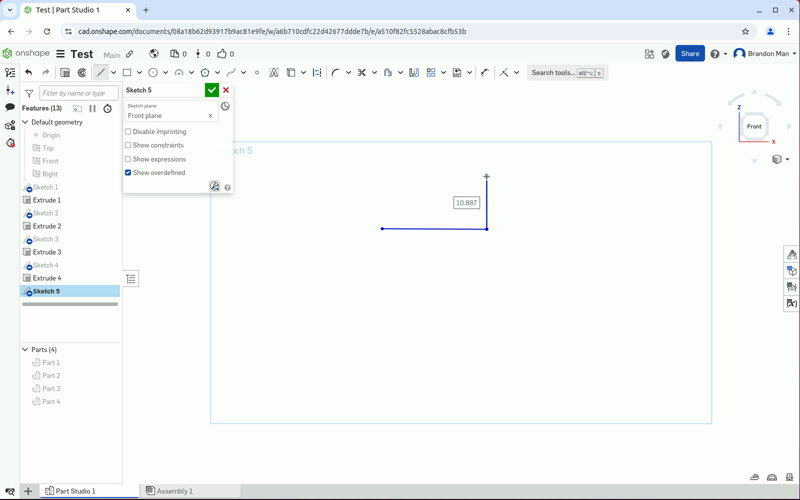
mouse_move(516, 176)
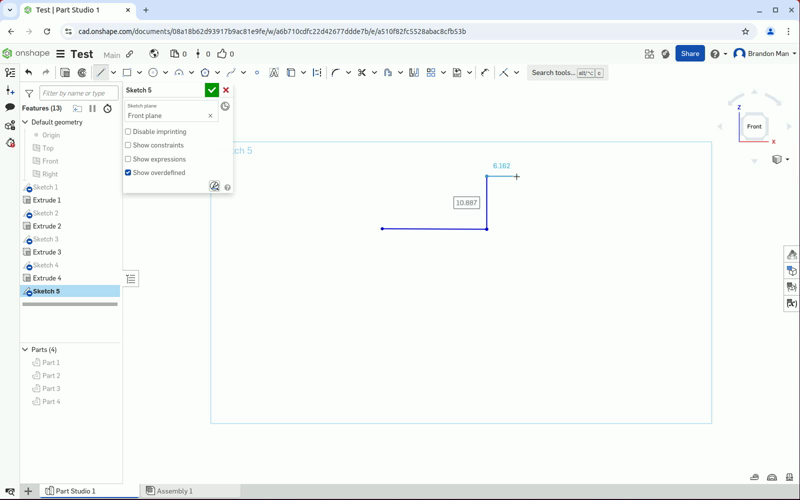
mouse_move(484, 176)
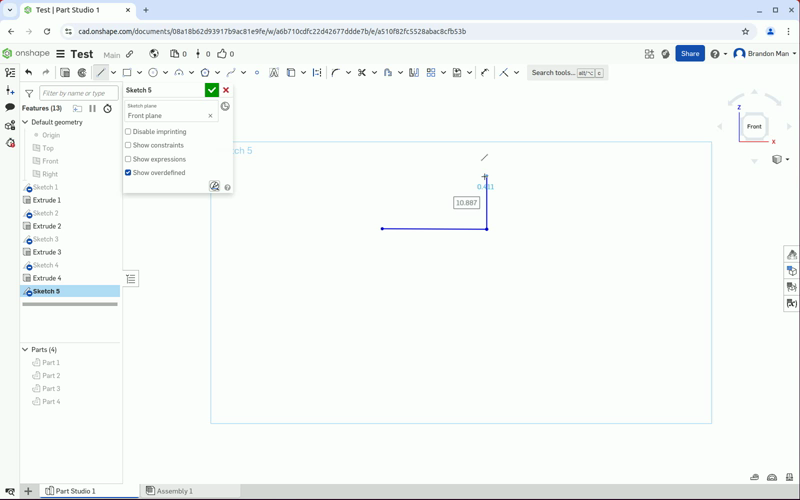
scroll(6)
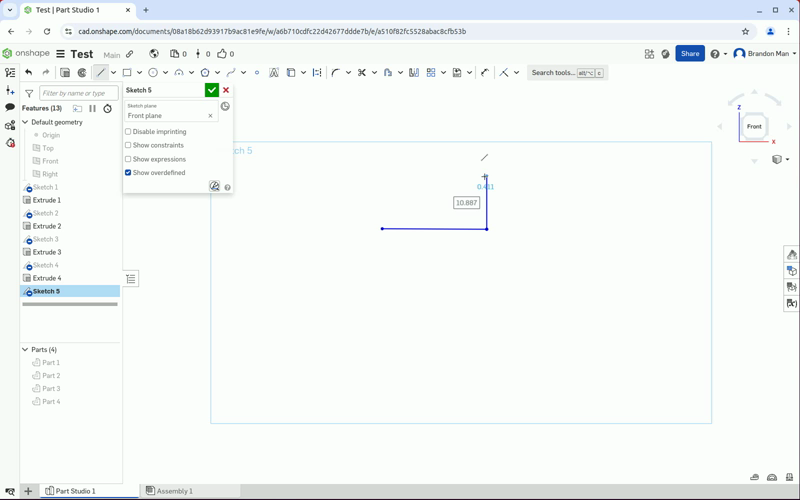
scroll(6)
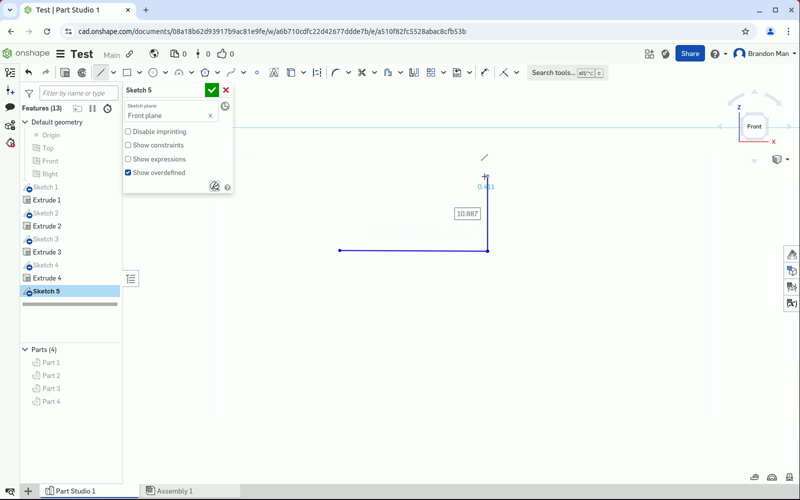
scroll(6)
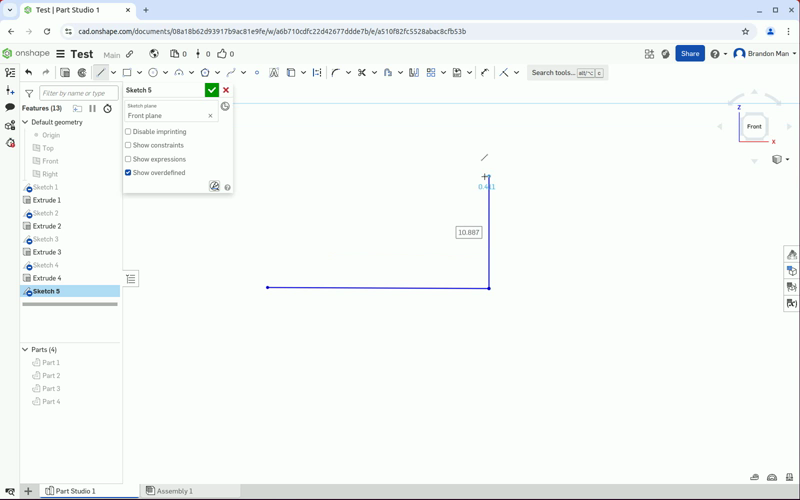
scroll(6)
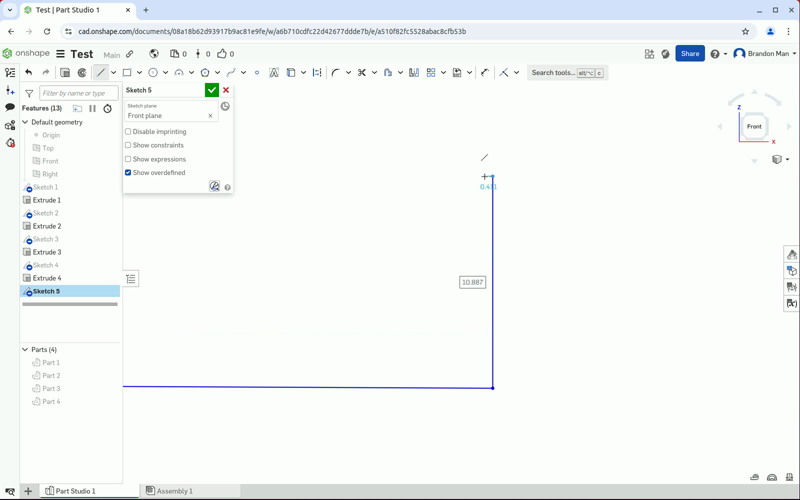
scroll(6)
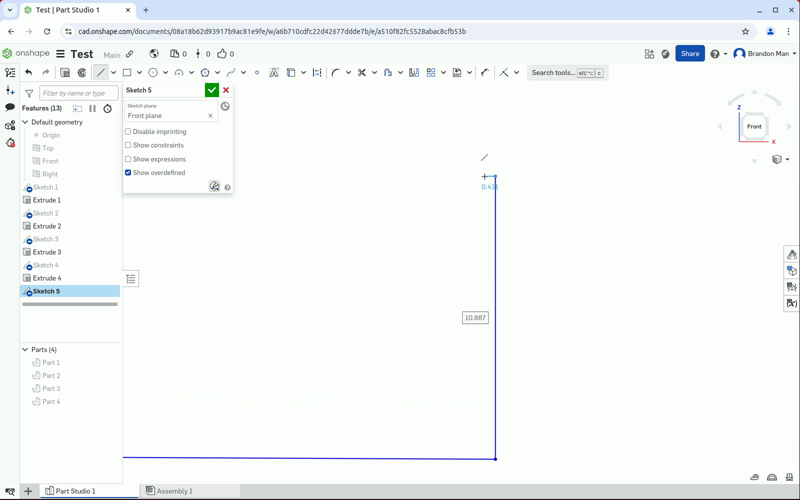
scroll(6)
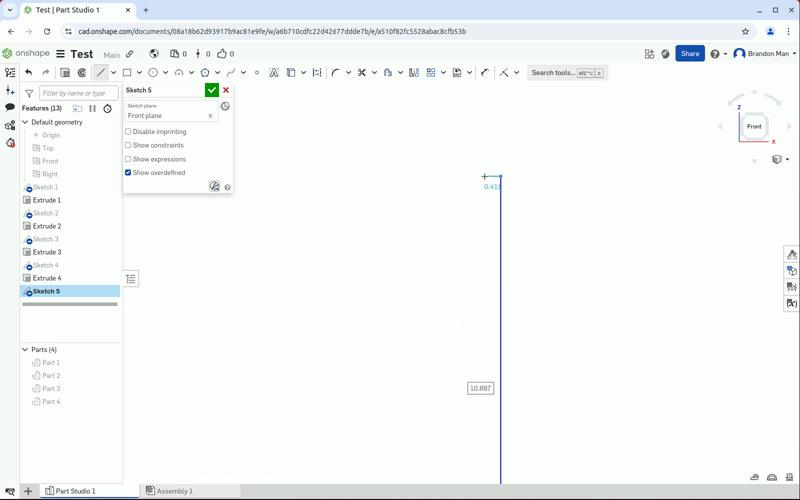
scroll(6)
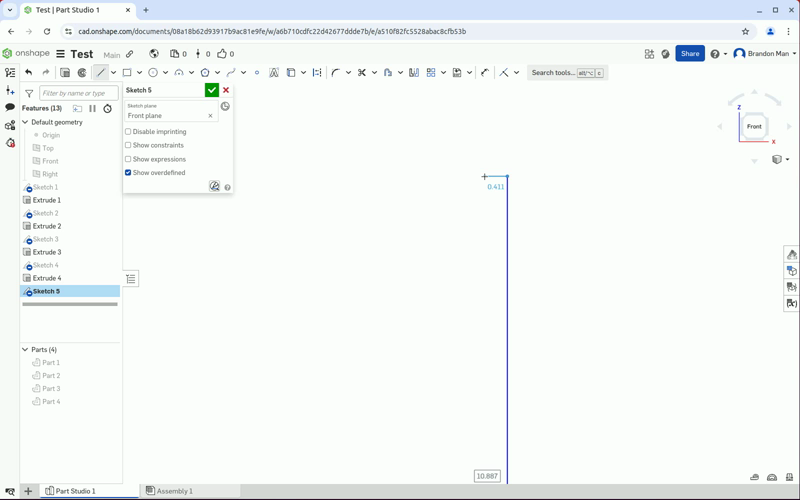
click(484, 176)
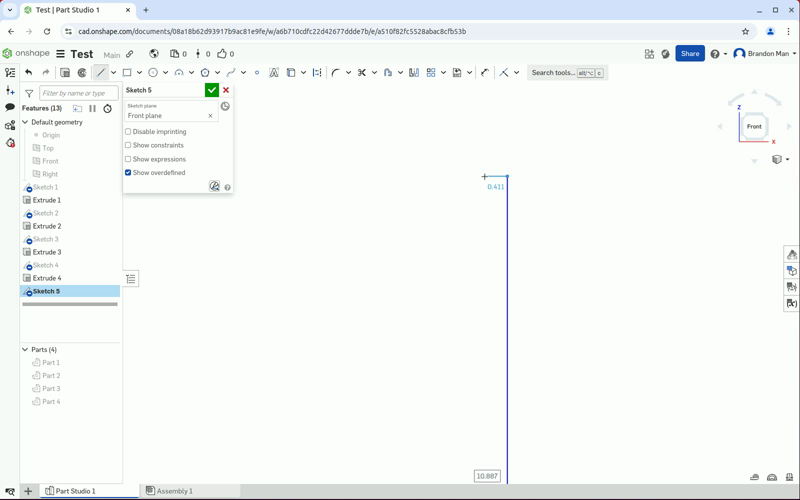
scroll(-6)
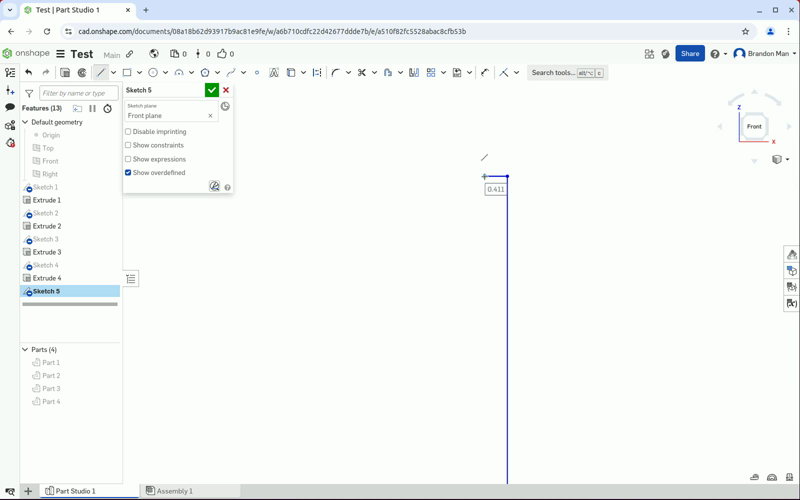
scroll(-6)
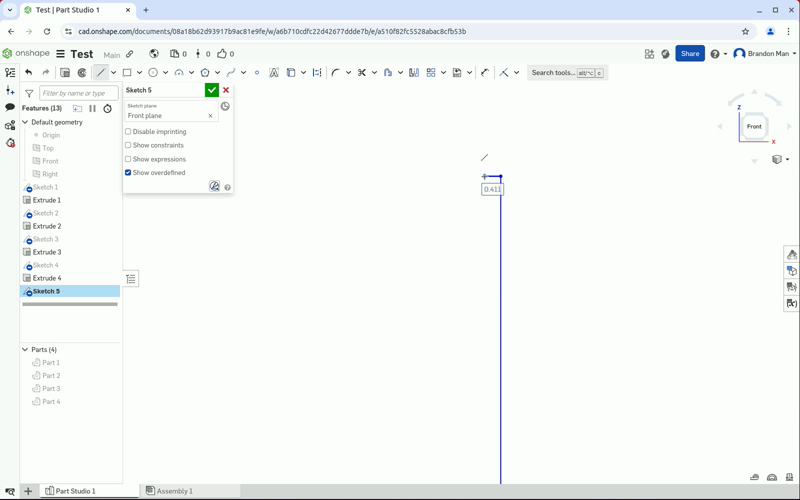
scroll(-6)
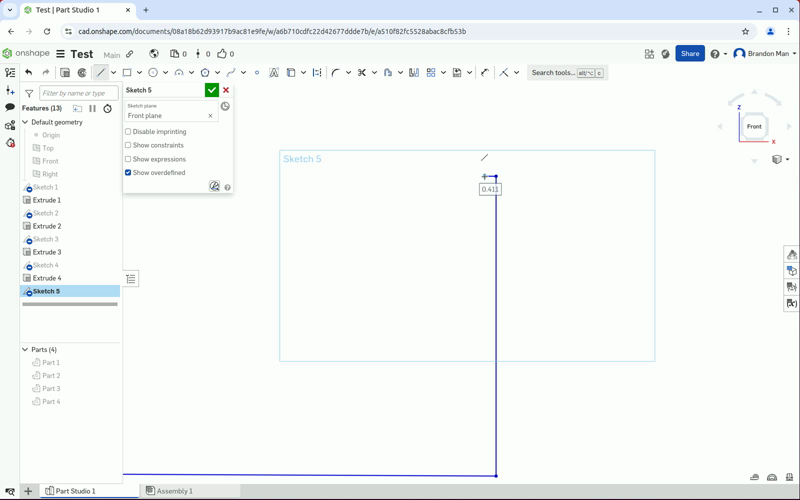
scroll(-6)
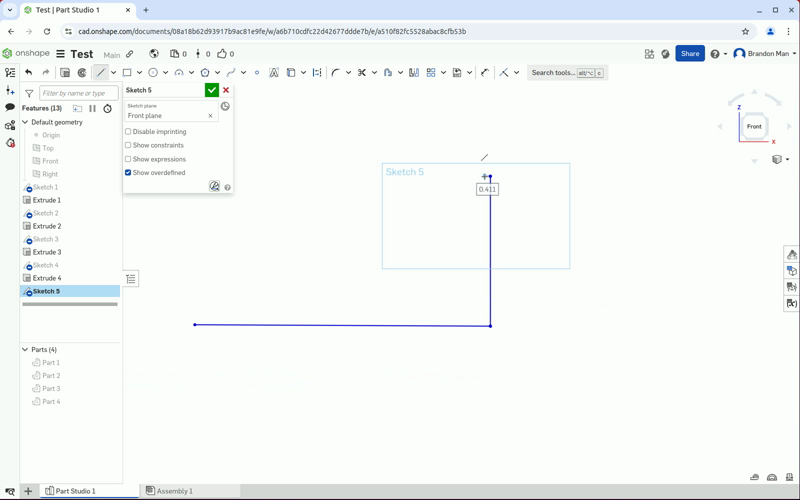
scroll(-6)
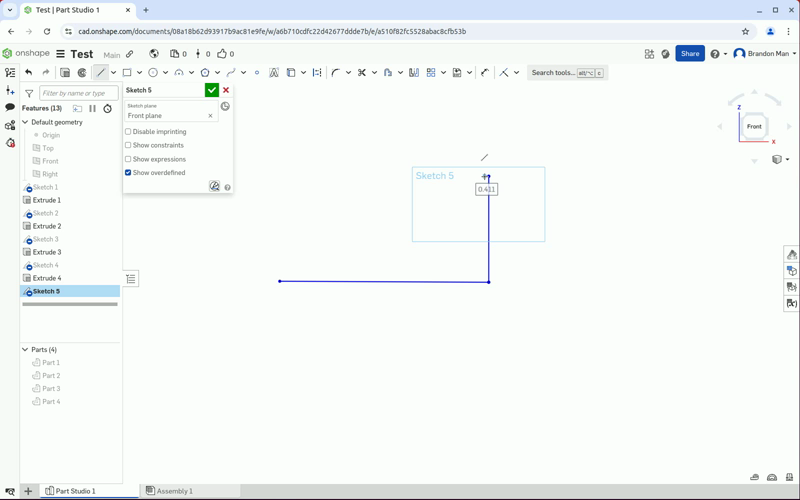
scroll(-6)
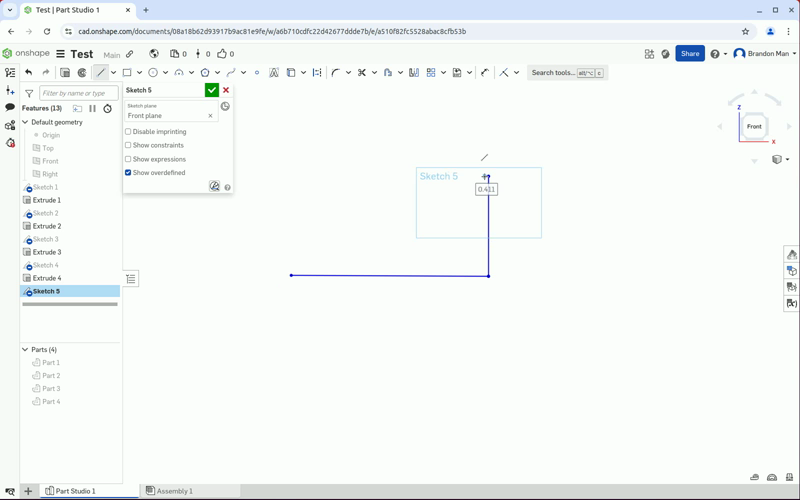
scroll(-6)
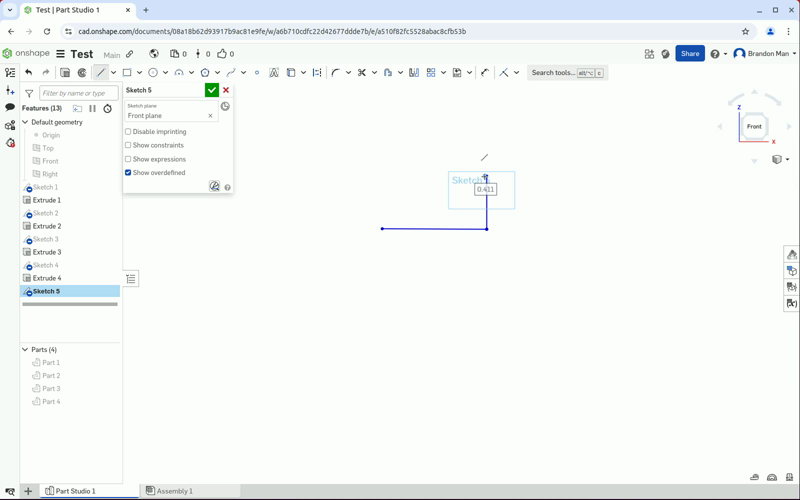
key_up(shift)
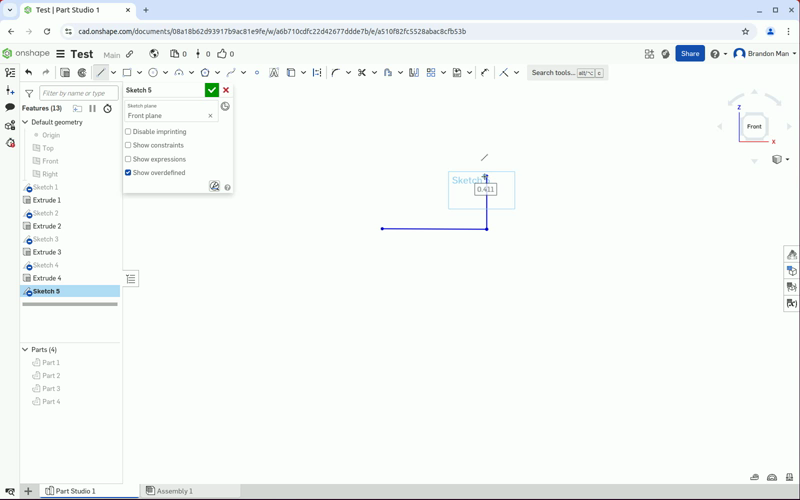
key_down(shift)
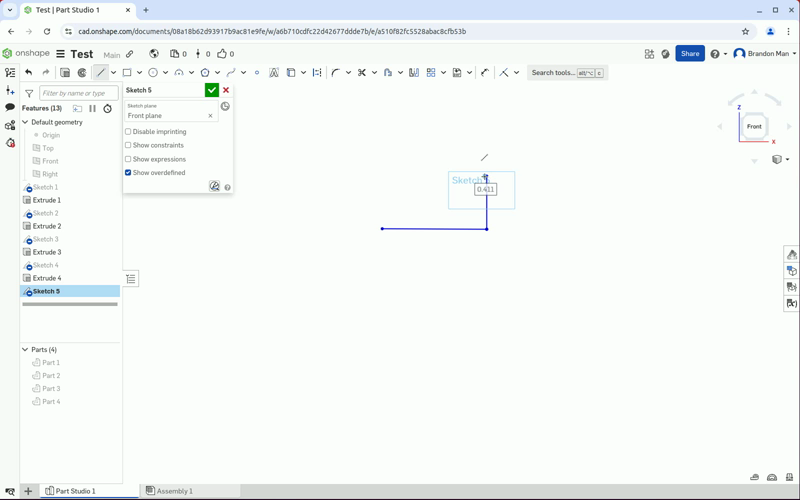
mouse_move(514, 176)
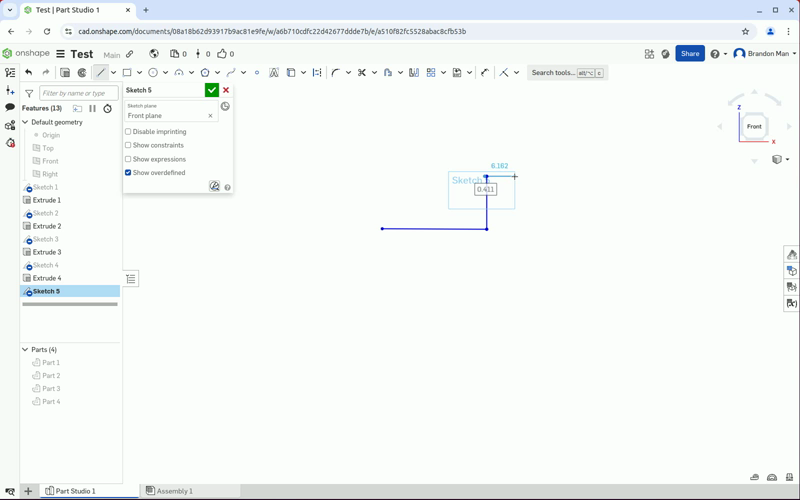
mouse_move(484, 226)
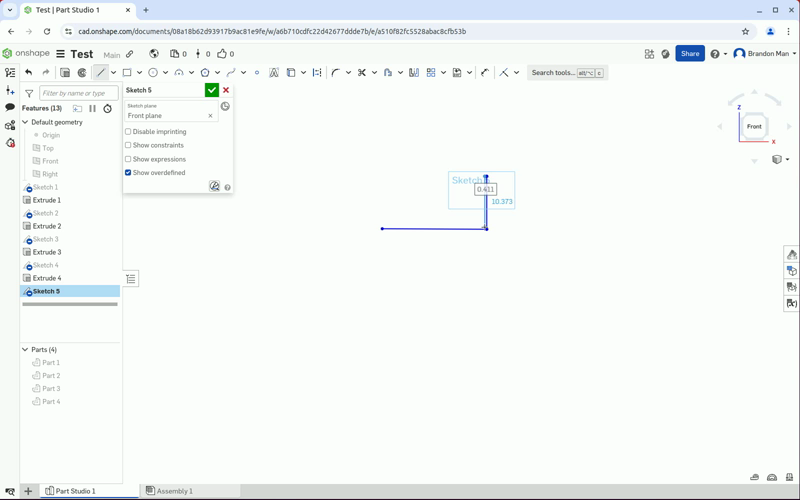
scroll(6)
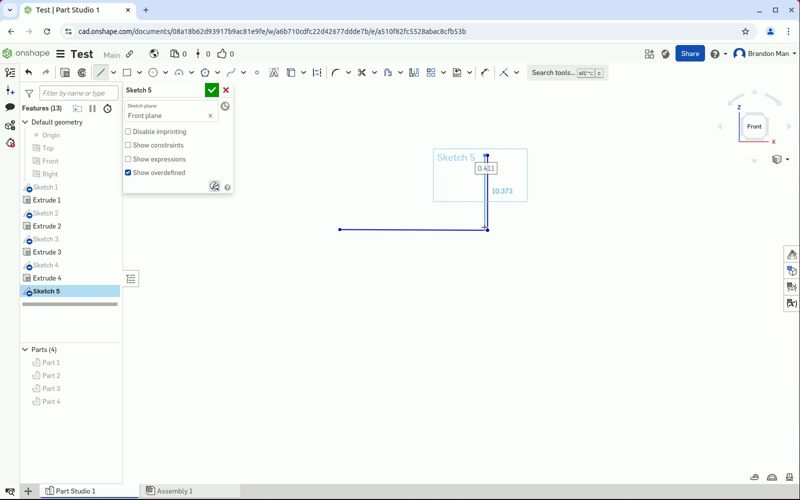
scroll(6)
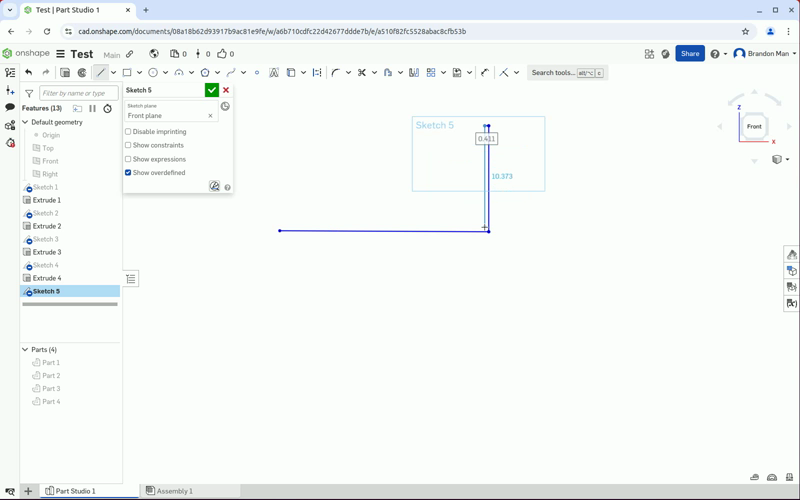
scroll(6)
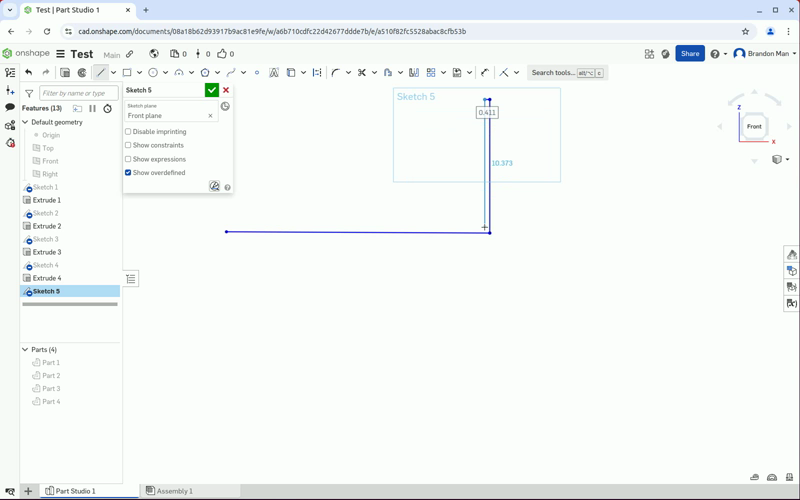
scroll(6)
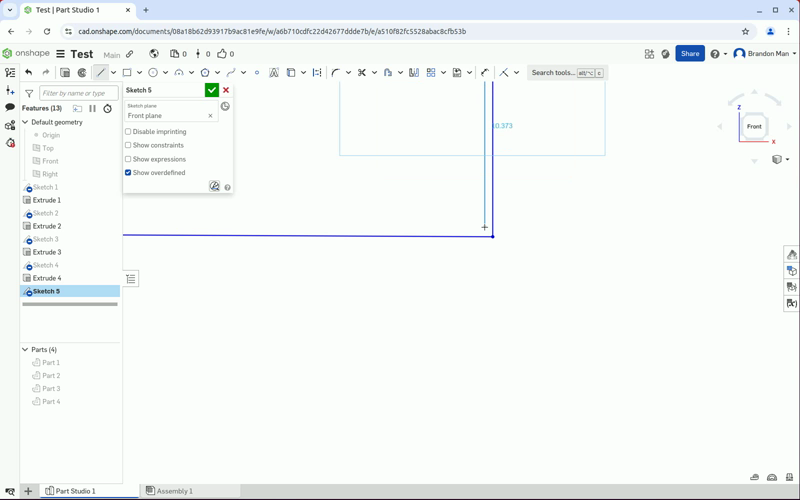
scroll(6)
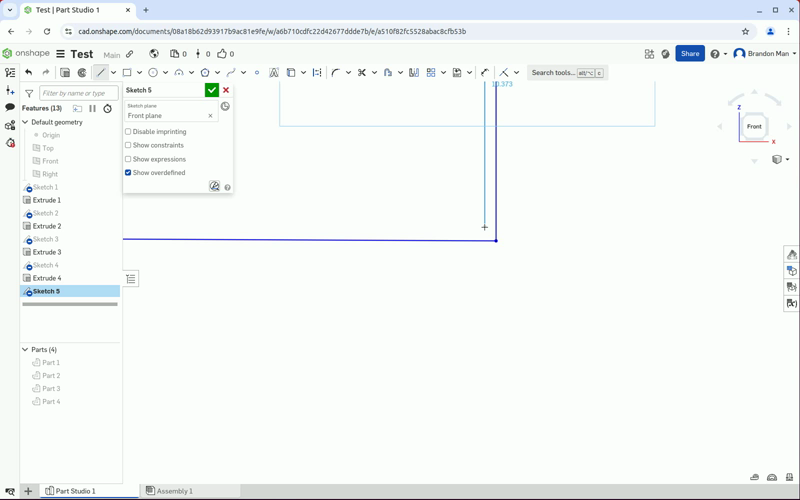
scroll(6)
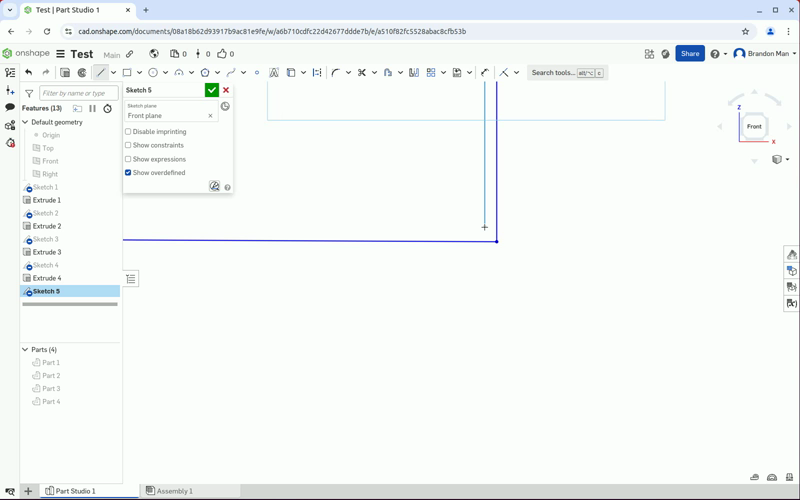
scroll(6)
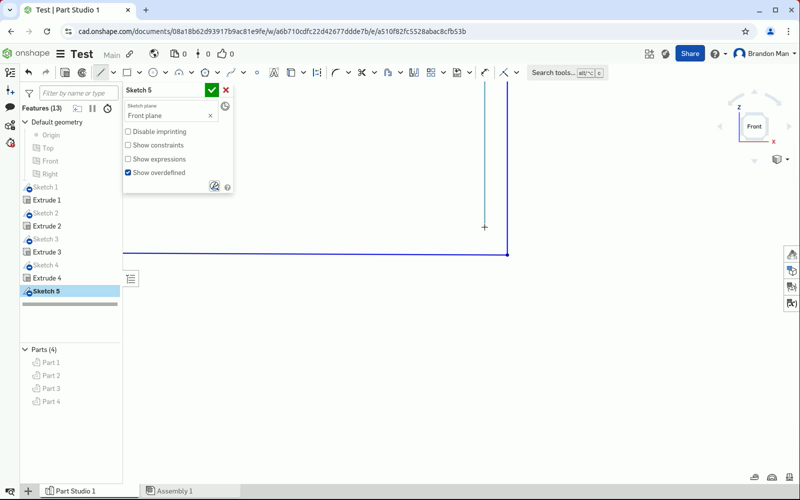
click(484, 226)
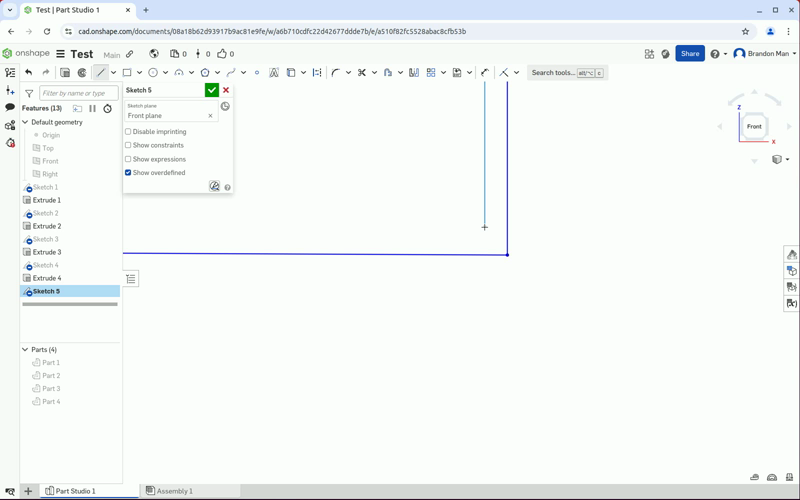
scroll(-6)
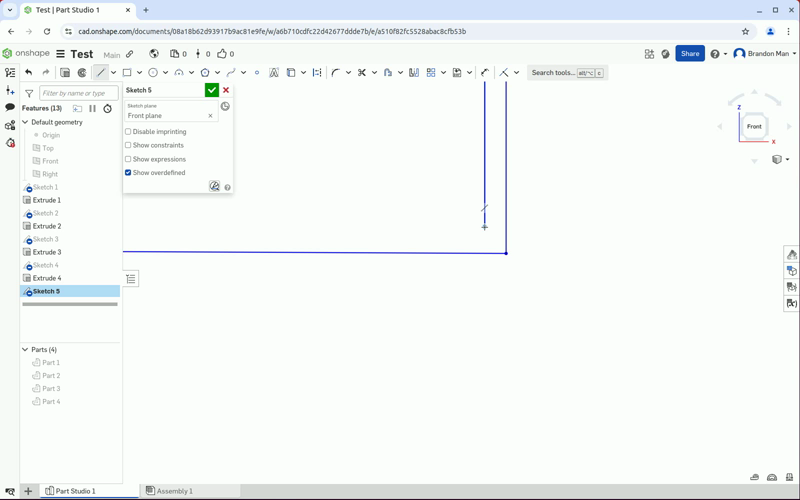
scroll(-6)
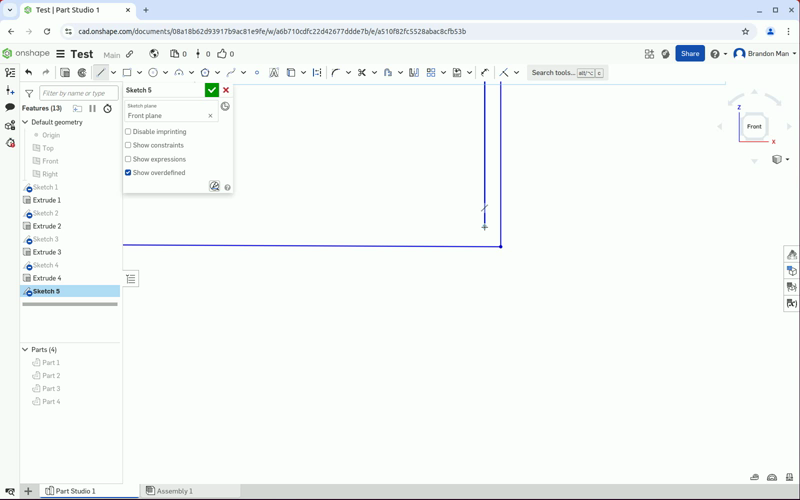
scroll(-6)
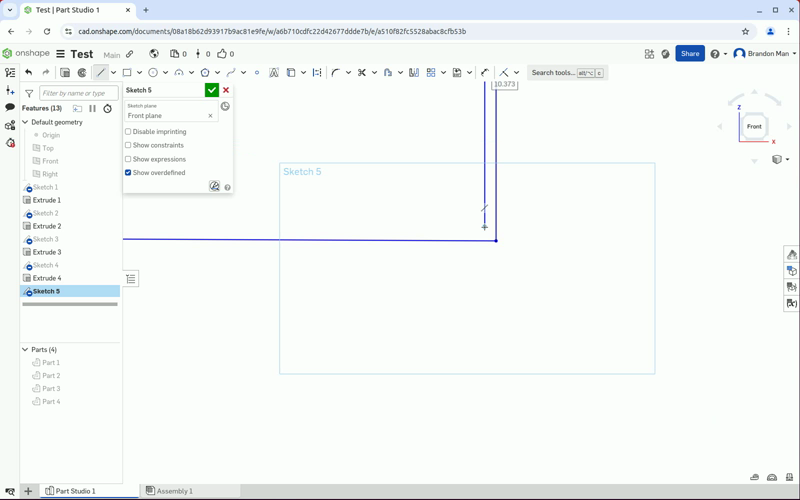
scroll(-6)
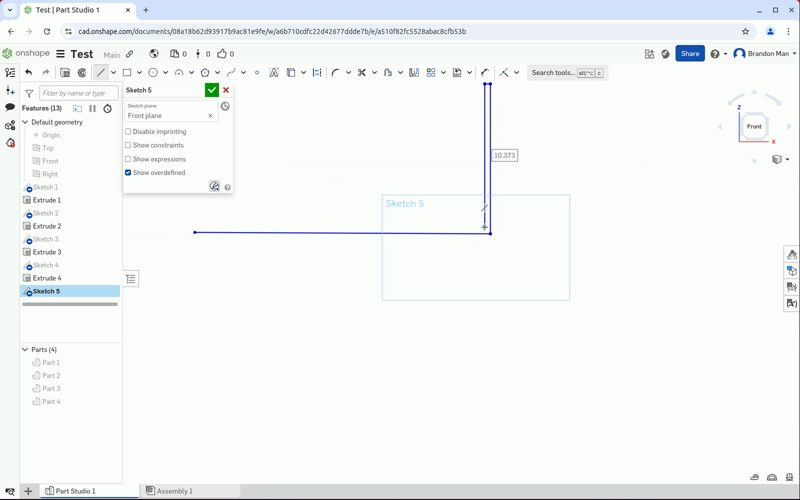
scroll(-6)
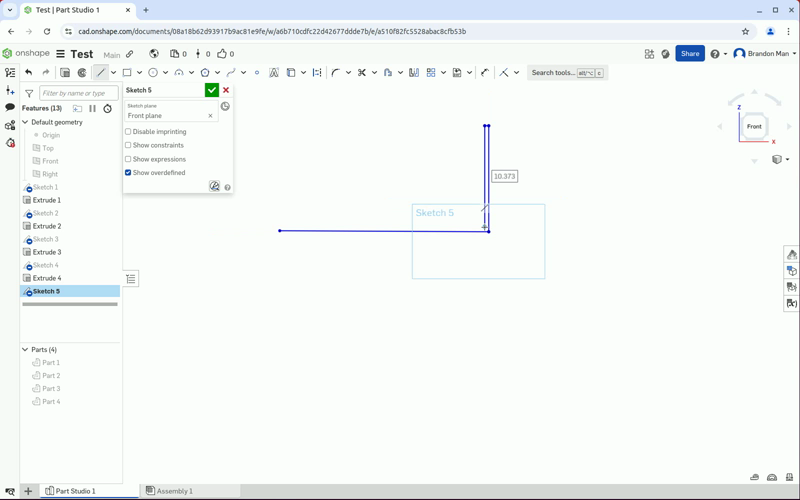
scroll(-6)
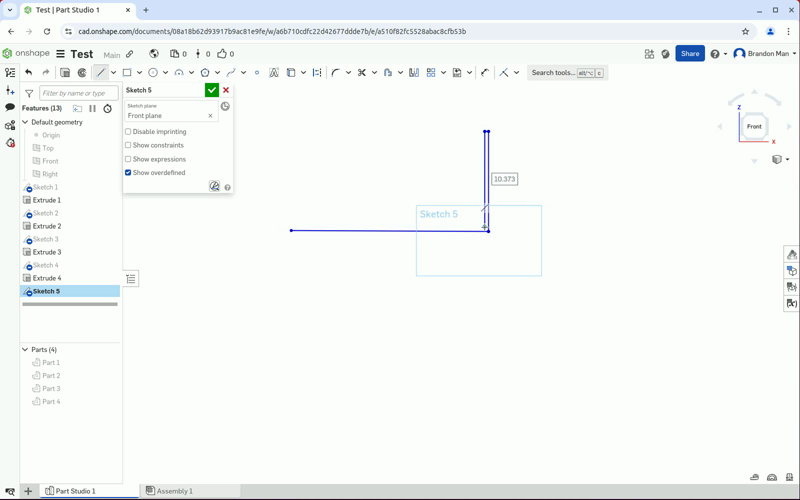
scroll(-6)
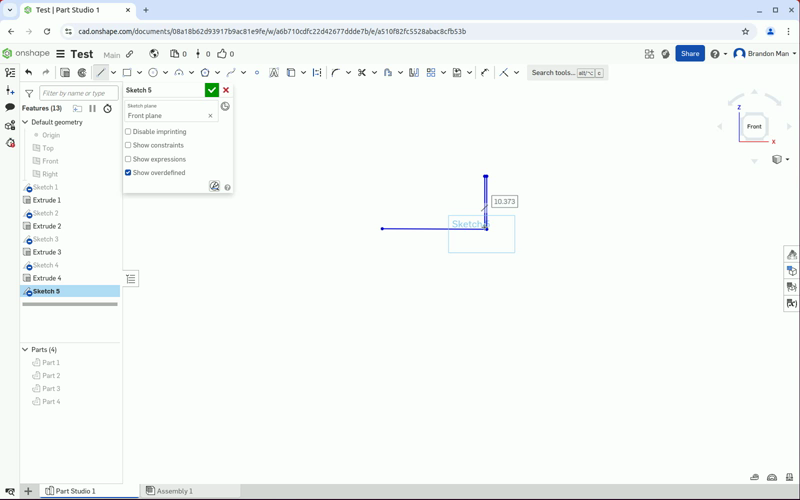
key_up(shift)
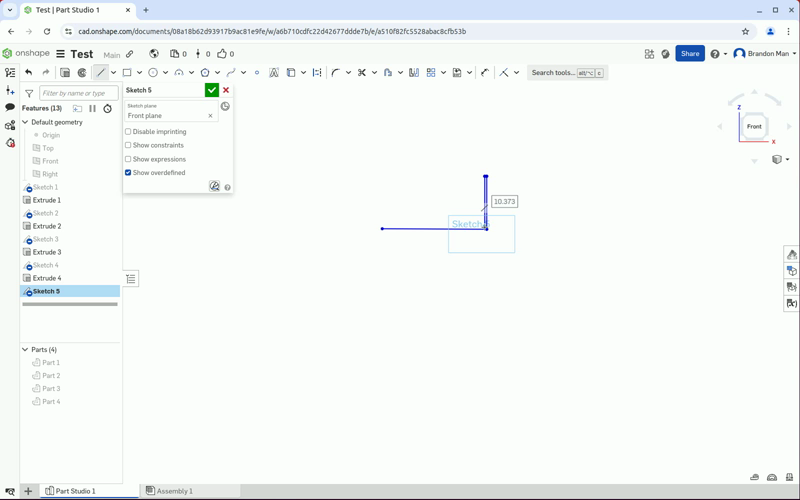
key_down(shift)
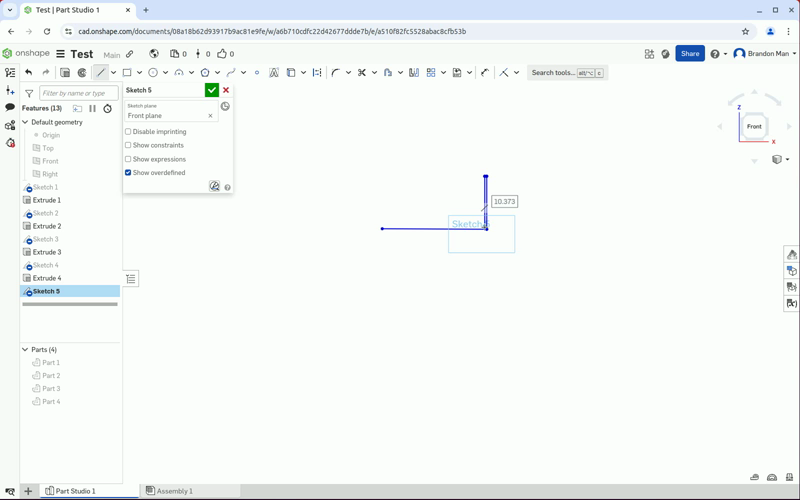
mouse_move(382, 226)
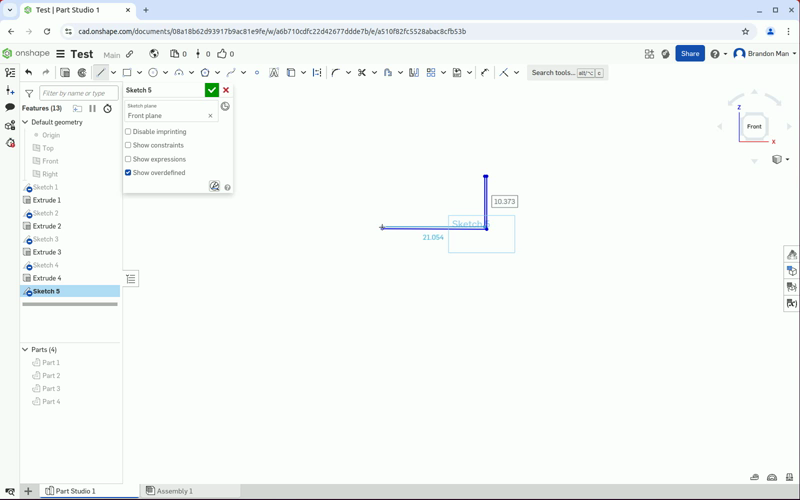
scroll(6)
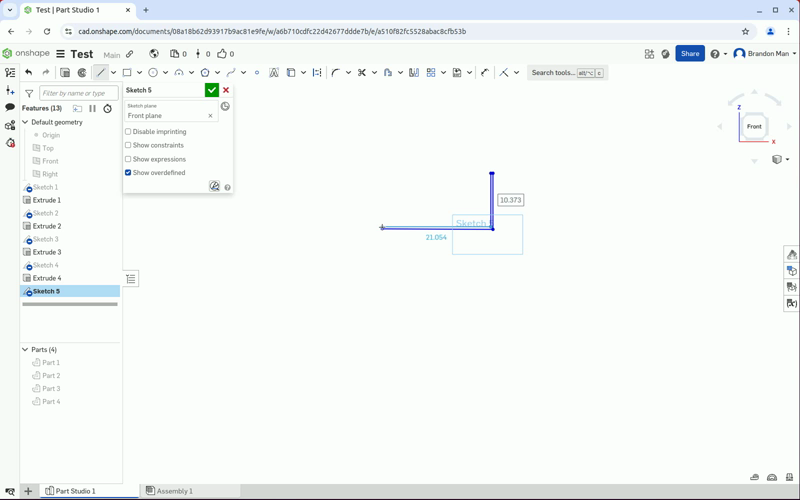
scroll(6)
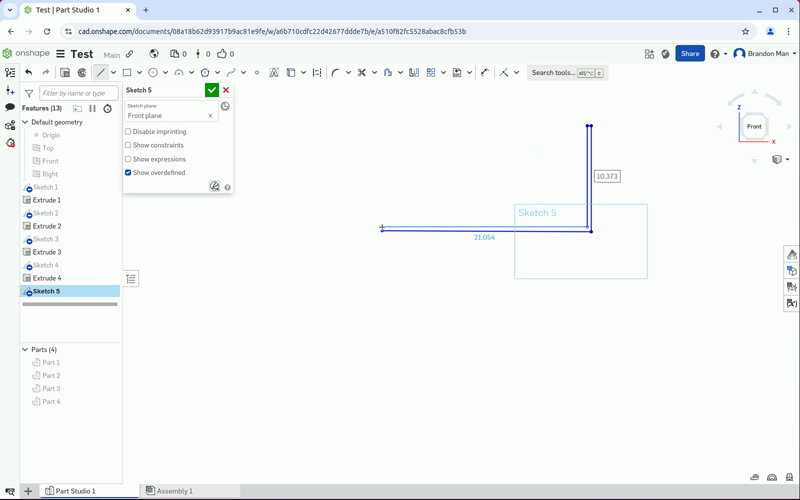
scroll(6)
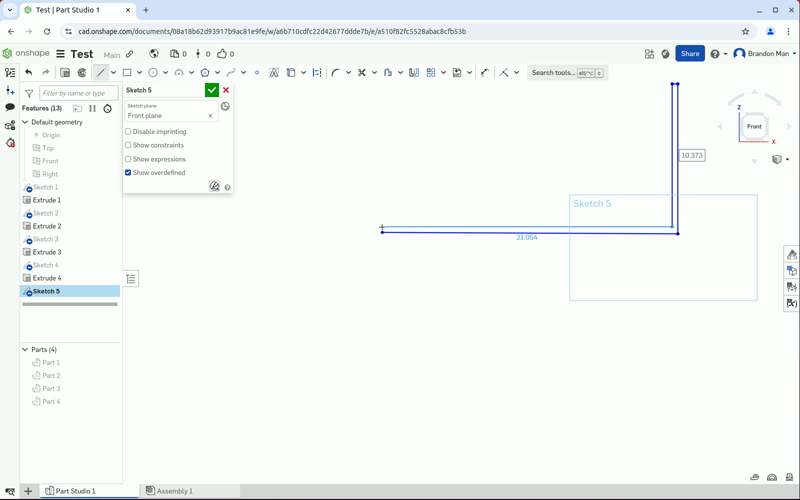
scroll(6)
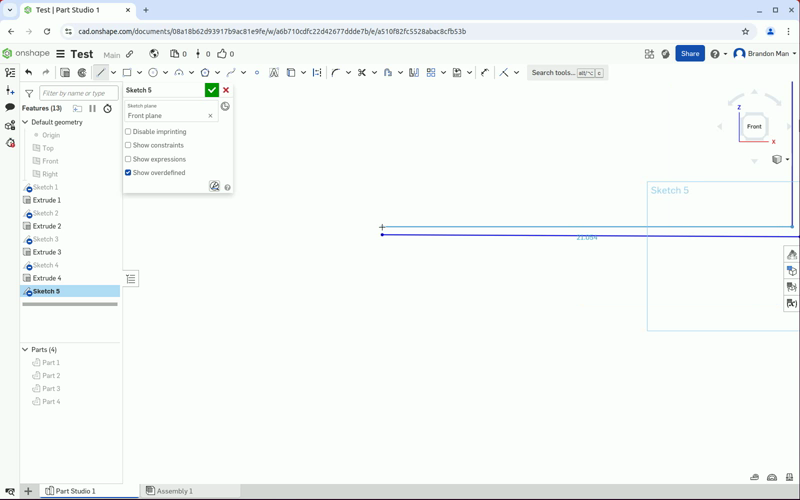
scroll(6)
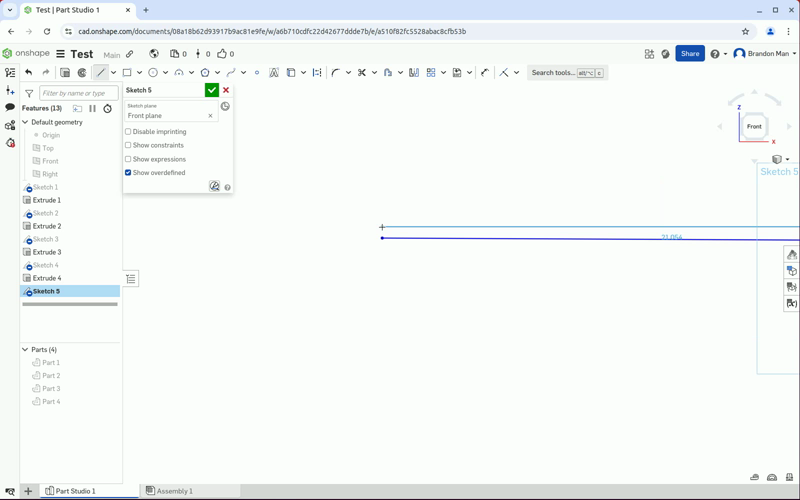
scroll(6)
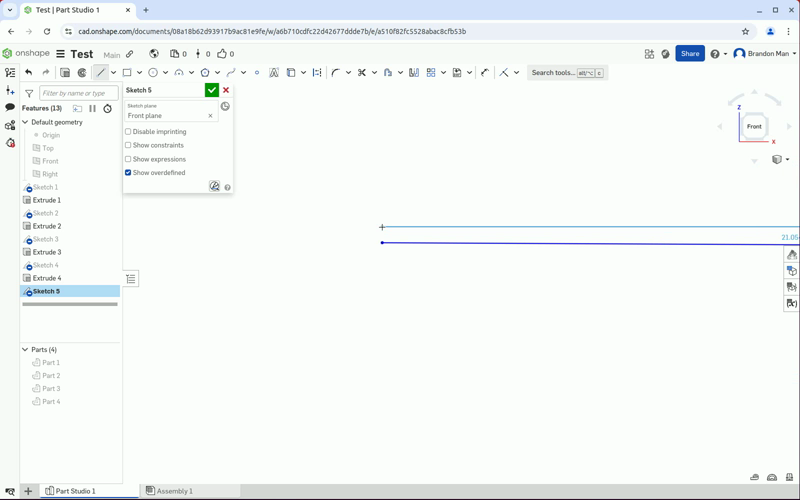
scroll(6)
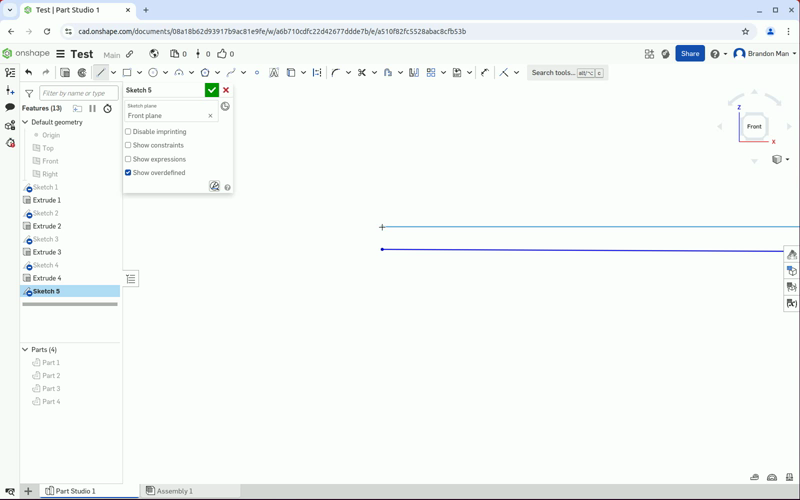
click(382, 226)
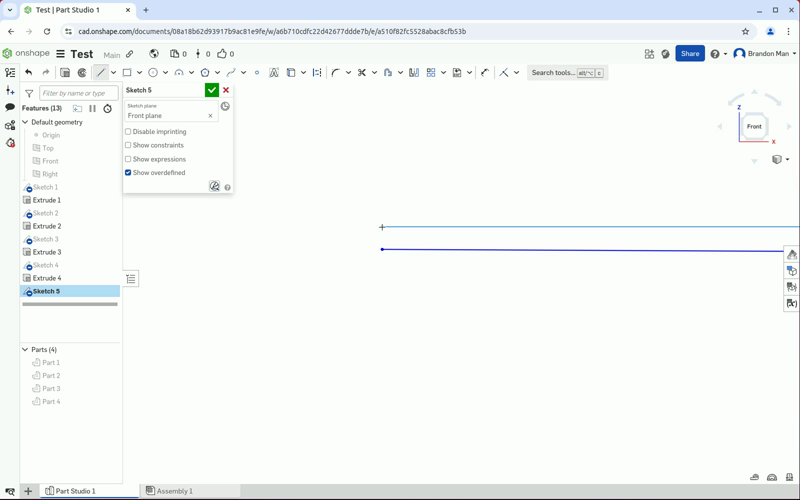
scroll(-6)
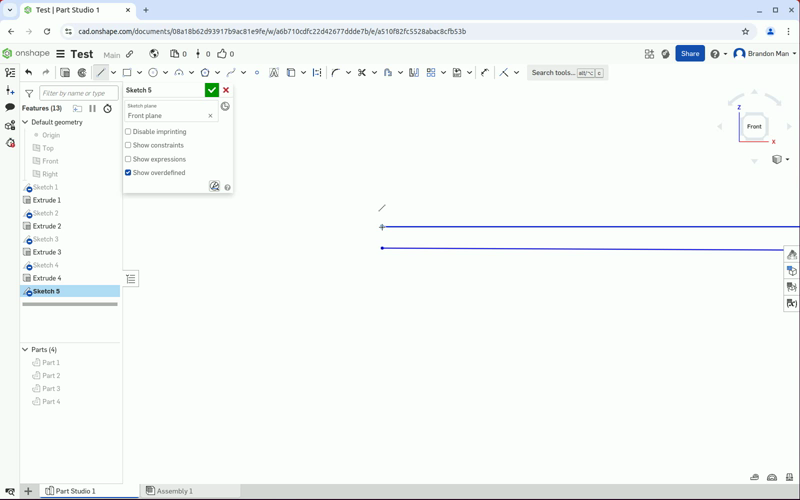
scroll(-6)
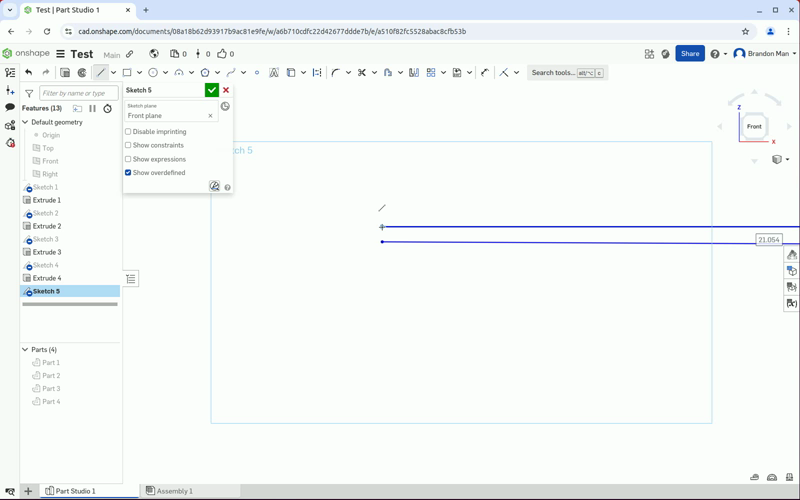
scroll(-6)
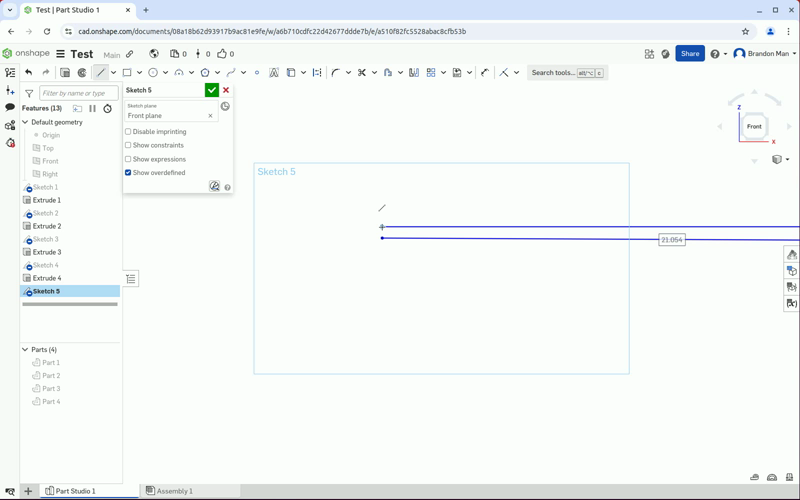
scroll(-6)
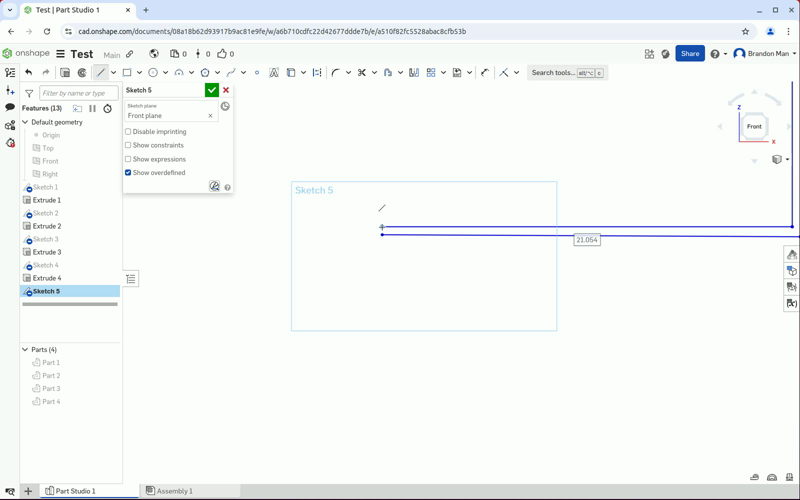
scroll(-6)
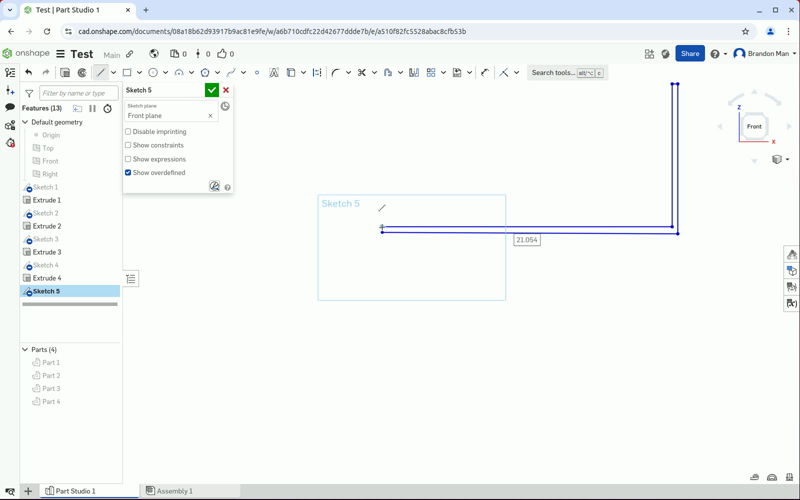
scroll(-6)
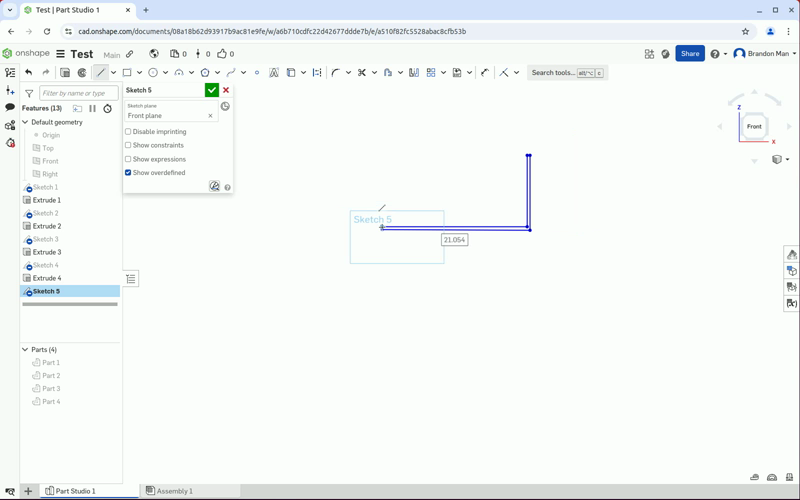
scroll(-6)
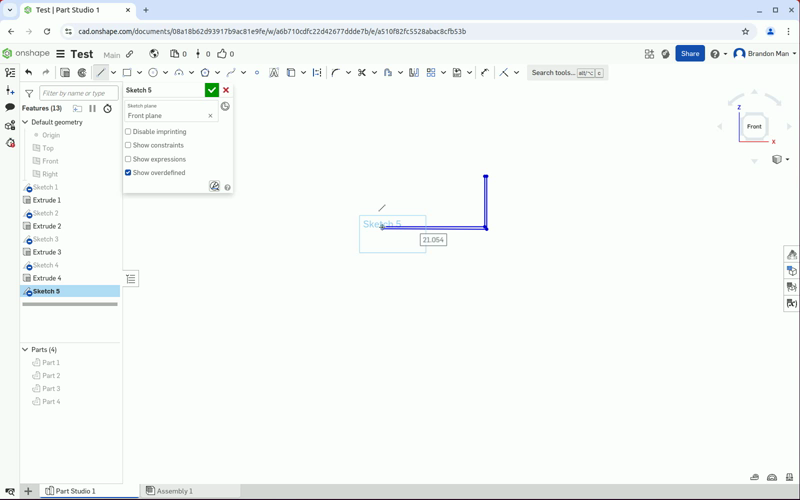
key_up(shift)
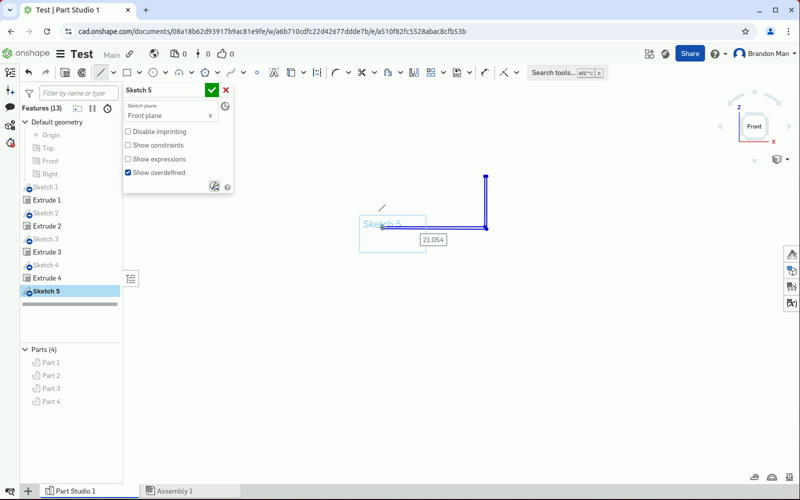
mouse_move(412, 226)
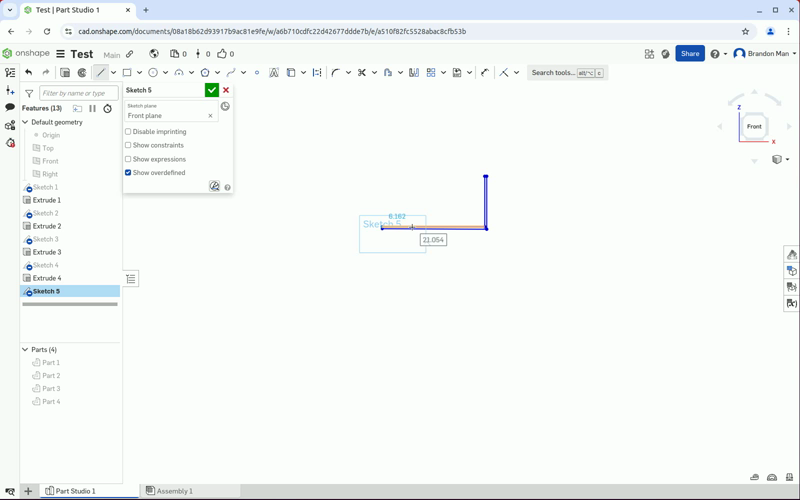
key_down(shift)
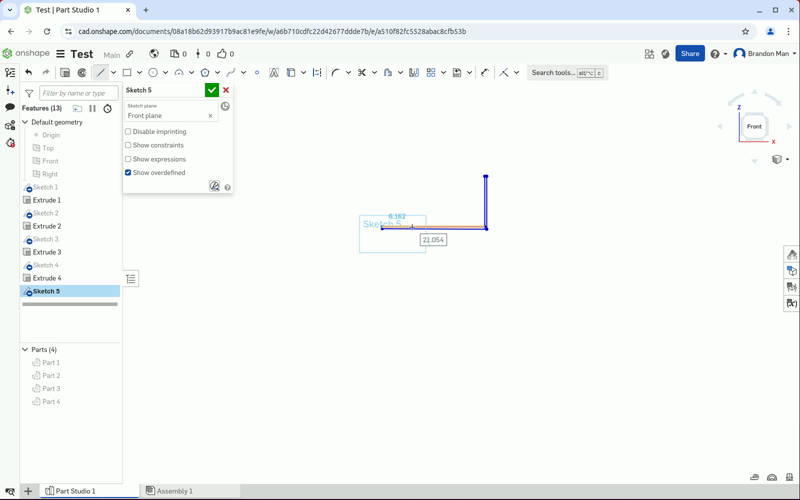
mouse_move(382, 228)
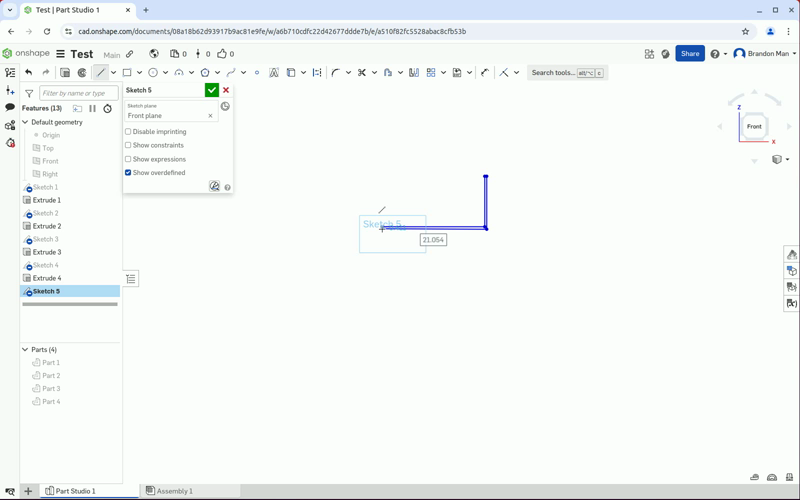
scroll(6)
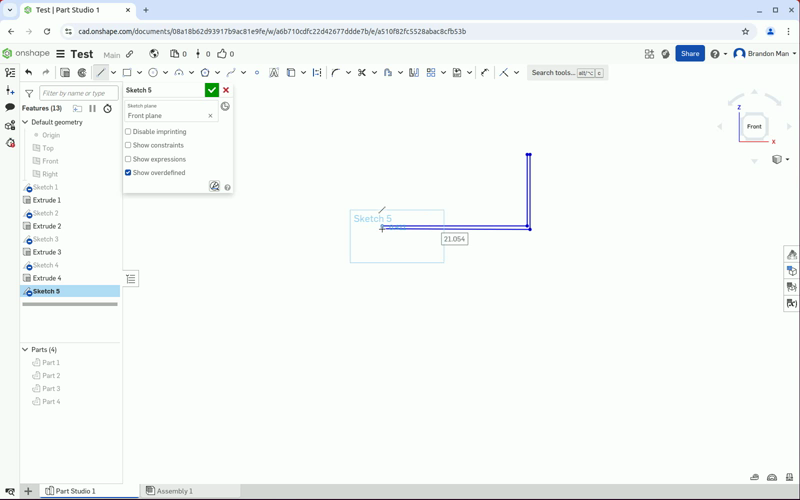
scroll(6)
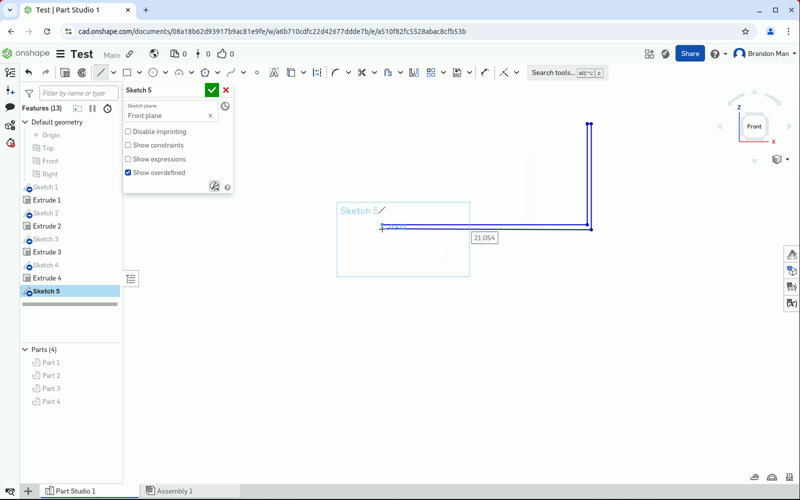
scroll(6)
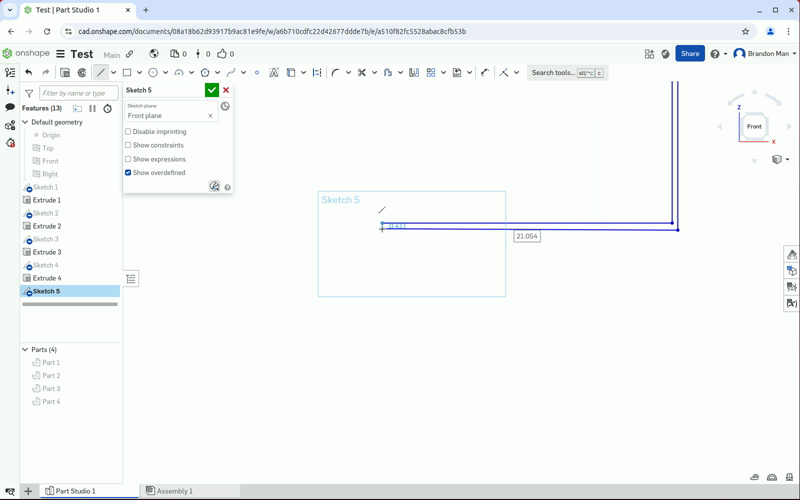
scroll(6)
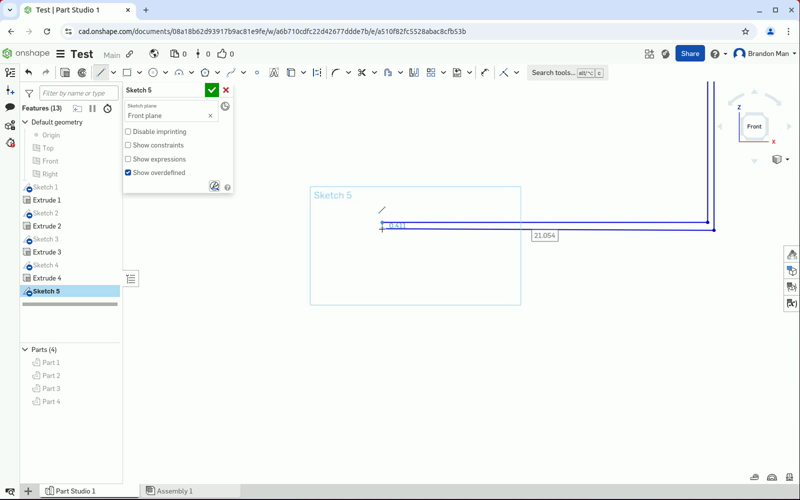
scroll(6)
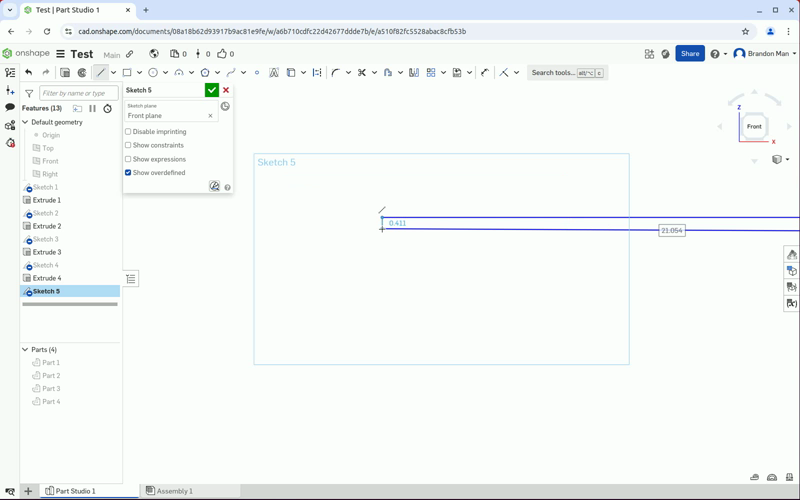
scroll(6)
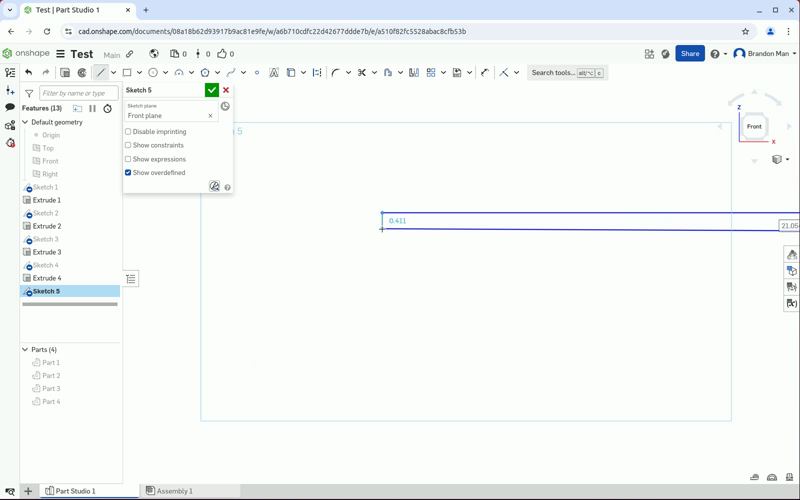
scroll(6)
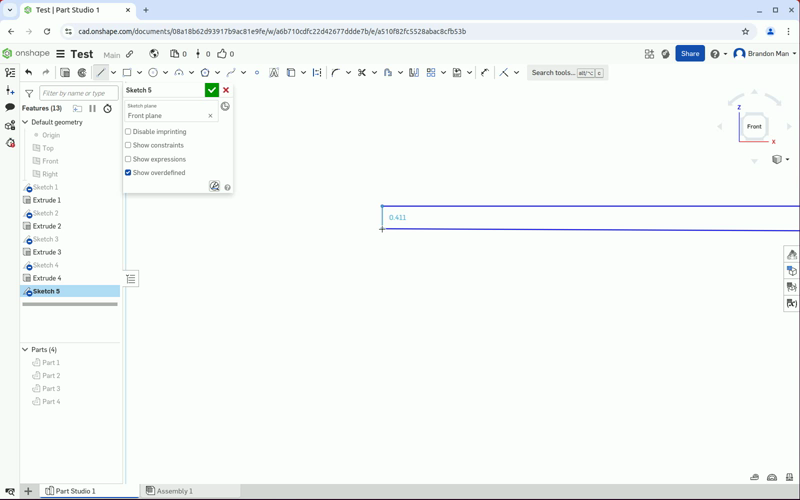
key_up(shift)
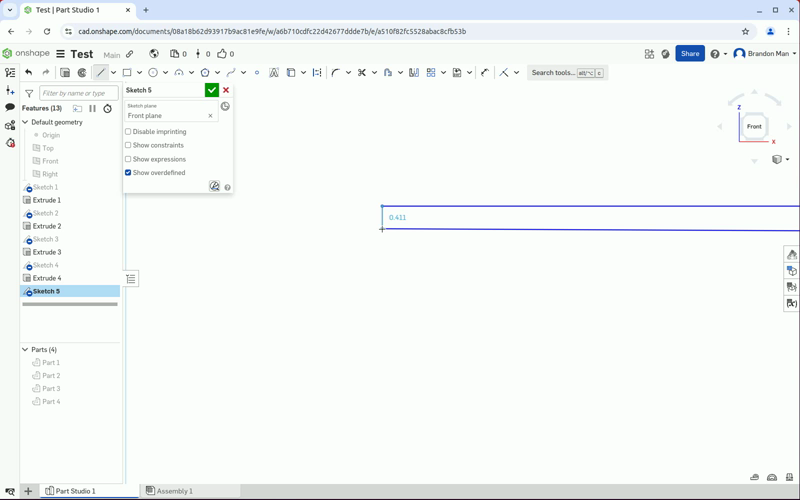
click(382, 228)
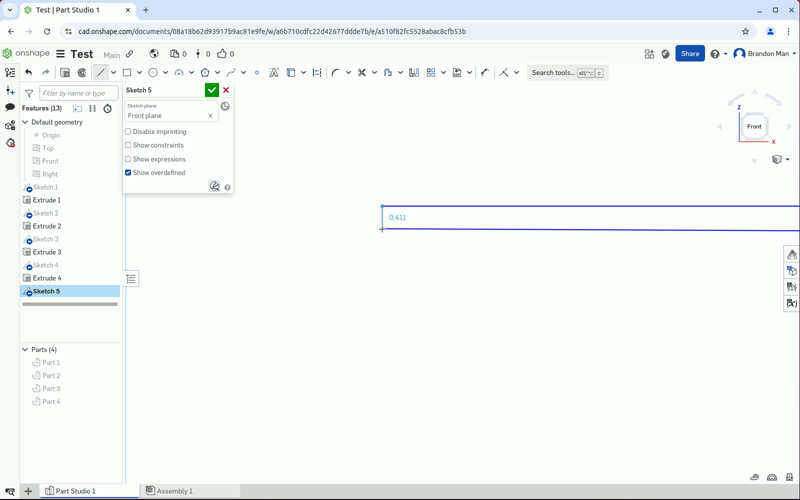
scroll(-6)
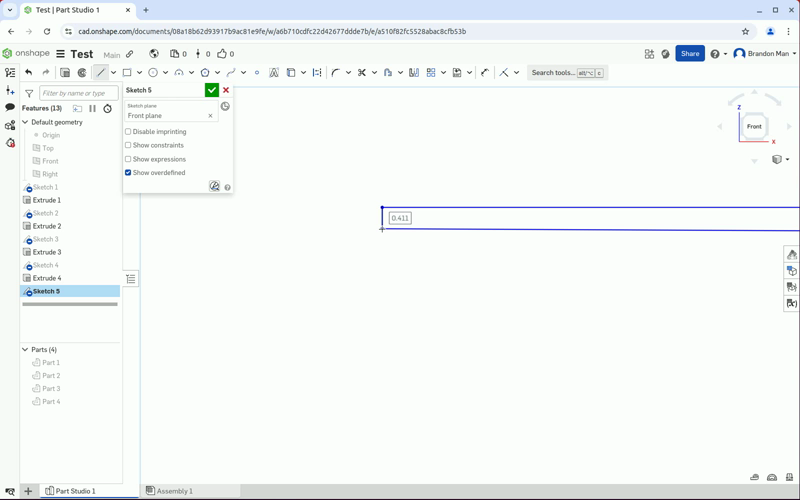
scroll(-6)
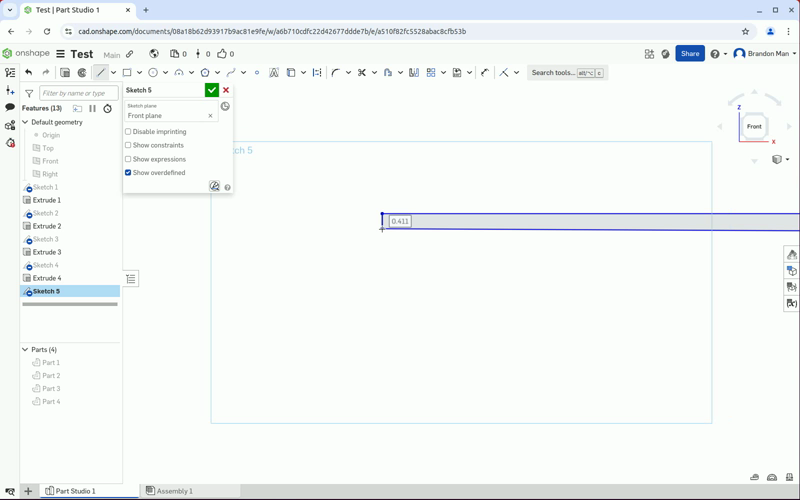
scroll(-6)
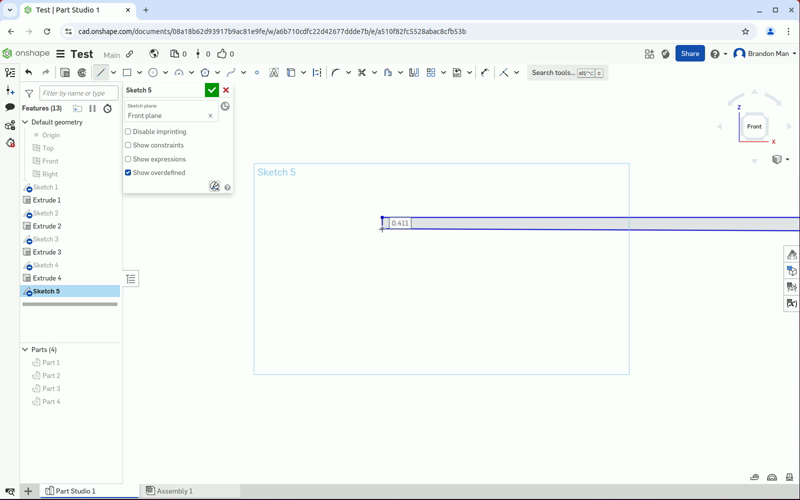
scroll(-6)
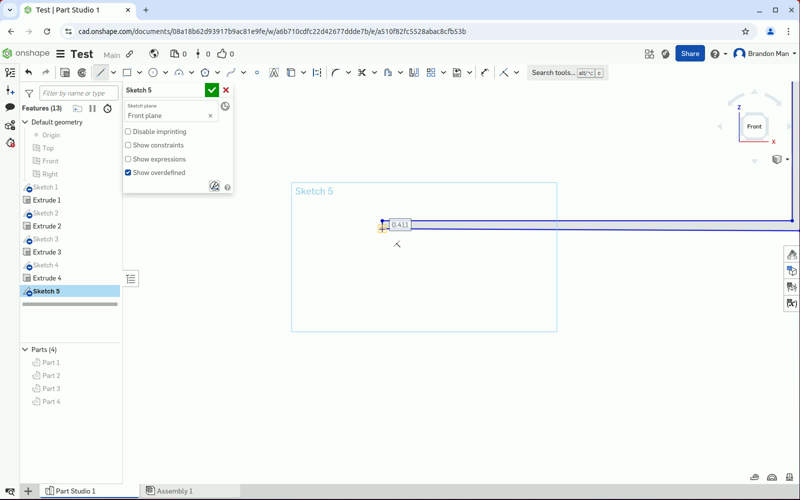
scroll(-6)
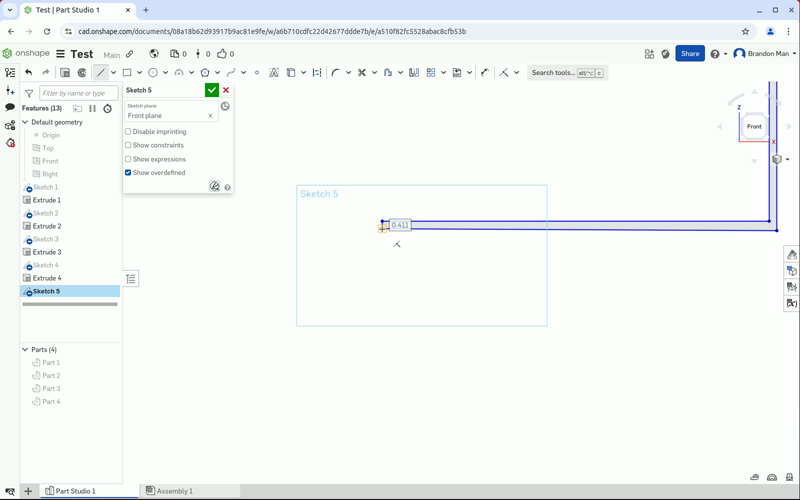
scroll(-6)
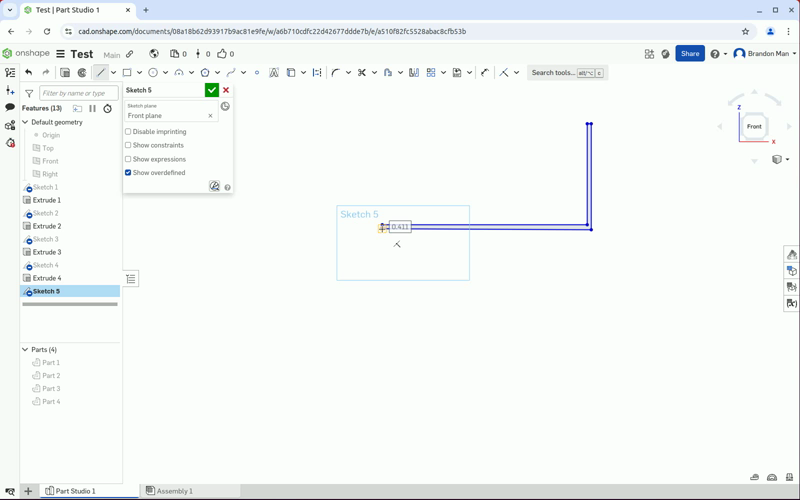
scroll(-6)
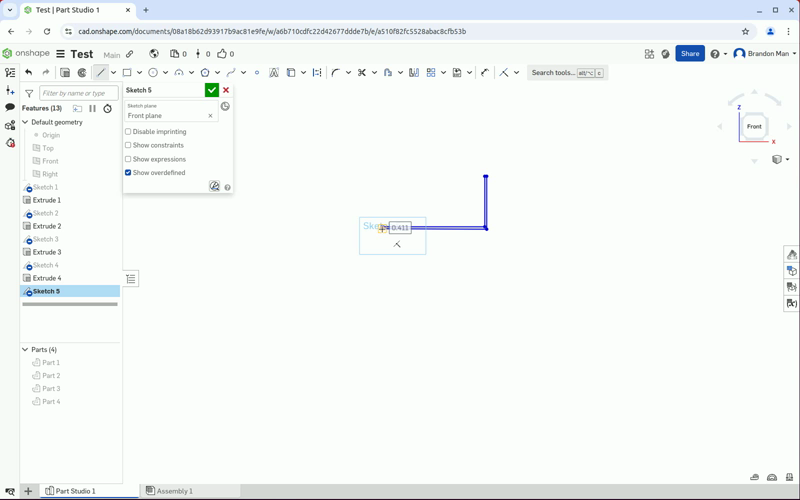
key(esc)
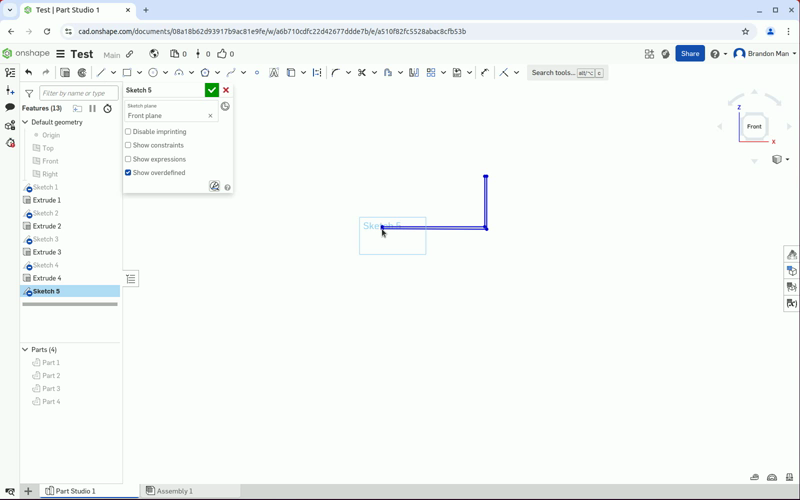
mouse_move(485, 225)
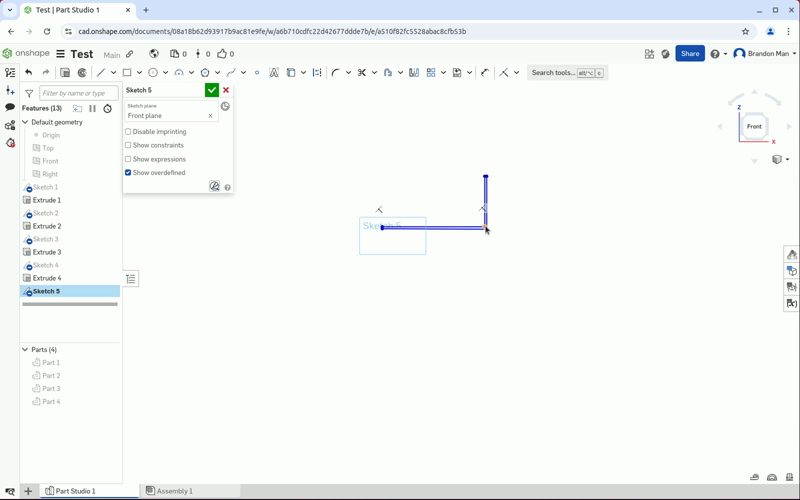
scroll(6)
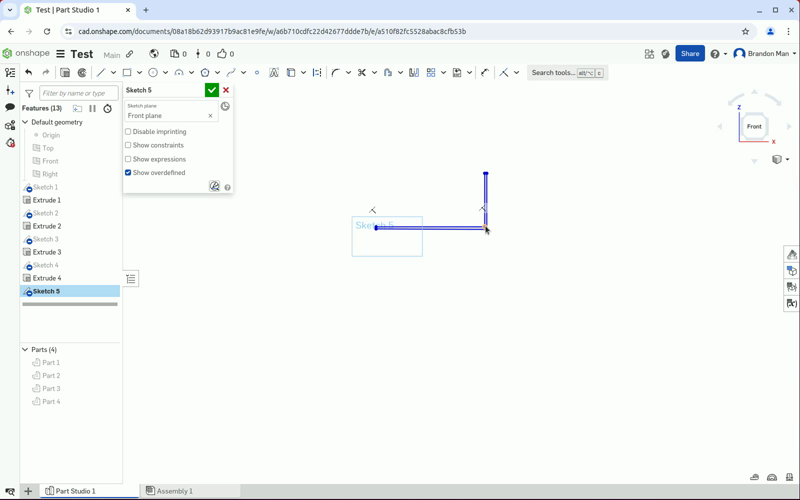
scroll(6)
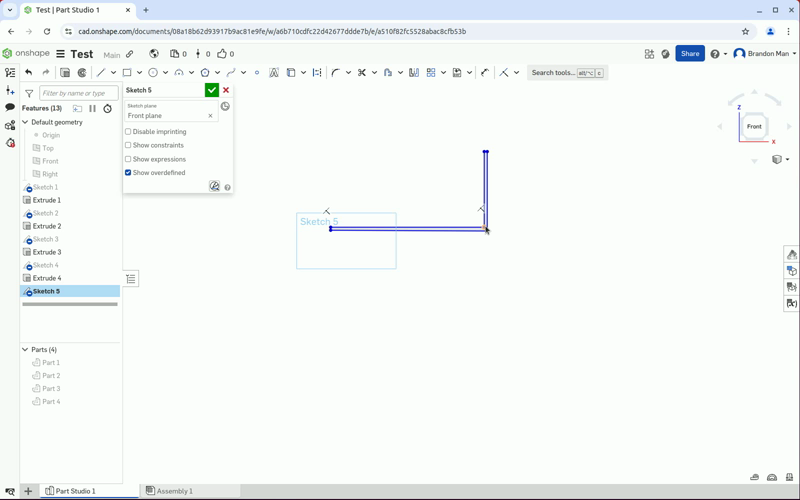
scroll(6)
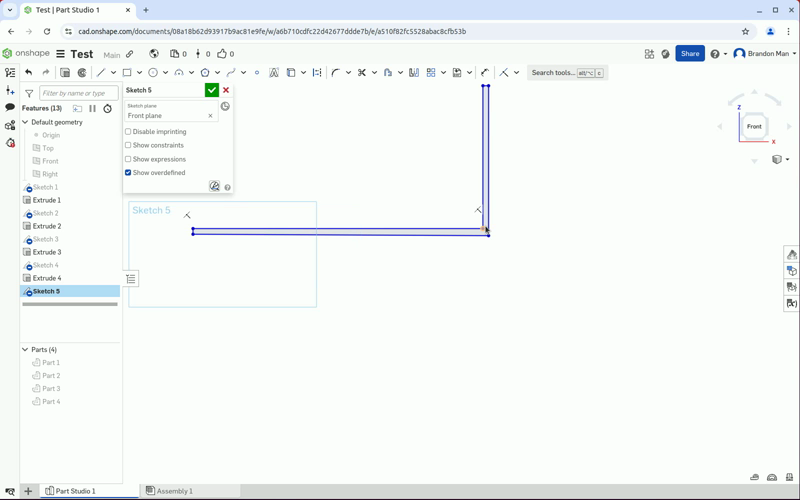
scroll(6)
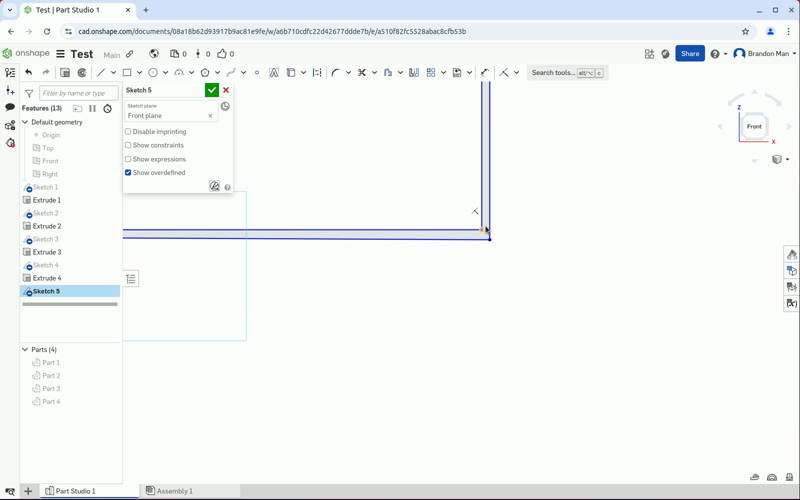
scroll(6)
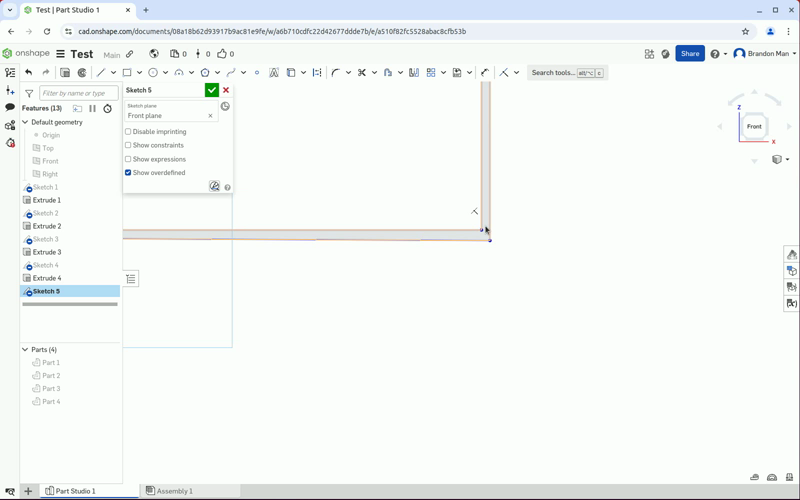
scroll(6)
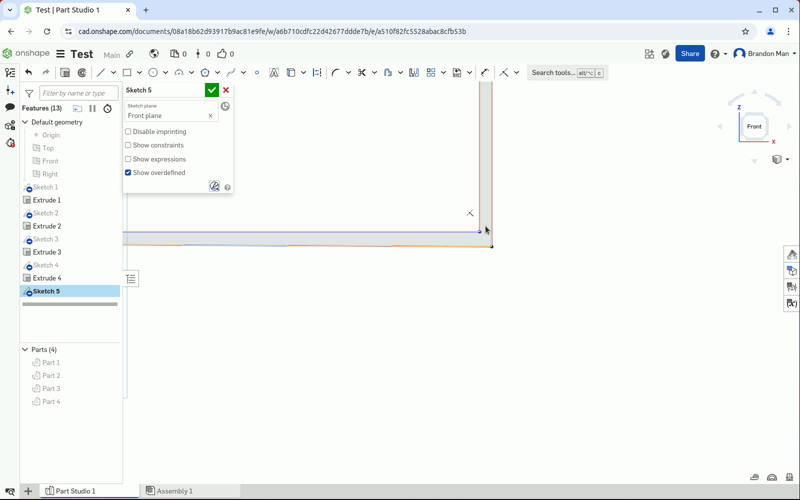
scroll(6)
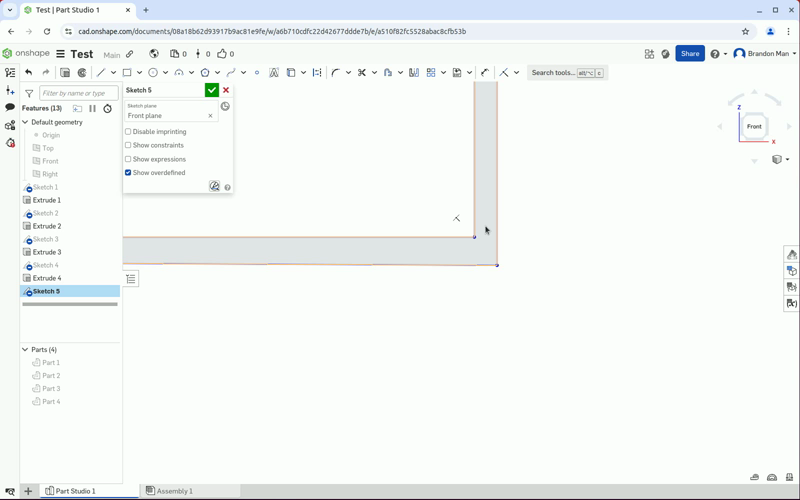
click(485, 225)
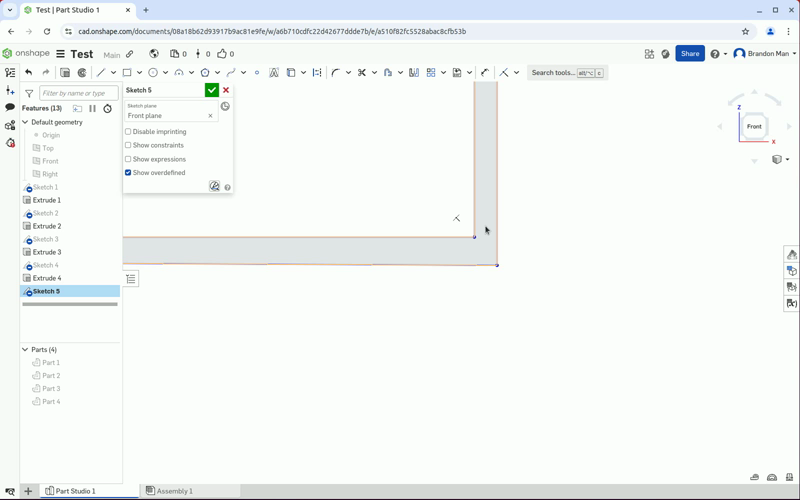
scroll(-6)
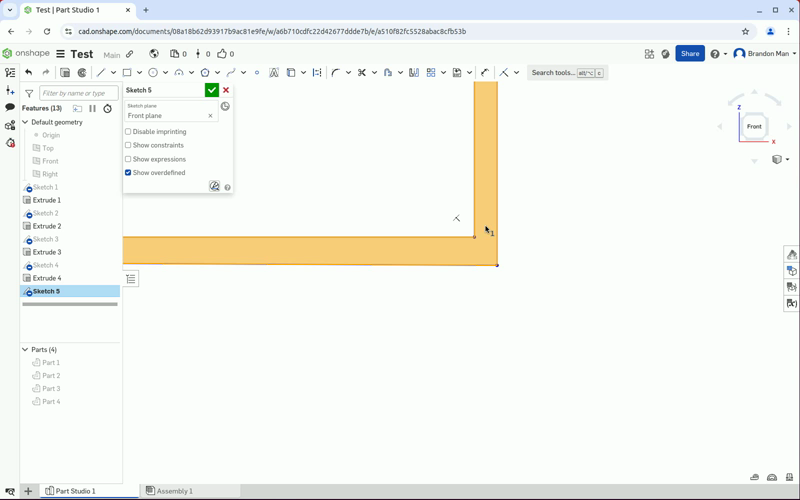
scroll(-6)
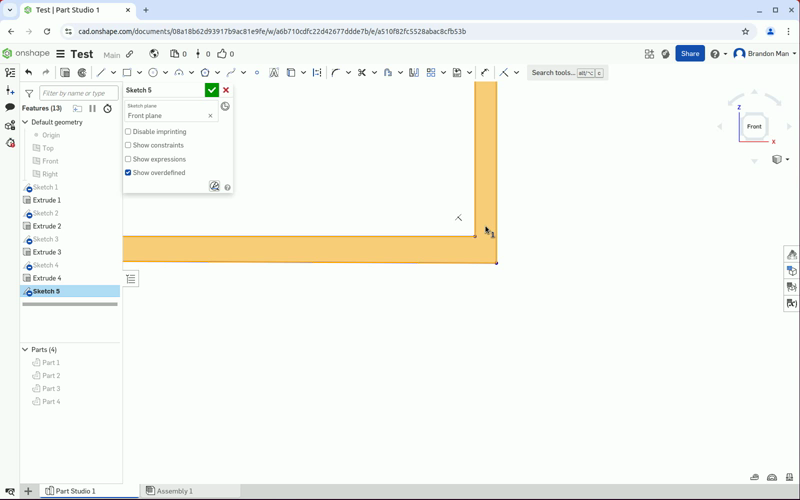
scroll(-6)
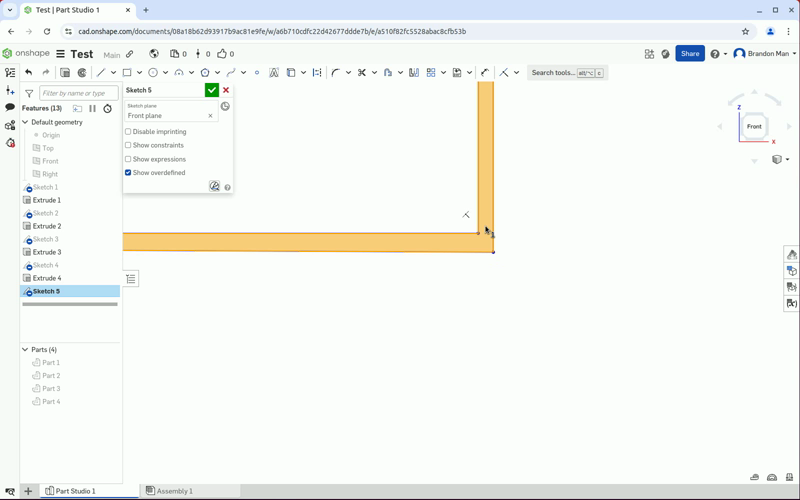
scroll(-6)
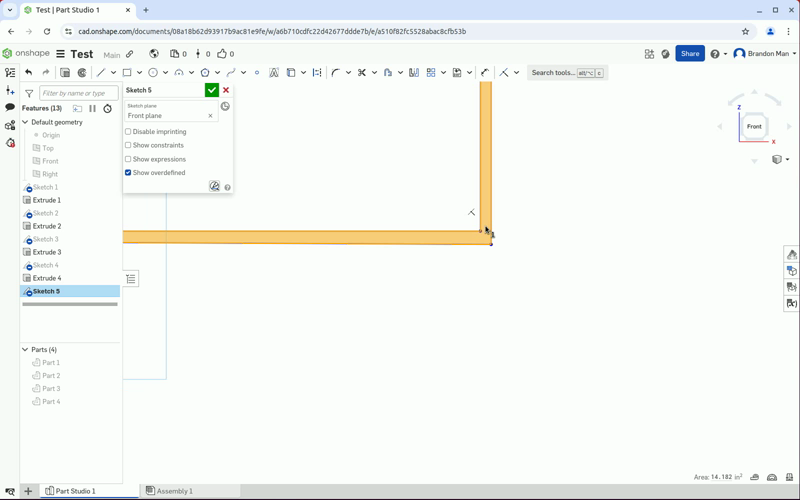
scroll(-6)
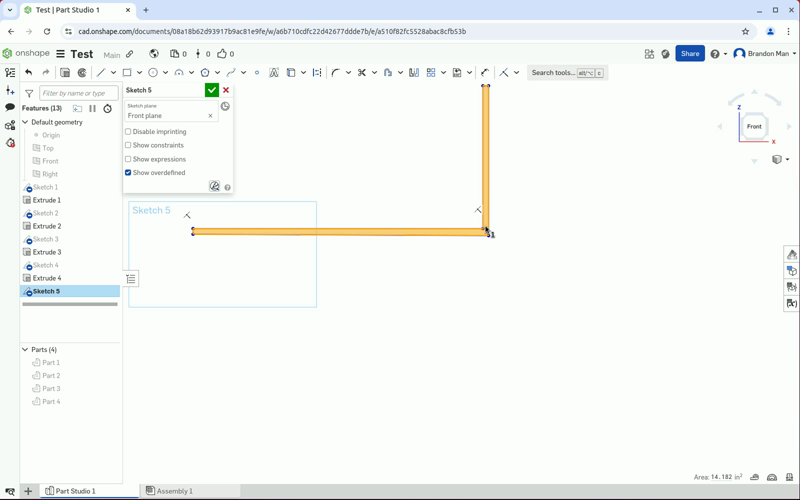
scroll(-6)
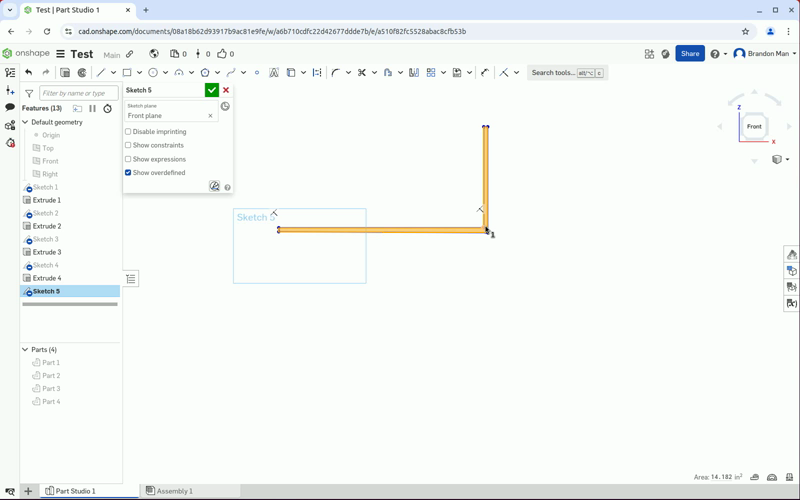
scroll(-6)
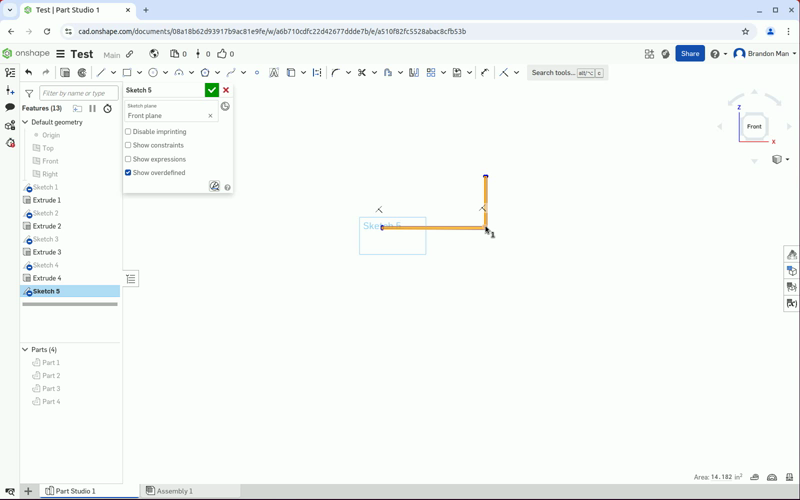
mouse_move(73, 352)
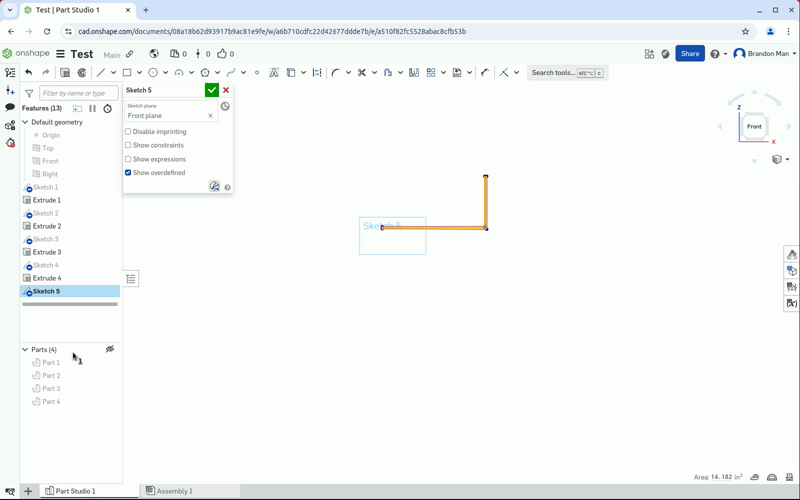
key(shift+y)
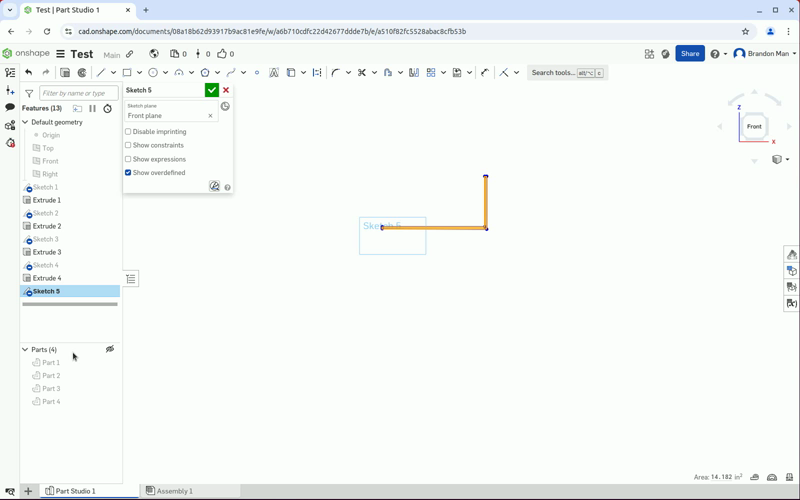
key(shift+e)
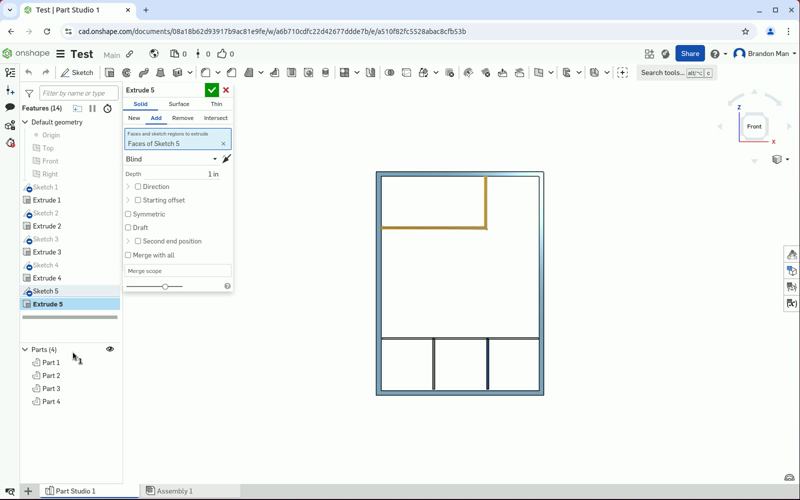
mouse_move(143, 106)
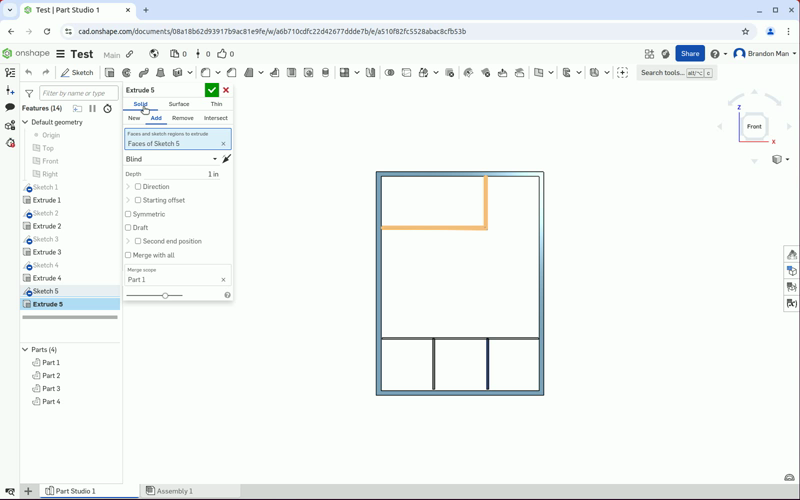
click(143, 106)
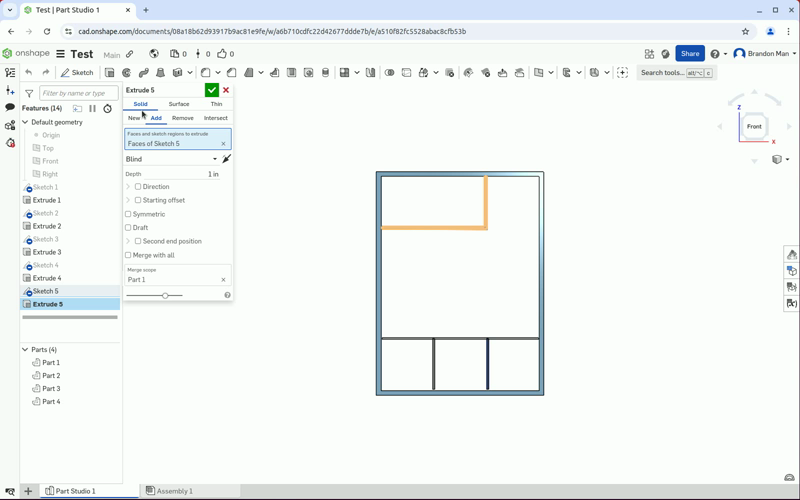
mouse_move(137, 120)
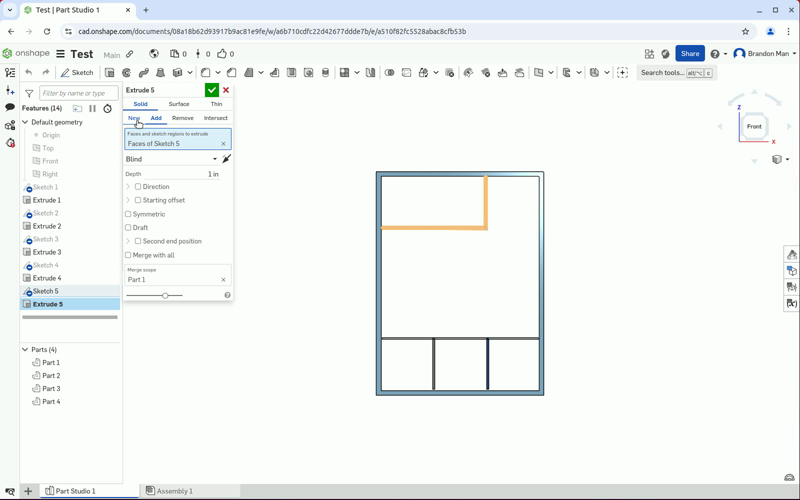
click(137, 120)
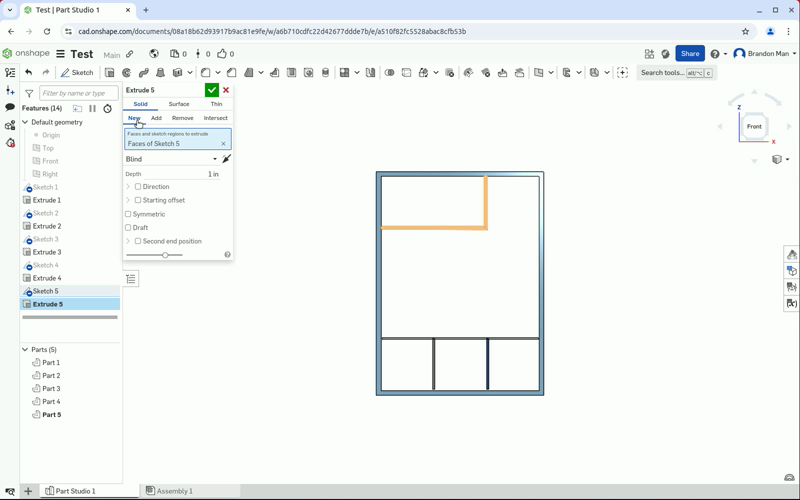
key(tab, 4)
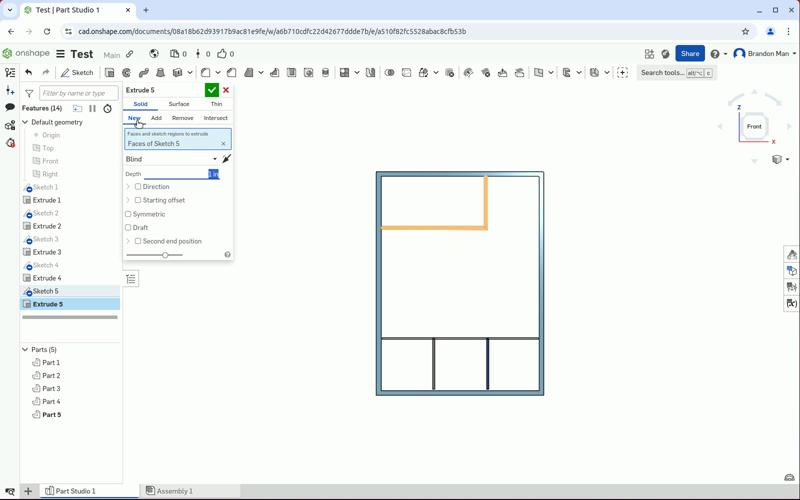
text(10.351)
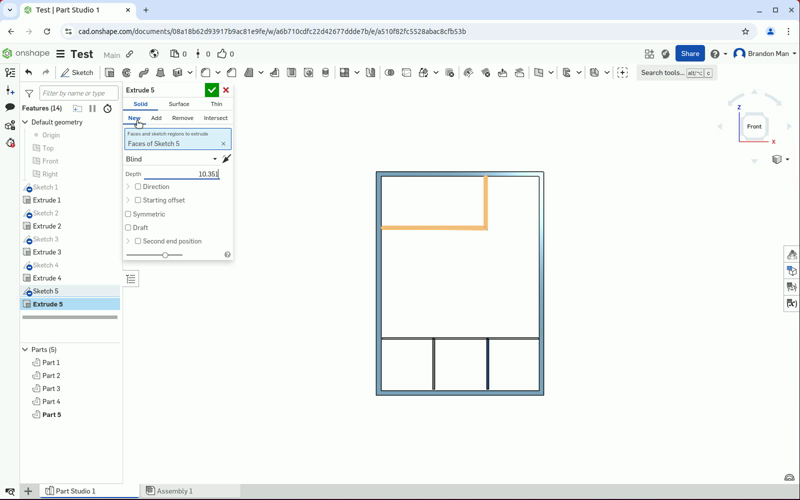
key(enter)
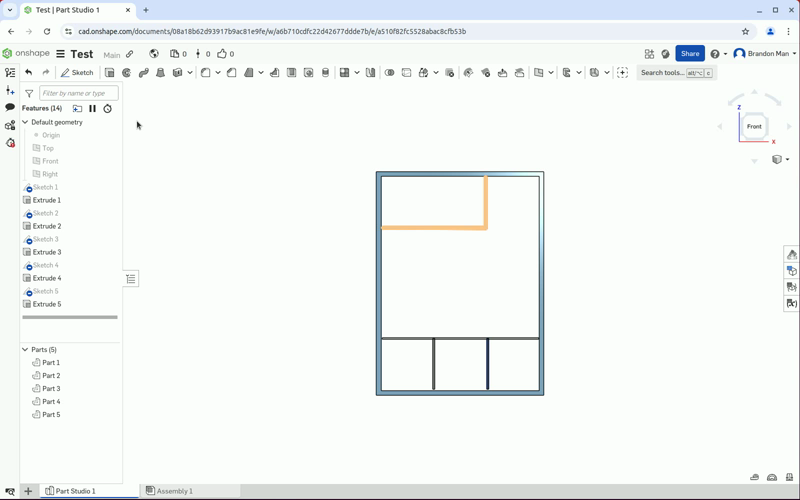
key(shift+h)
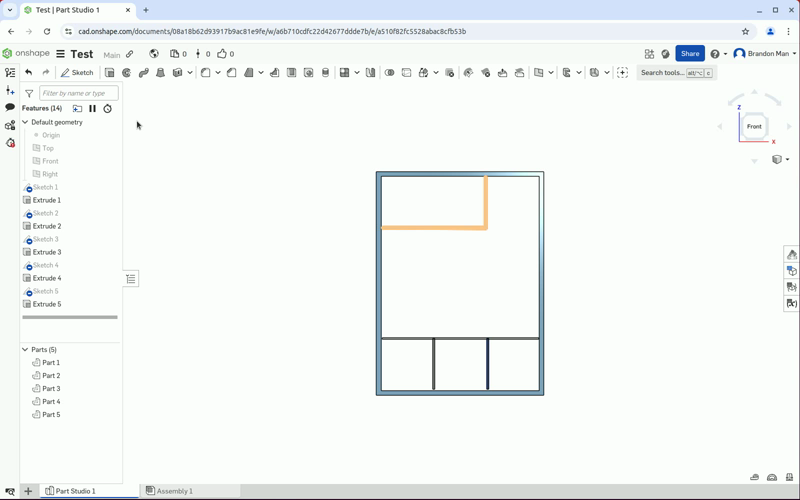
key(shift+h)
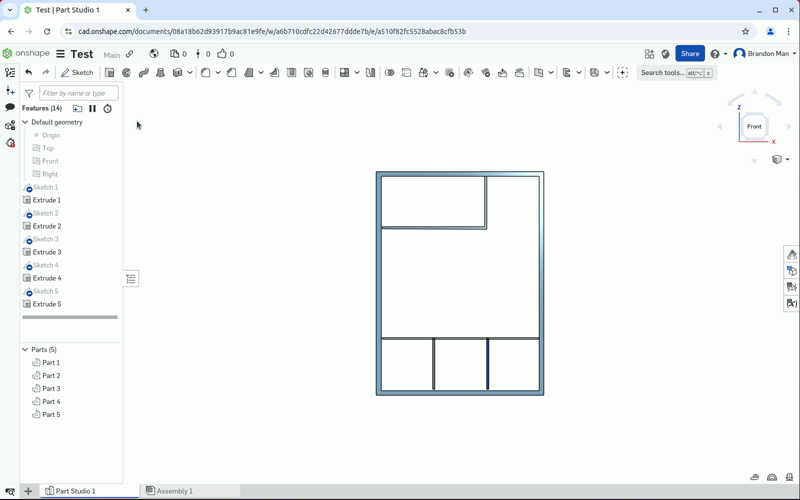
mouse_move(73, 189)
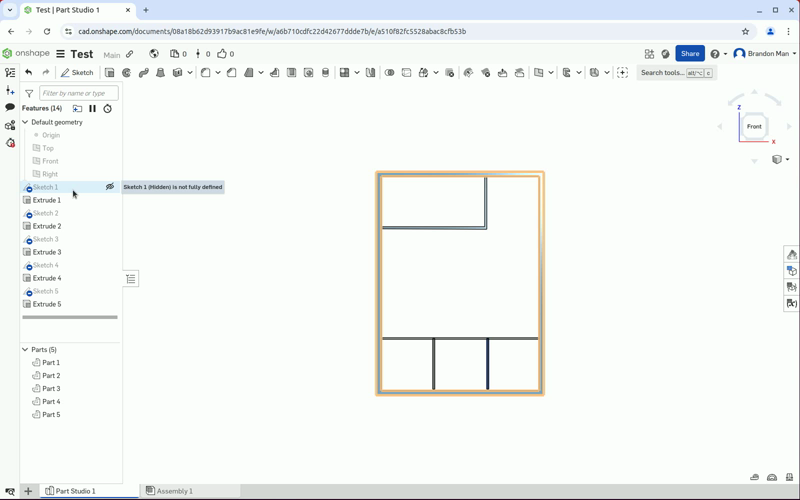
click(73, 189)
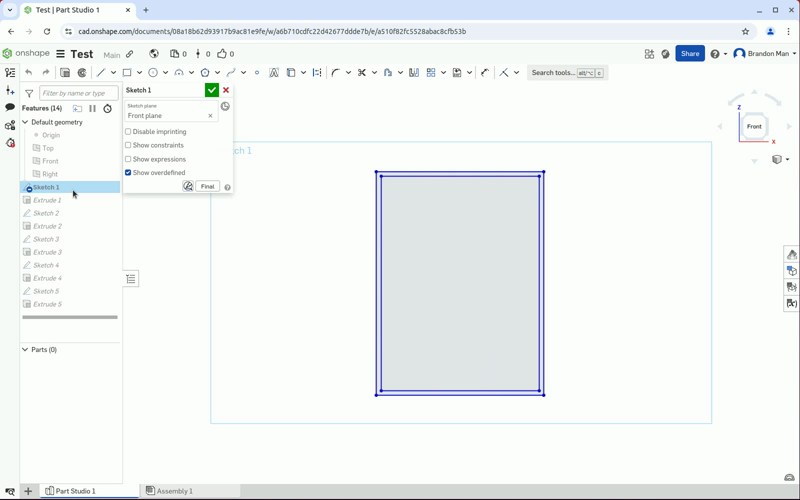
mouse_move(229, 92)
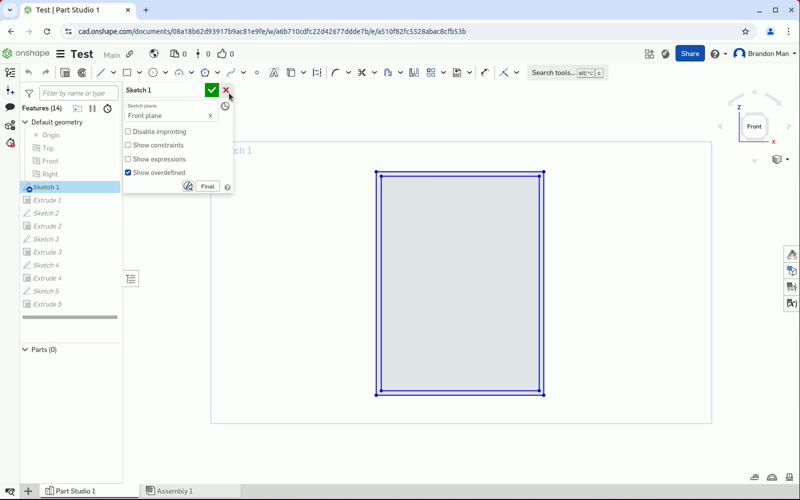
click(229, 92)
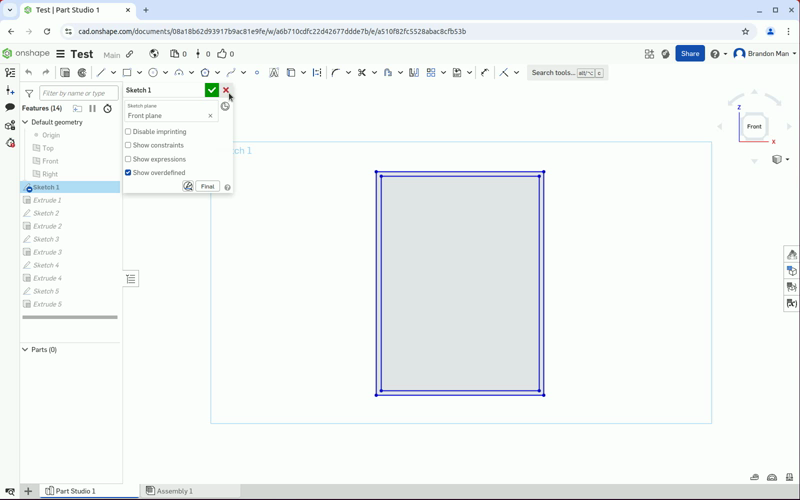
key(shift+s)
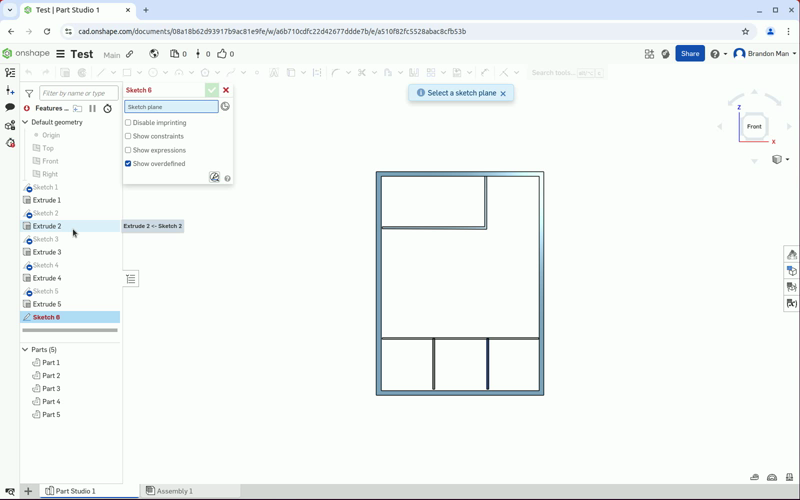
scroll(3)
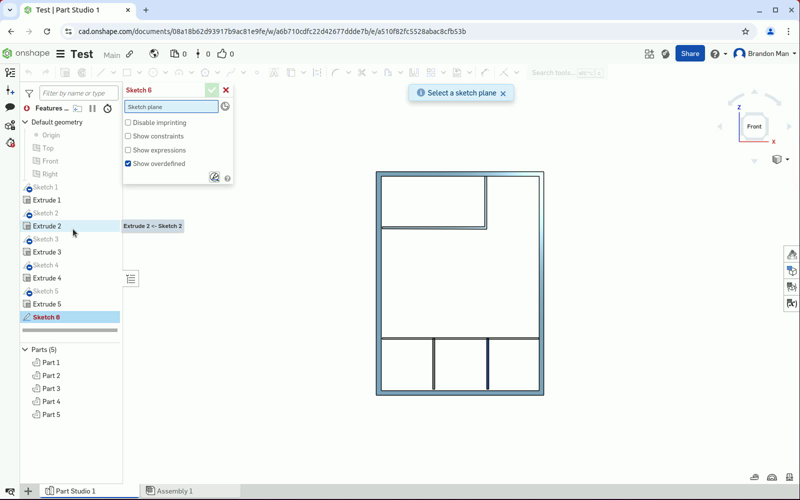
mouse_move(73, 163)
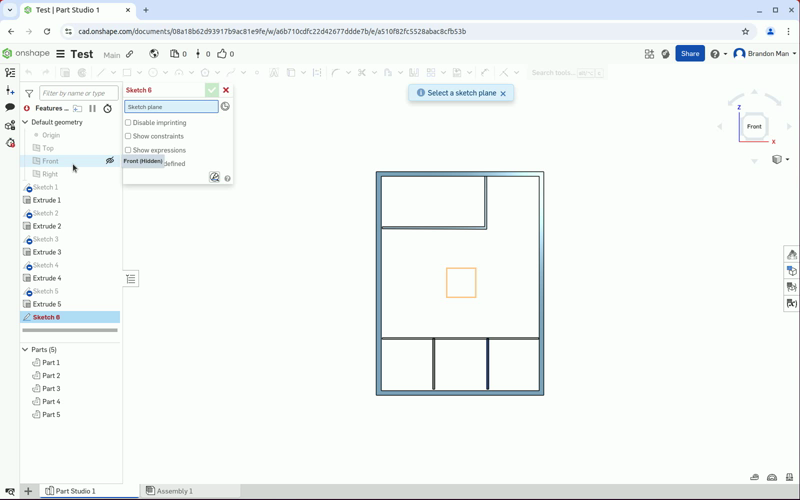
click(73, 163)
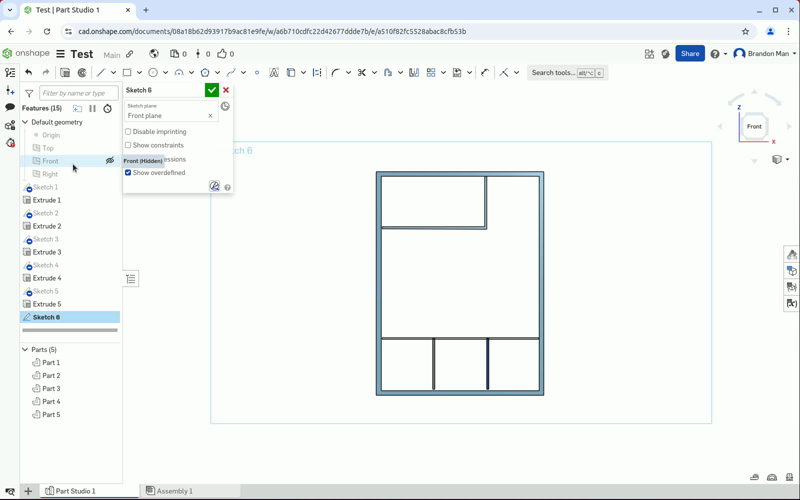
mouse_move(73, 352)
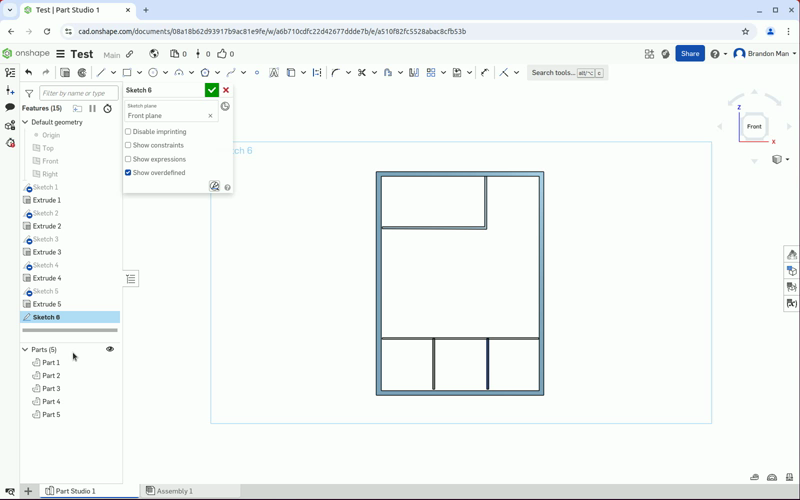
key(y)
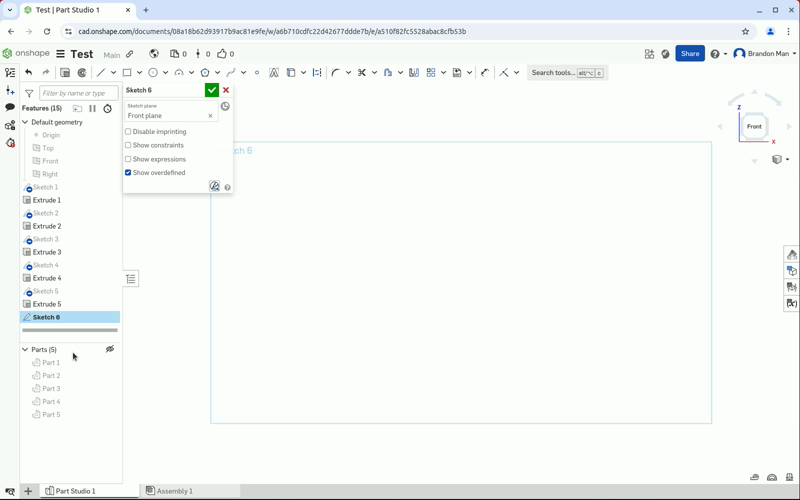
key(l)
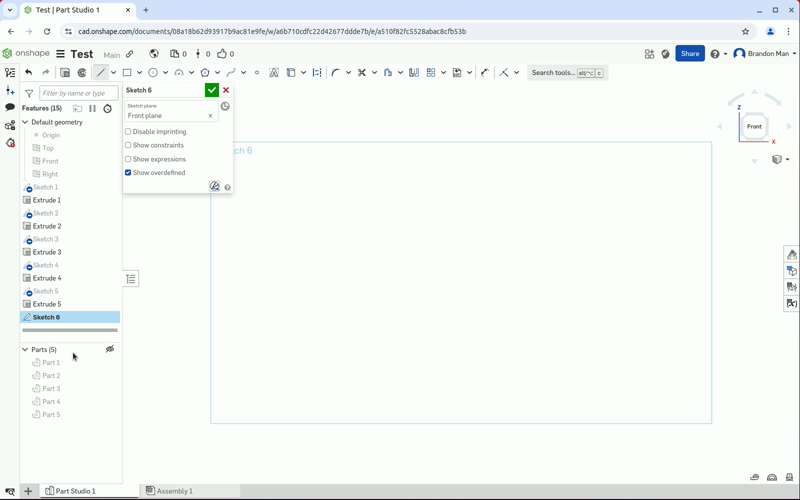
key_down(shift)
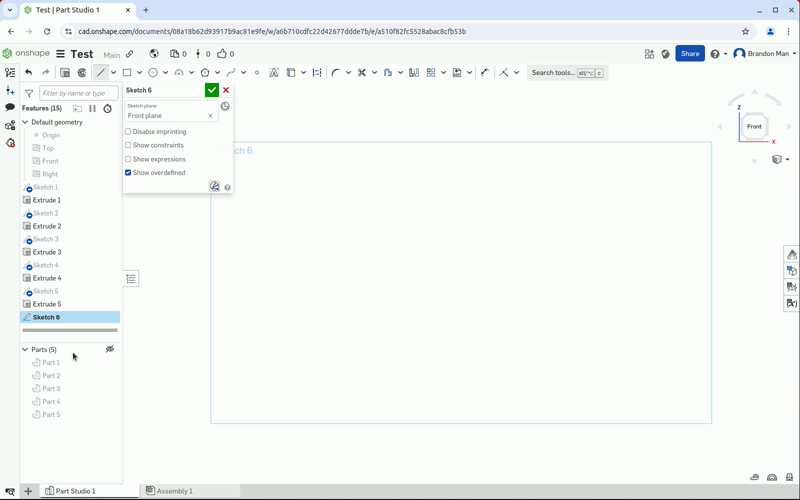
mouse_move(486, 228)
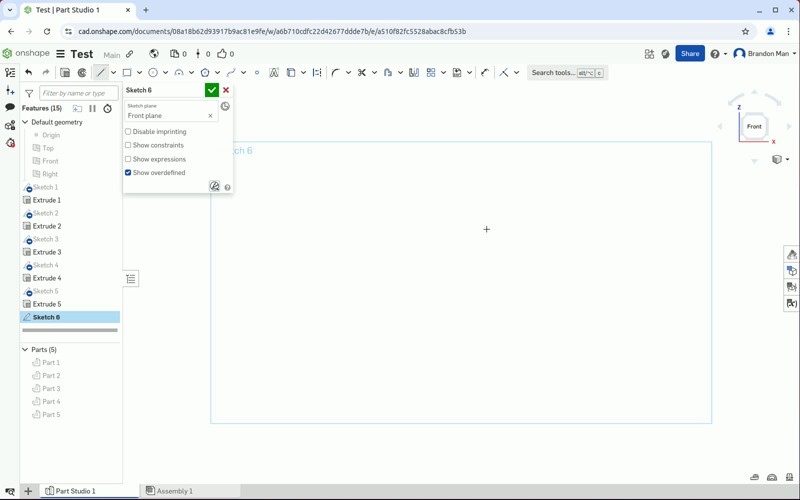
click(486, 228)
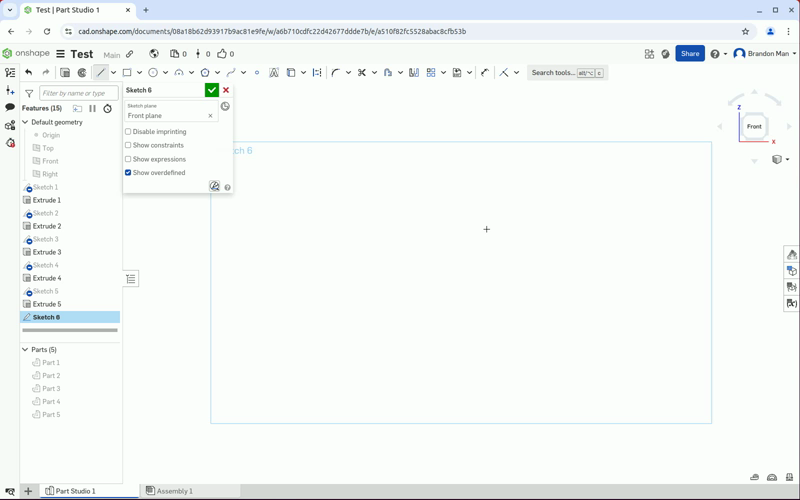
key_up(shift)
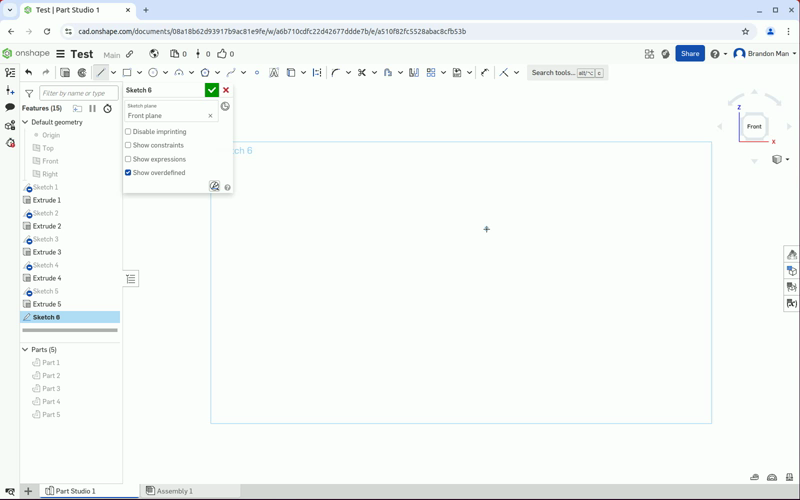
key_down(shift)
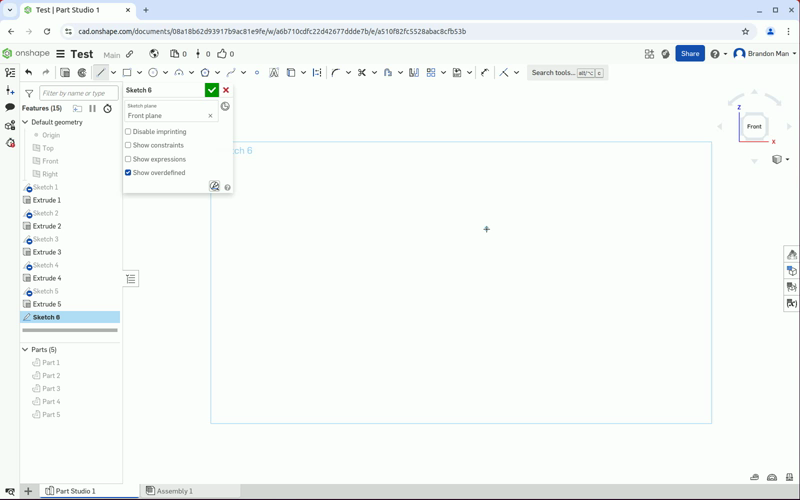
mouse_move(516, 228)
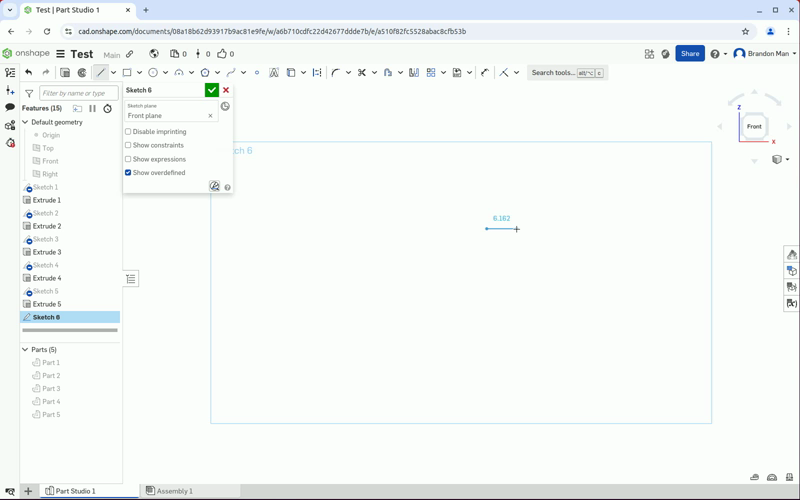
mouse_move(540, 228)
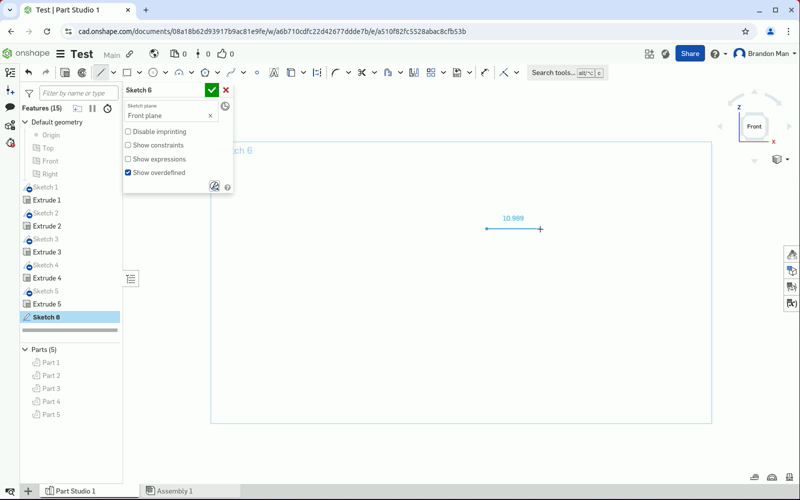
click(540, 228)
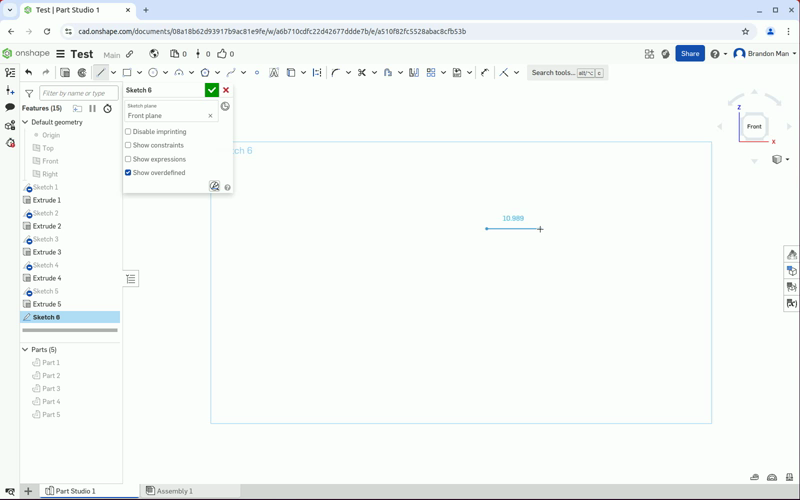
key_up(shift)
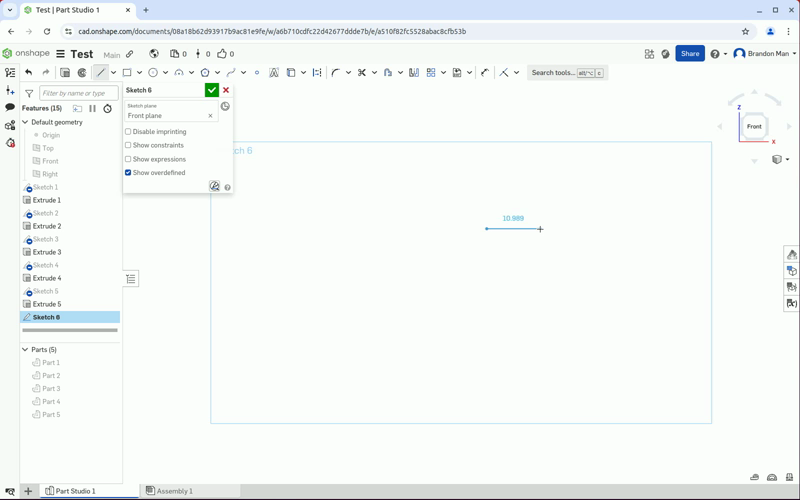
key_down(shift)
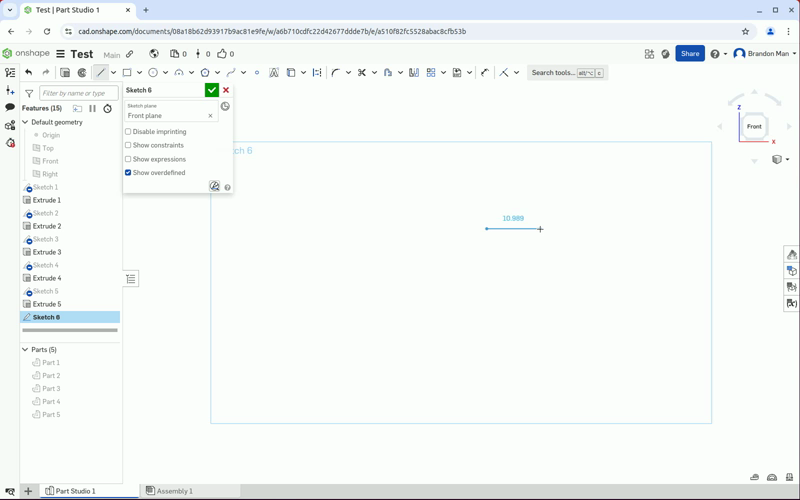
mouse_move(570, 228)
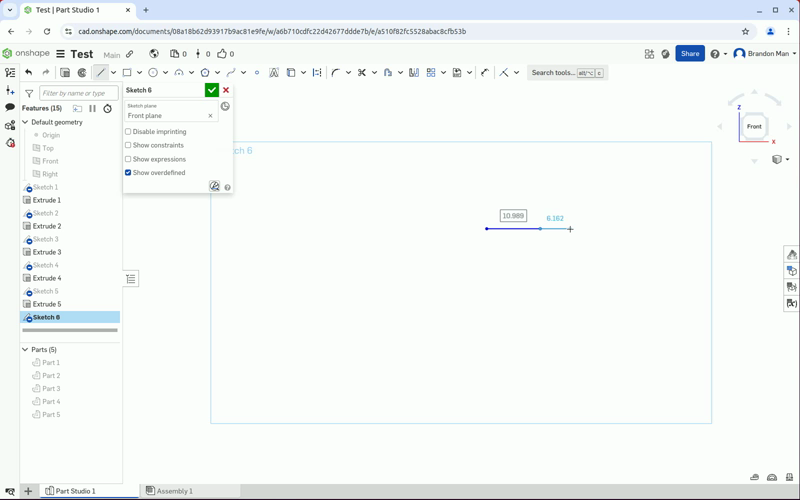
mouse_move(540, 226)
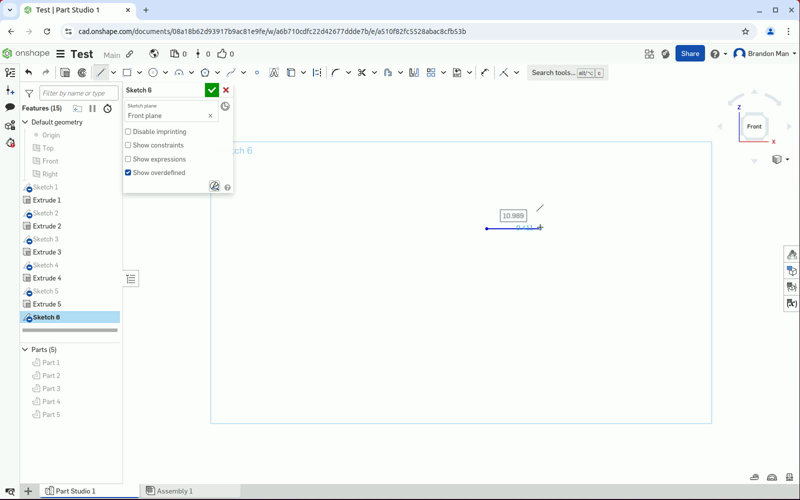
scroll(6)
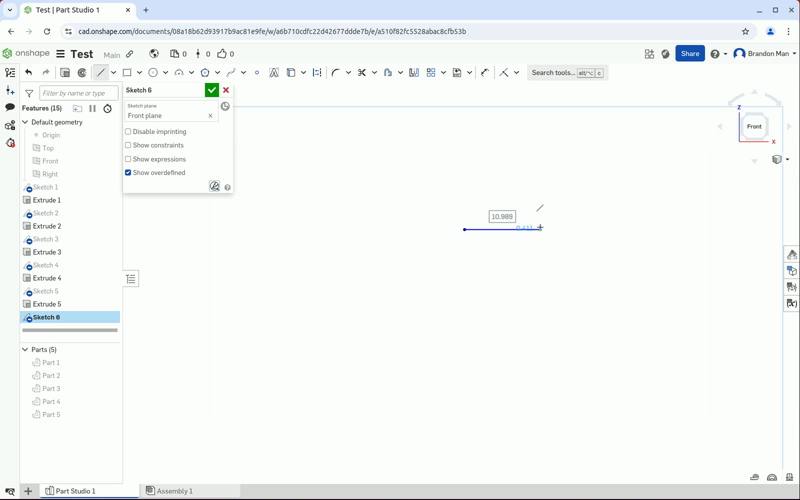
scroll(6)
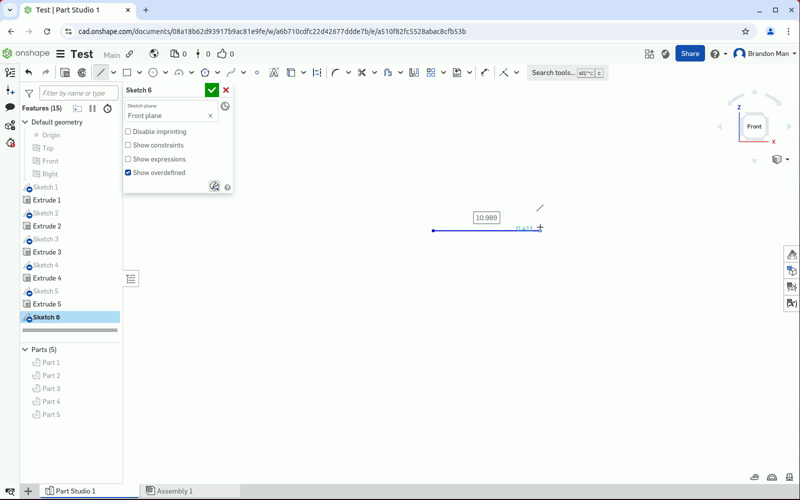
scroll(6)
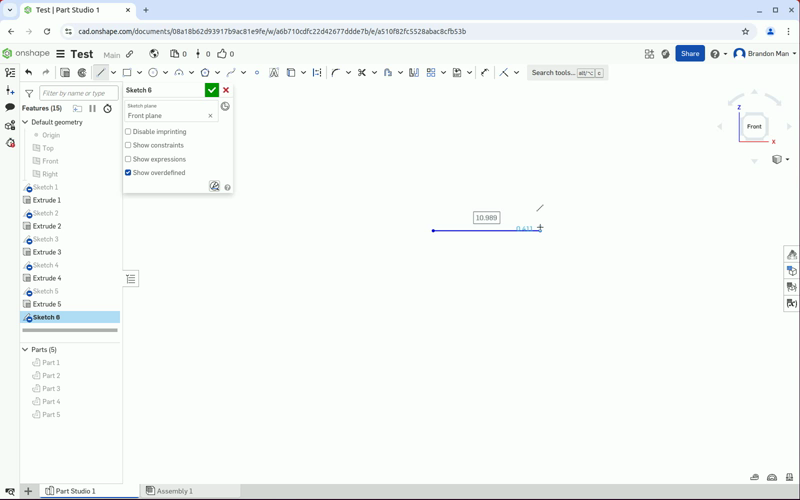
scroll(6)
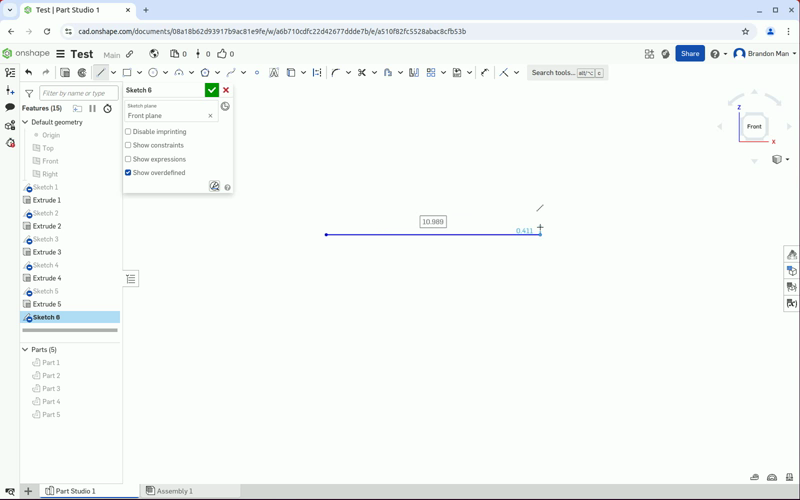
scroll(6)
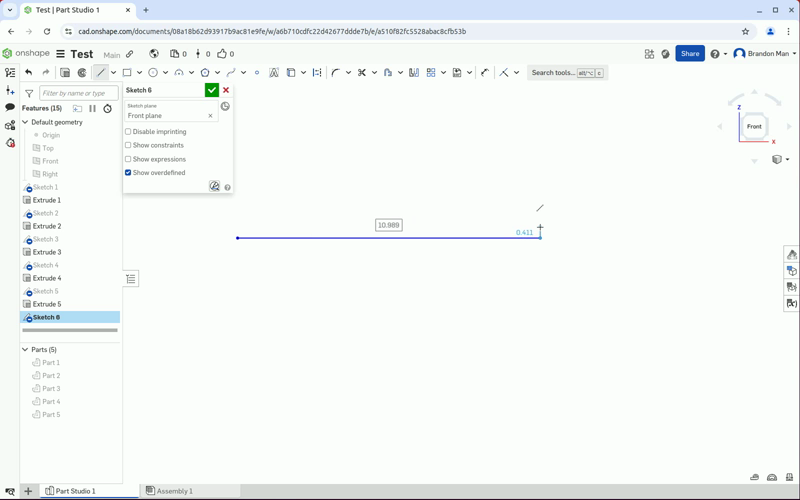
scroll(6)
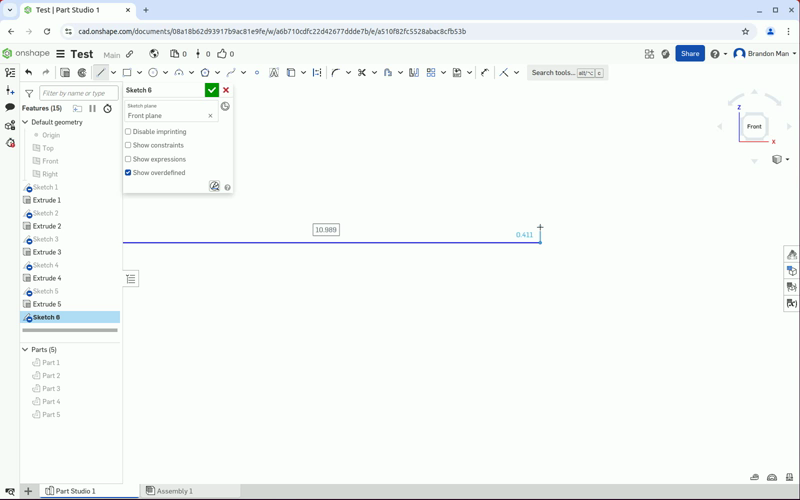
scroll(6)
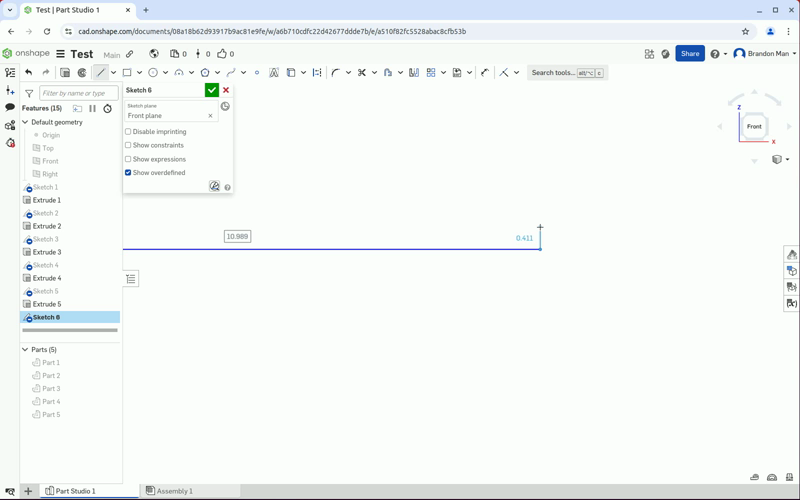
click(540, 226)
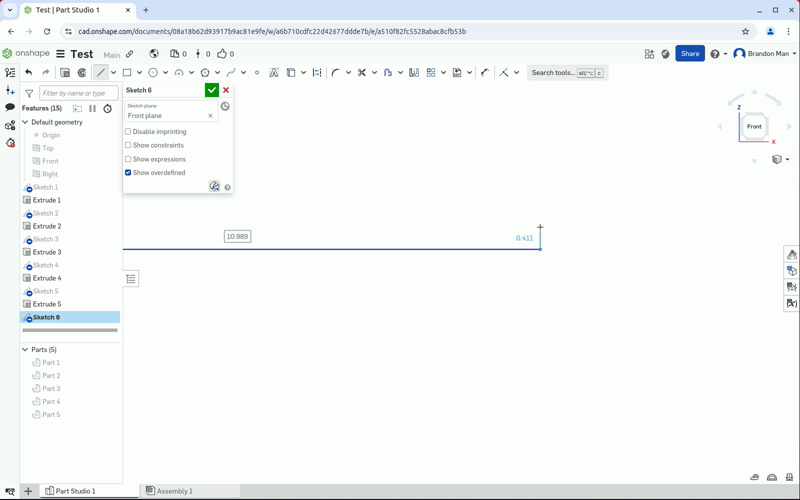
scroll(-6)
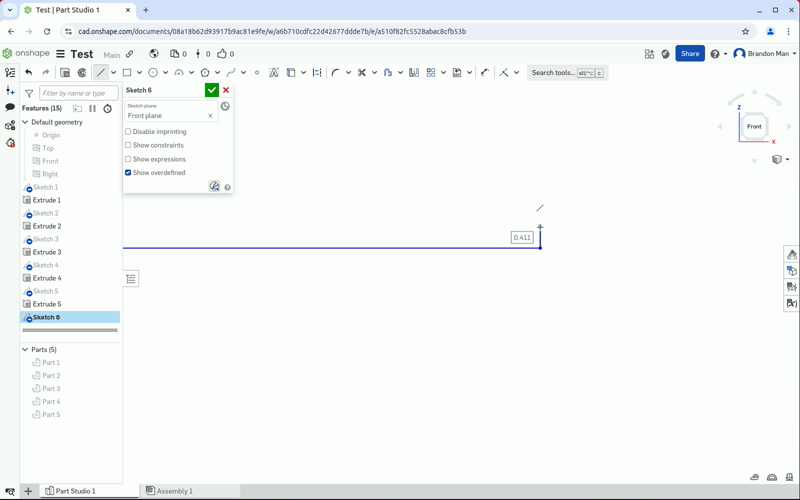
scroll(-6)
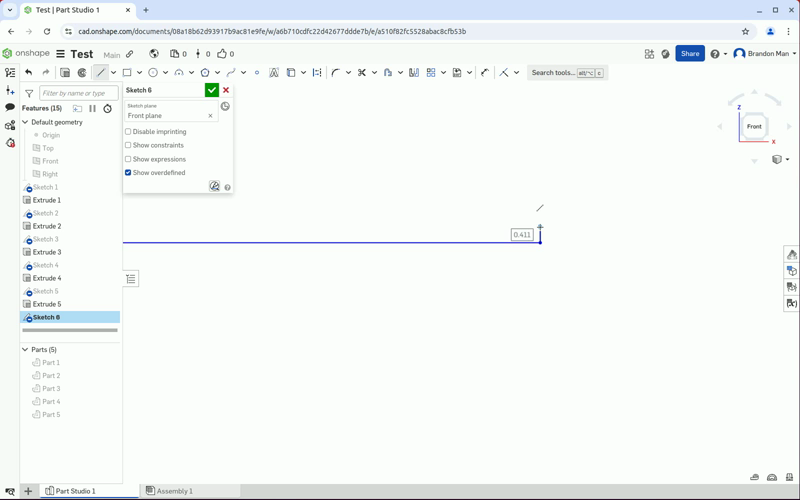
scroll(-6)
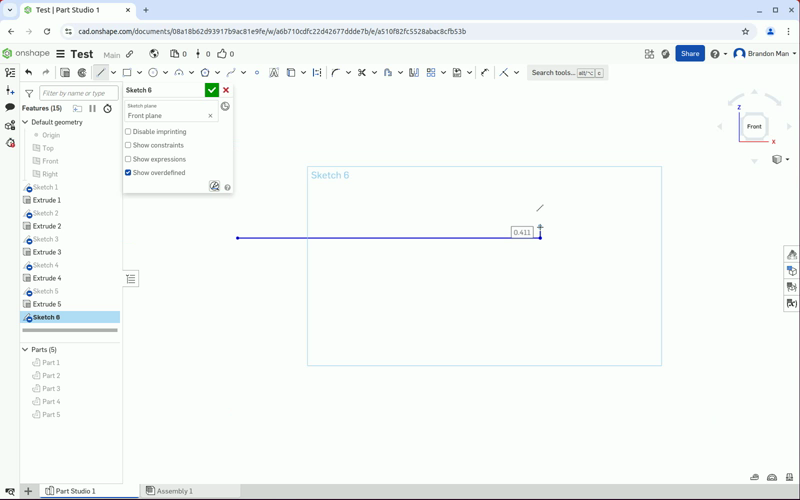
scroll(-6)
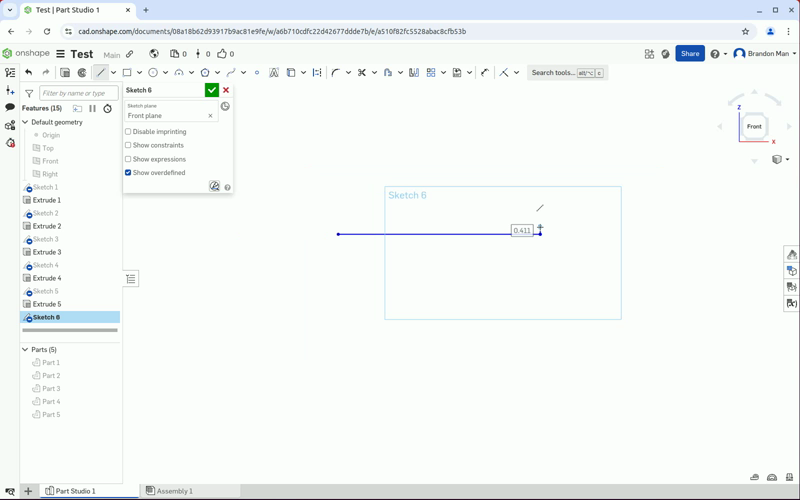
scroll(-6)
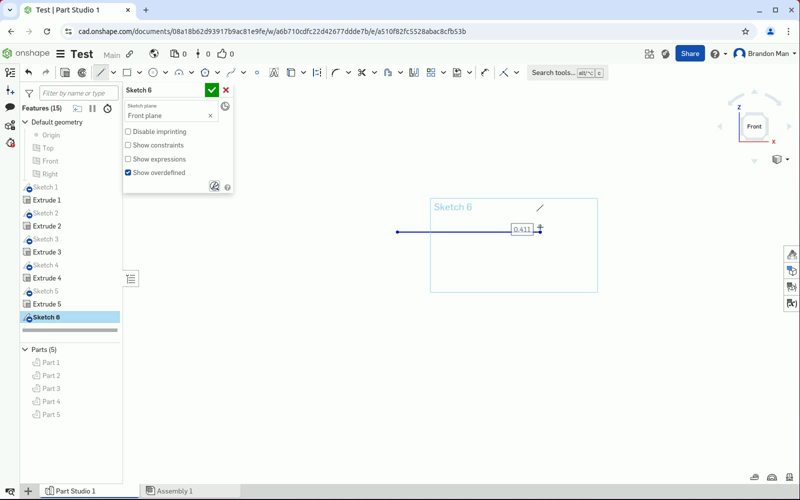
scroll(-6)
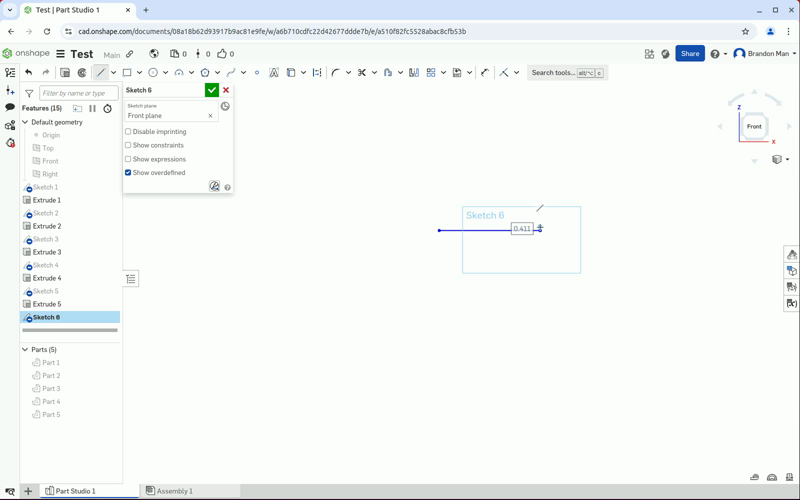
scroll(-6)
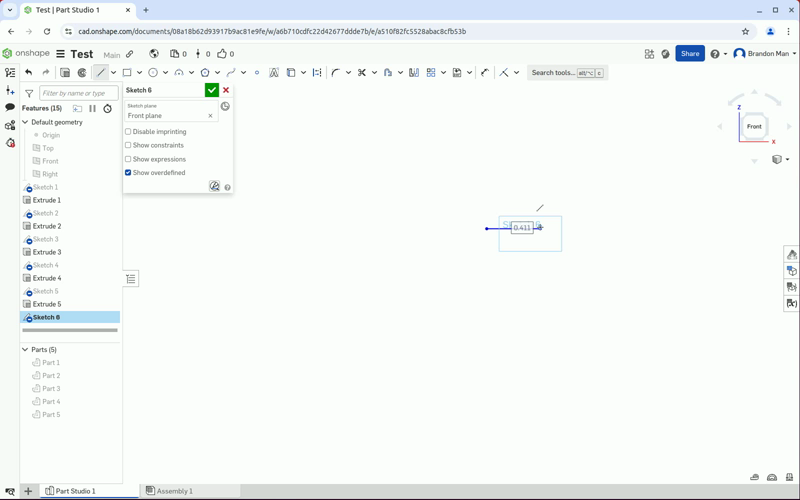
key_up(shift)
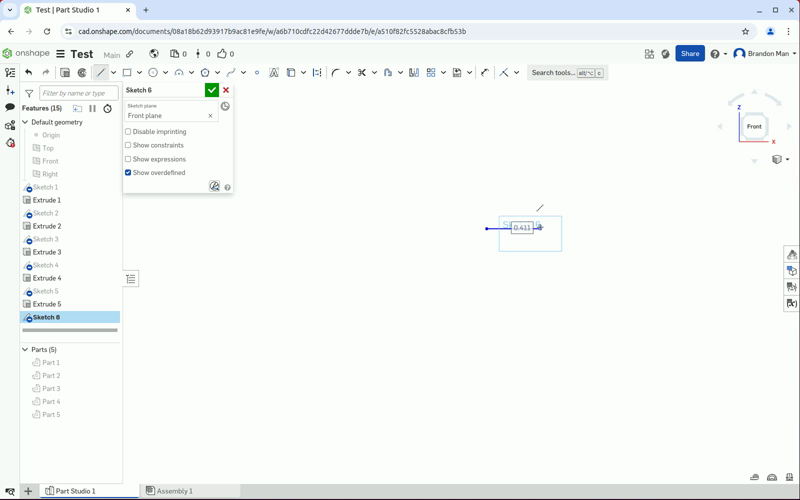
key_down(shift)
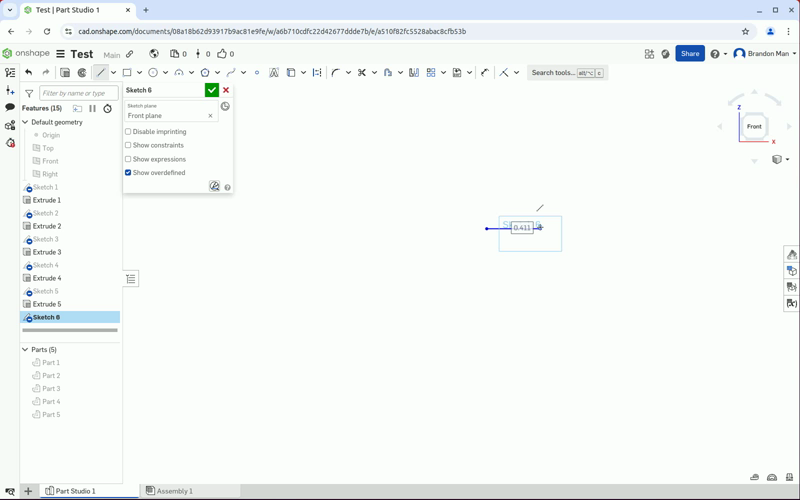
mouse_move(570, 226)
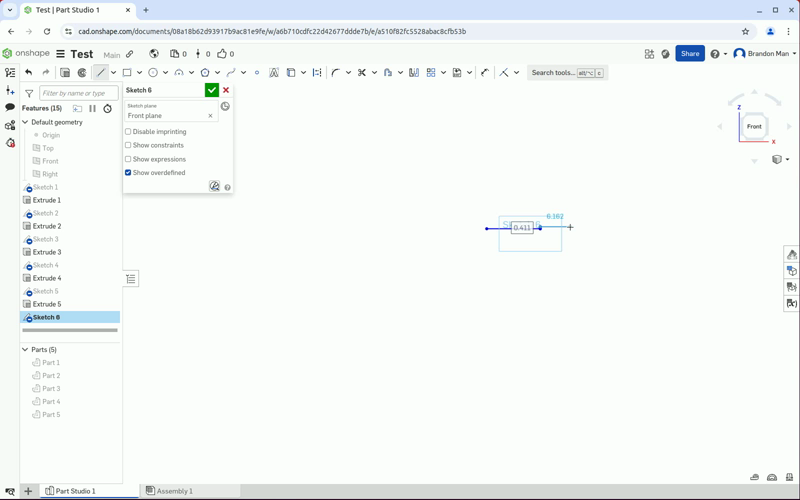
mouse_move(486, 226)
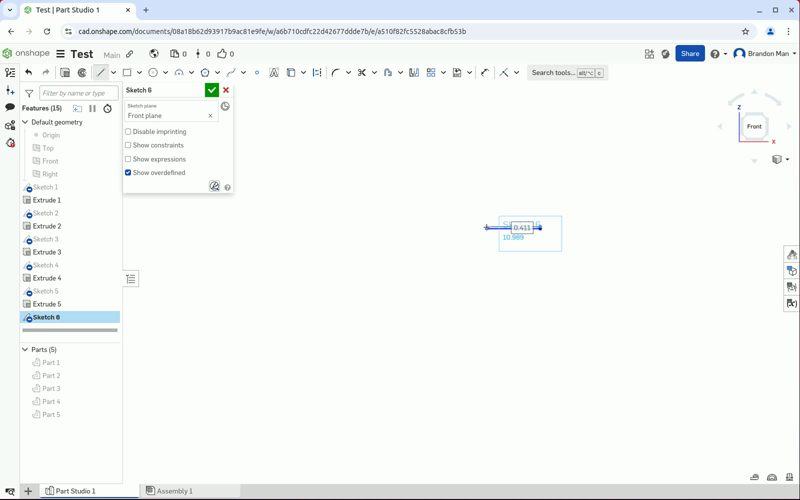
scroll(6)
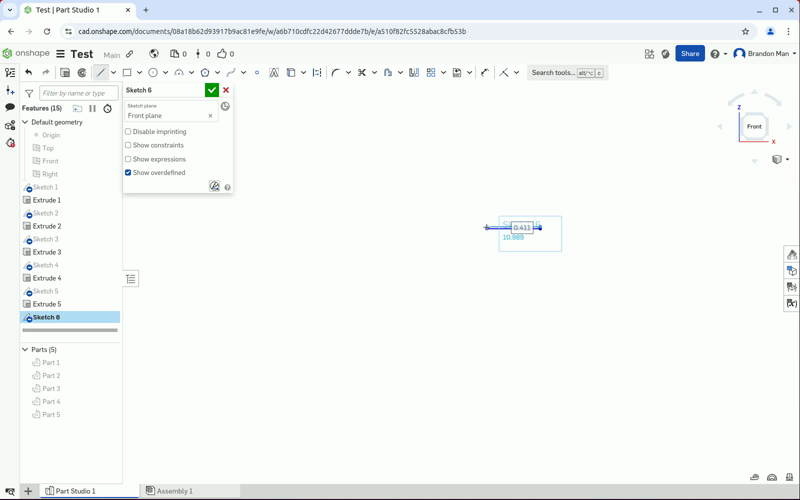
scroll(6)
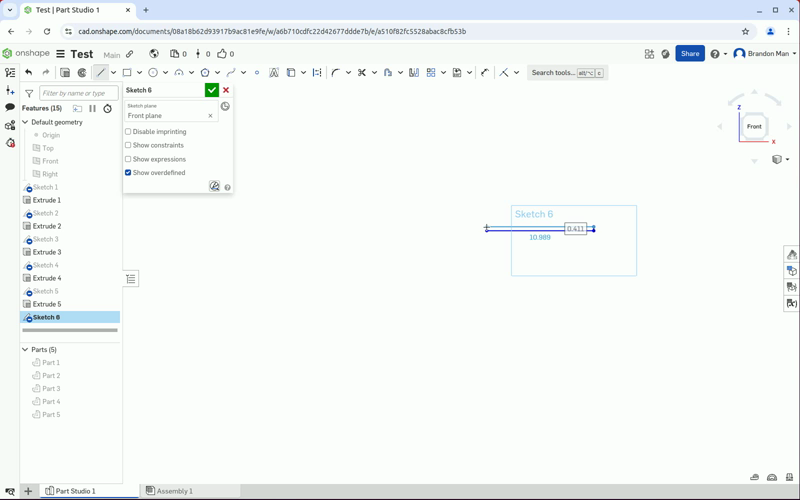
scroll(6)
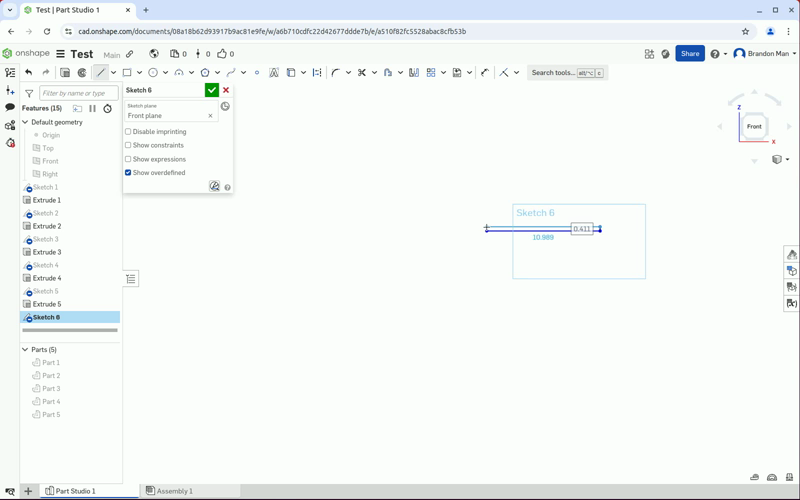
scroll(6)
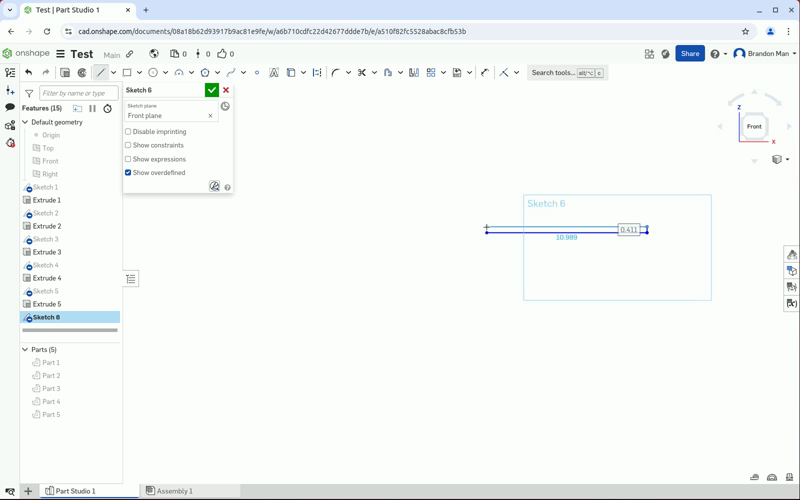
scroll(6)
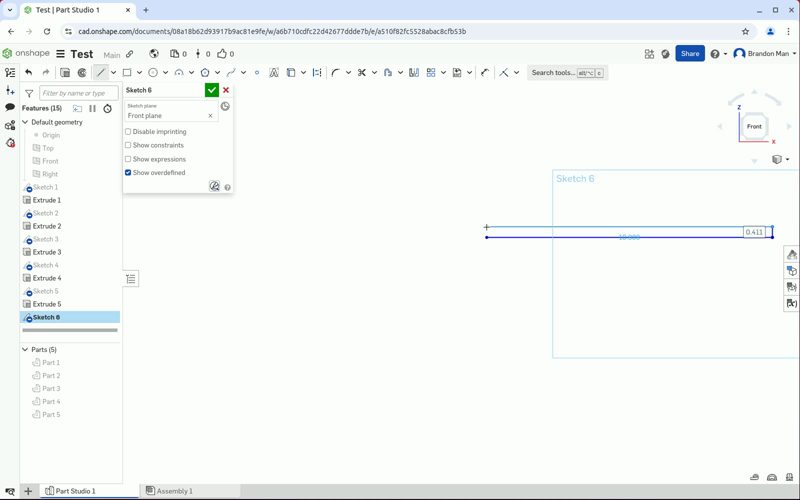
scroll(6)
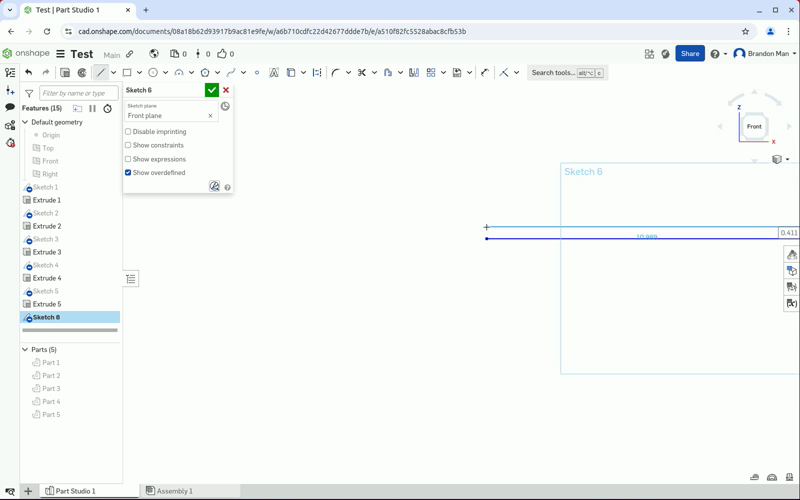
scroll(6)
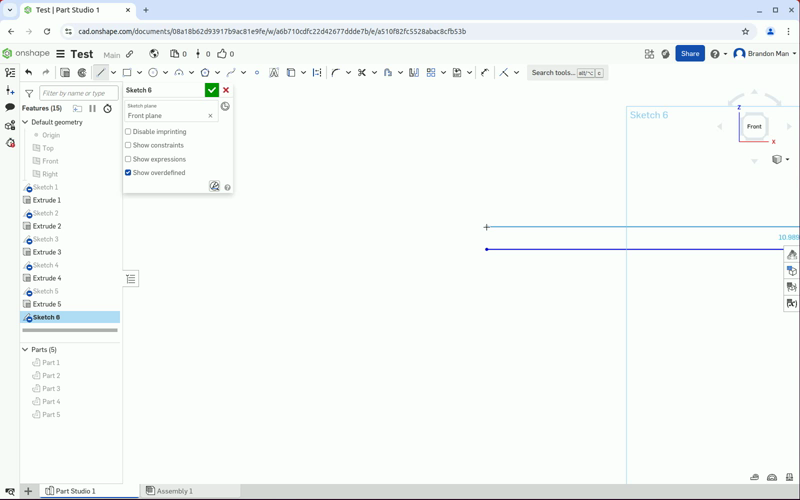
click(486, 226)
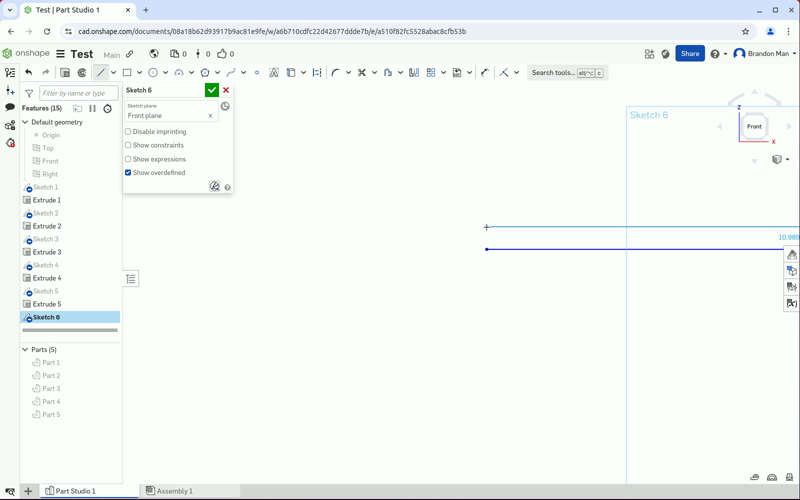
scroll(-6)
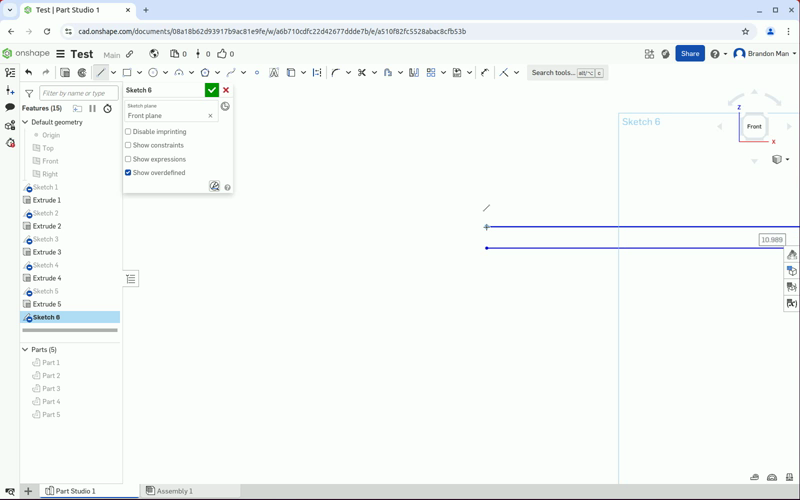
scroll(-6)
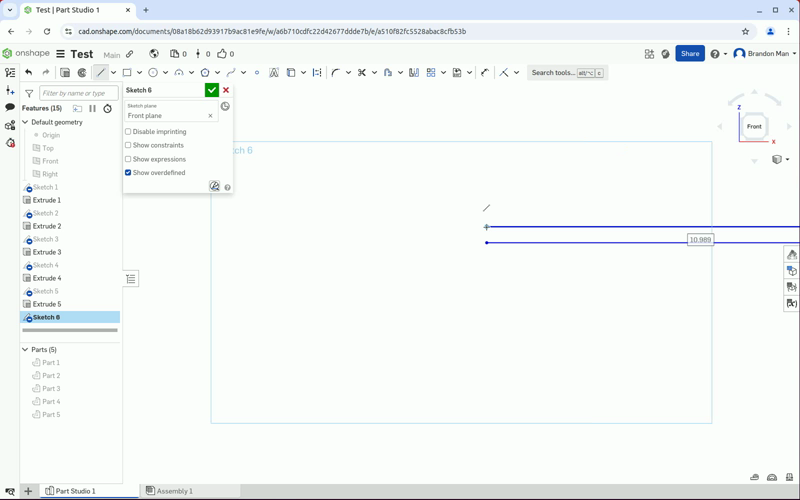
scroll(-6)
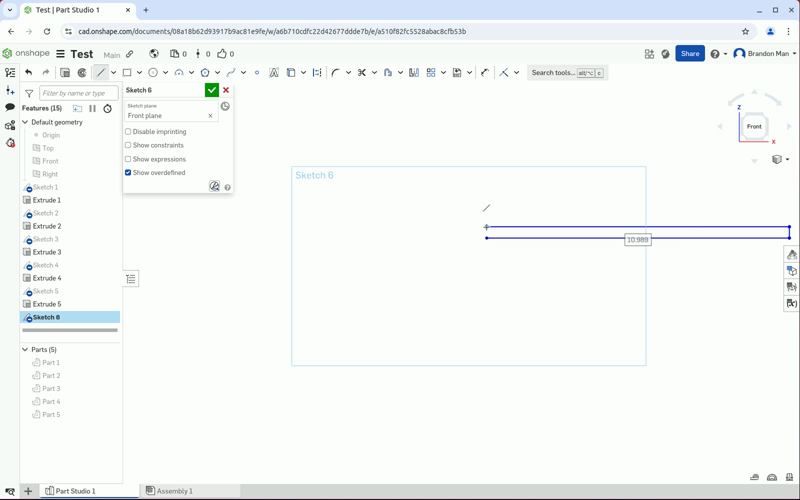
scroll(-6)
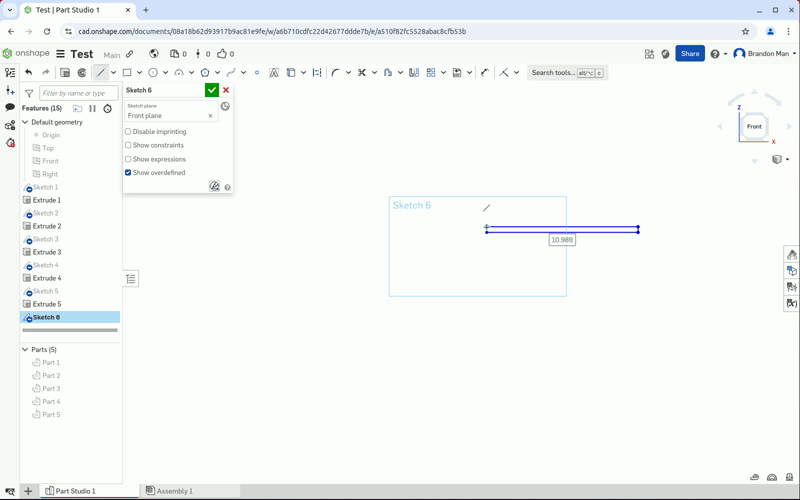
scroll(-6)
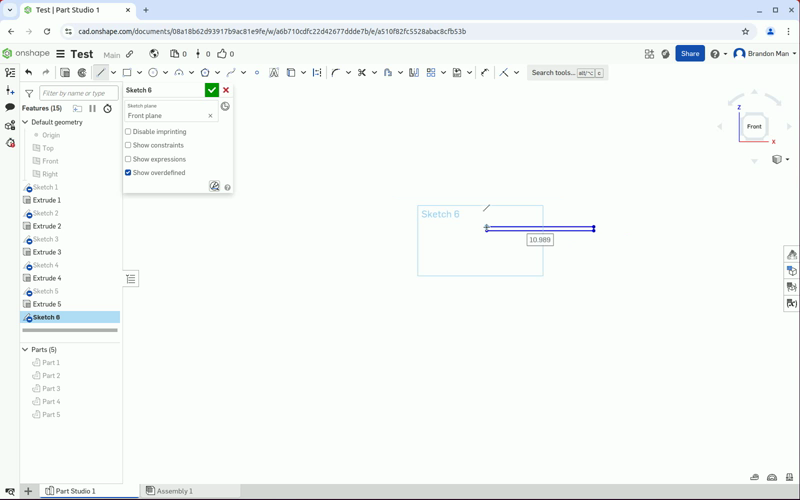
scroll(-6)
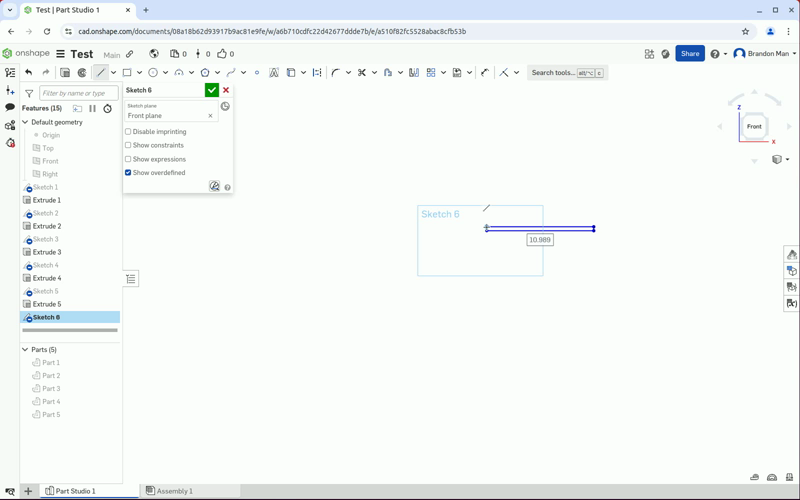
scroll(-6)
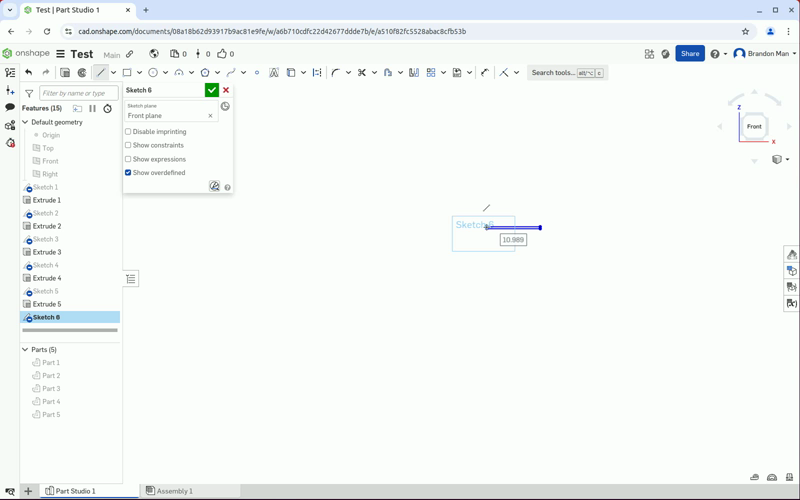
key_up(shift)
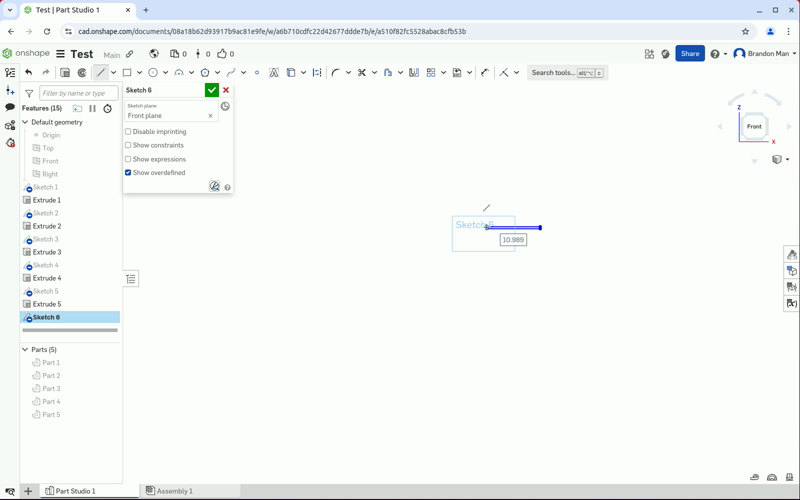
mouse_move(516, 226)
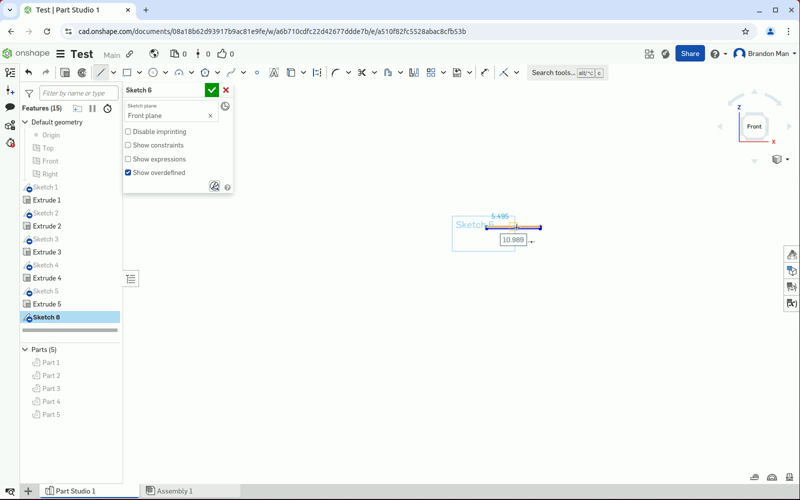
key_down(shift)
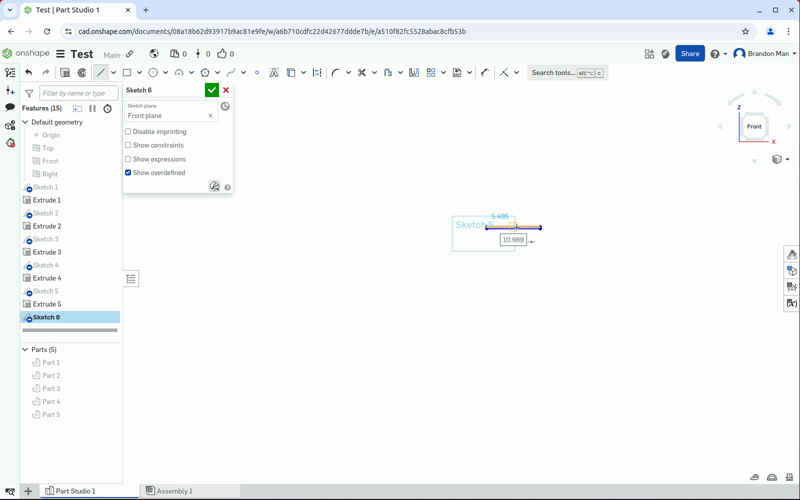
mouse_move(486, 228)
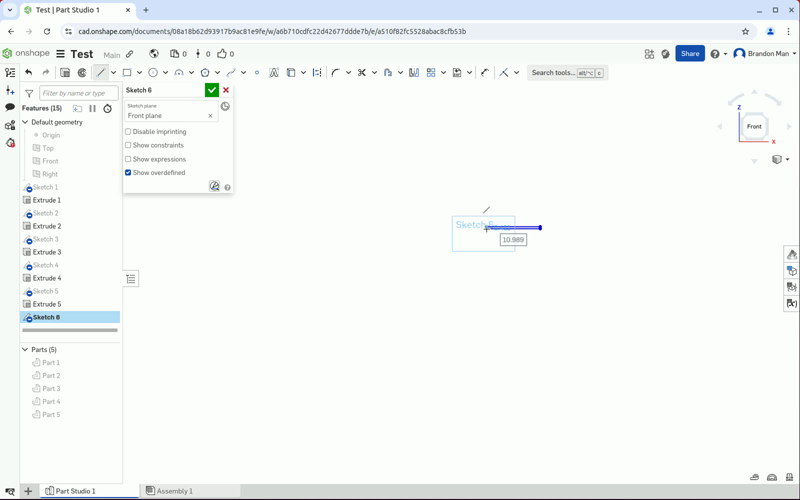
scroll(6)
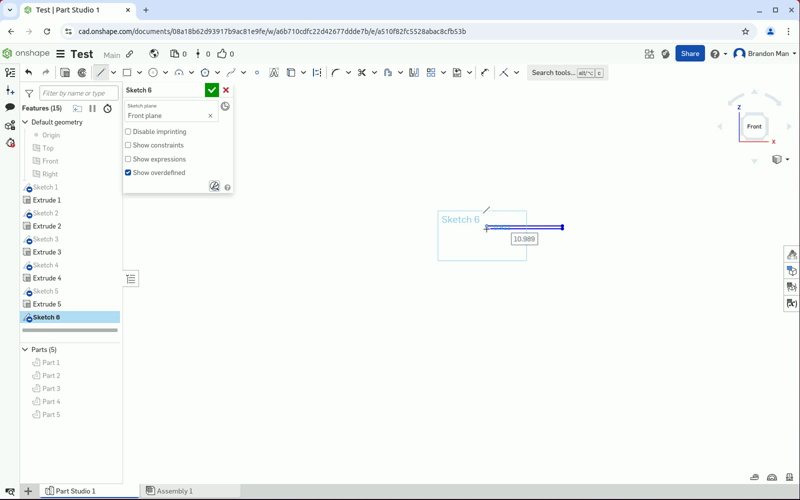
scroll(6)
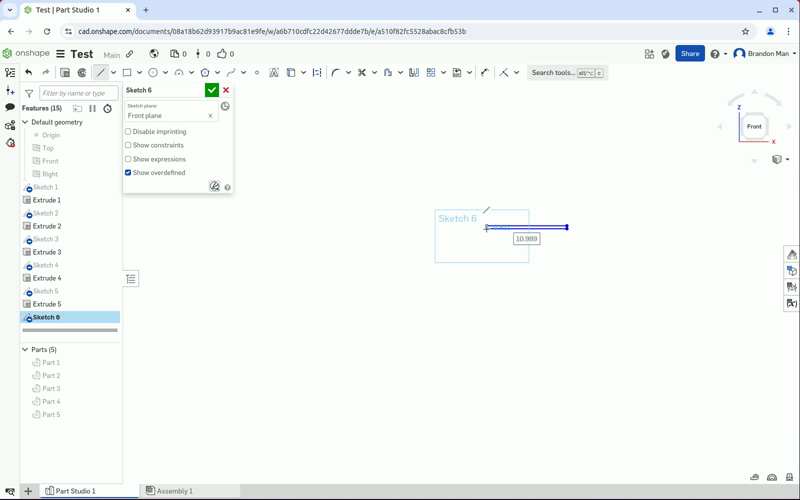
scroll(6)
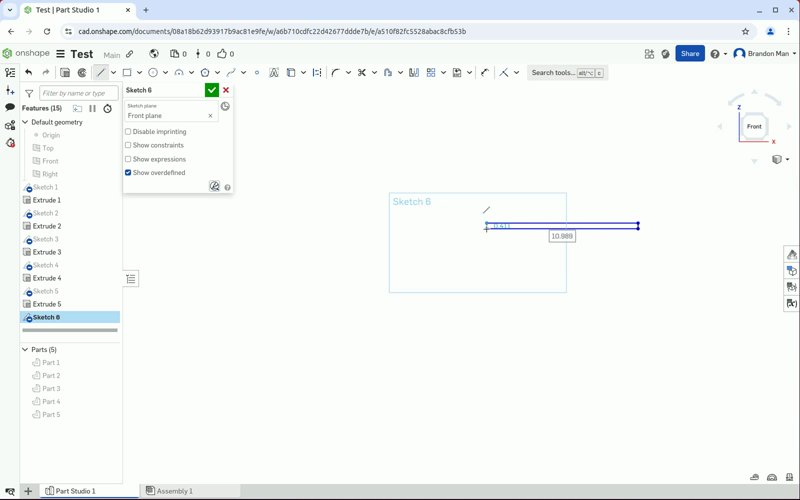
scroll(6)
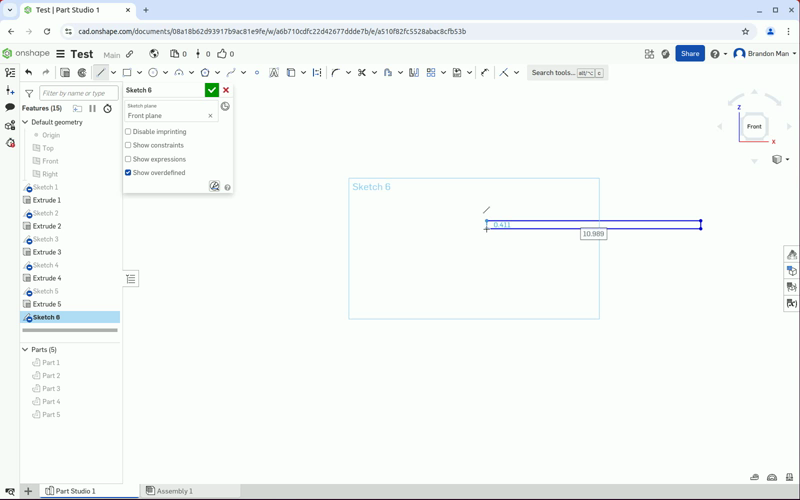
scroll(6)
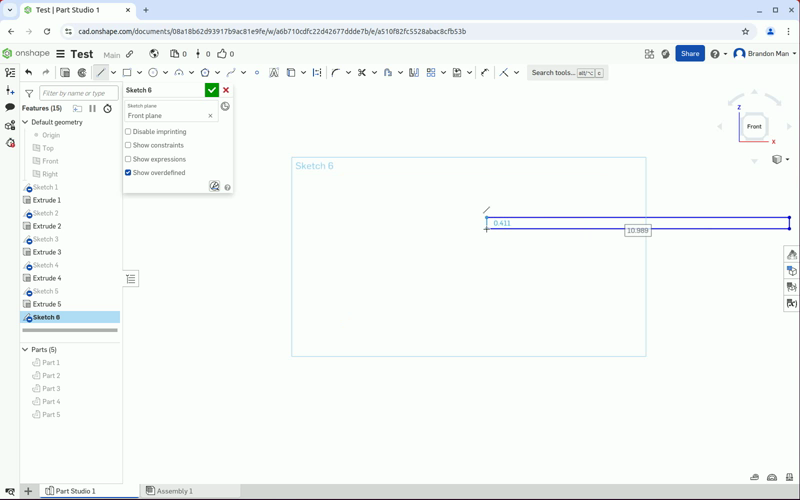
scroll(6)
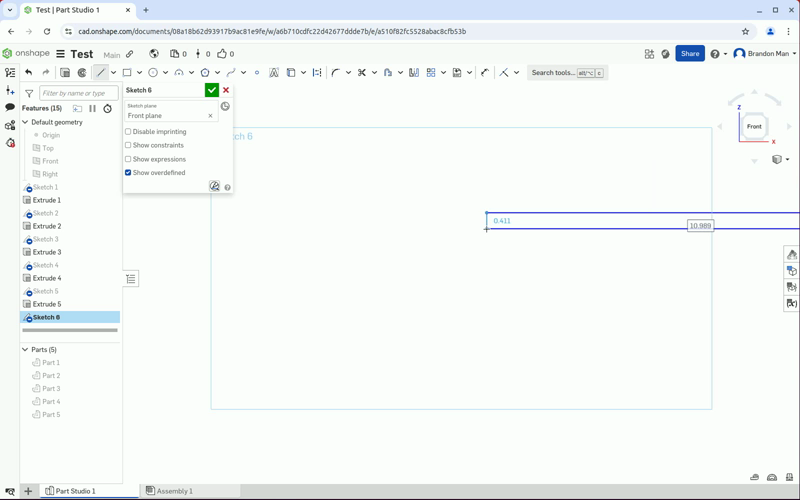
scroll(6)
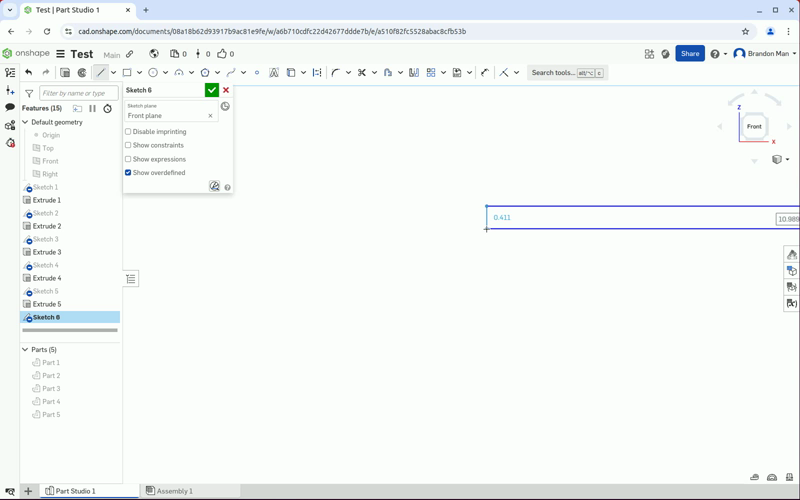
key_up(shift)
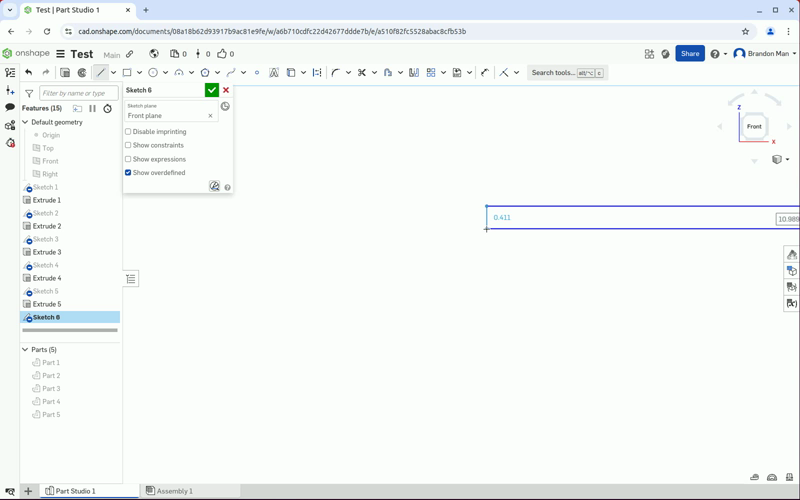
click(486, 228)
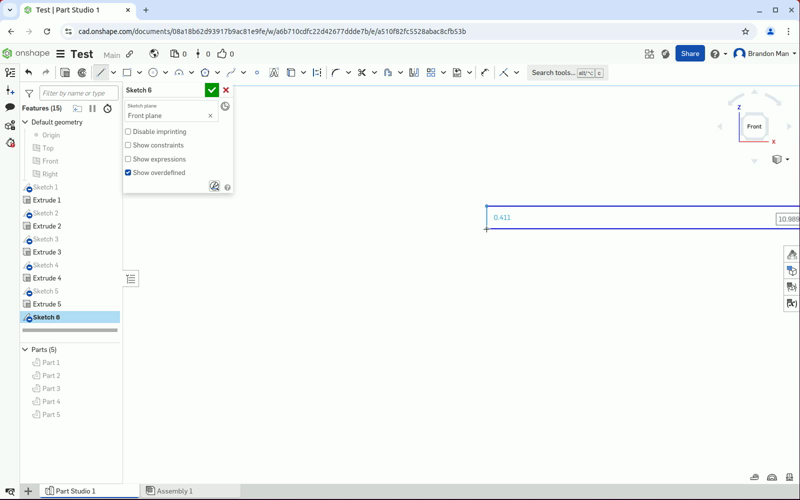
scroll(-6)
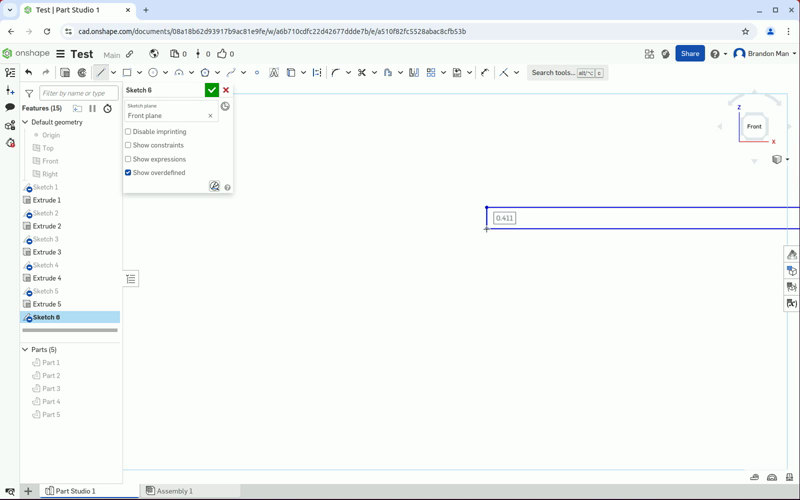
scroll(-6)
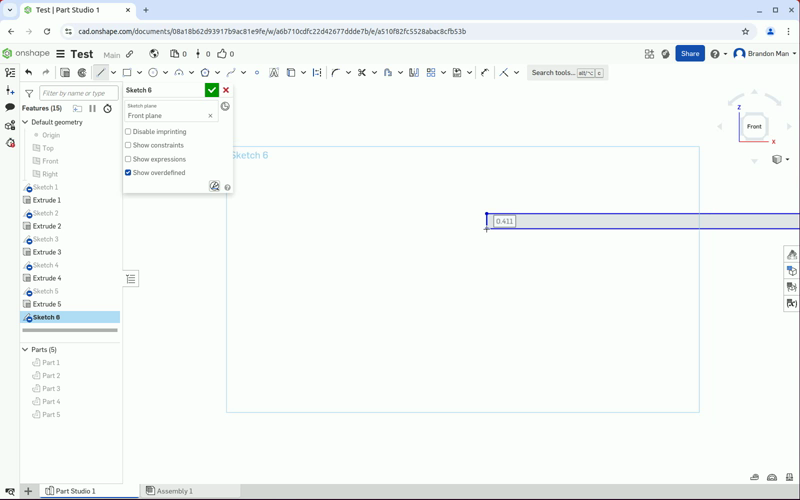
scroll(-6)
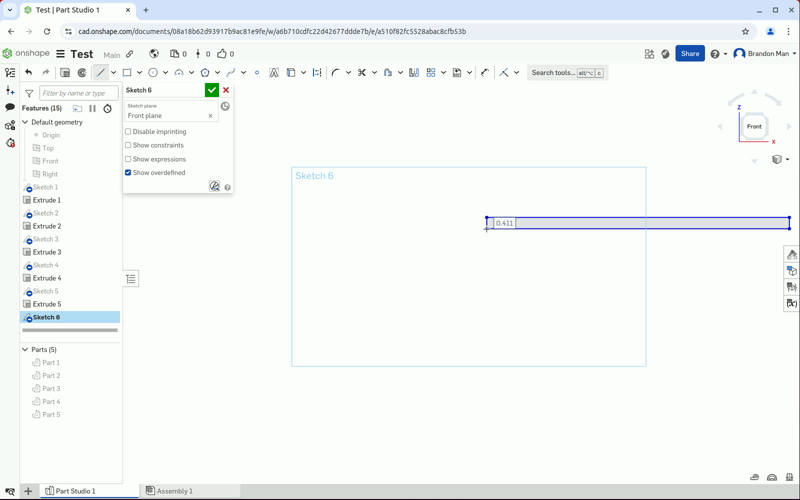
scroll(-6)
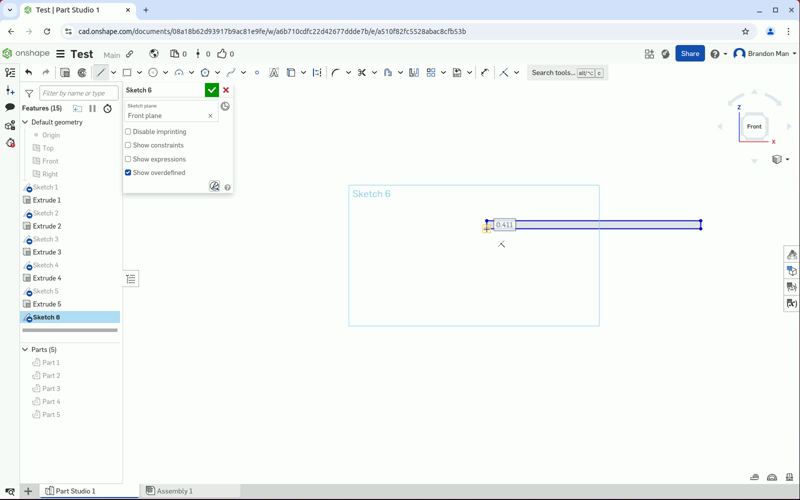
scroll(-6)
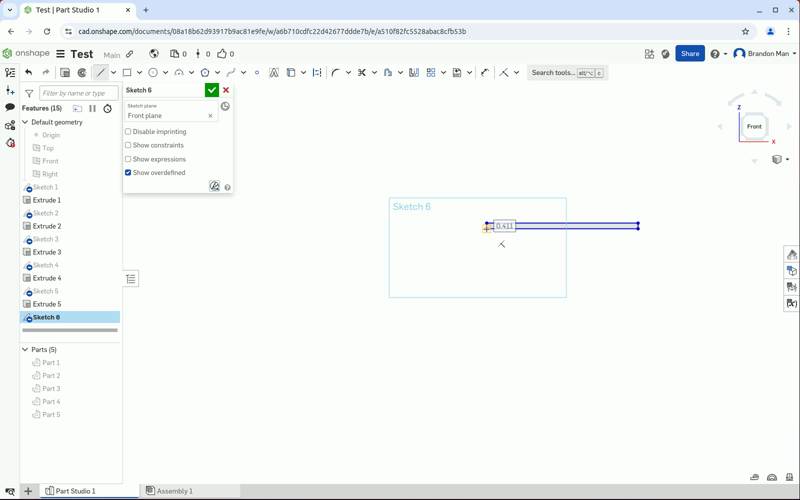
scroll(-6)
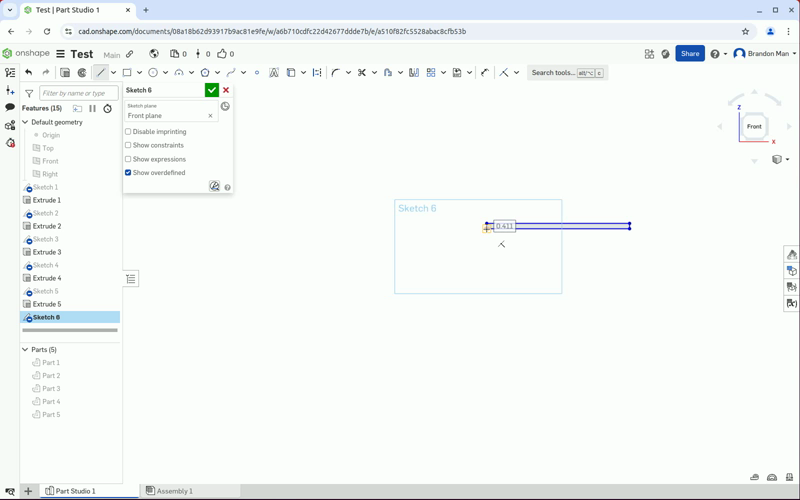
scroll(-6)
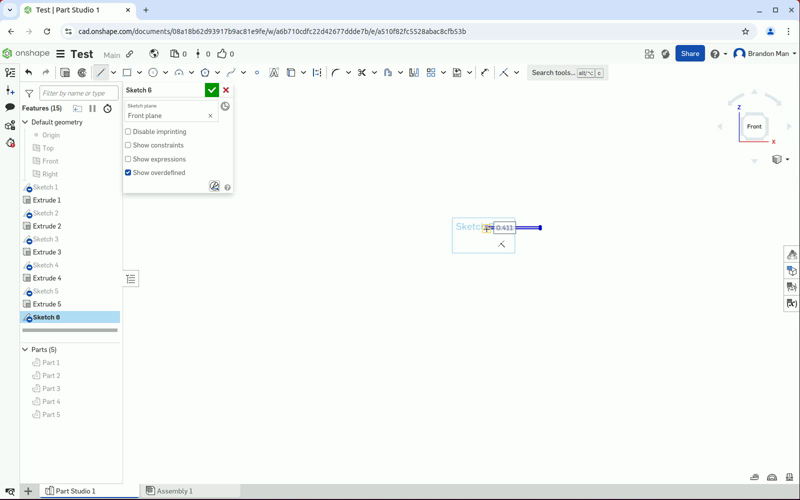
key(esc)
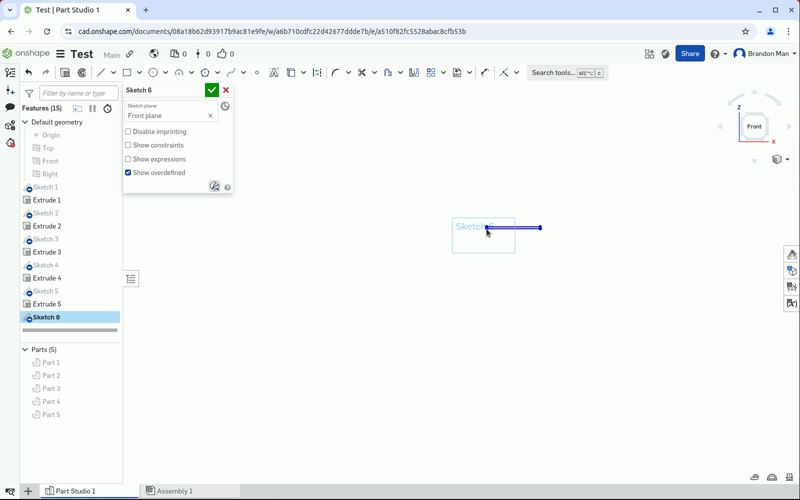
mouse_move(534, 227)
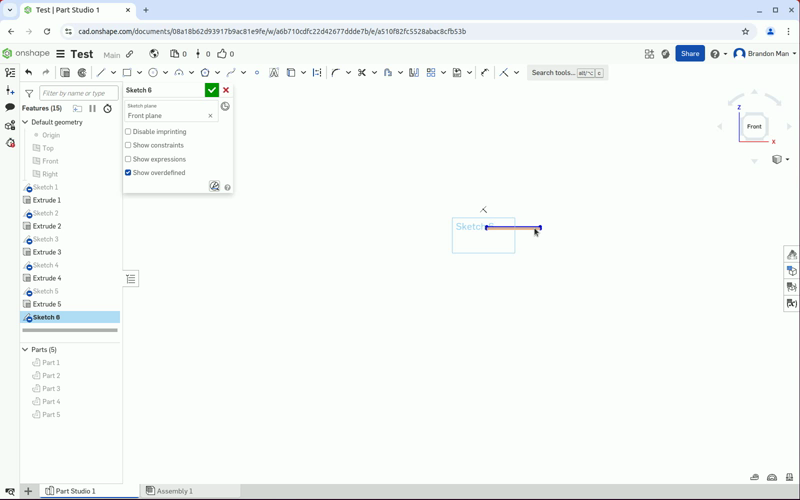
scroll(6)
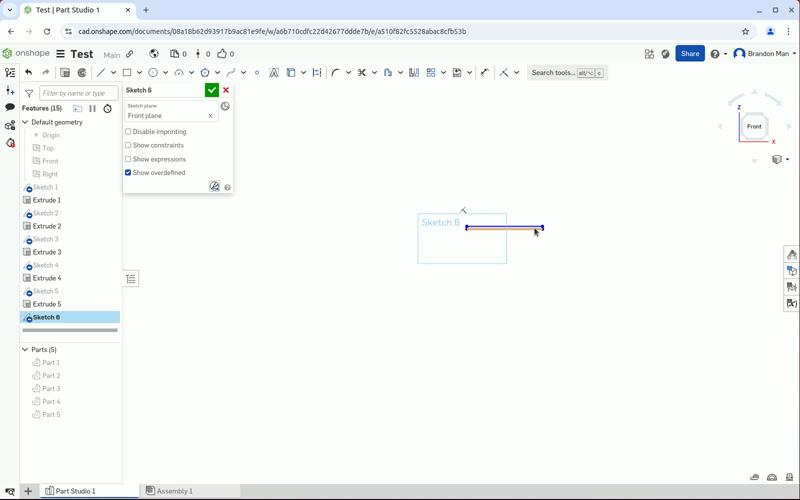
scroll(6)
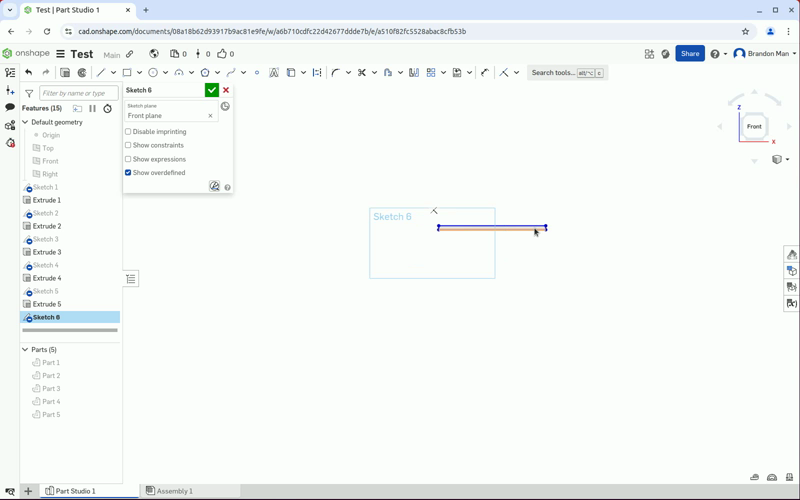
scroll(6)
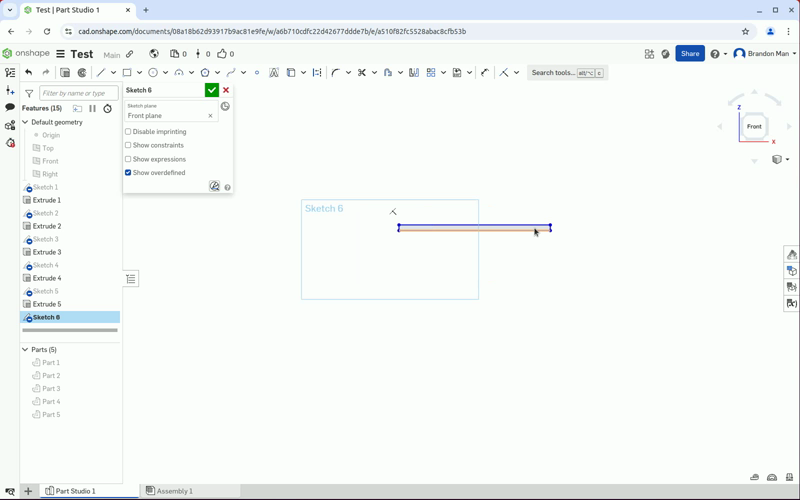
scroll(6)
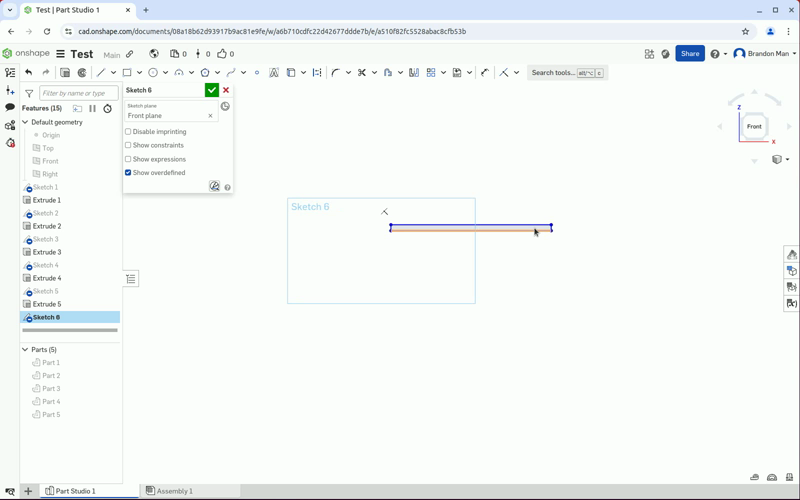
scroll(6)
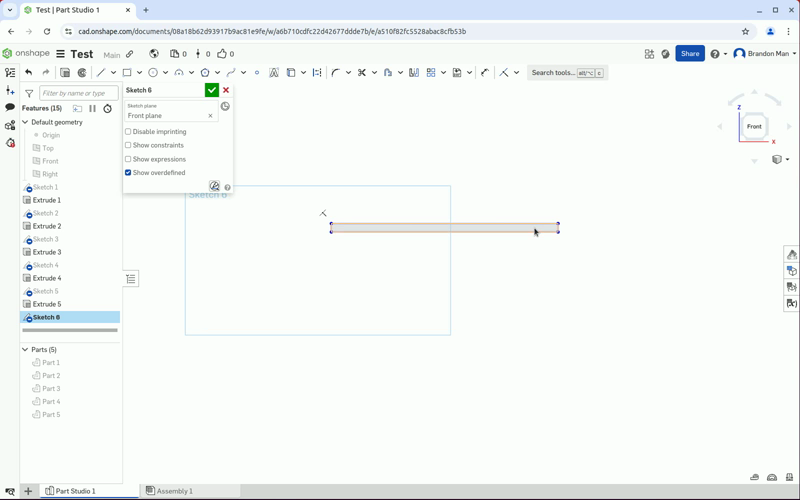
scroll(6)
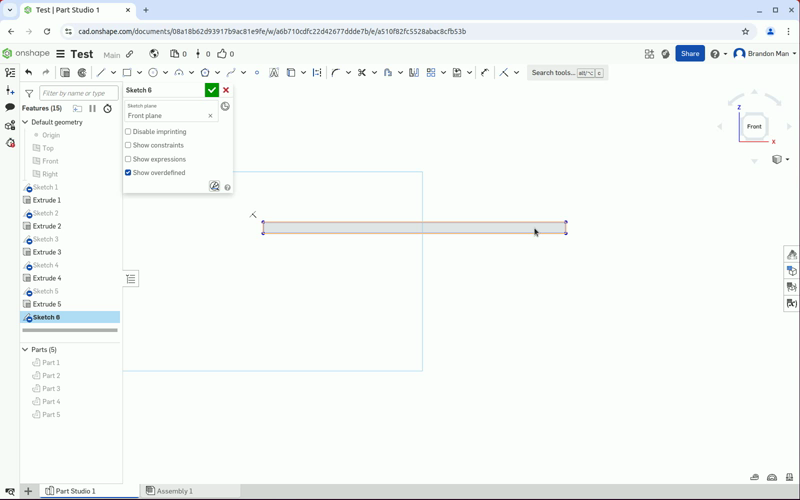
scroll(6)
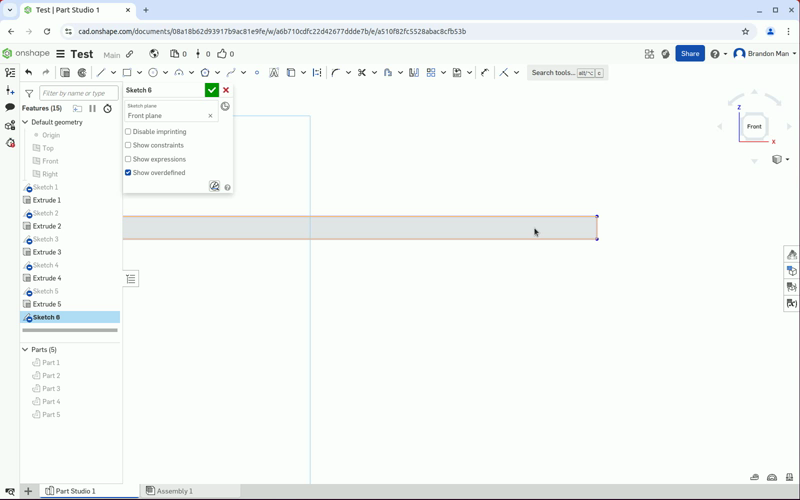
click(534, 227)
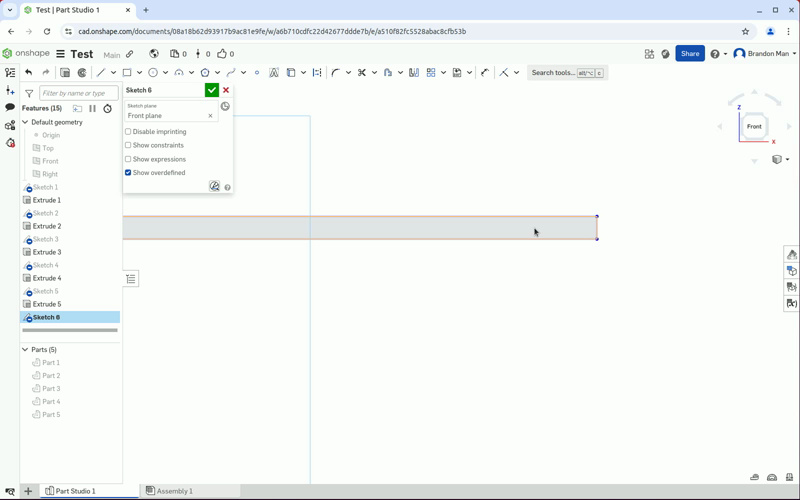
scroll(-6)
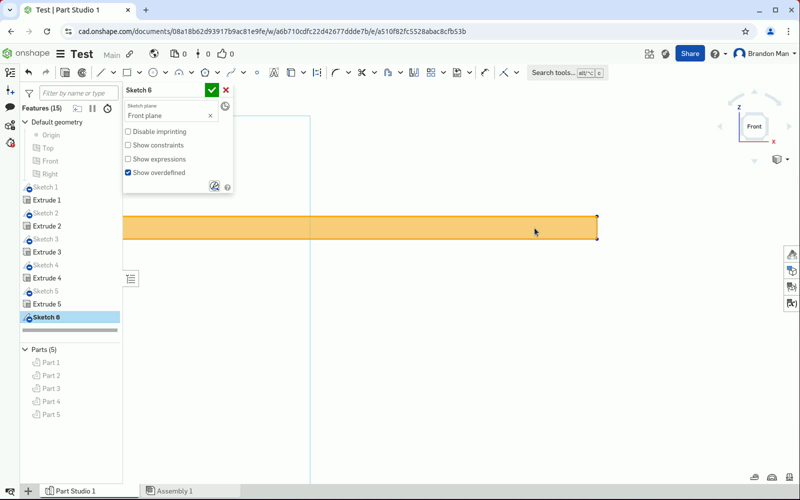
scroll(-6)
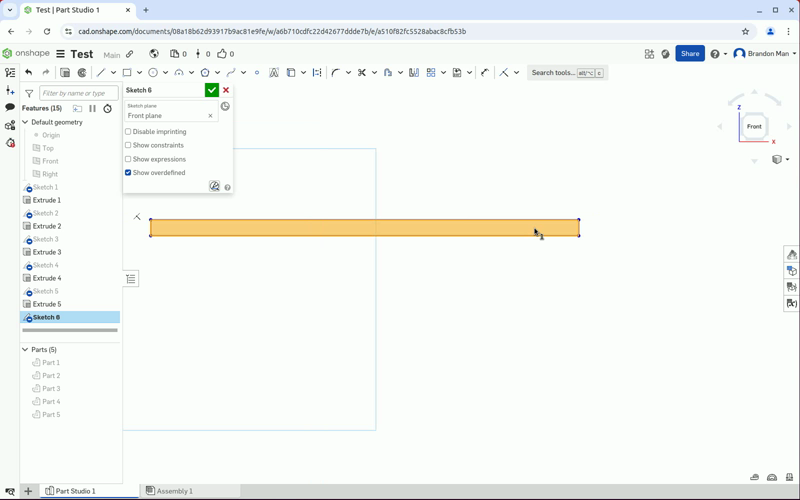
scroll(-6)
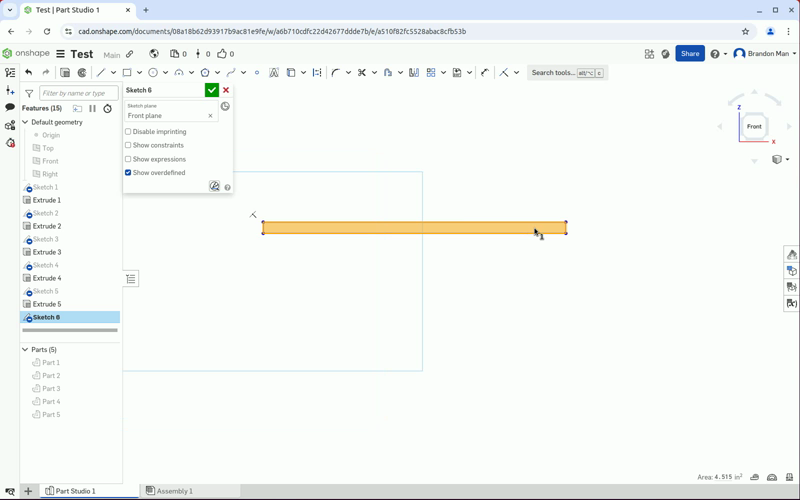
scroll(-6)
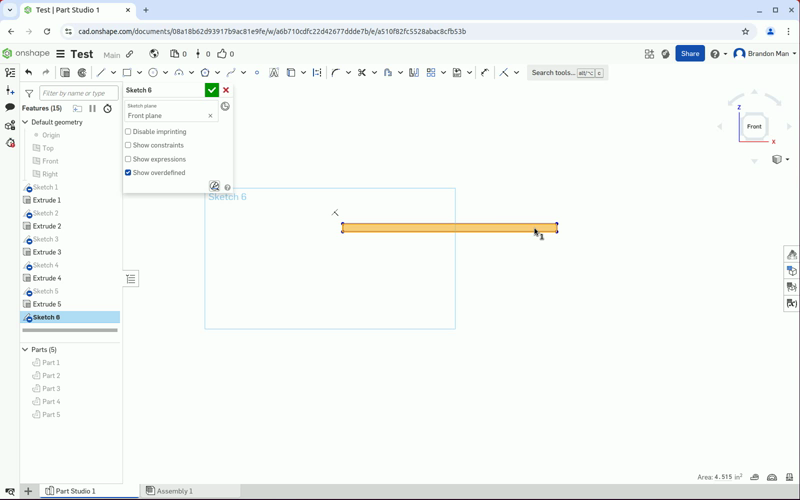
scroll(-6)
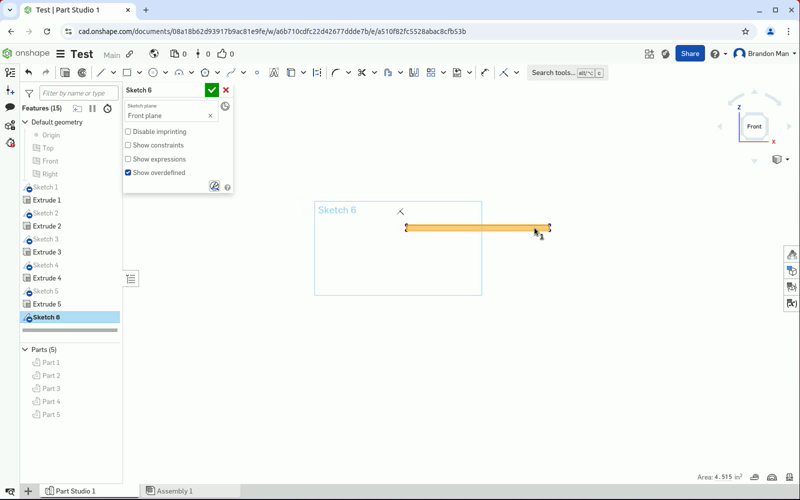
scroll(-6)
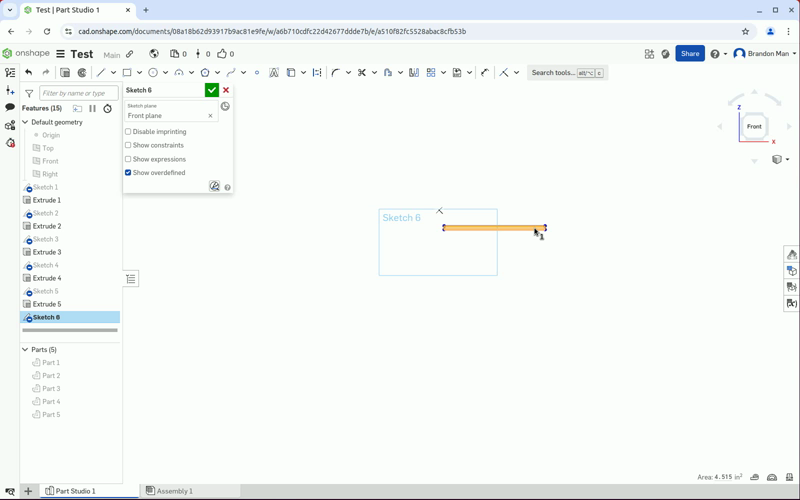
scroll(-6)
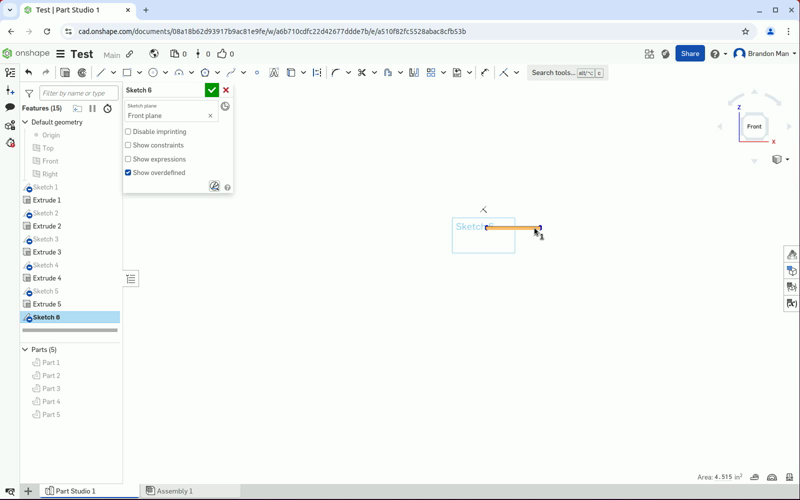
mouse_move(73, 352)
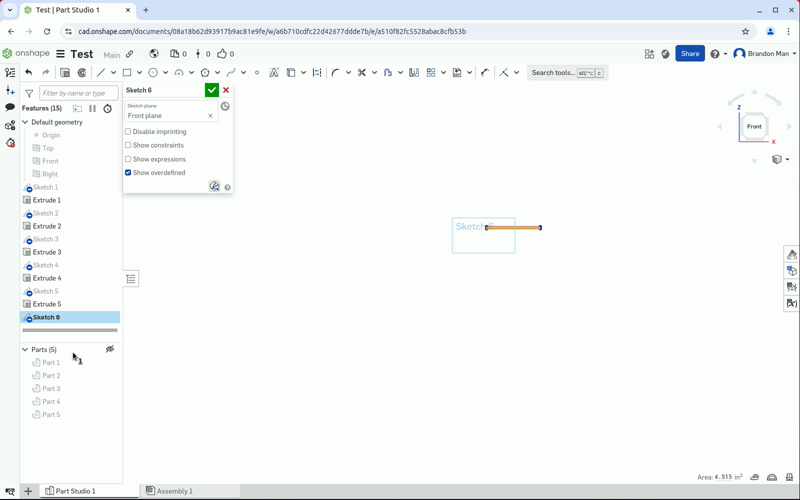
key(shift+y)
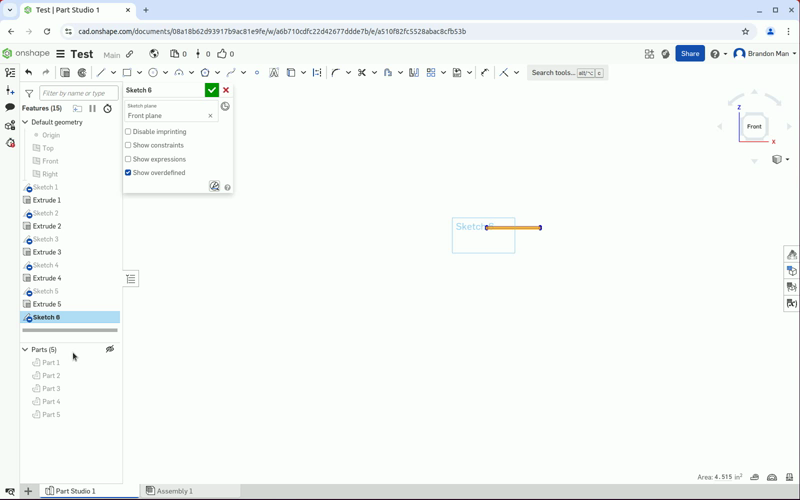
key(shift+e)
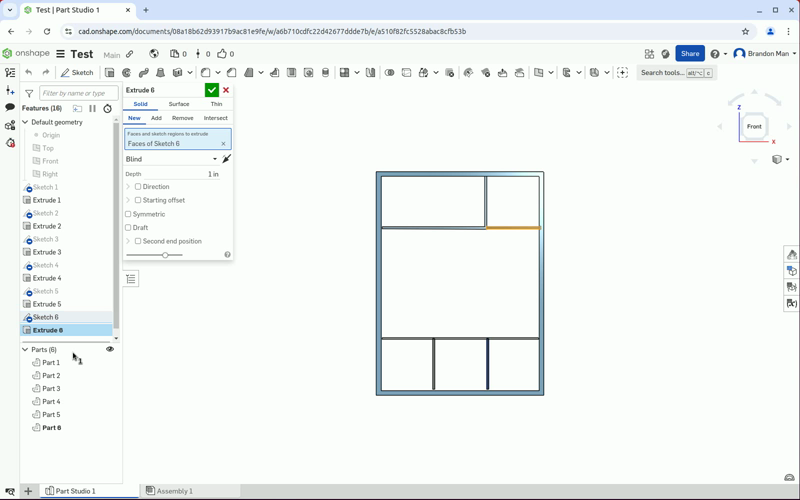
mouse_move(143, 106)
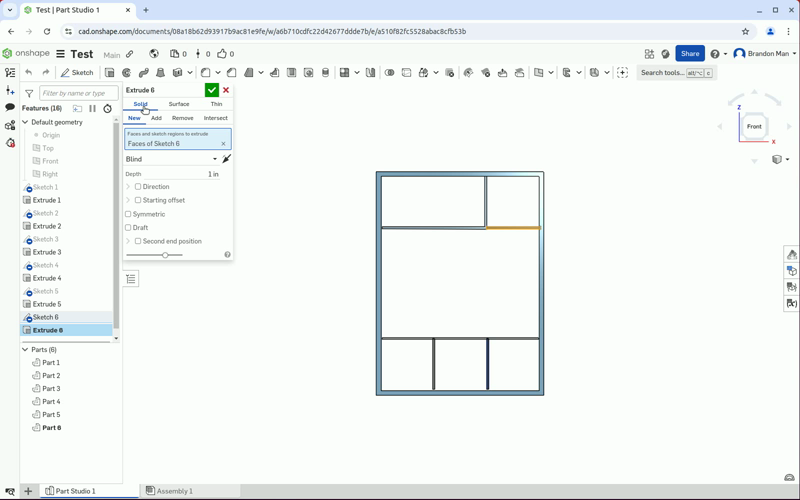
click(143, 106)
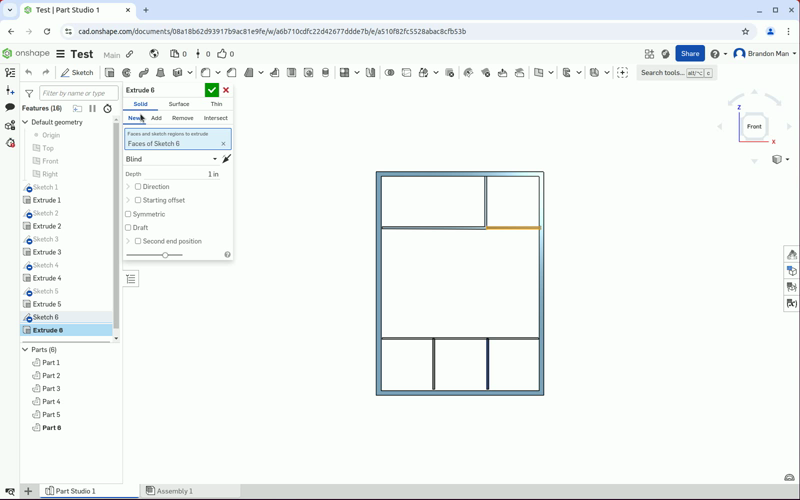
mouse_move(137, 120)
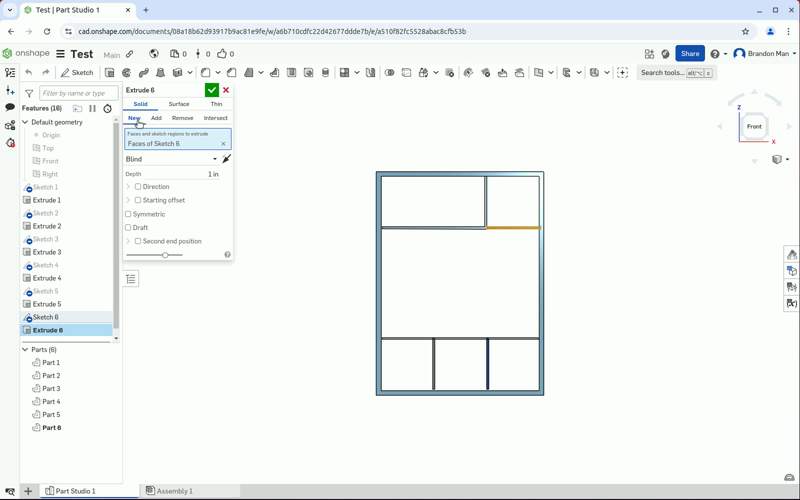
click(137, 120)
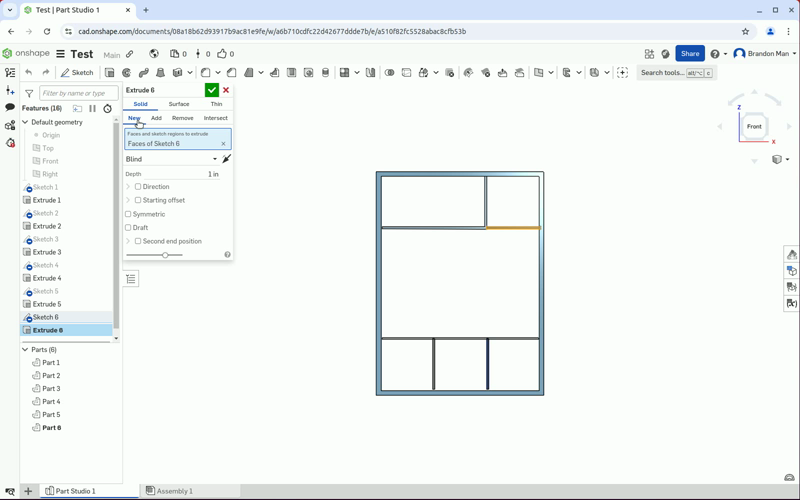
key(tab, 4)
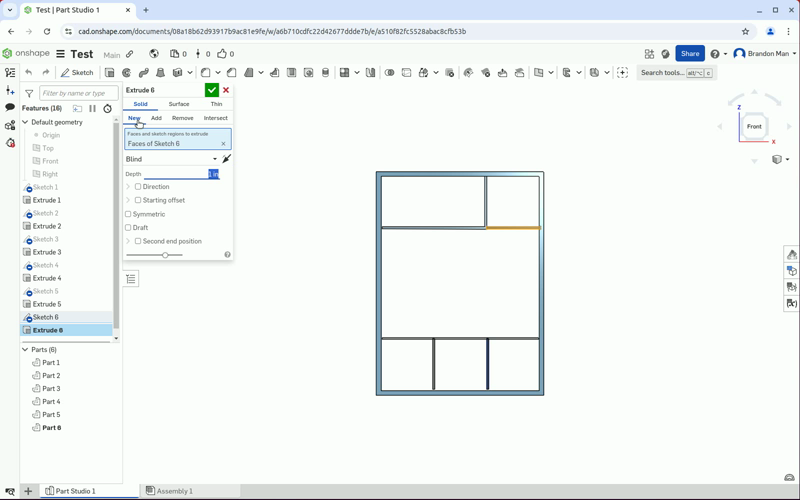
text(10.351)
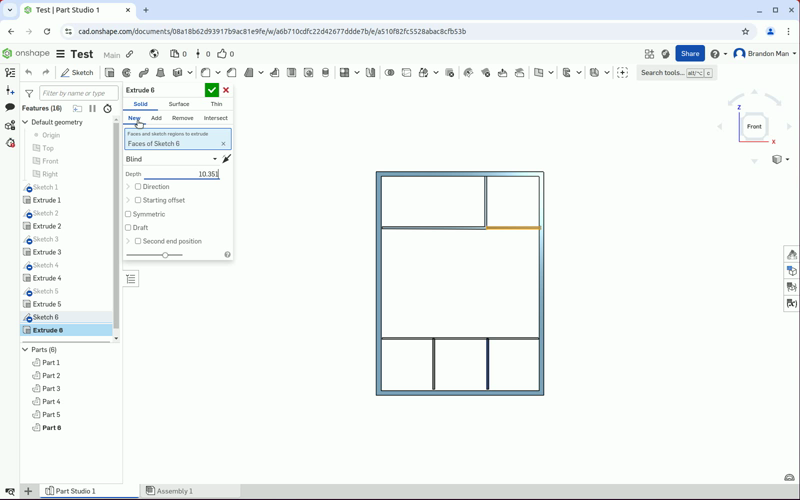
key(enter)
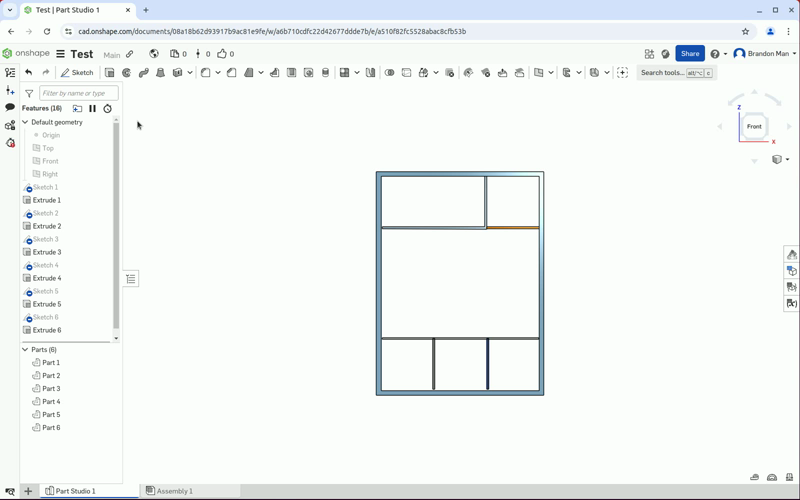
key(shift+h)
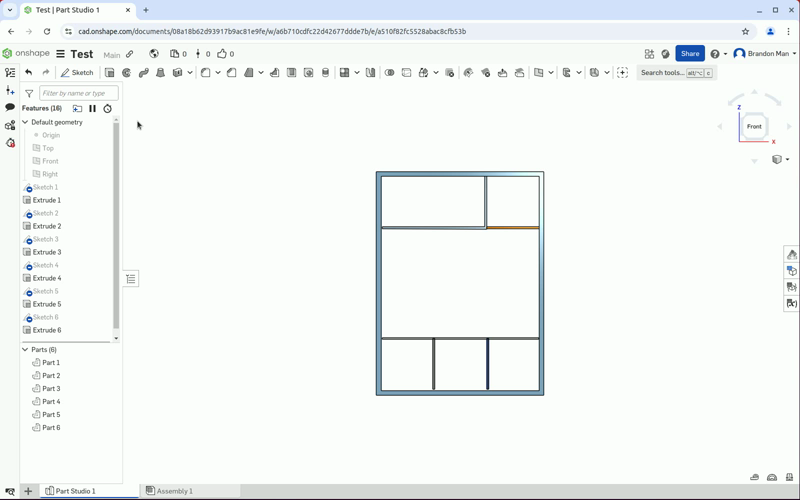
key(shift+h)
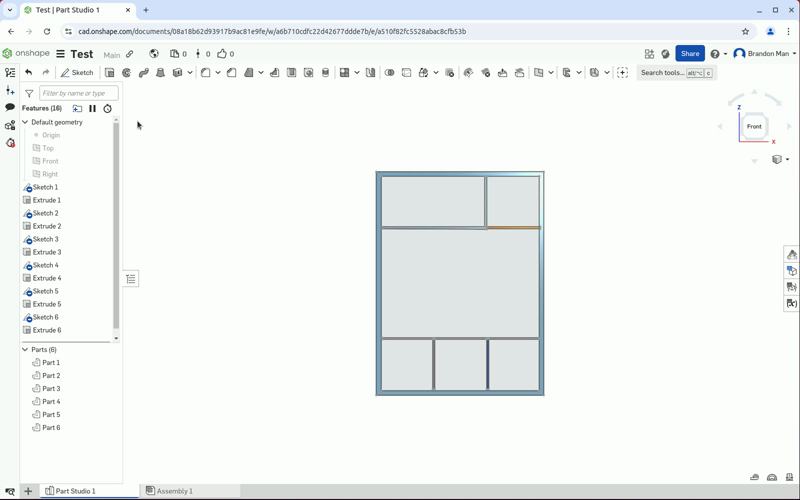
key(shift+7)
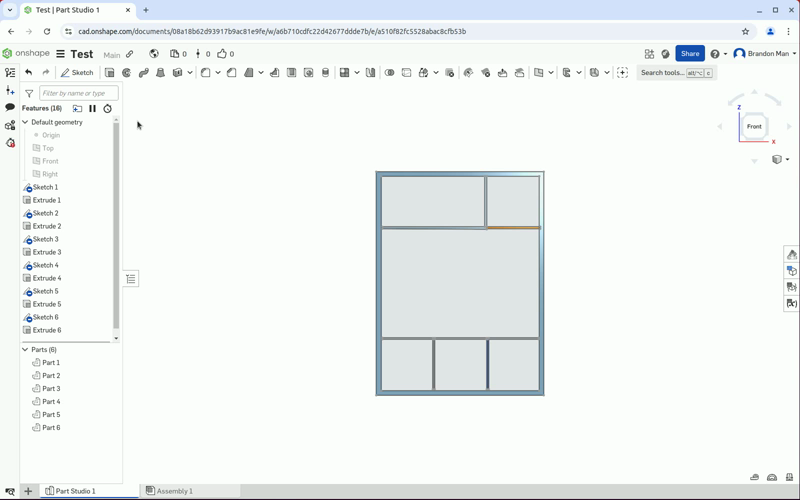
key(left, 2)
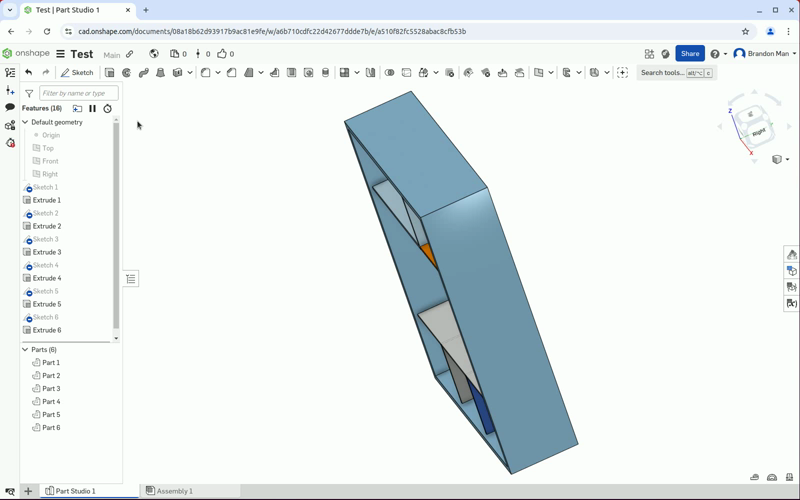
key(down, 2)
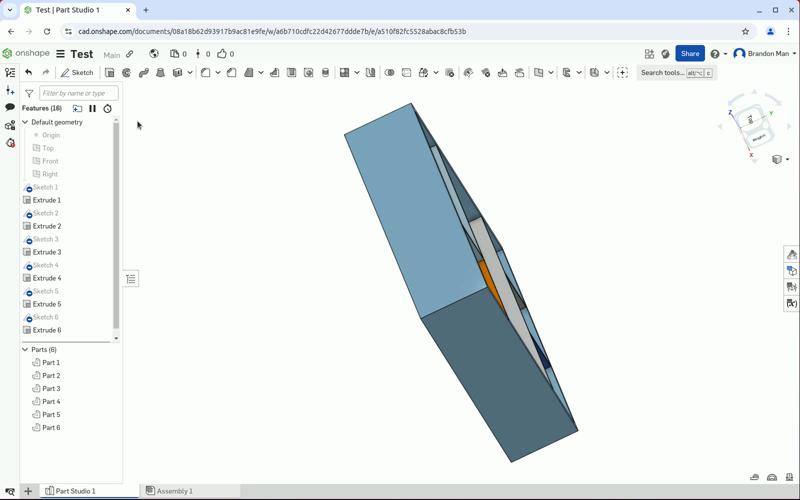
key(up, 2)
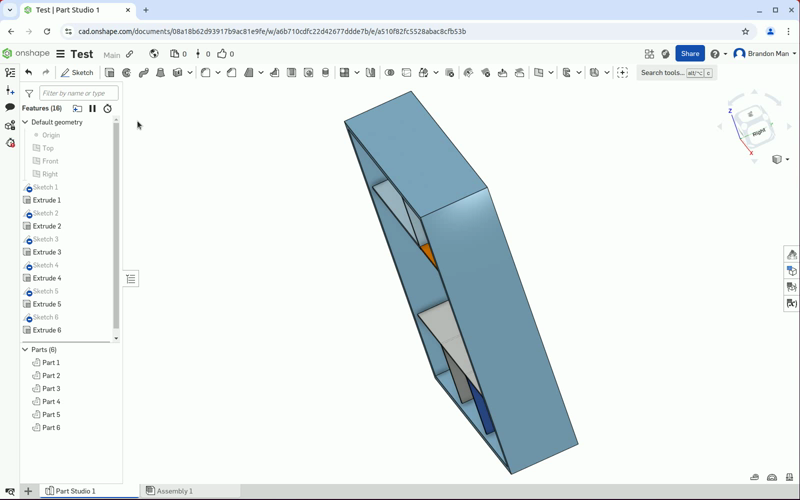
key(right, 2)
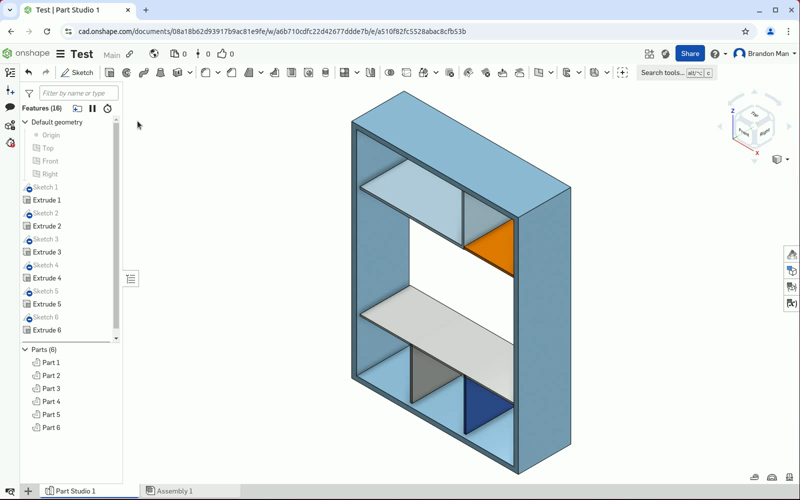
mouse_move(69, 189)
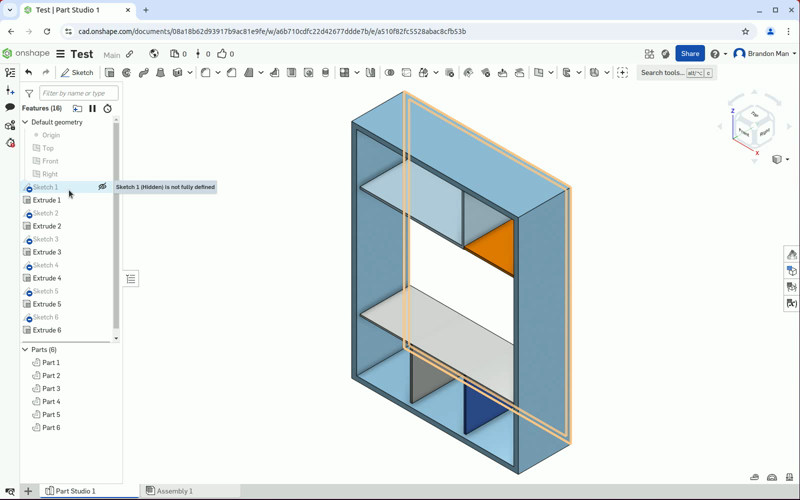
click(69, 189)